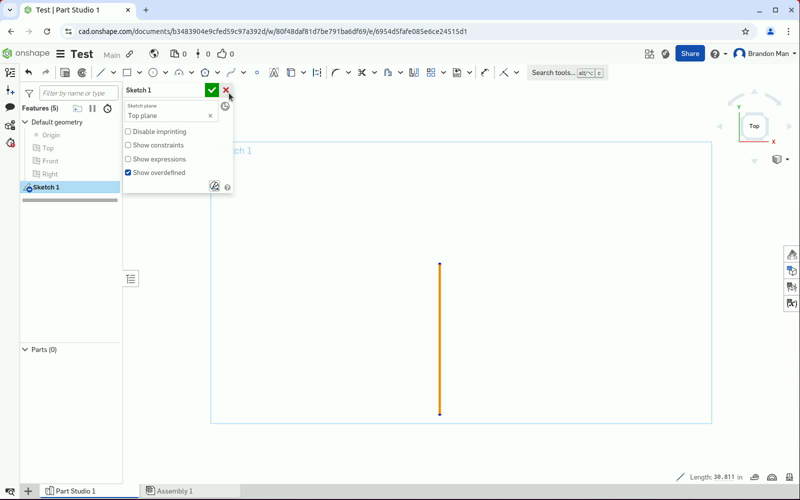
key(shift+h)
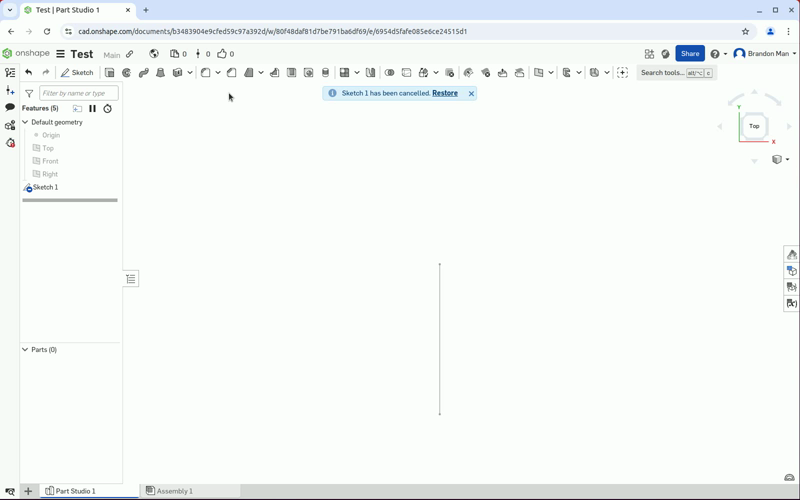
key(shift+s)
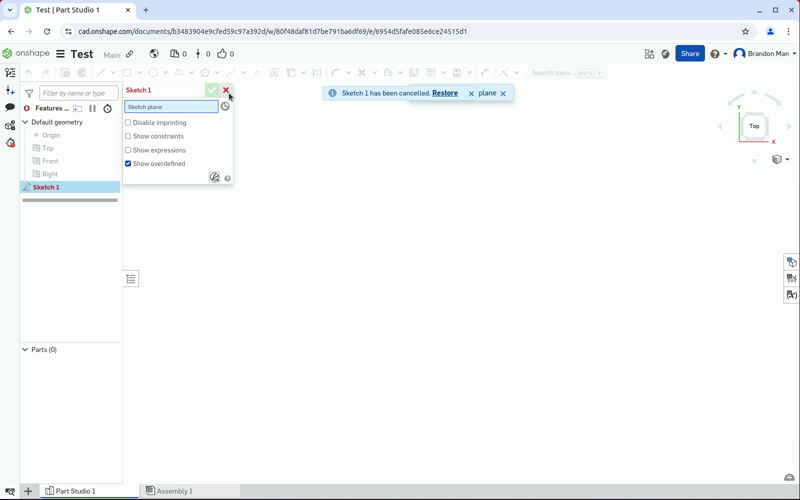
mouse_move(73, 150)
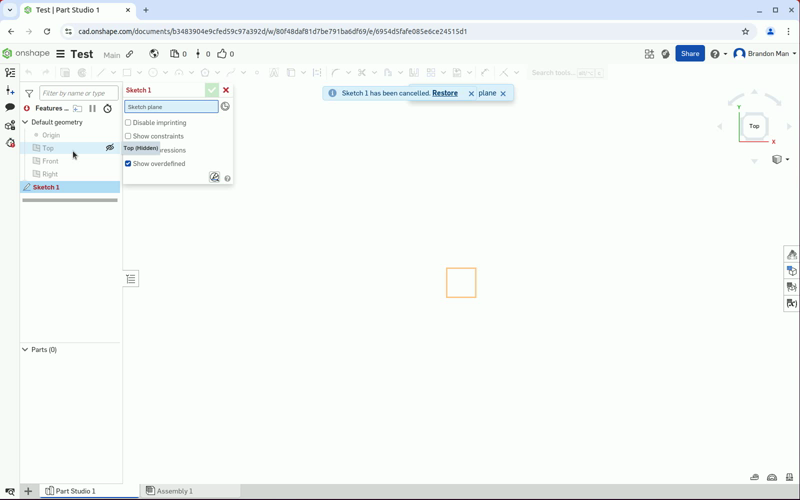
click(73, 150)
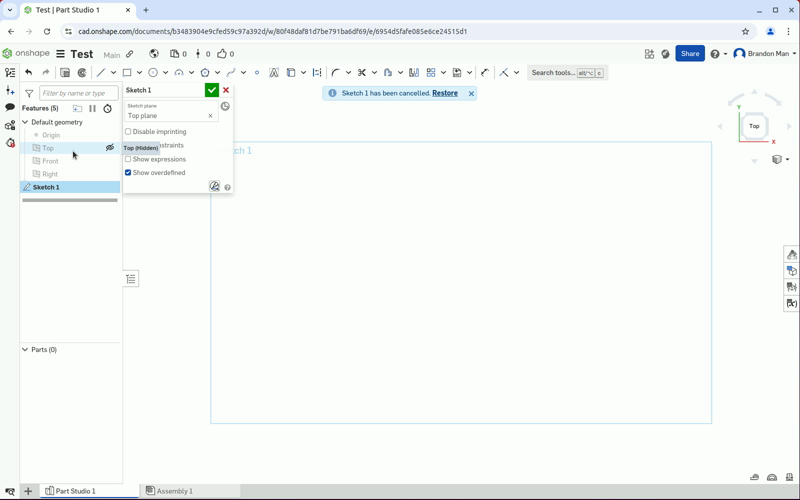
mouse_move(73, 352)
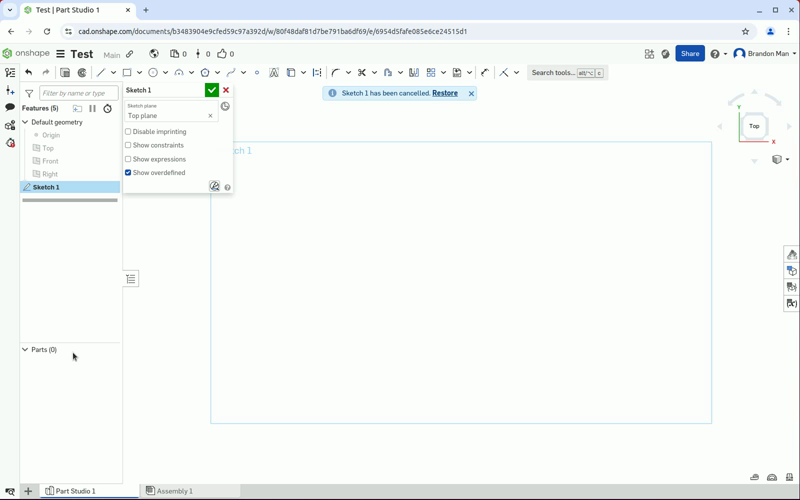
key(y)
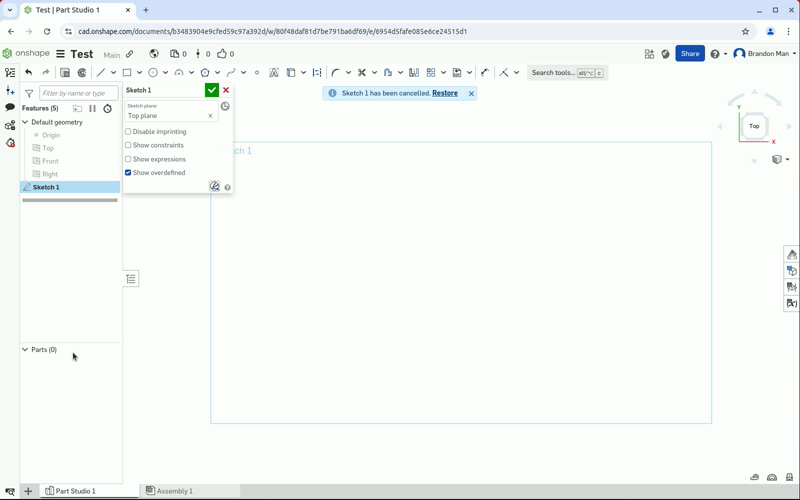
key(l)
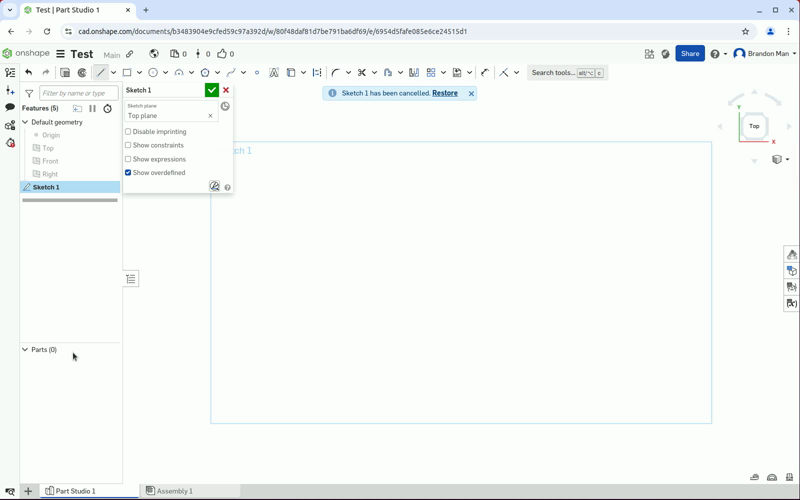
key_down(shift)
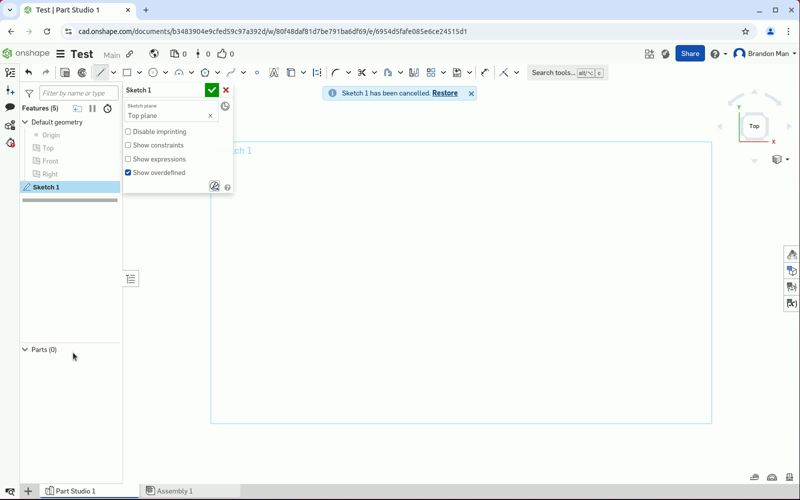
mouse_move(460, 282)
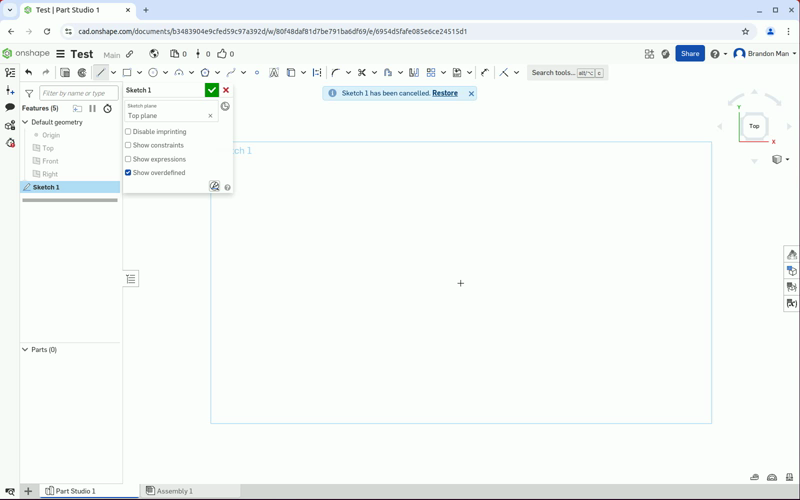
click(460, 282)
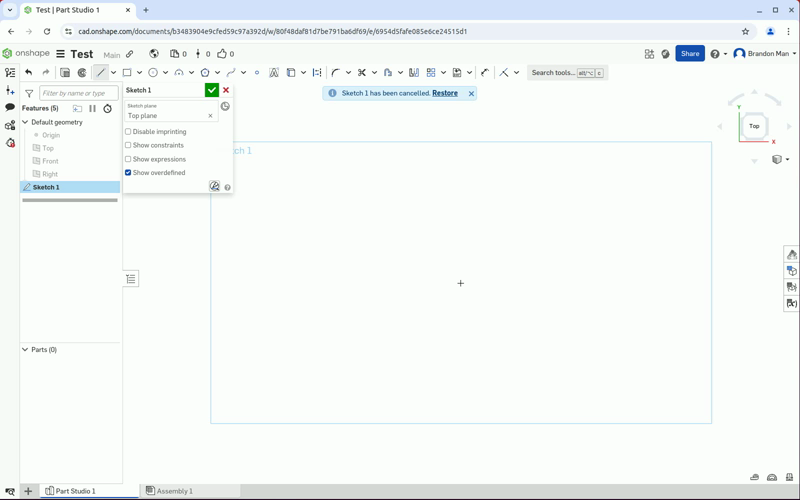
key_up(shift)
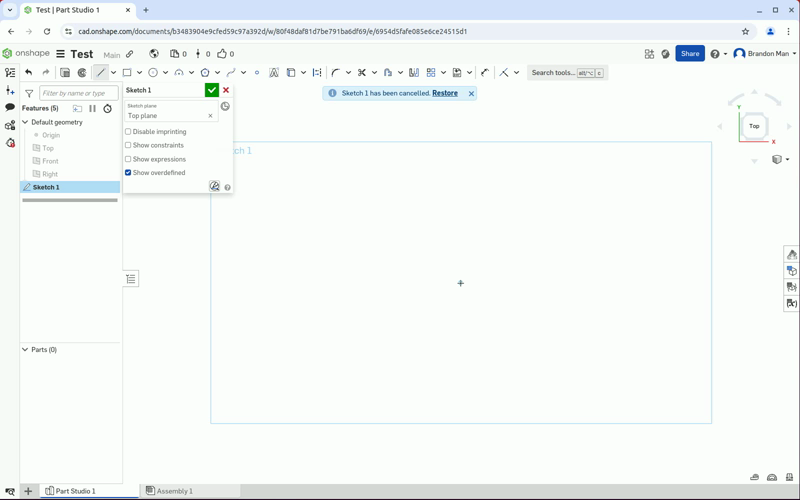
key_down(shift)
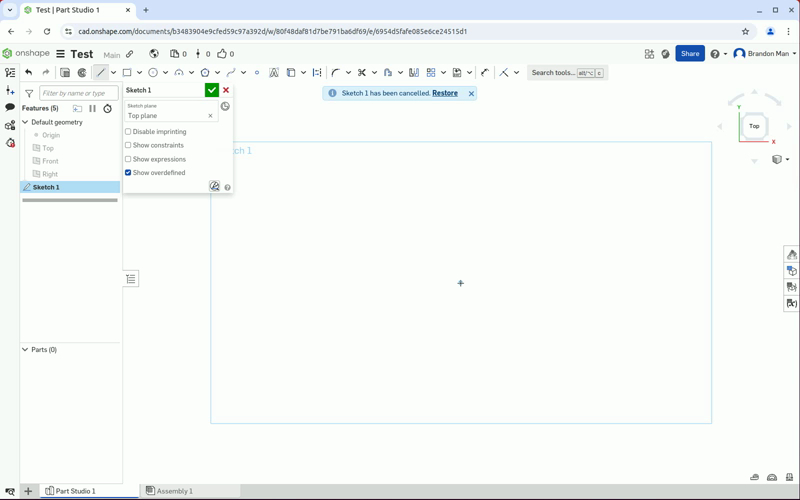
mouse_move(573, 282)
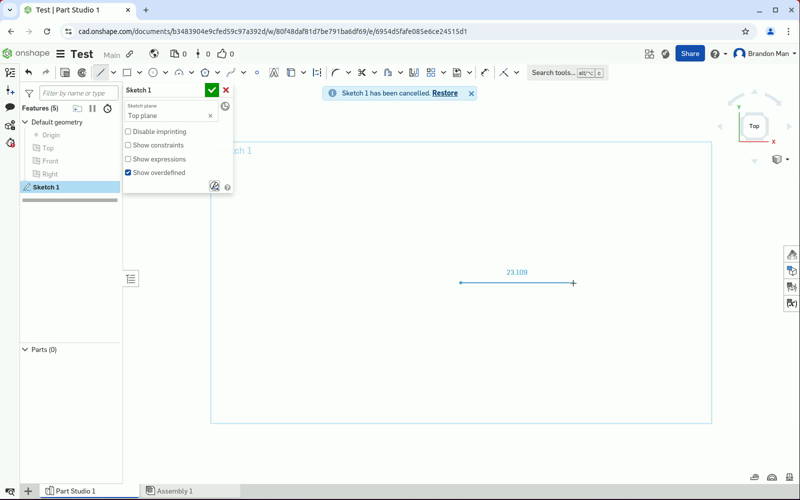
click(573, 282)
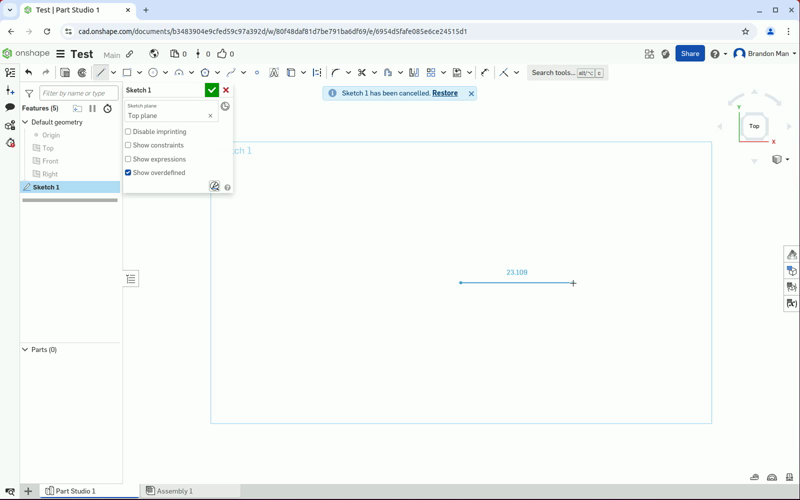
key_up(shift)
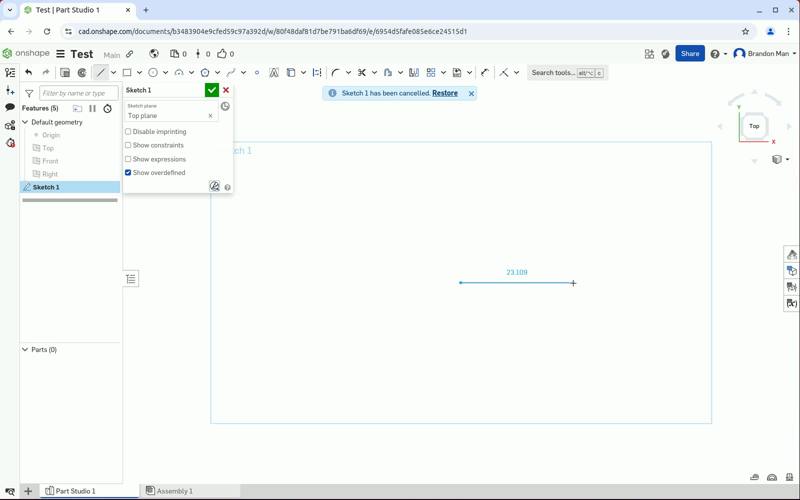
key_down(shift)
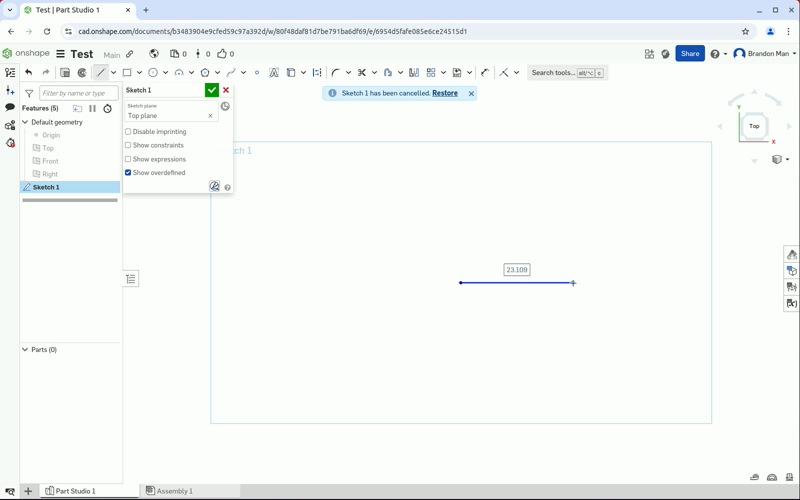
mouse_move(589, 282)
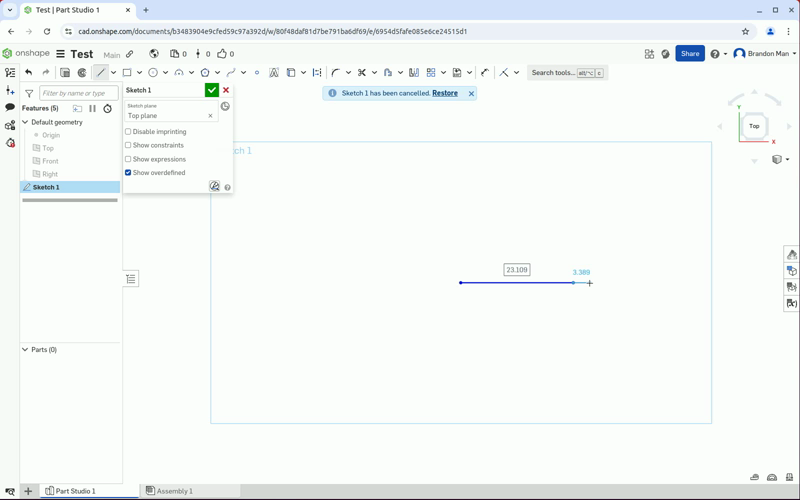
mouse_move(573, 267)
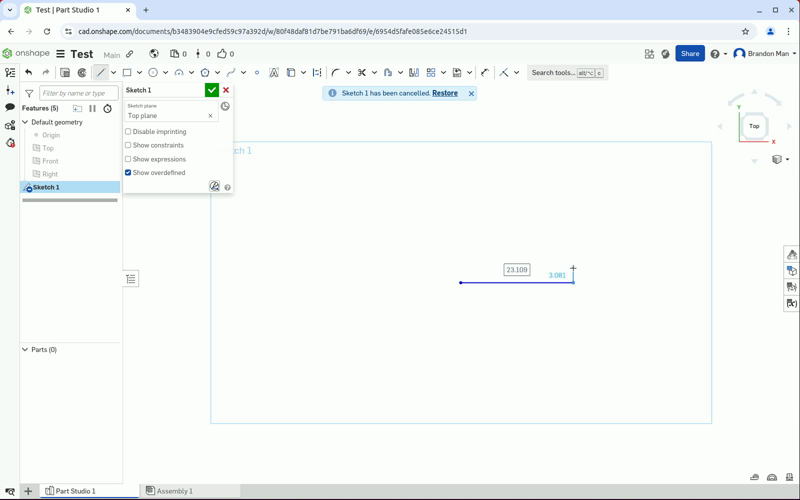
click(573, 267)
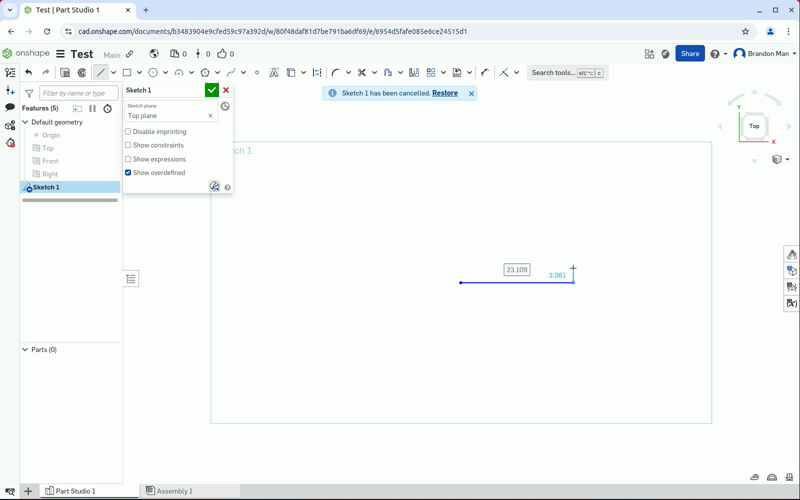
key_up(shift)
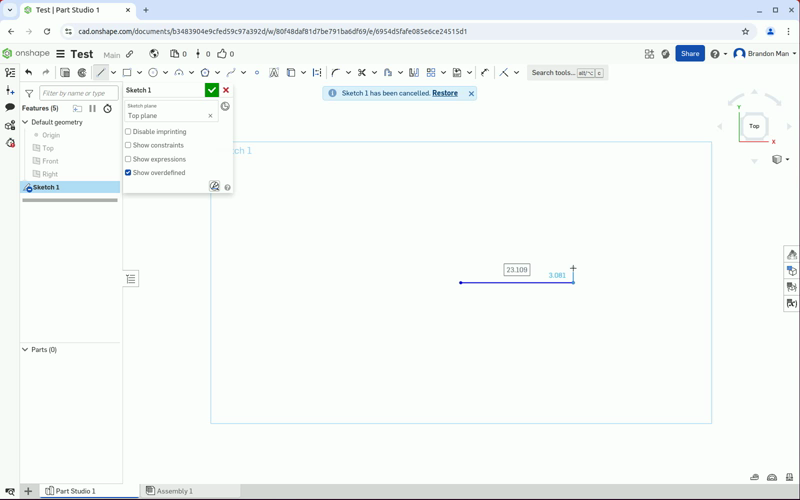
key_down(shift)
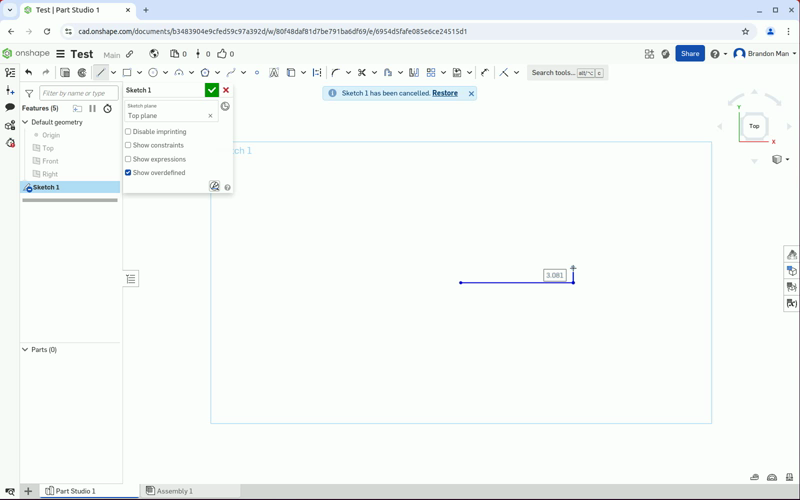
mouse_move(460, 267)
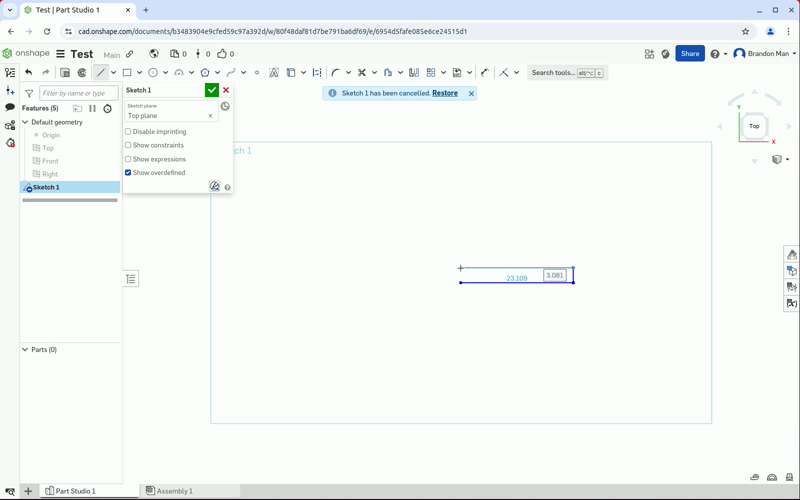
click(460, 267)
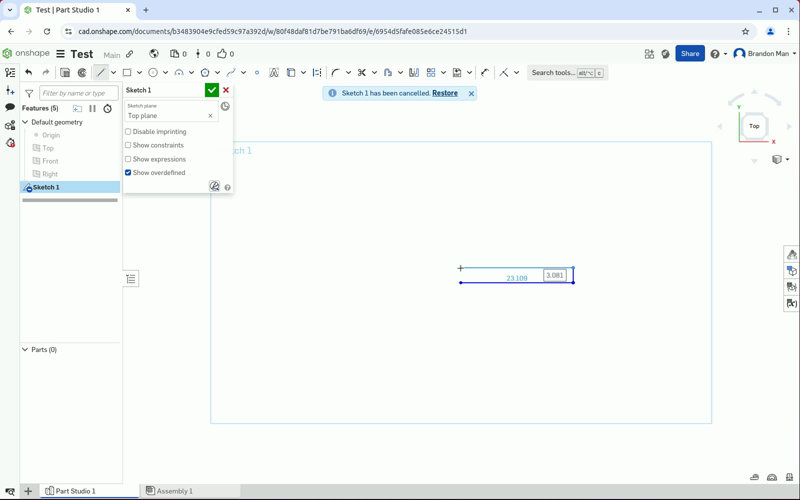
key_up(shift)
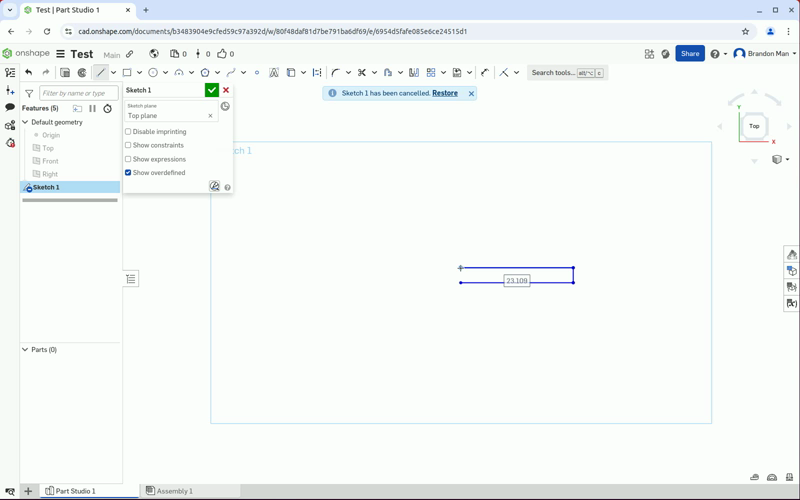
mouse_move(490, 267)
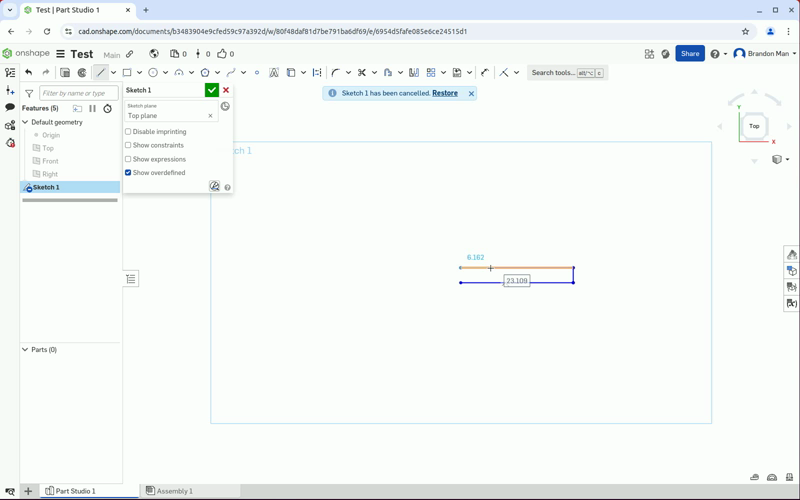
key_down(shift)
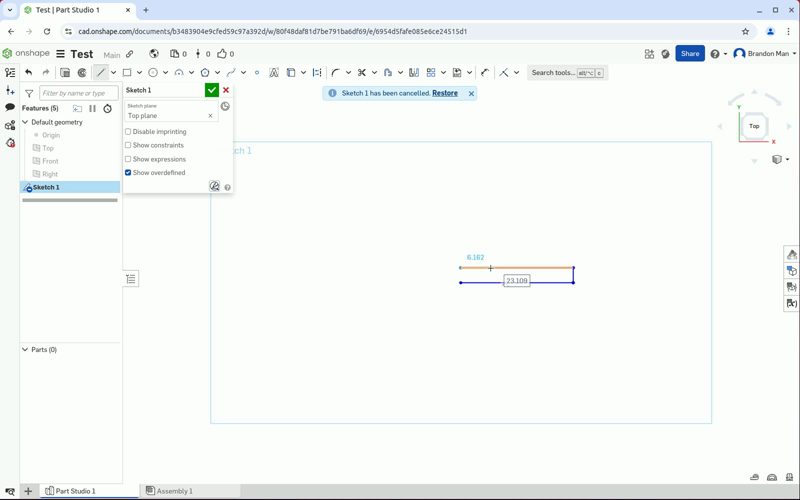
mouse_move(460, 282)
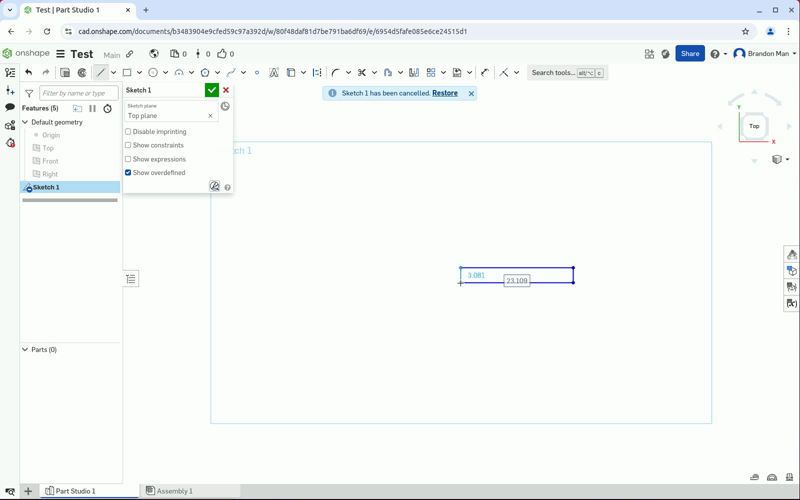
key_up(shift)
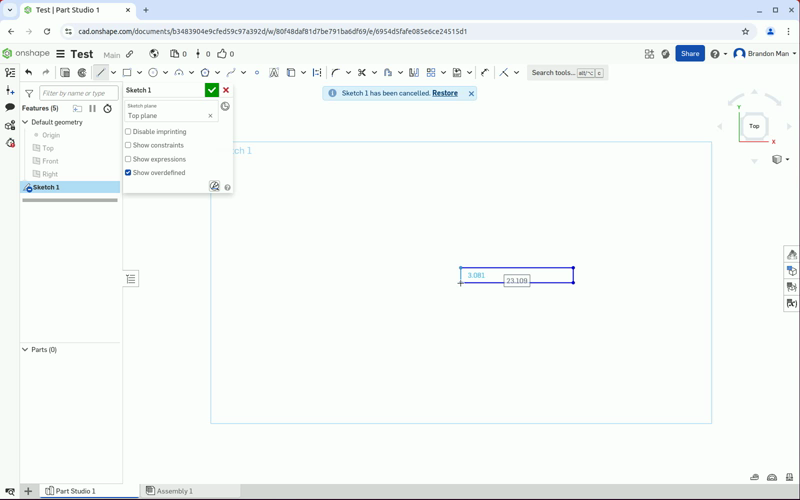
click(460, 282)
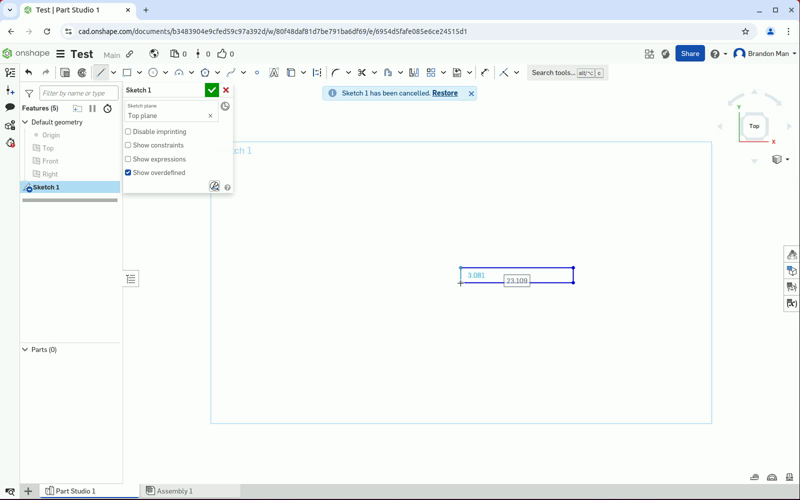
key(esc)
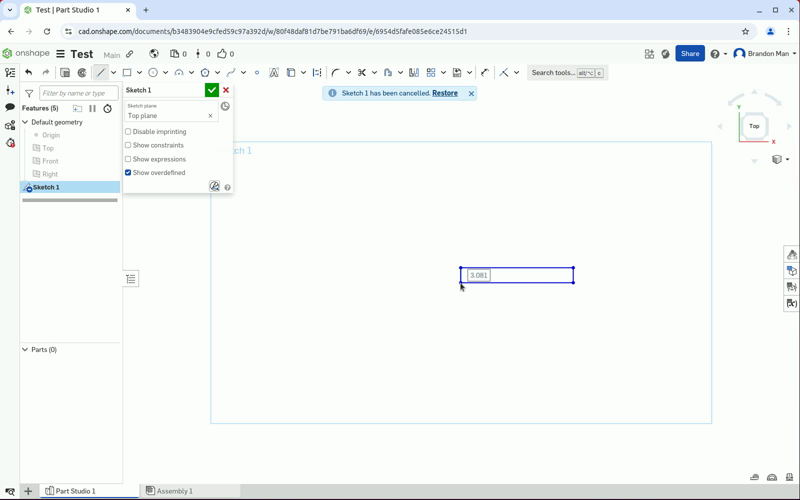
key(c)
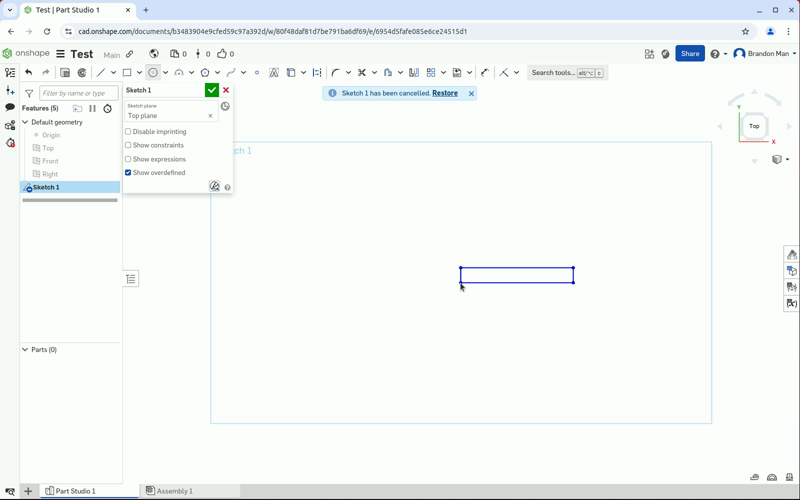
key_down(shift)
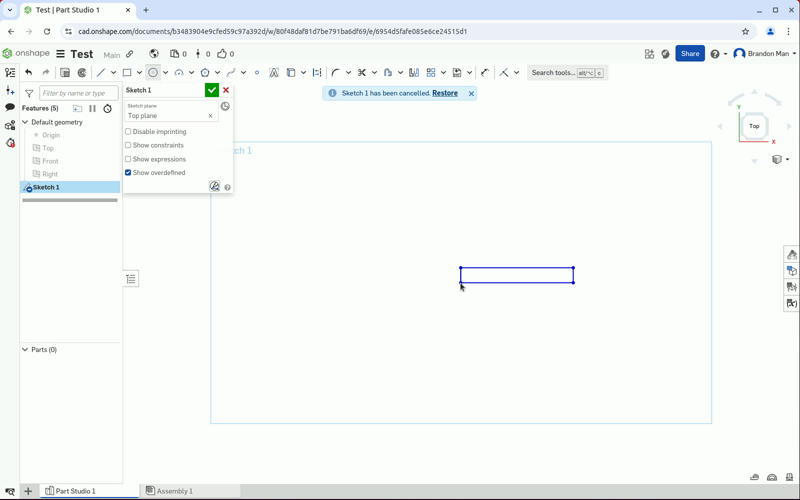
mouse_move(465, 272)
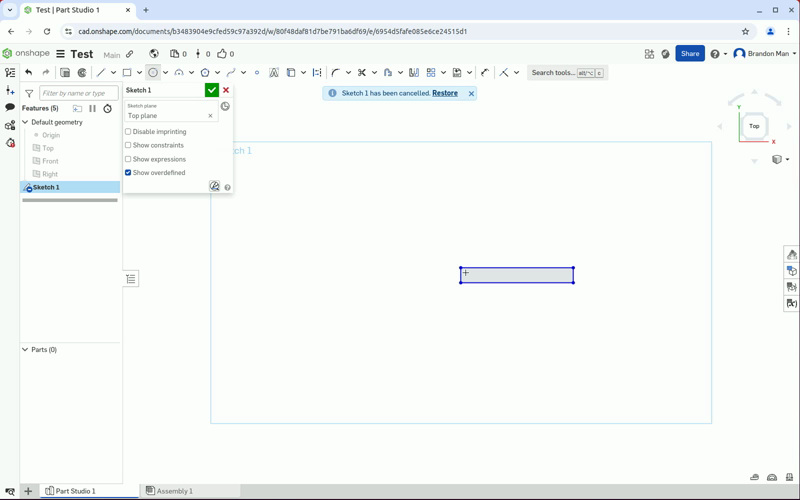
click(465, 272)
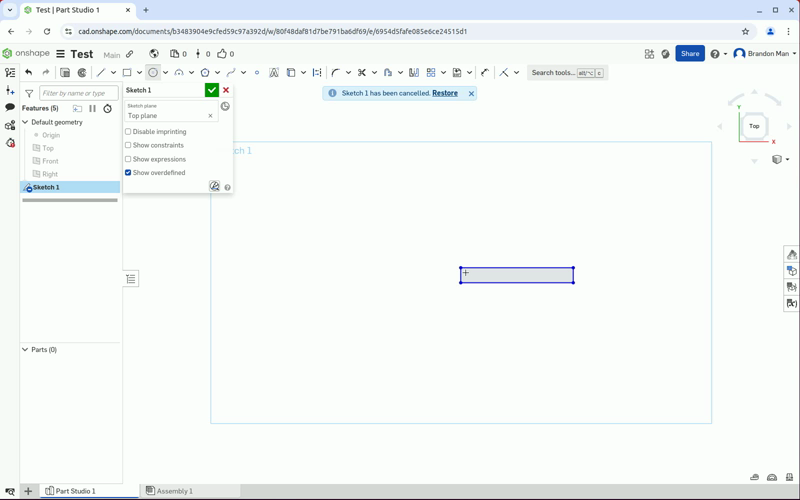
key_up(shift)
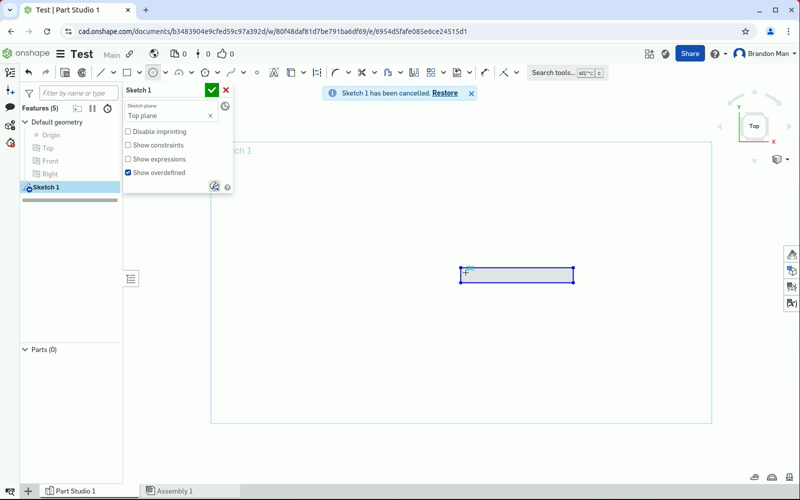
mouse_move(466, 272)
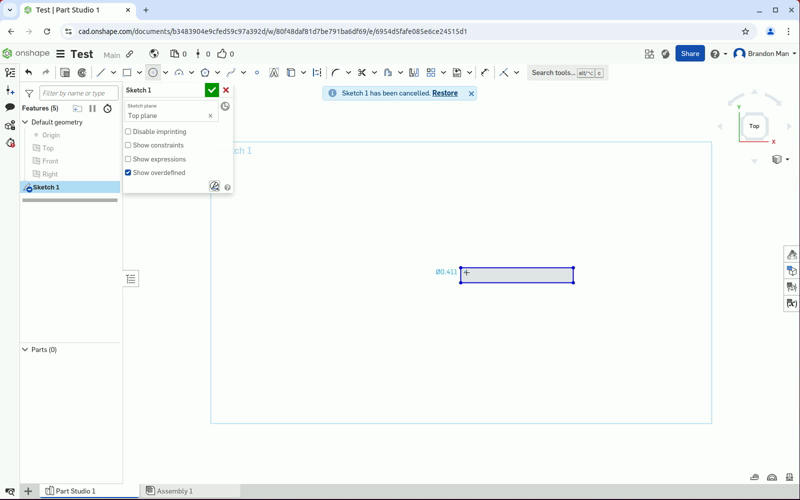
scroll(6)
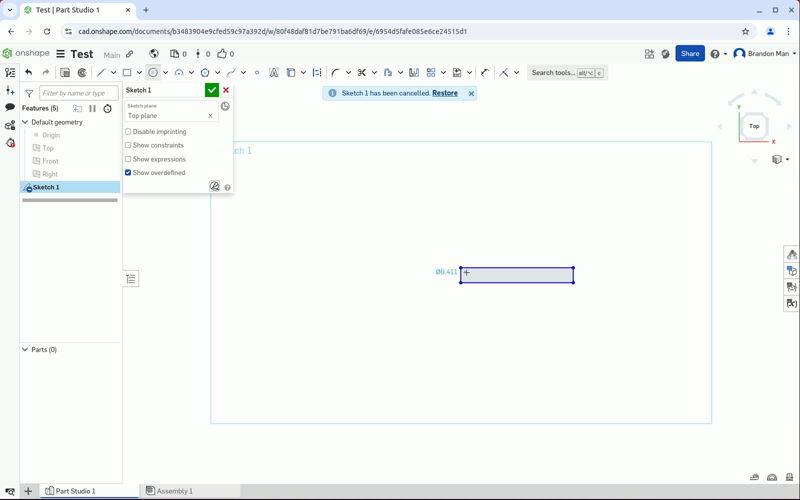
scroll(6)
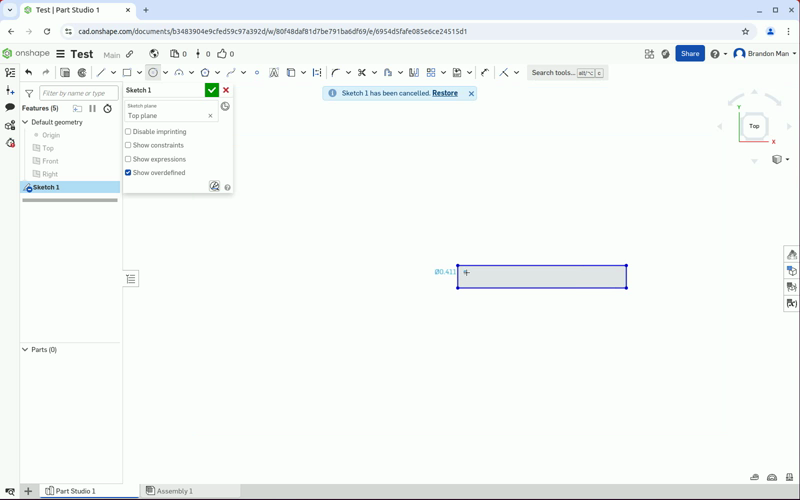
scroll(6)
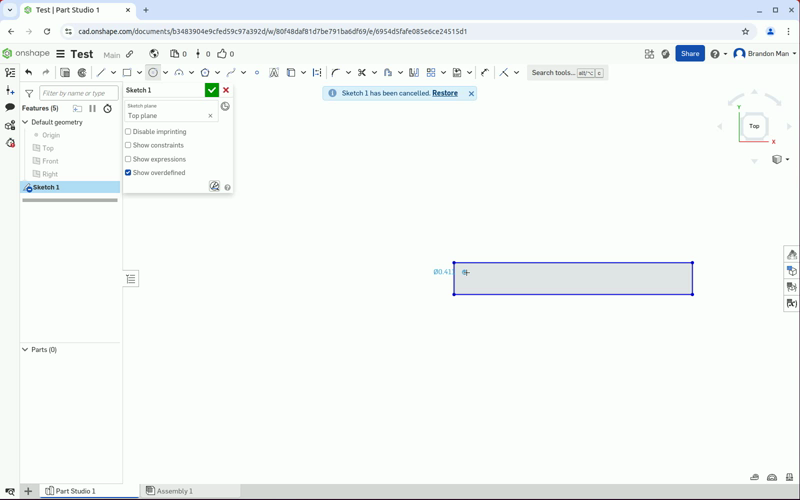
scroll(6)
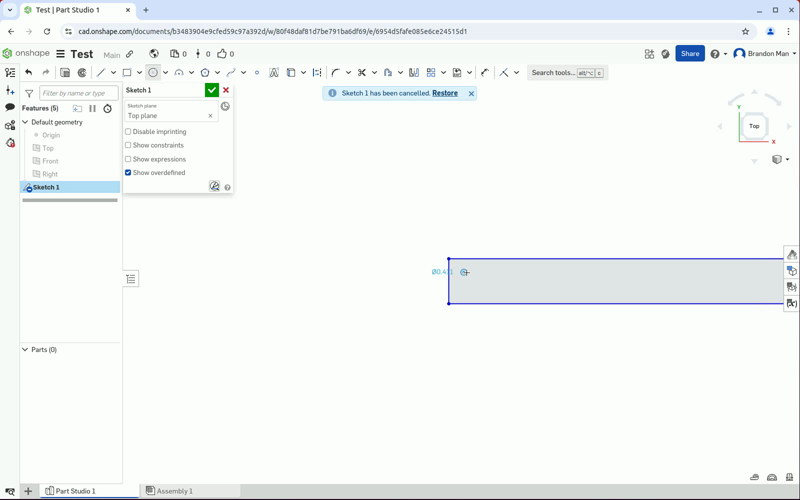
scroll(6)
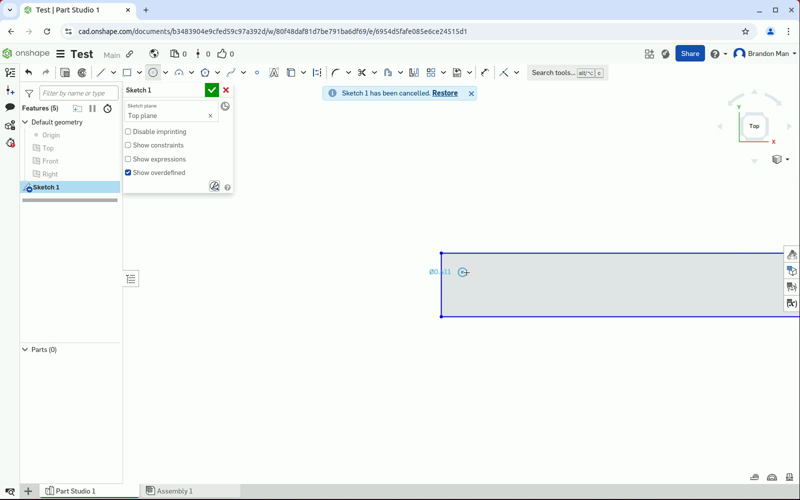
scroll(6)
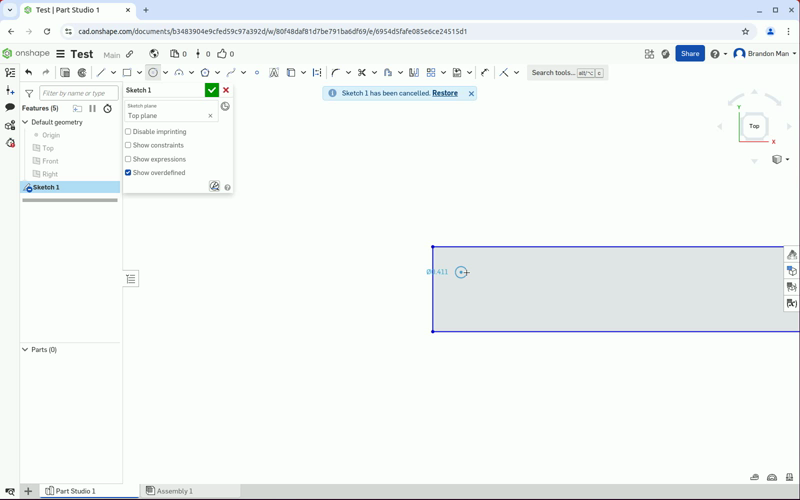
scroll(6)
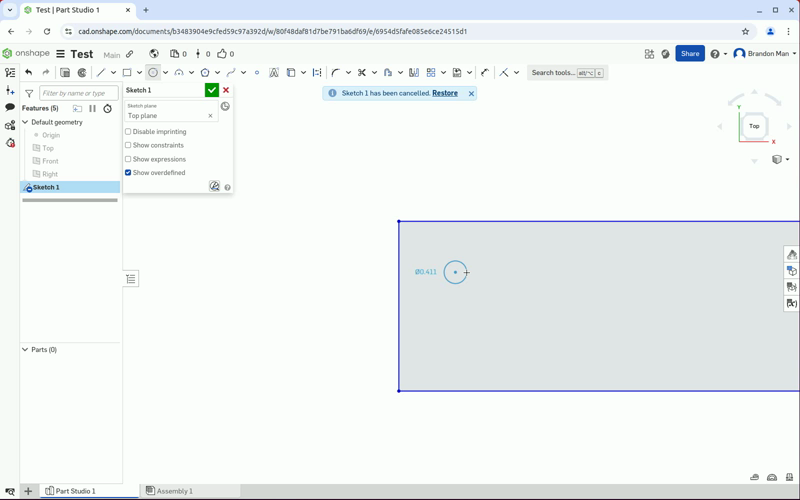
click(466, 272)
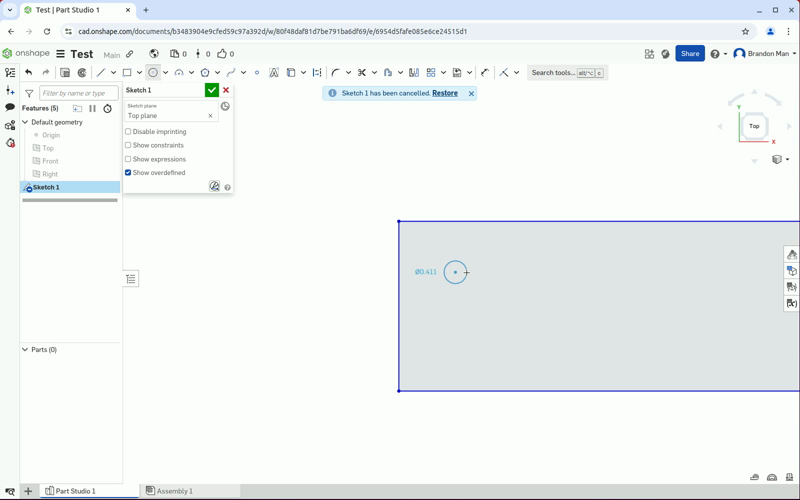
scroll(-6)
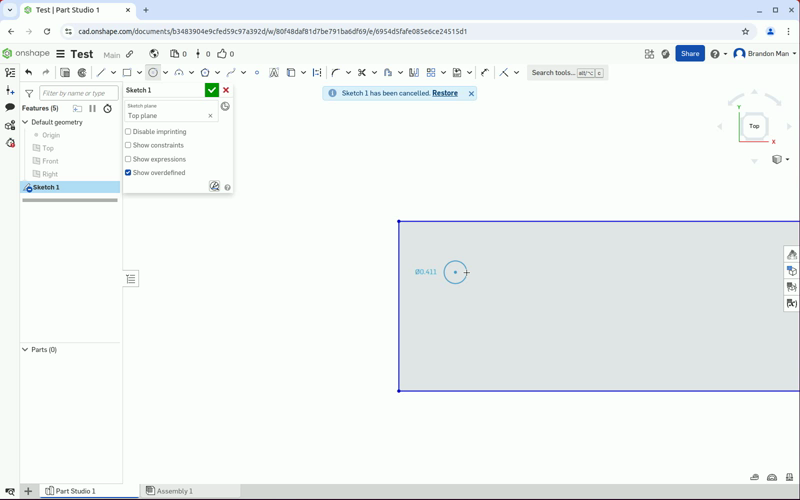
scroll(-6)
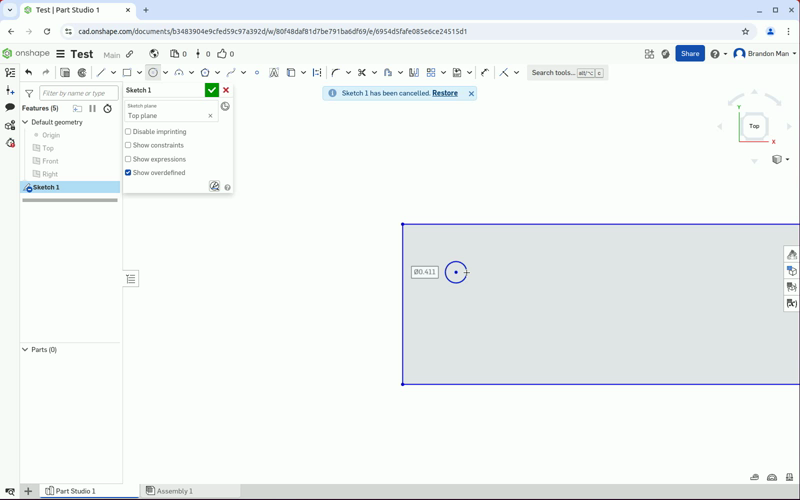
scroll(-6)
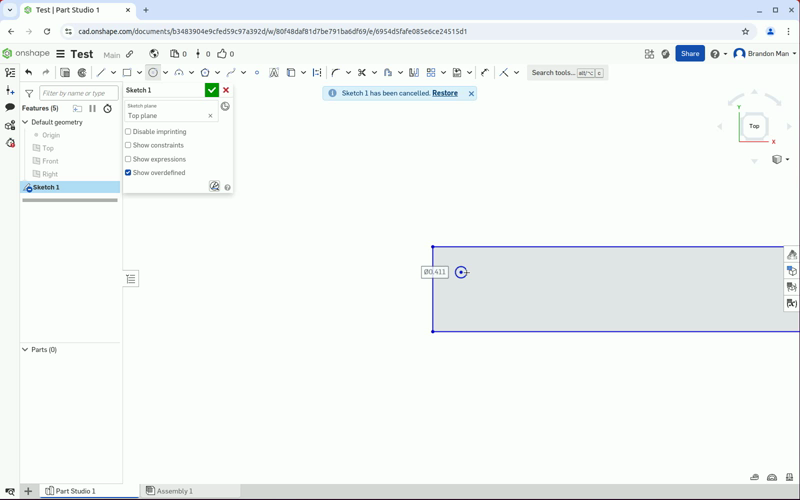
scroll(-6)
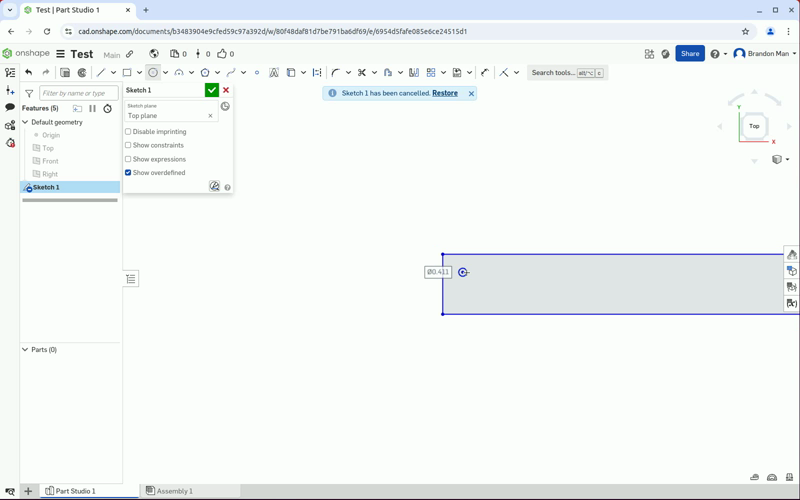
scroll(-6)
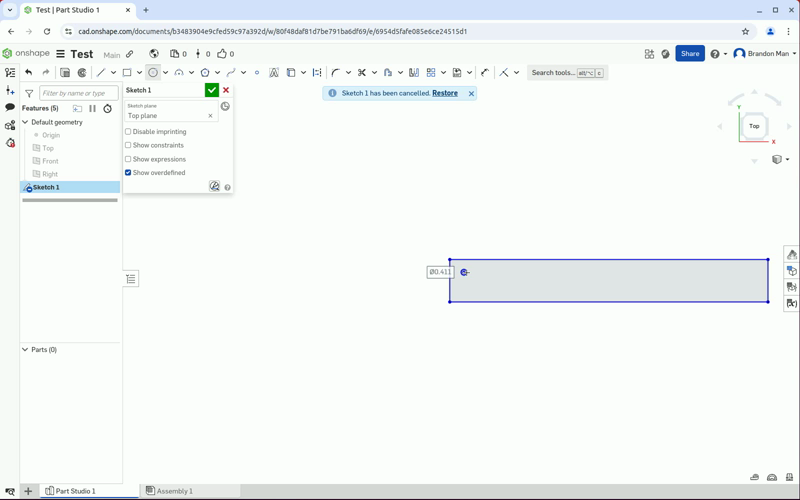
scroll(-6)
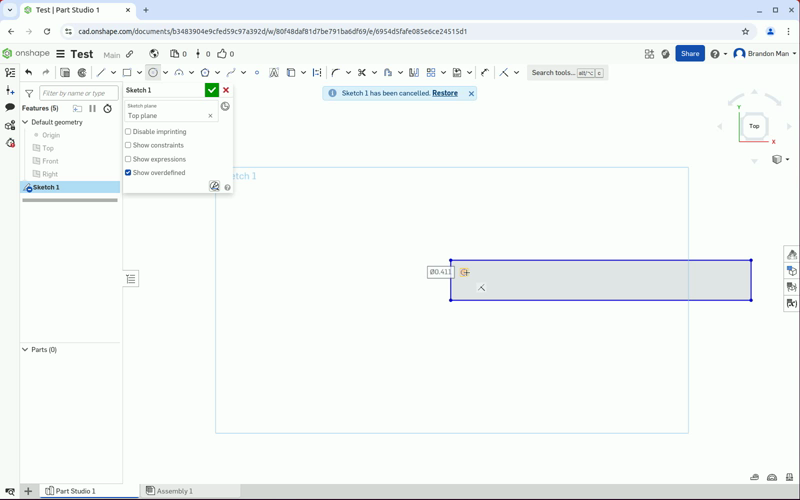
scroll(-6)
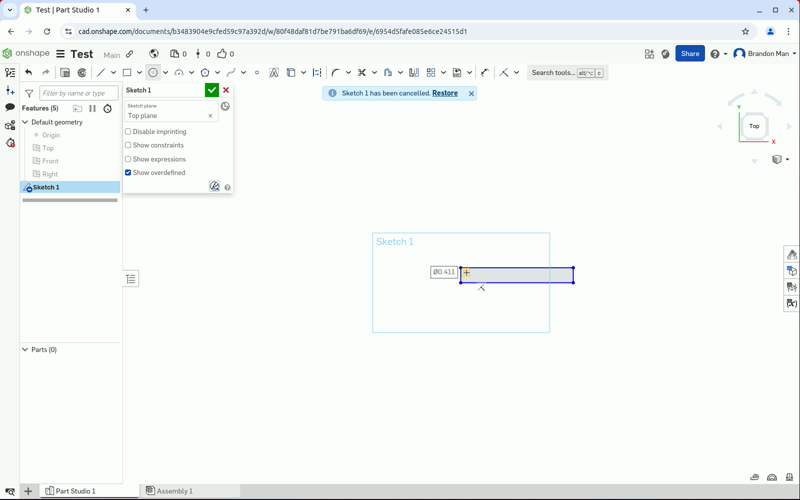
key(esc)
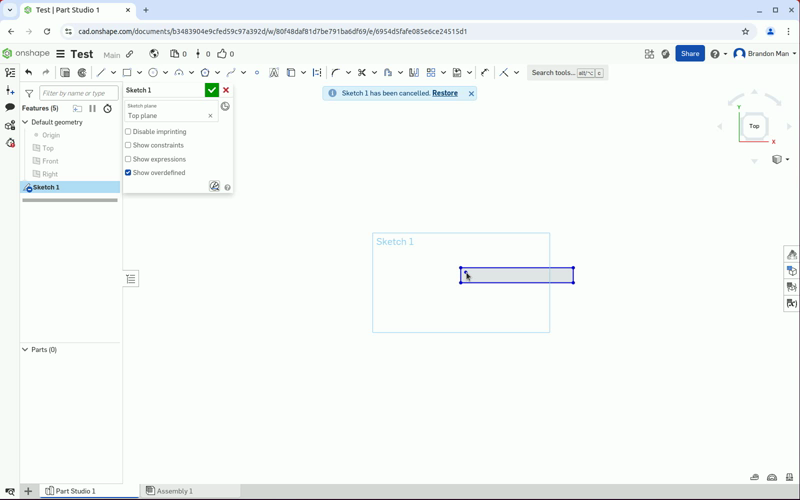
key(c)
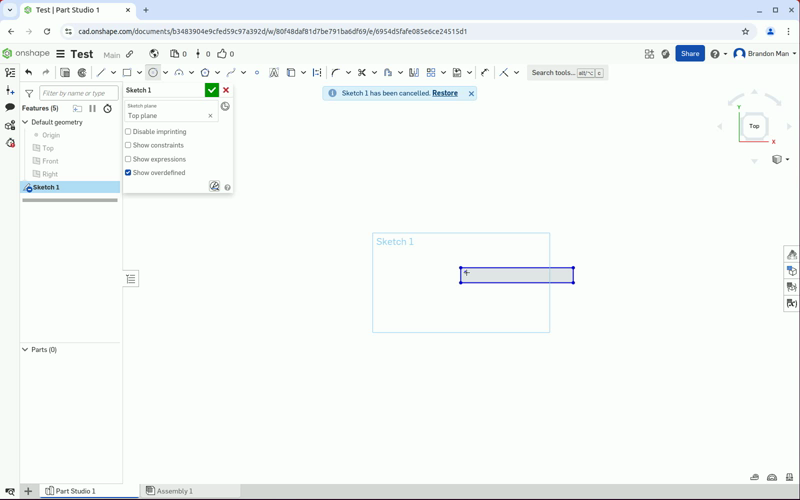
key_down(shift)
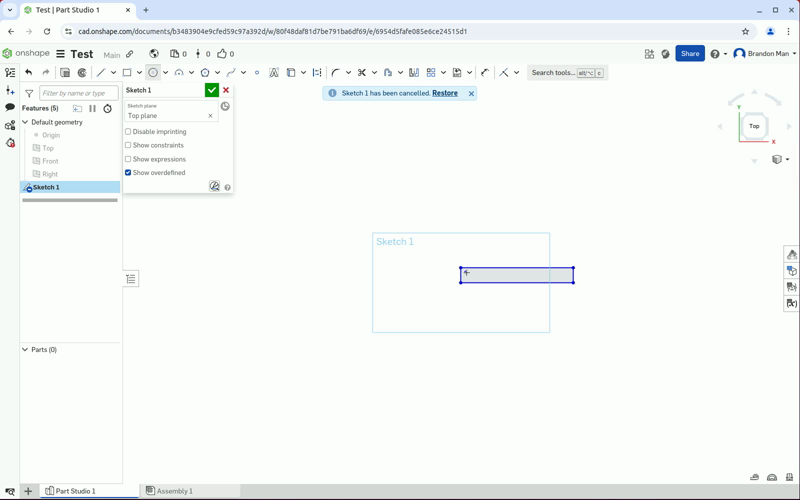
mouse_move(498, 272)
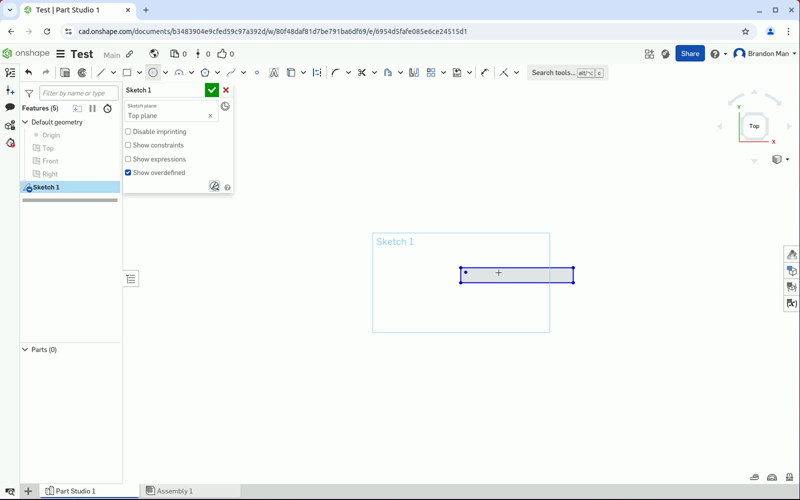
click(498, 272)
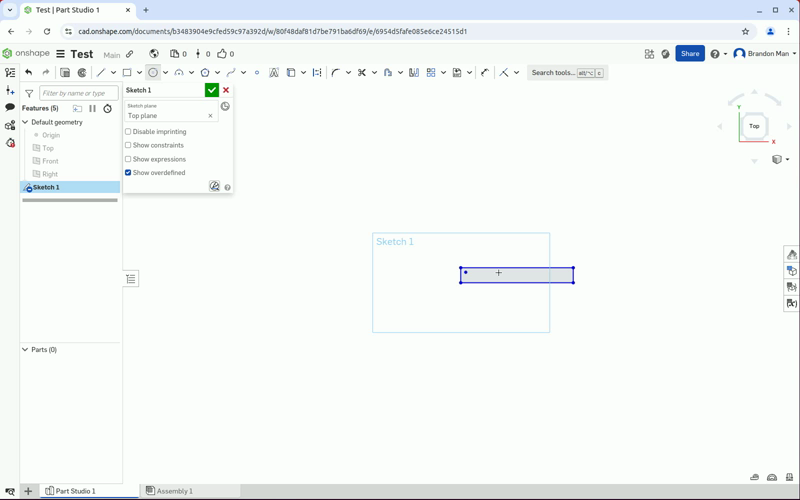
key_up(shift)
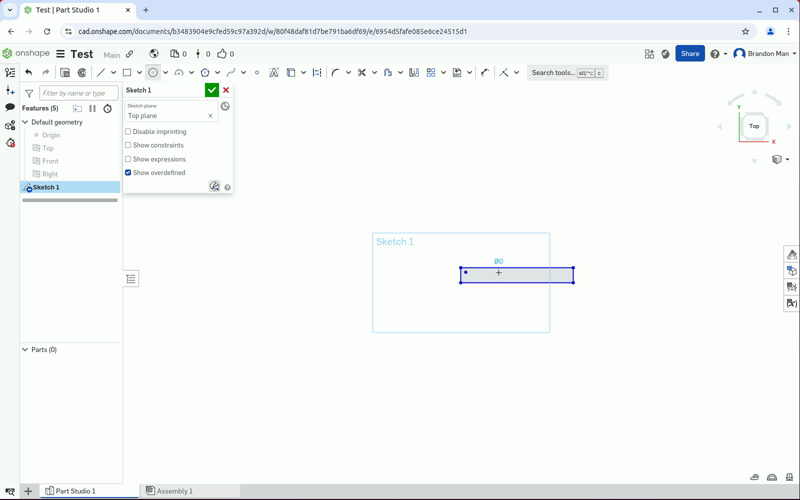
mouse_move(499, 272)
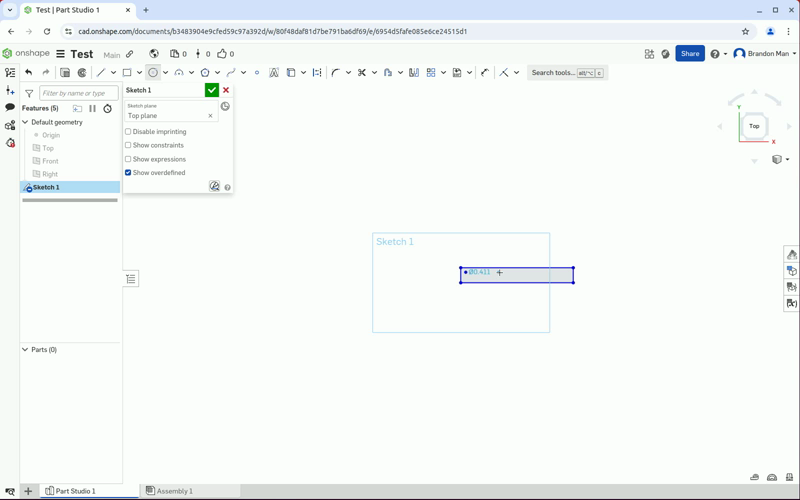
scroll(6)
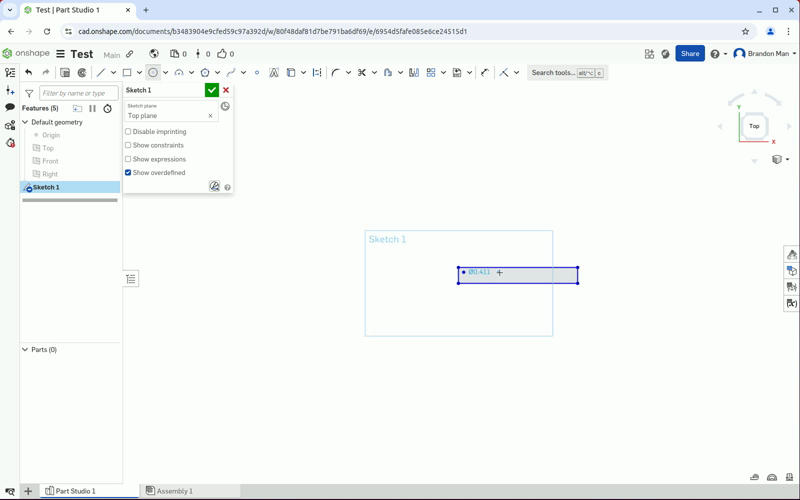
scroll(6)
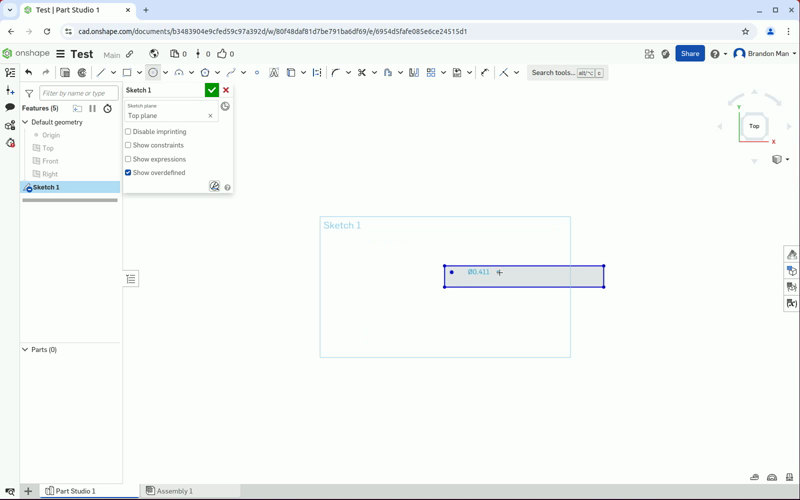
scroll(6)
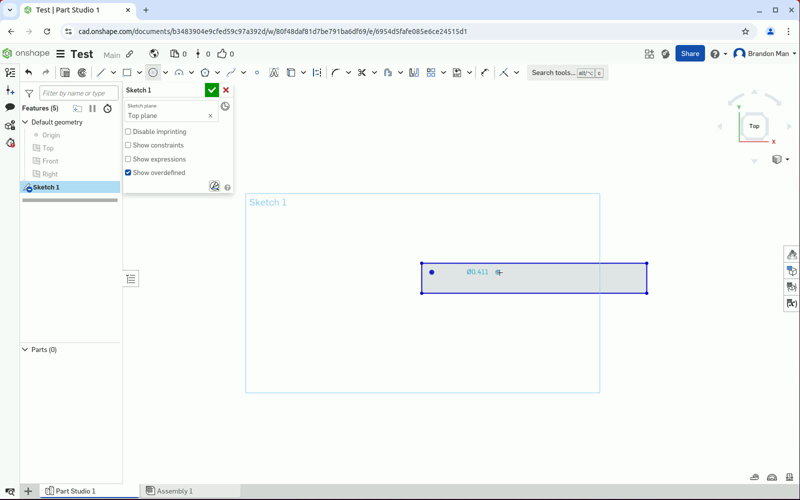
scroll(6)
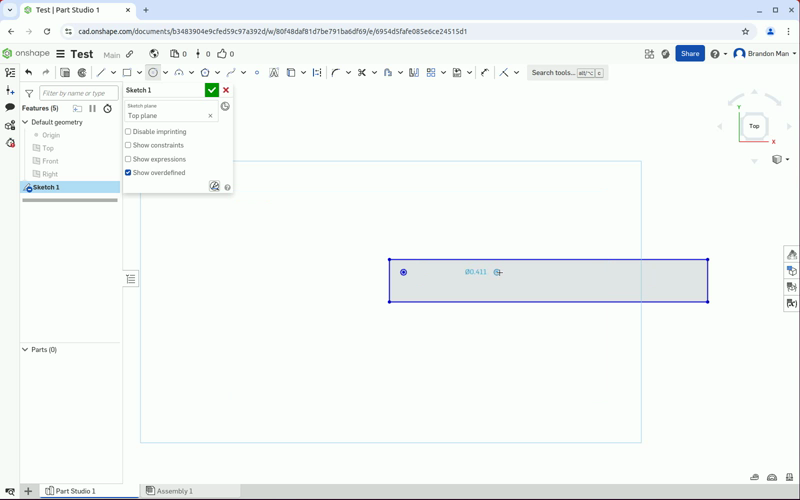
scroll(6)
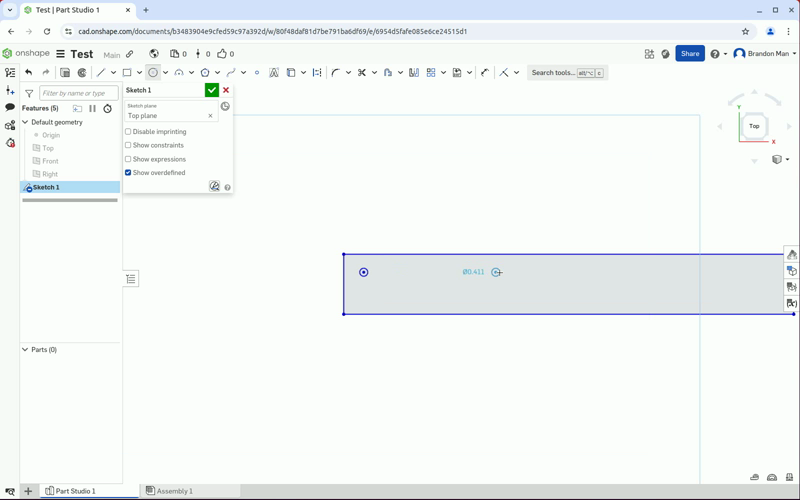
scroll(6)
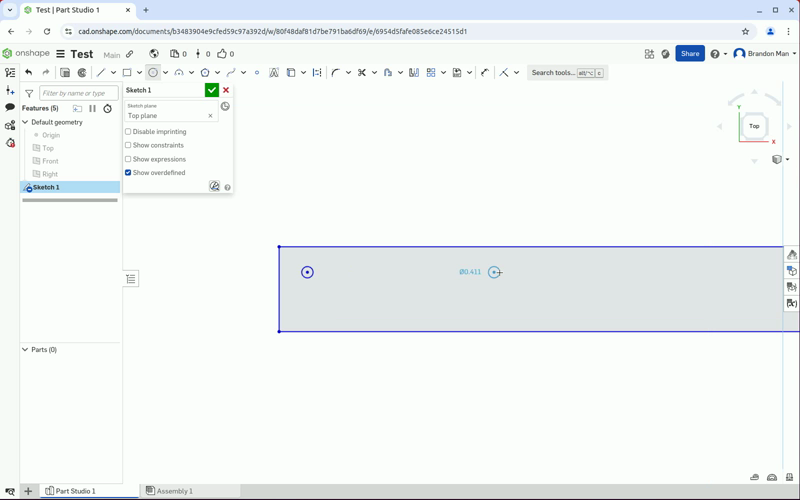
scroll(6)
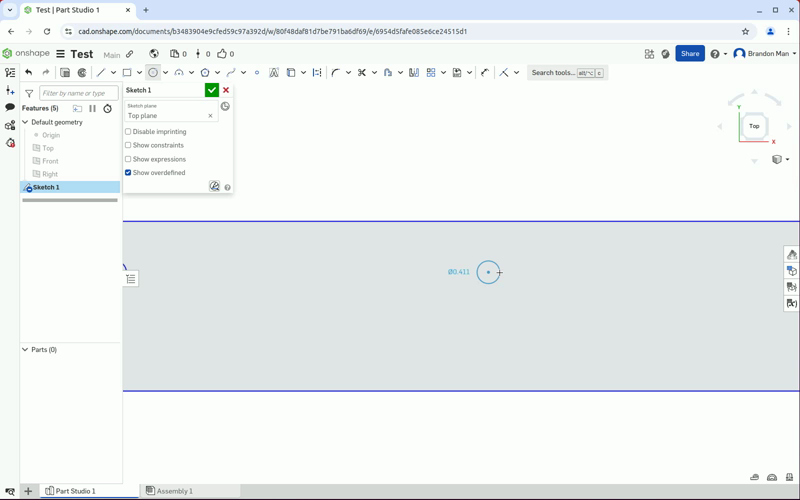
click(499, 272)
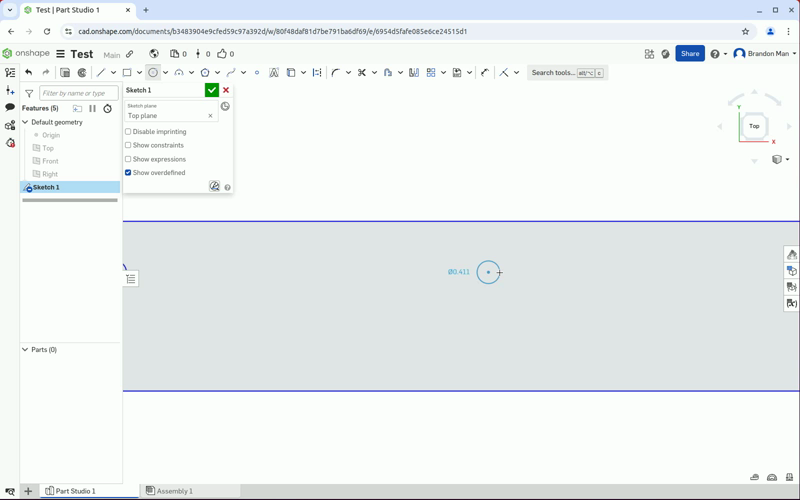
scroll(-6)
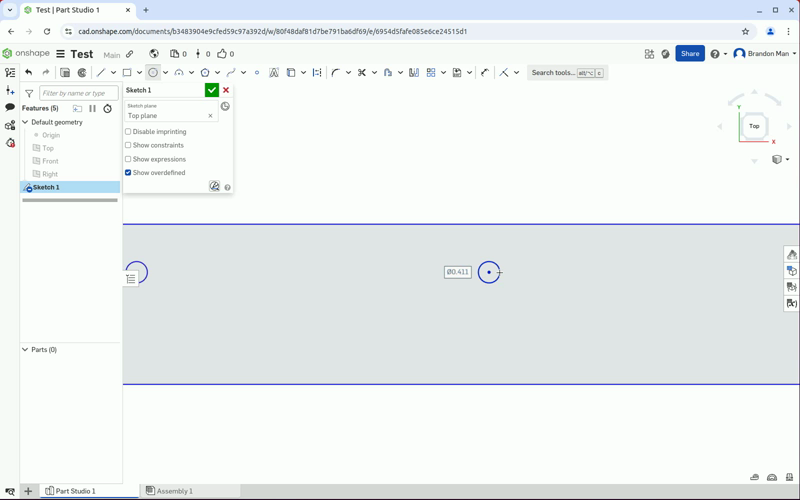
scroll(-6)
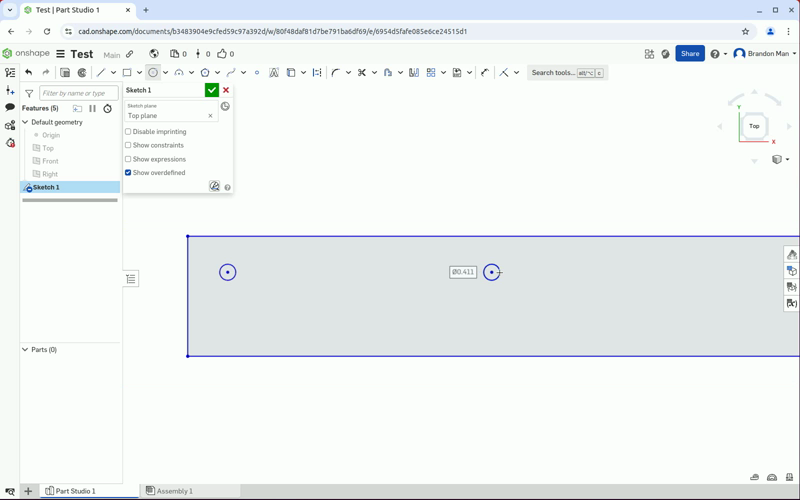
scroll(-6)
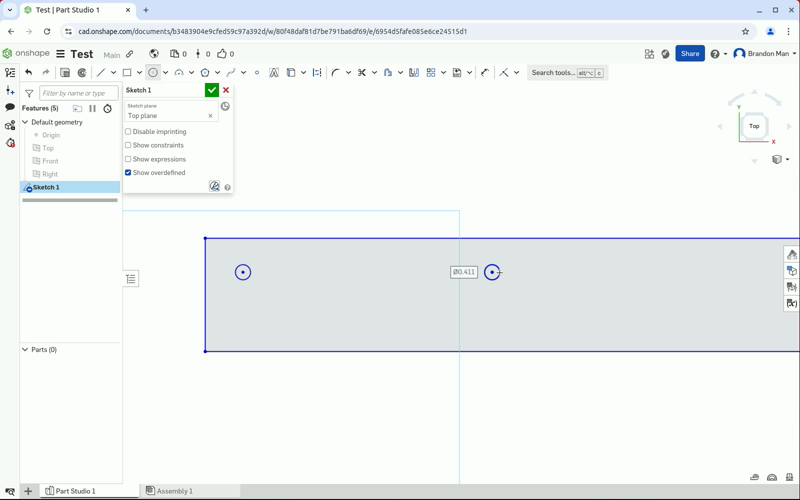
scroll(-6)
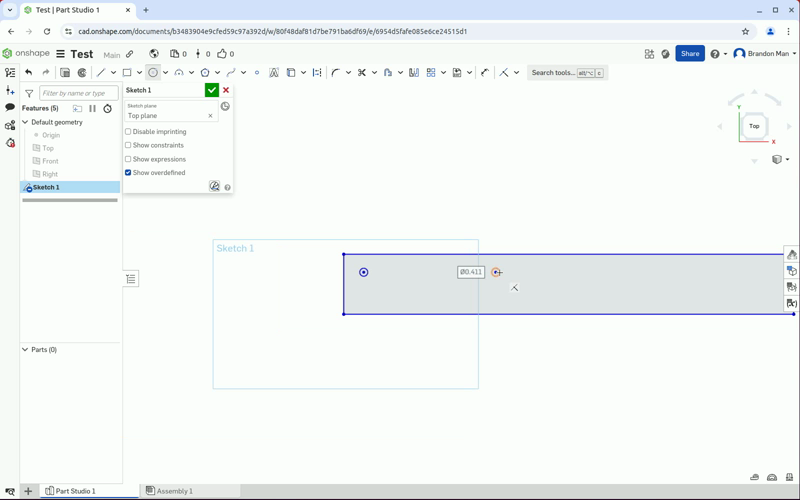
scroll(-6)
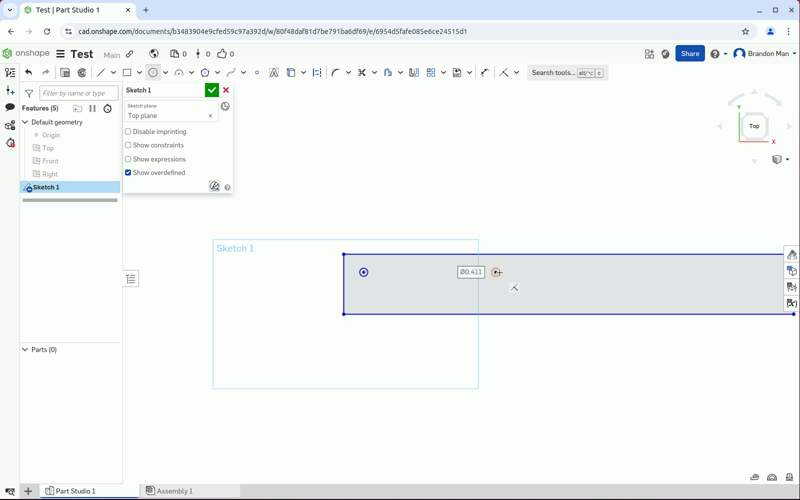
scroll(-6)
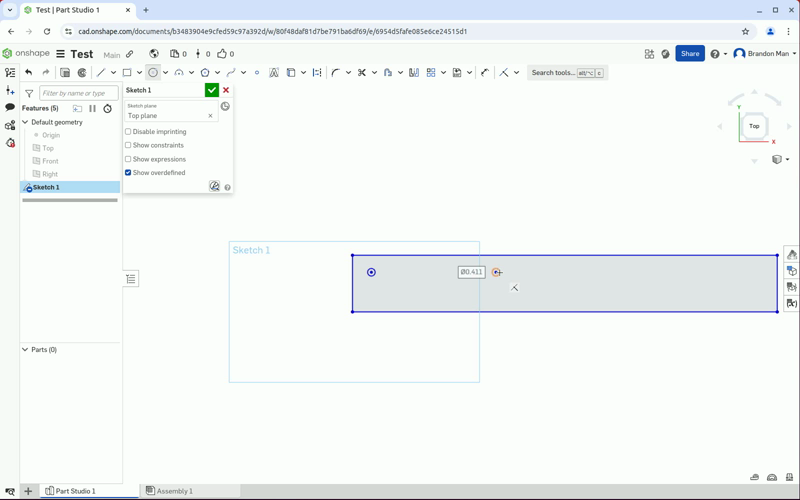
scroll(-6)
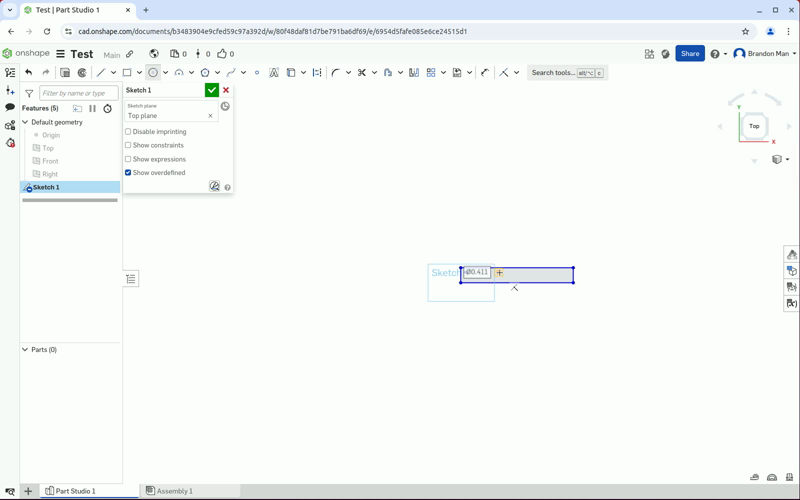
key(esc)
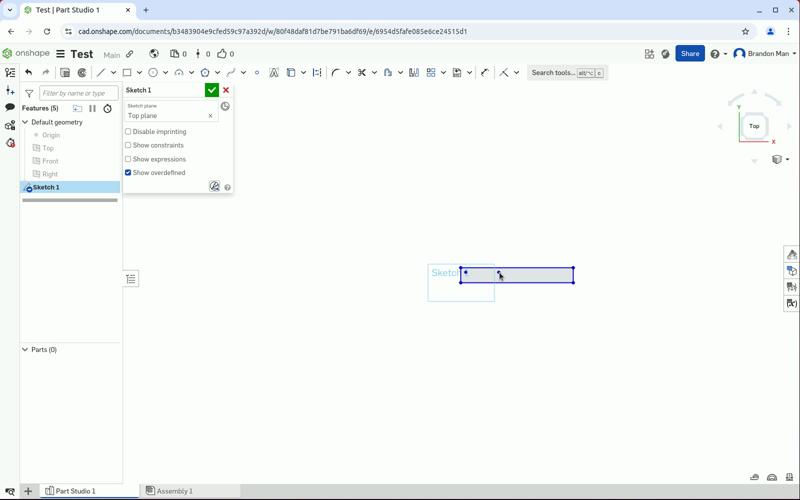
key(c)
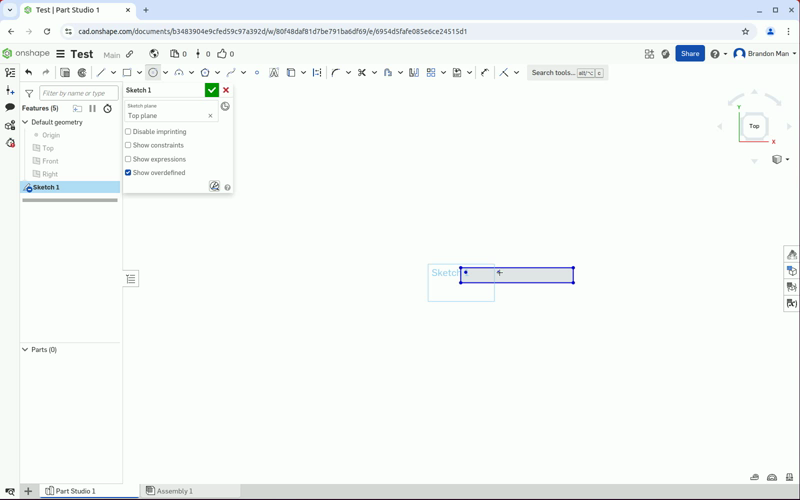
key_down(shift)
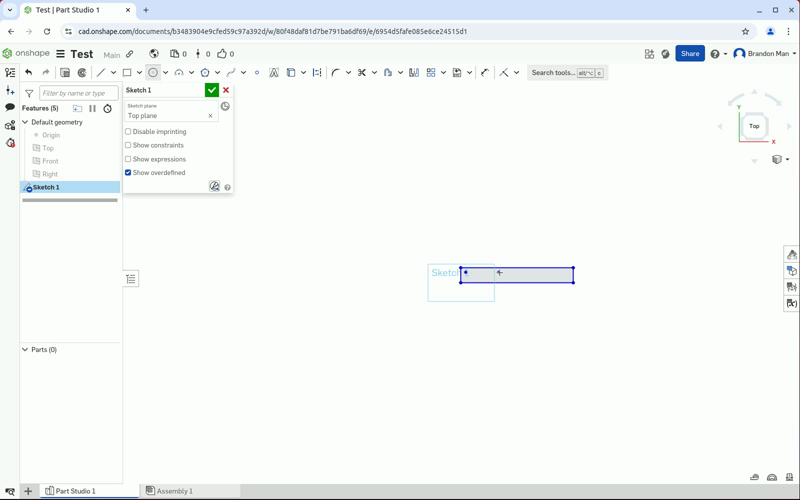
mouse_move(524, 272)
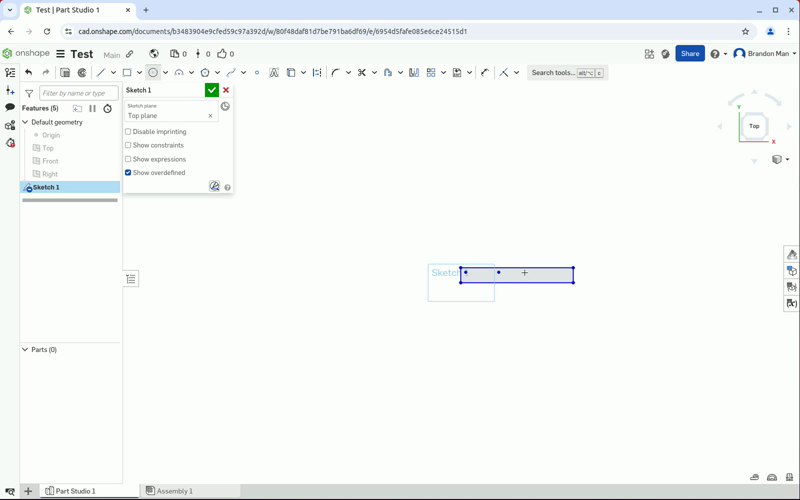
click(524, 272)
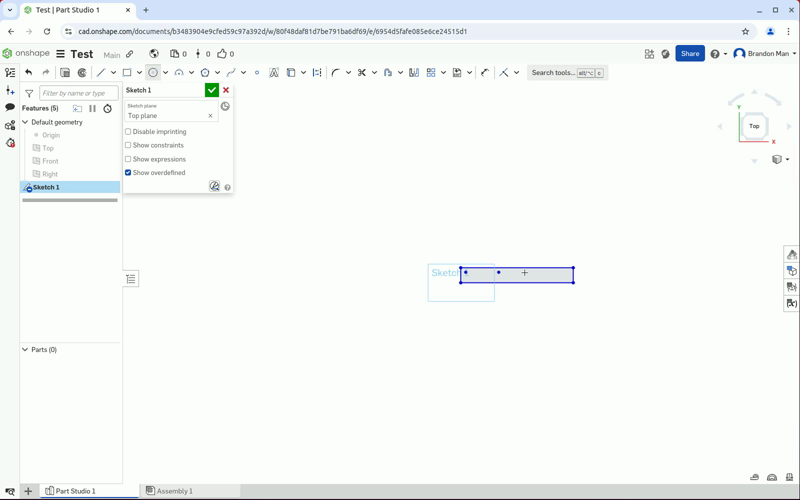
key_up(shift)
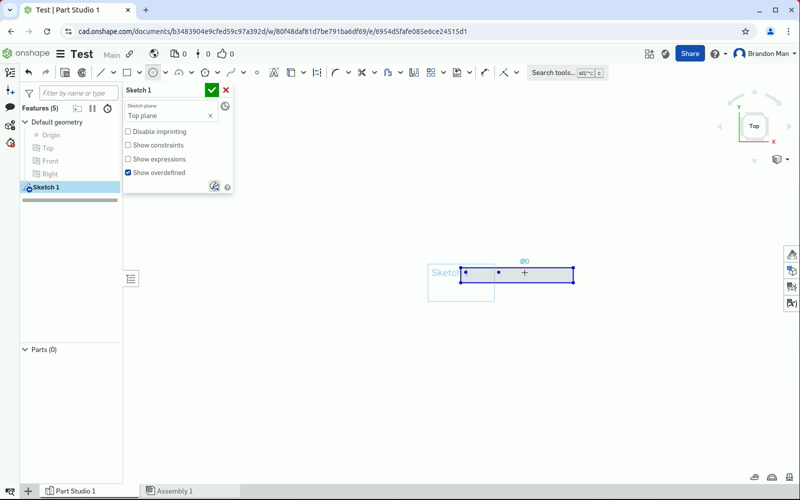
mouse_move(525, 272)
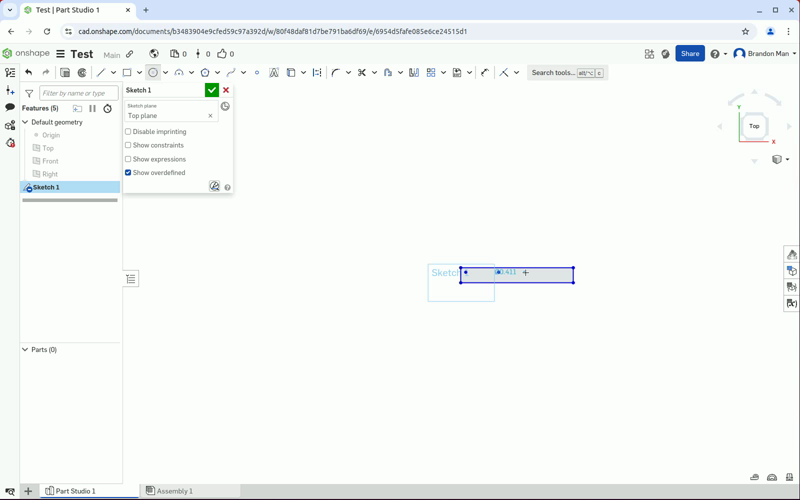
scroll(6)
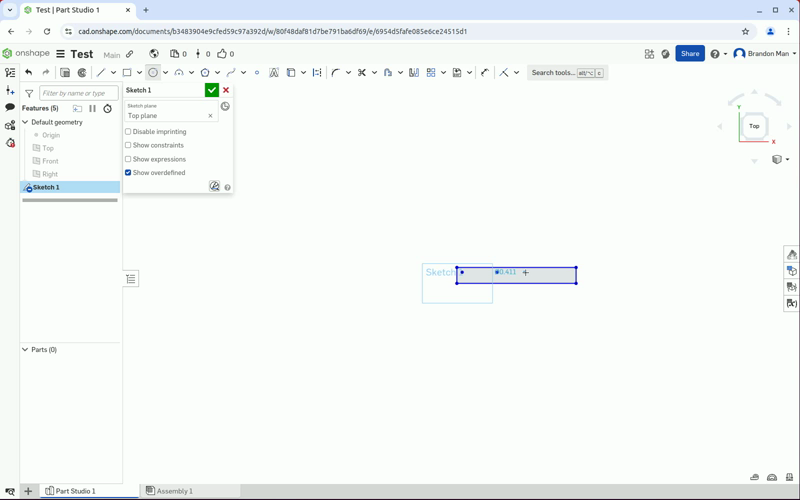
scroll(6)
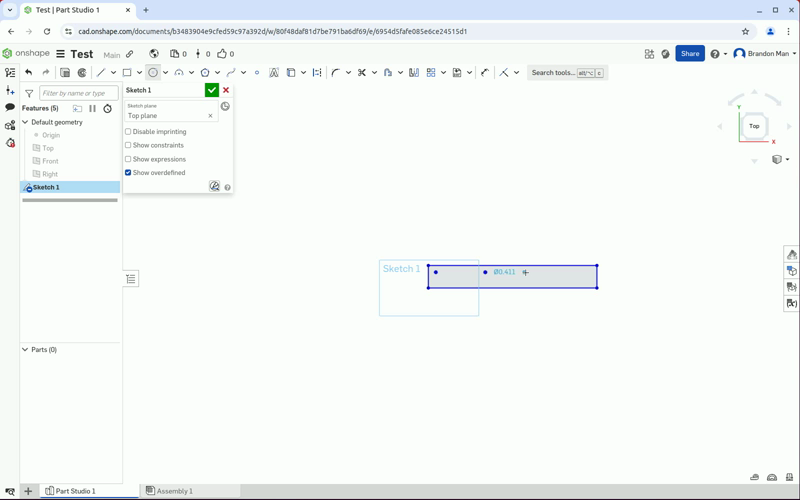
scroll(6)
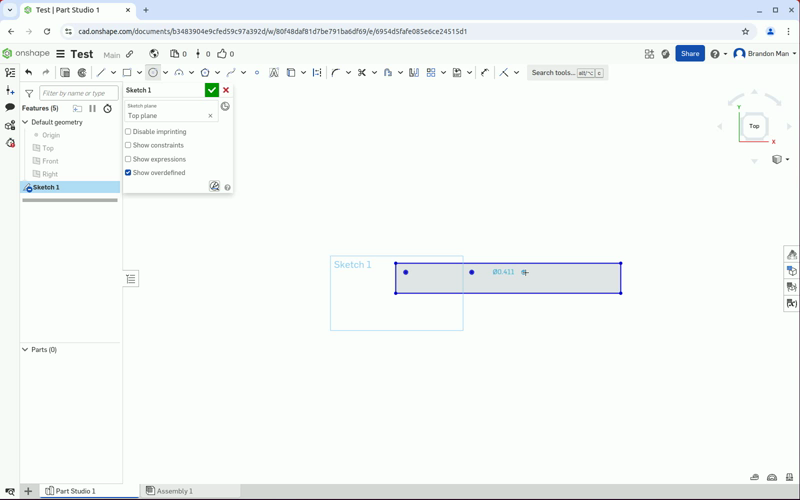
scroll(6)
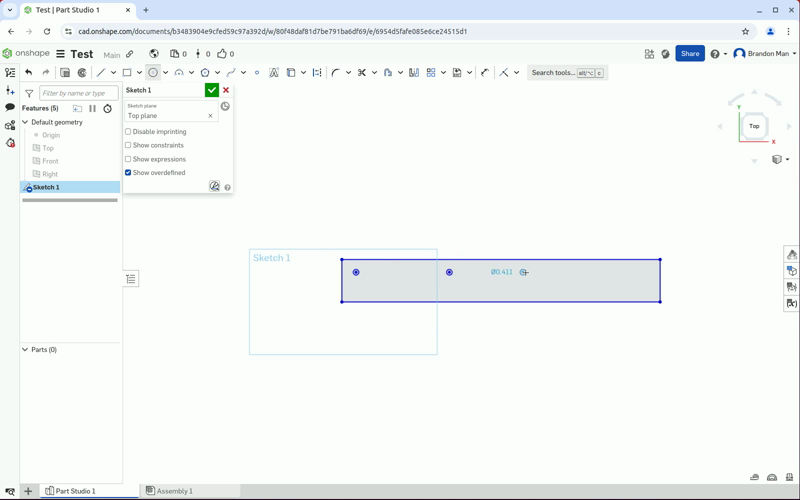
scroll(6)
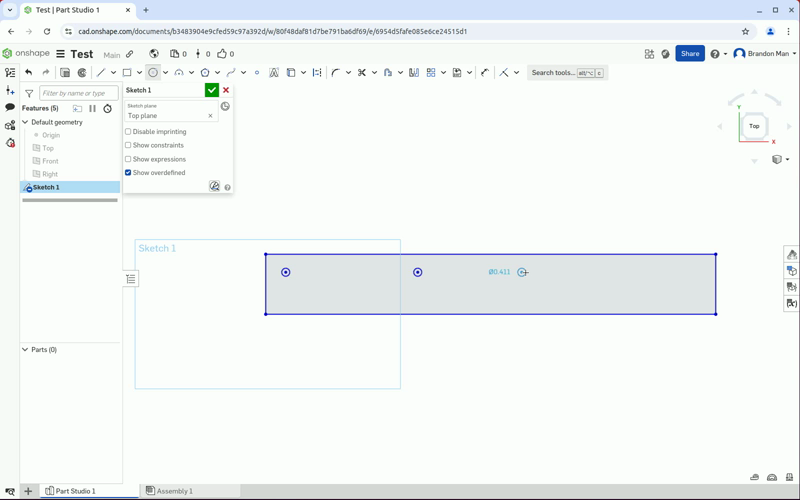
scroll(6)
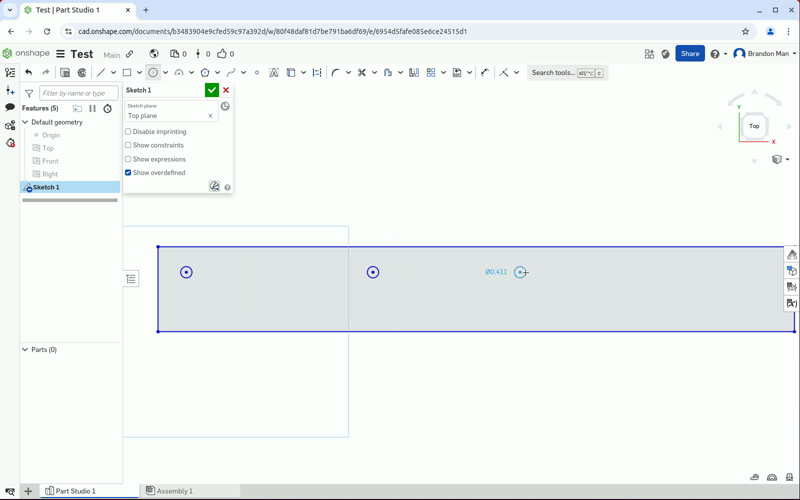
scroll(6)
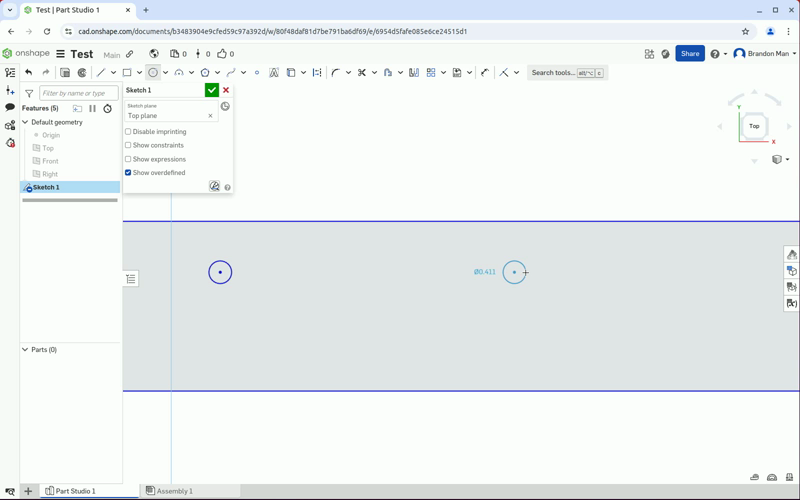
click(525, 272)
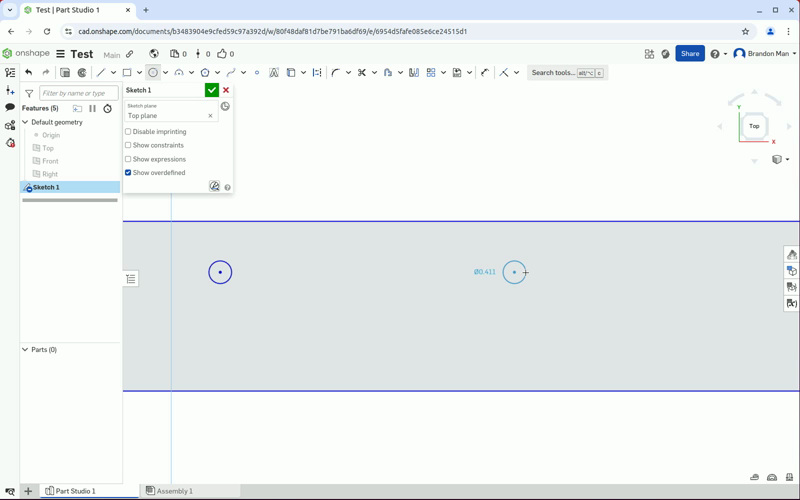
scroll(-6)
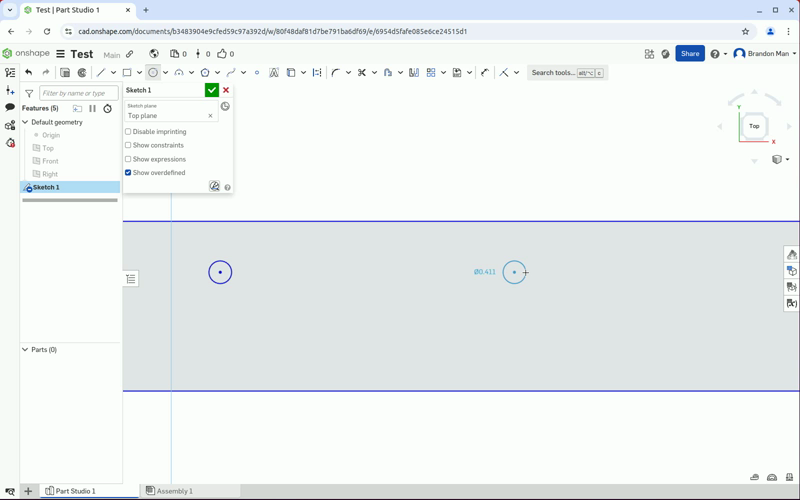
scroll(-6)
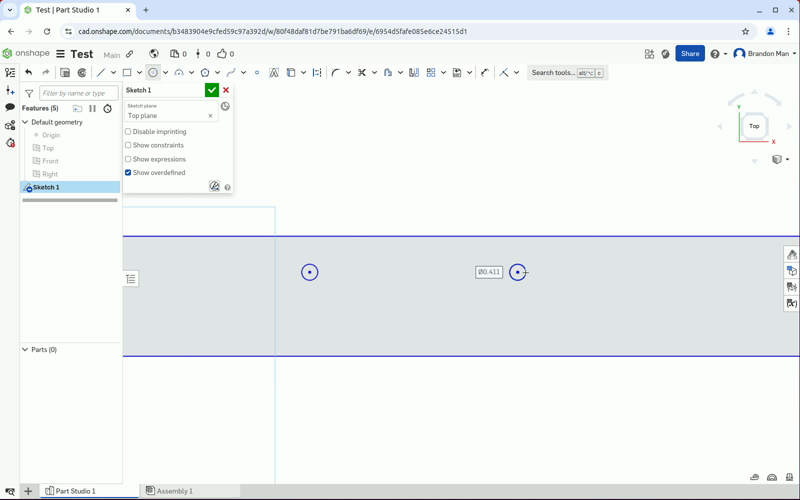
scroll(-6)
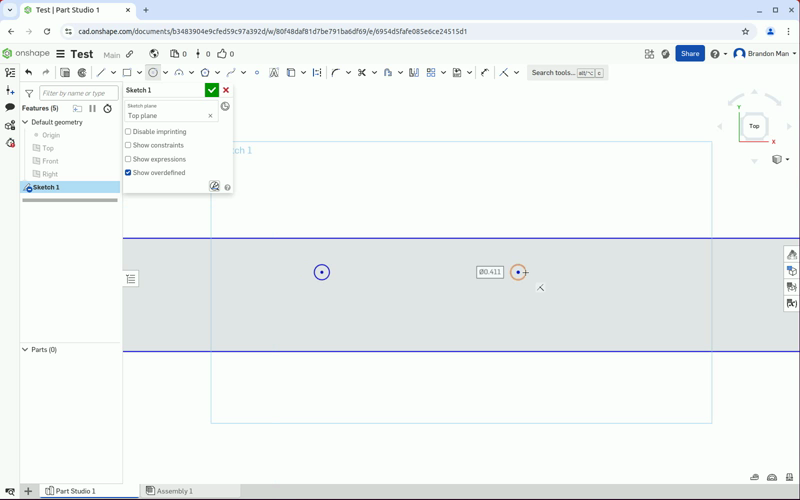
scroll(-6)
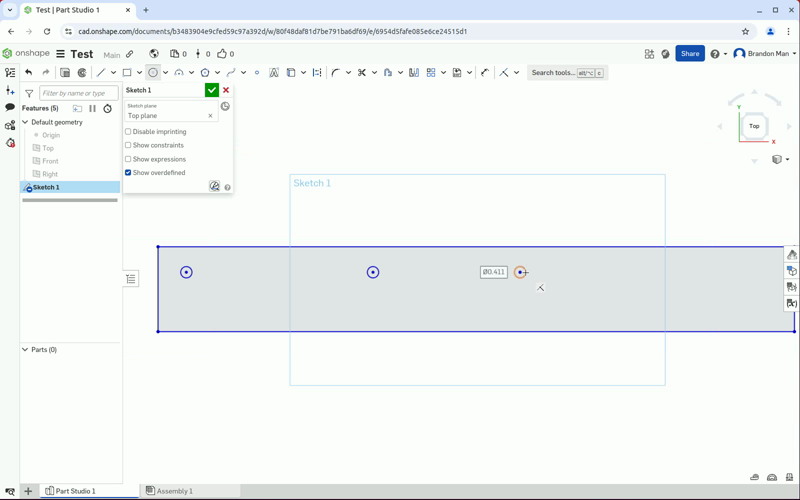
scroll(-6)
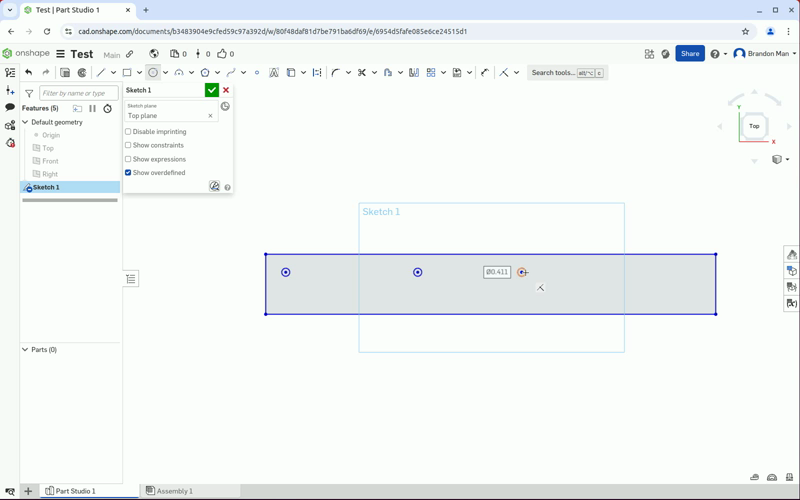
scroll(-6)
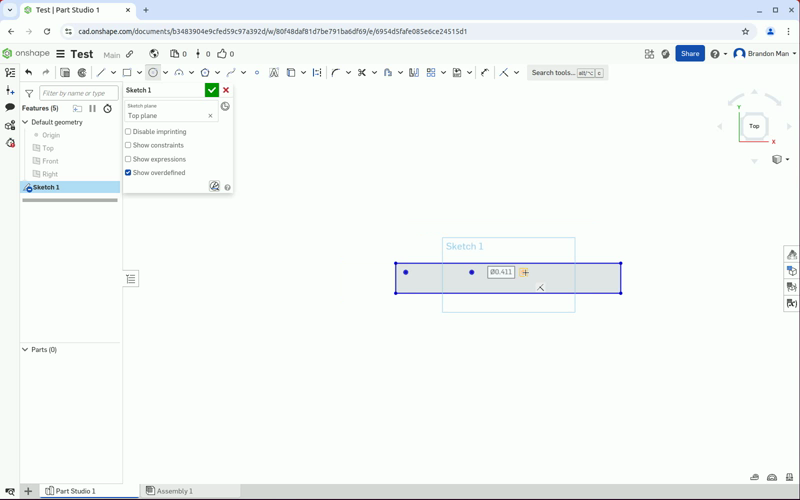
scroll(-6)
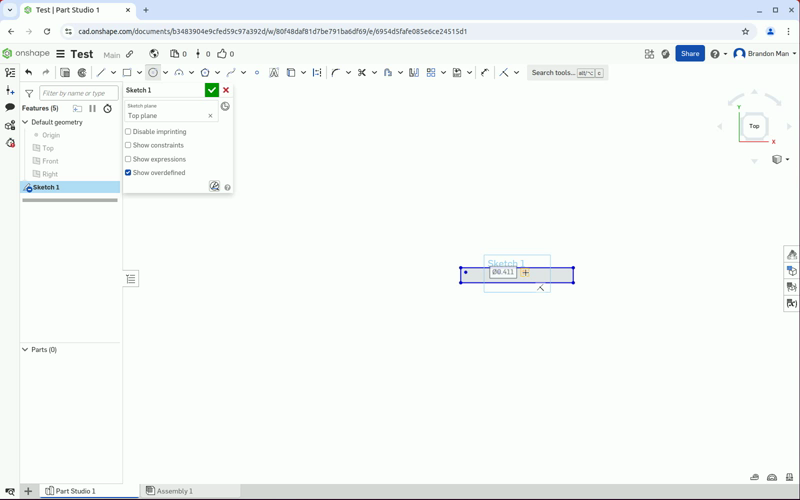
key(esc)
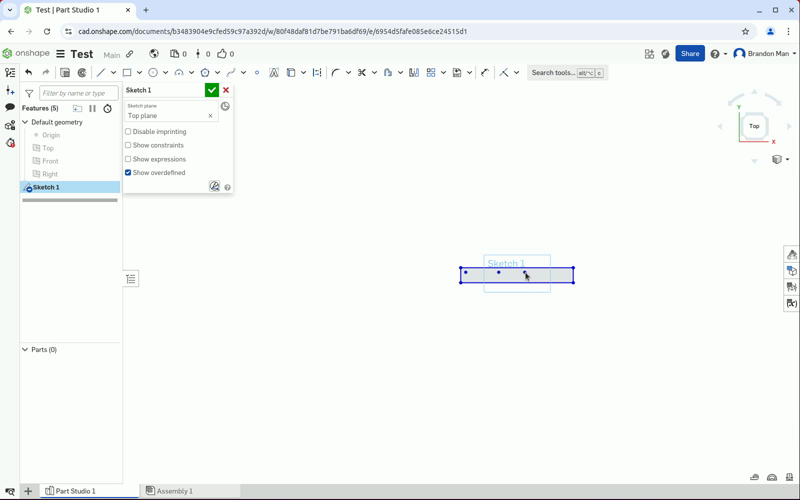
key(c)
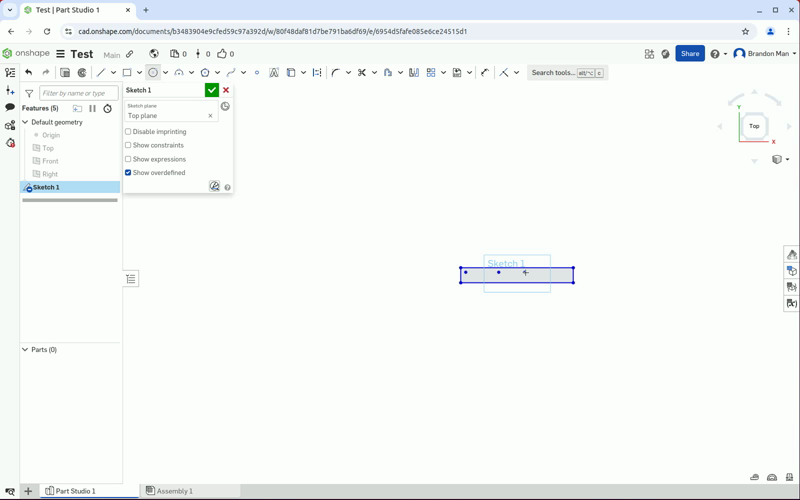
key_down(shift)
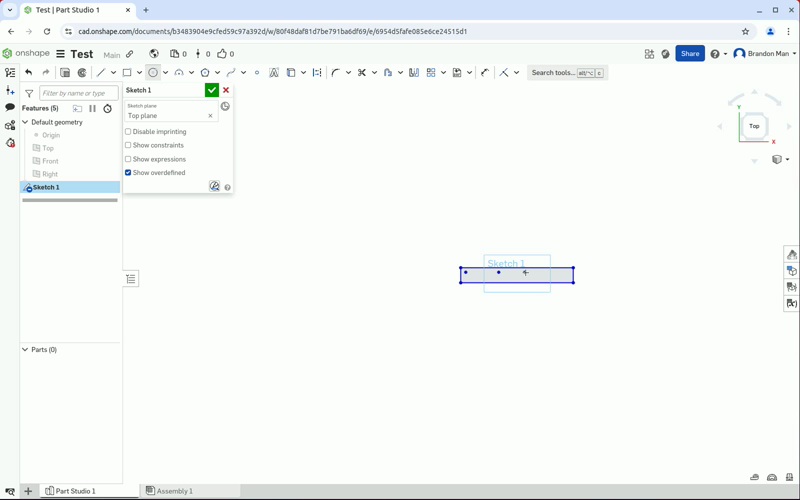
mouse_move(562, 272)
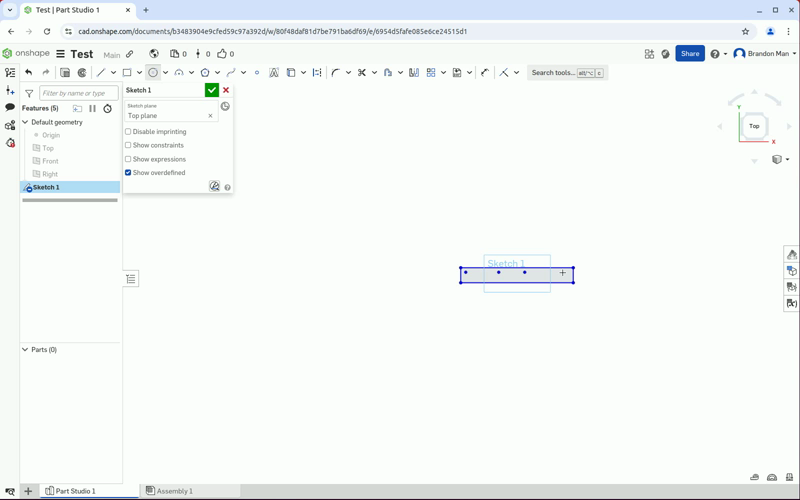
click(562, 272)
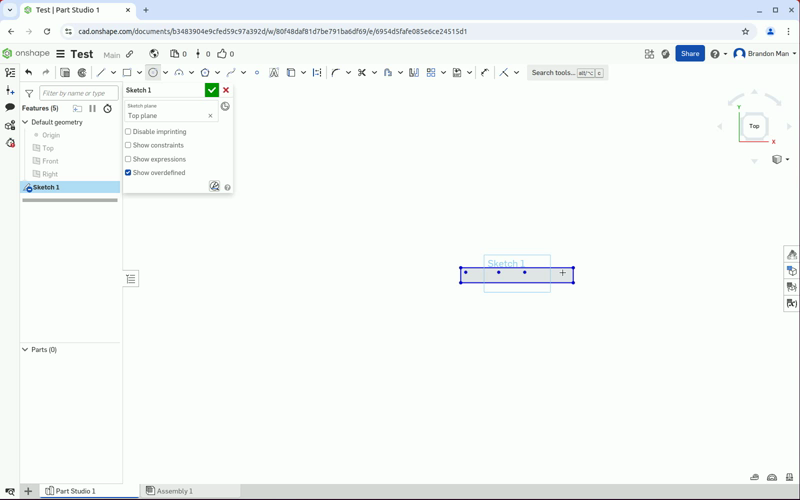
key_up(shift)
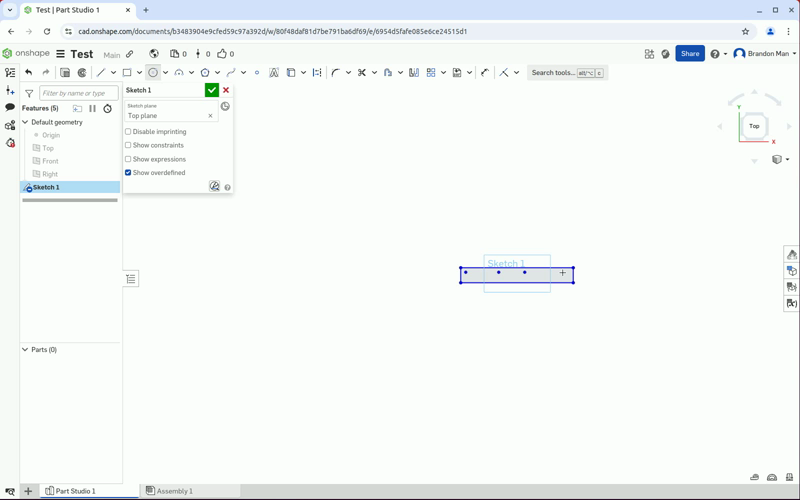
mouse_move(563, 272)
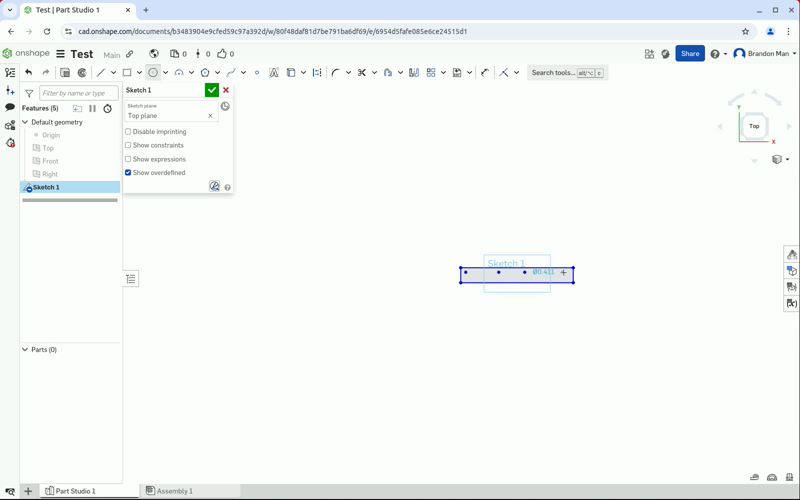
scroll(6)
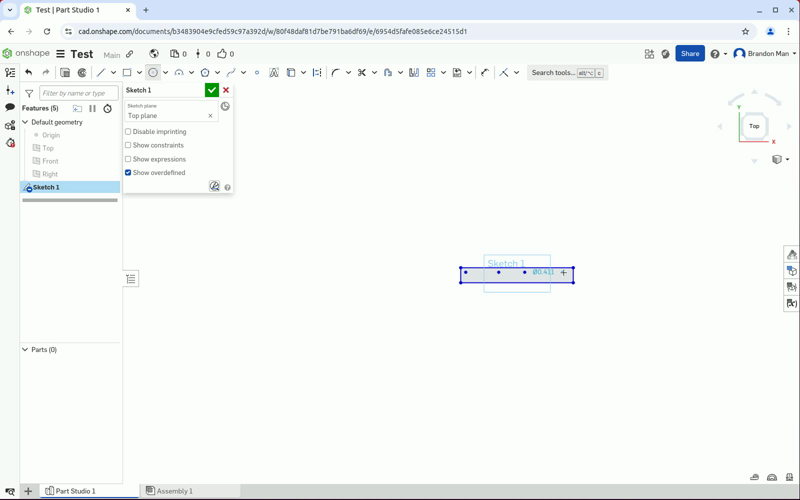
scroll(6)
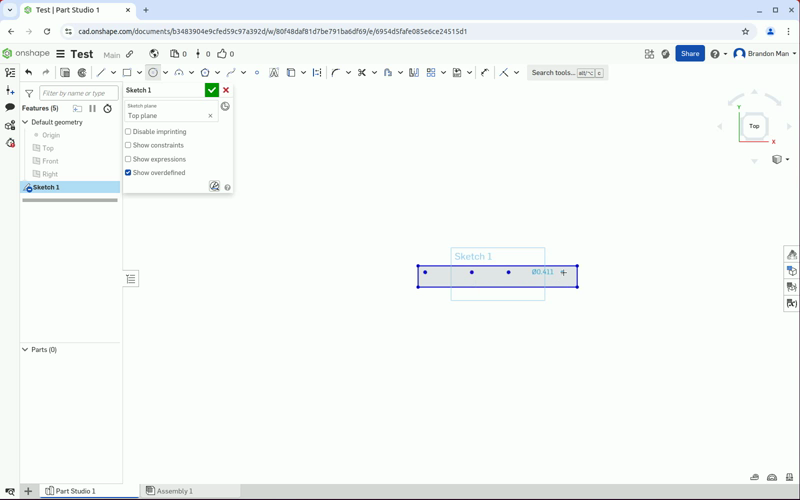
scroll(6)
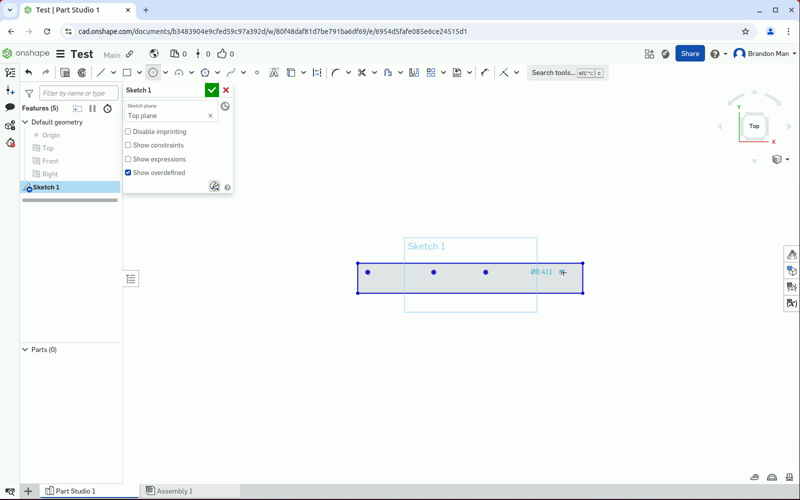
scroll(6)
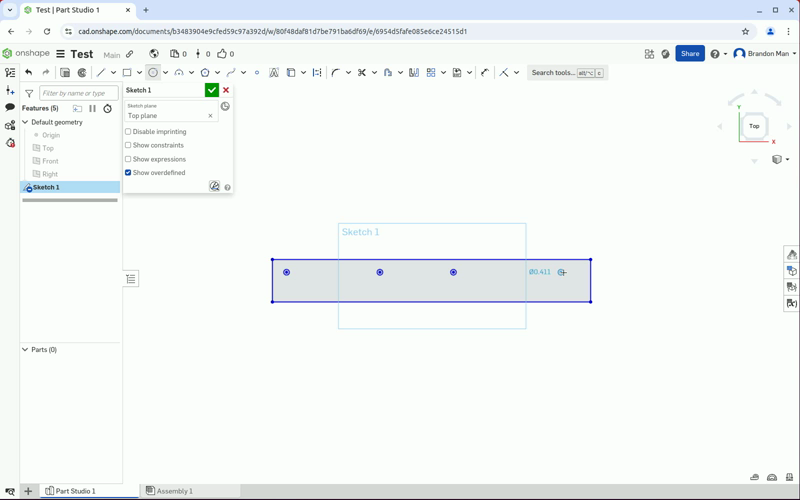
scroll(6)
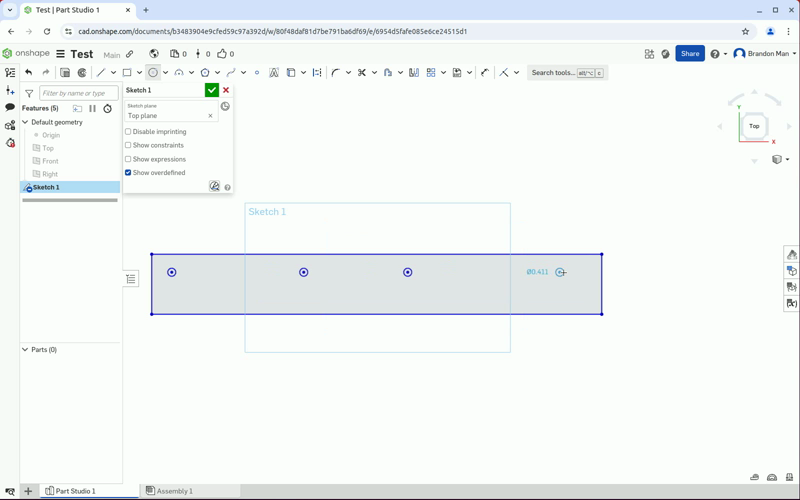
scroll(6)
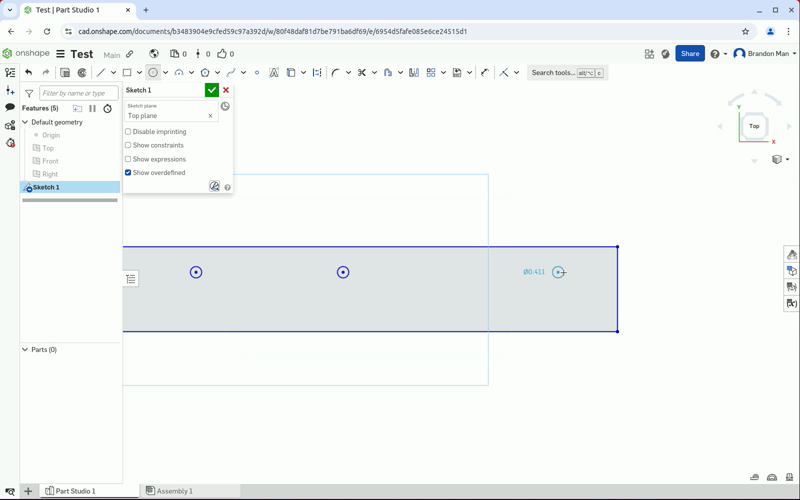
scroll(6)
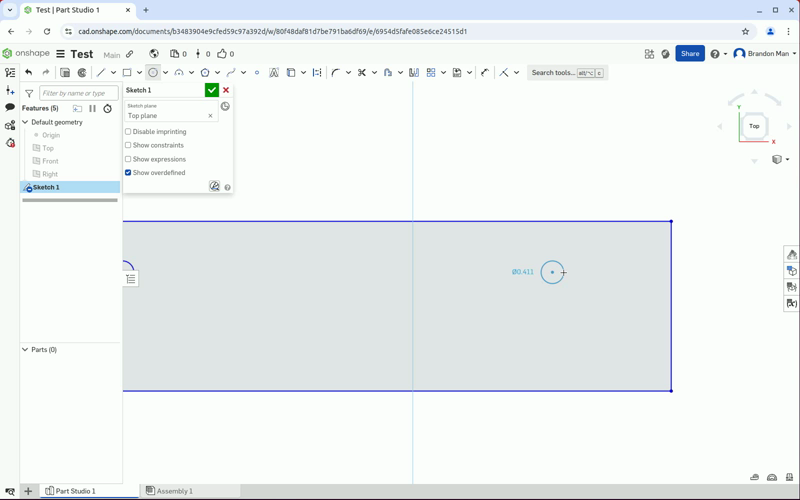
click(563, 272)
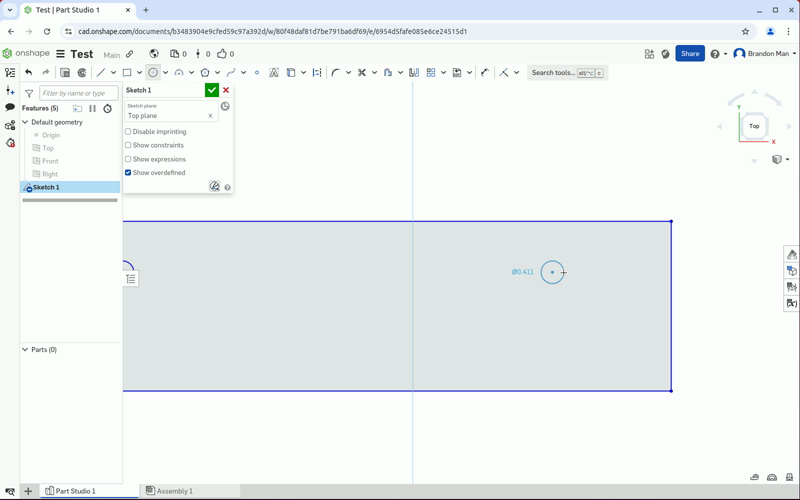
scroll(-6)
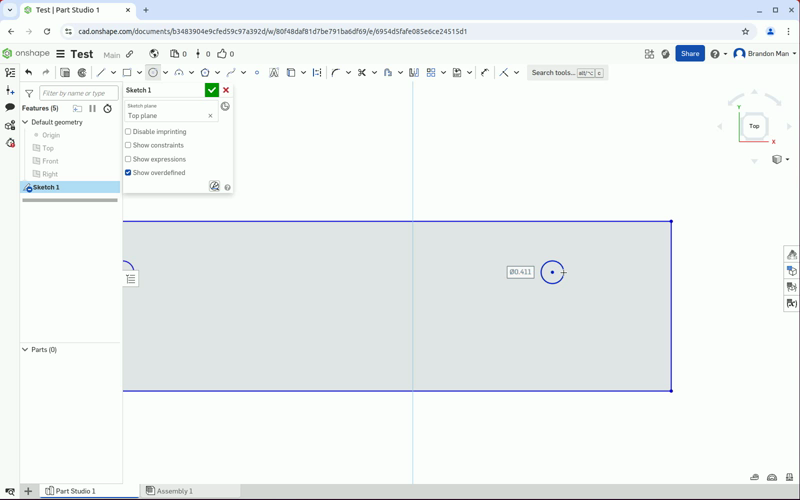
scroll(-6)
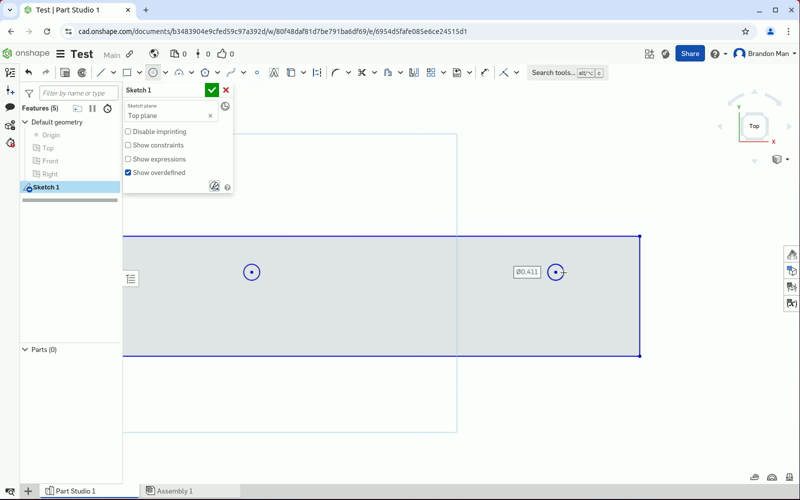
scroll(-6)
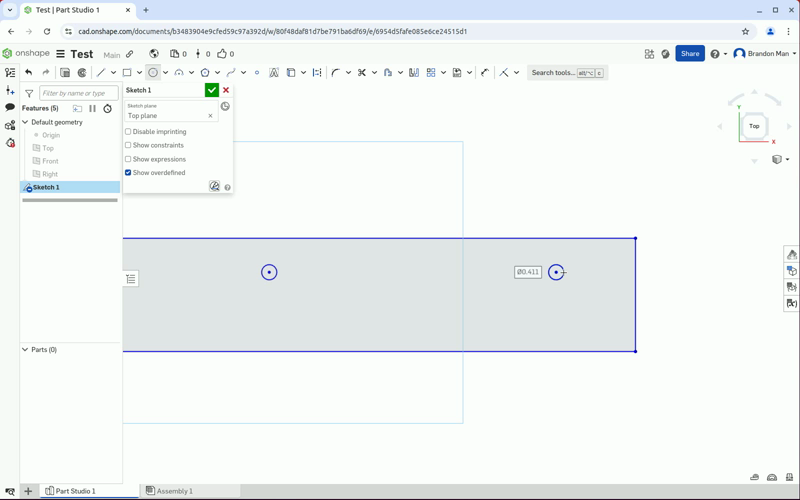
scroll(-6)
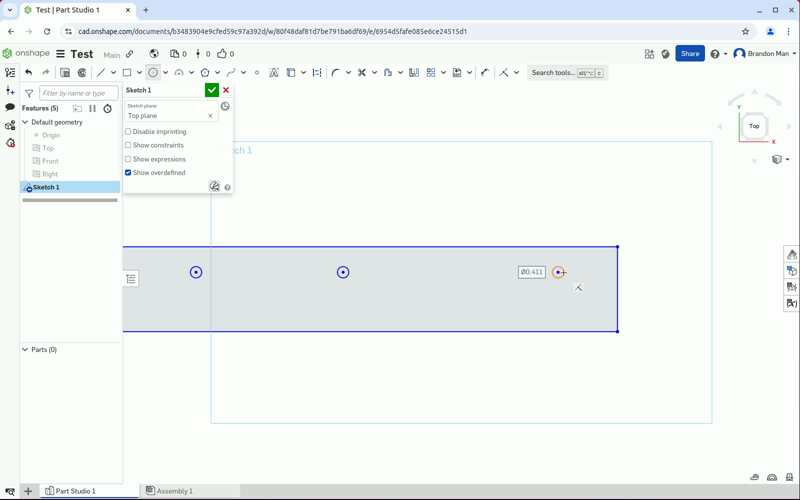
scroll(-6)
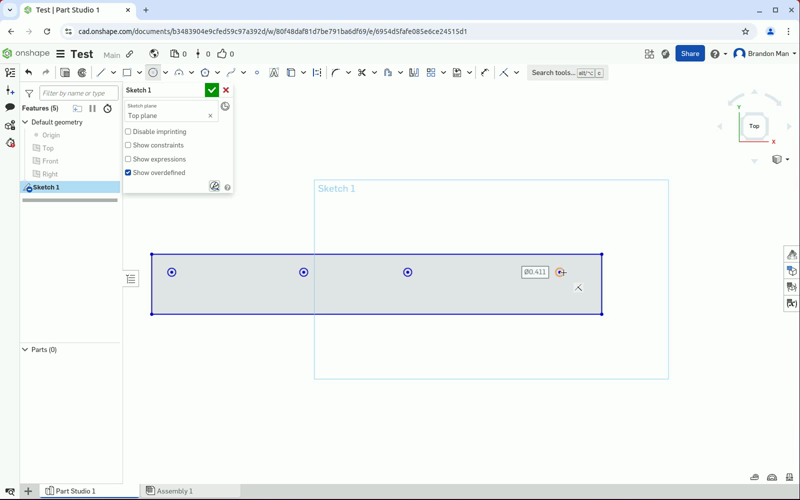
scroll(-6)
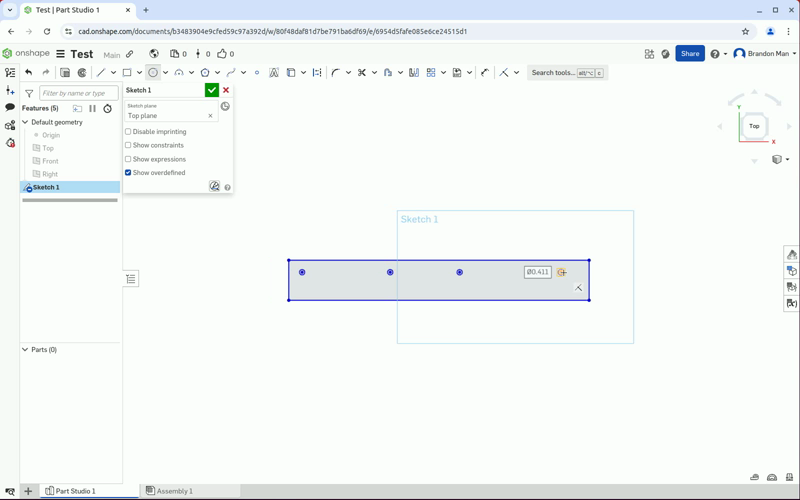
scroll(-6)
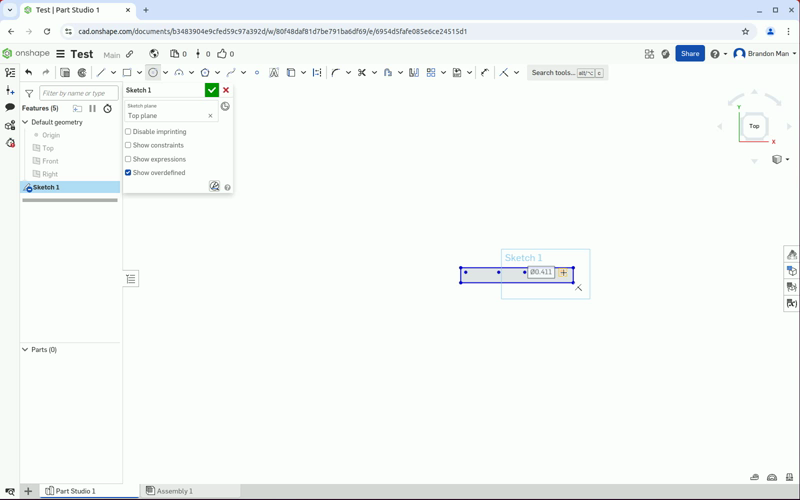
key(esc)
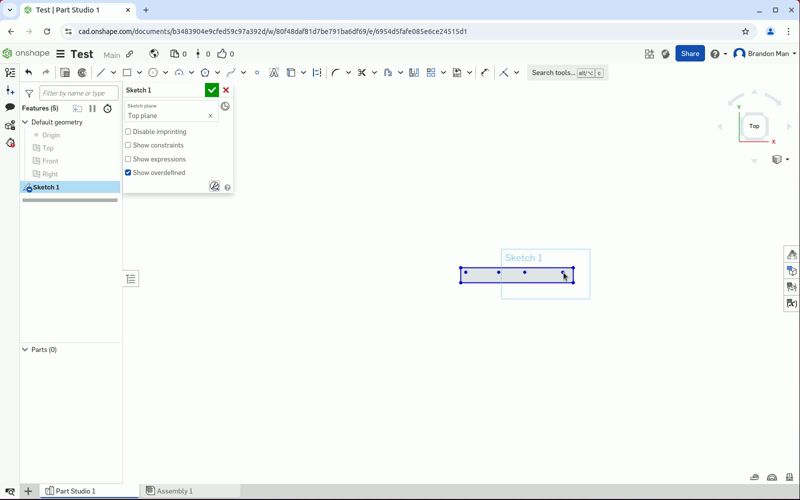
mouse_move(564, 277)
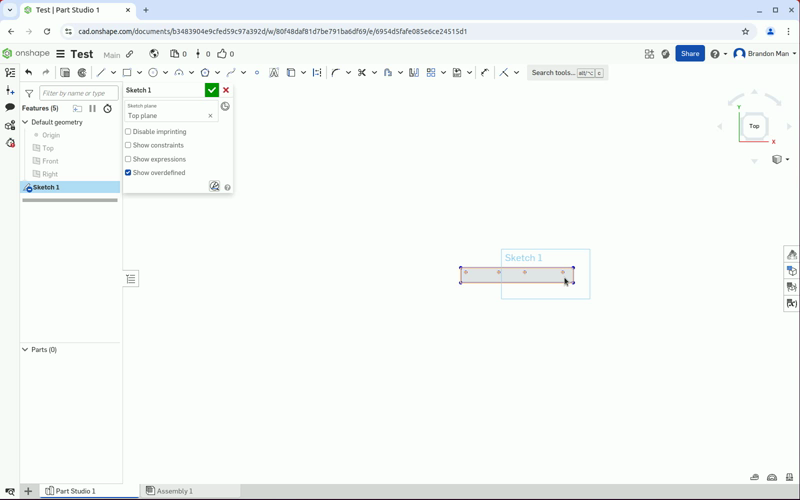
scroll(6)
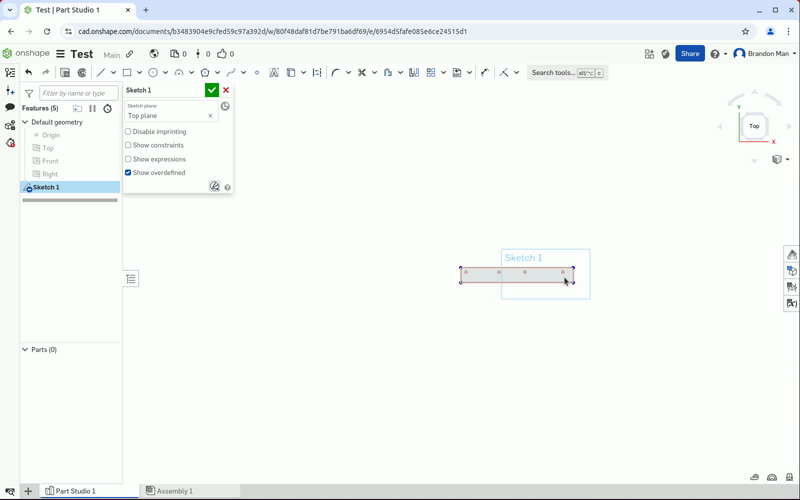
scroll(6)
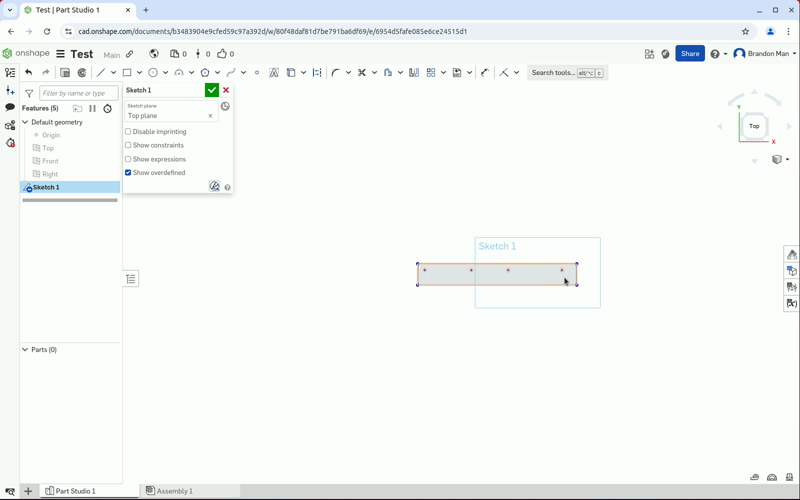
scroll(6)
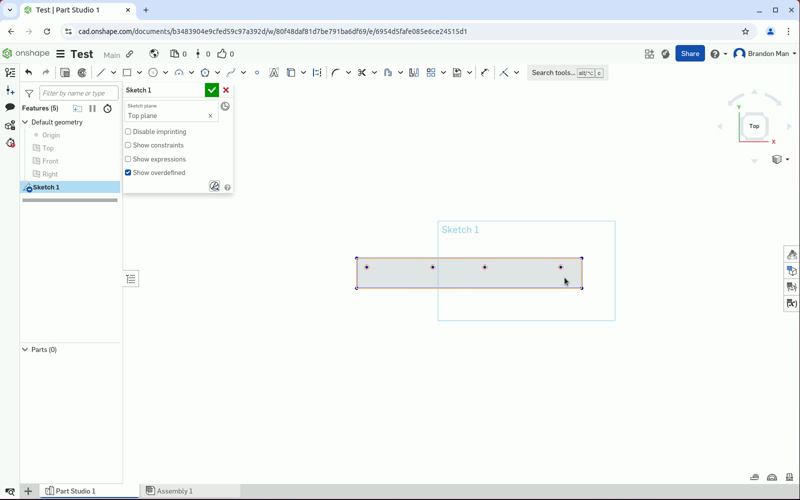
scroll(6)
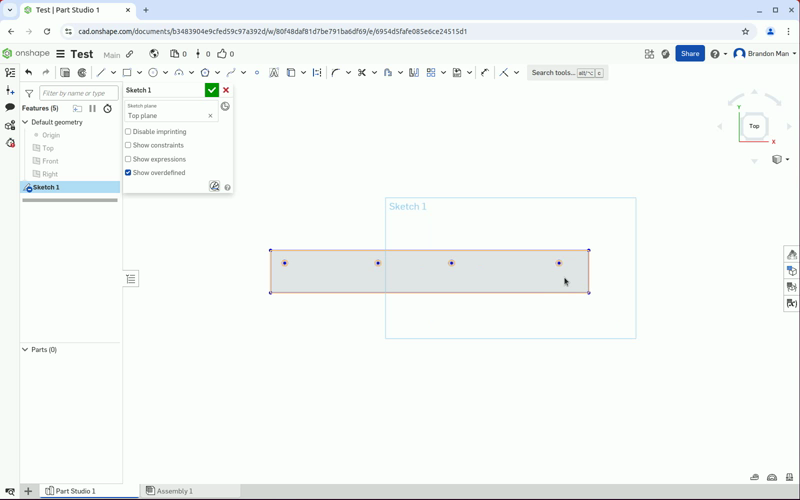
scroll(6)
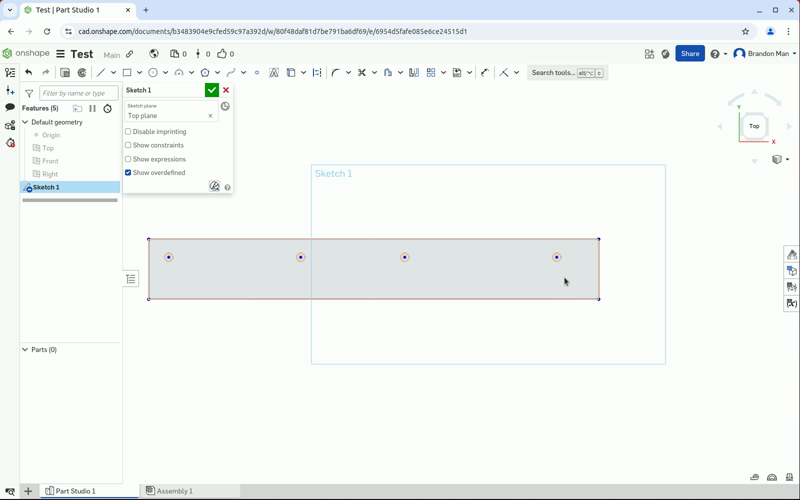
scroll(6)
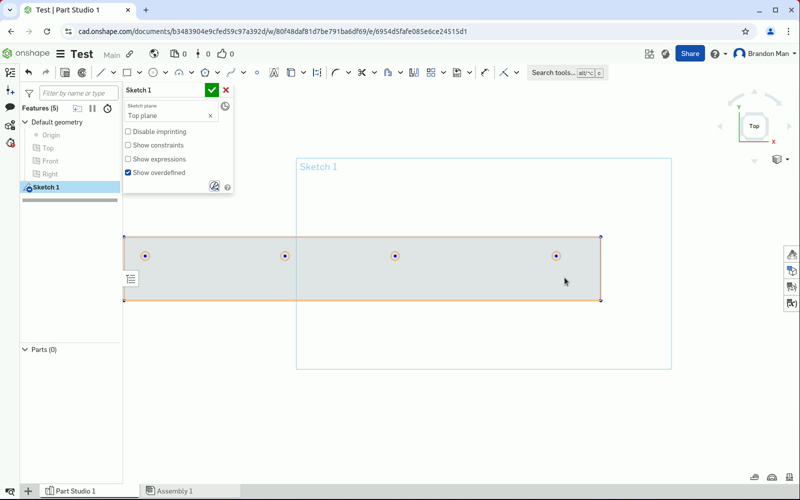
scroll(6)
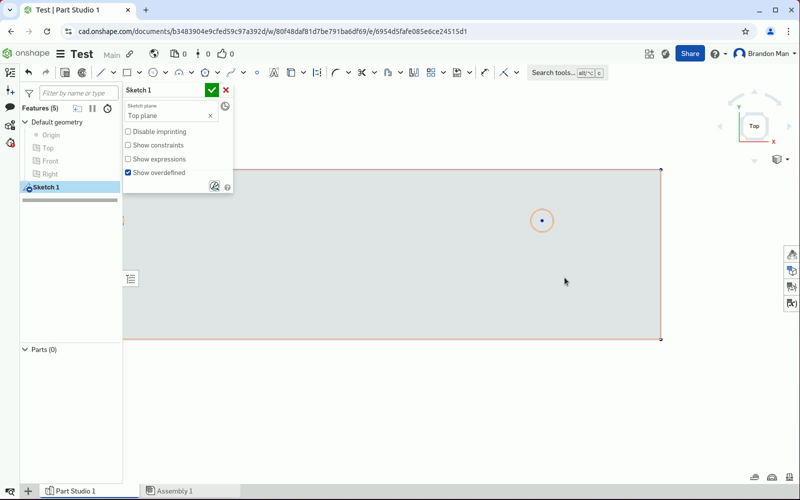
click(564, 277)
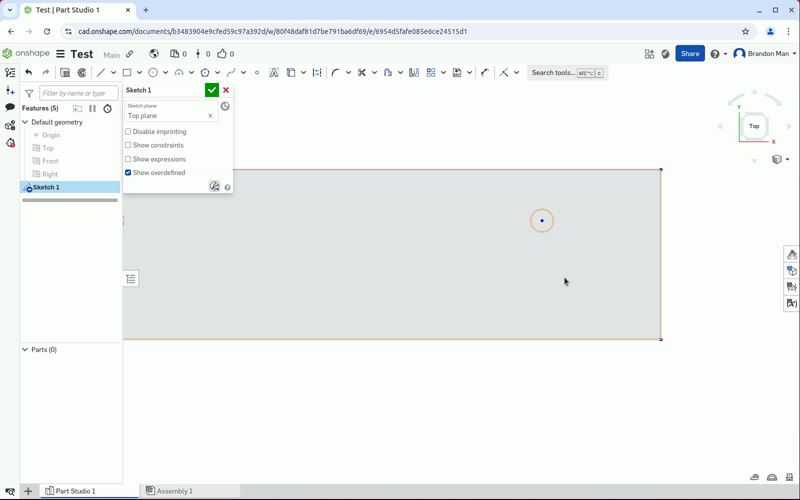
scroll(-6)
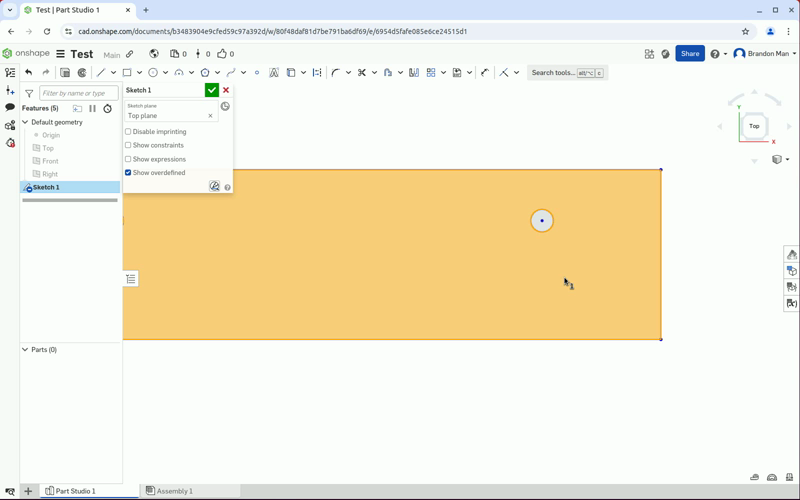
scroll(-6)
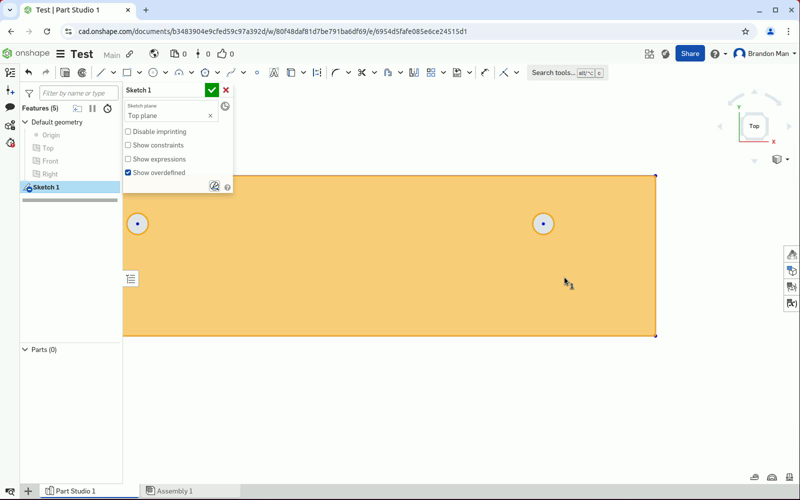
scroll(-6)
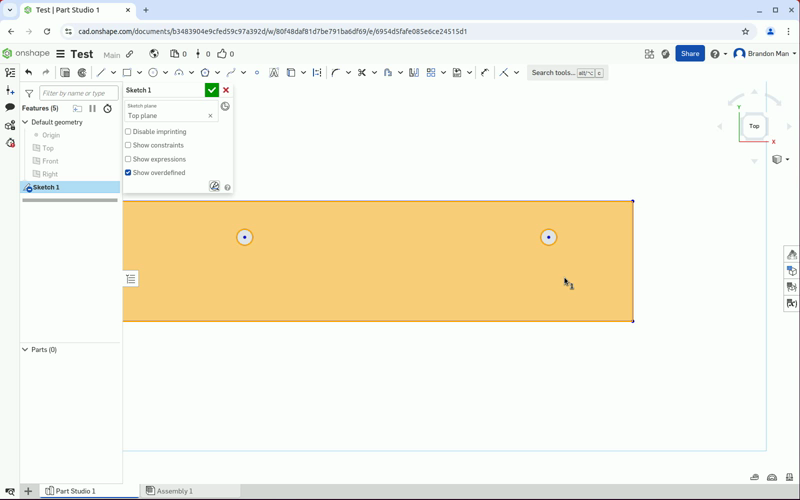
scroll(-6)
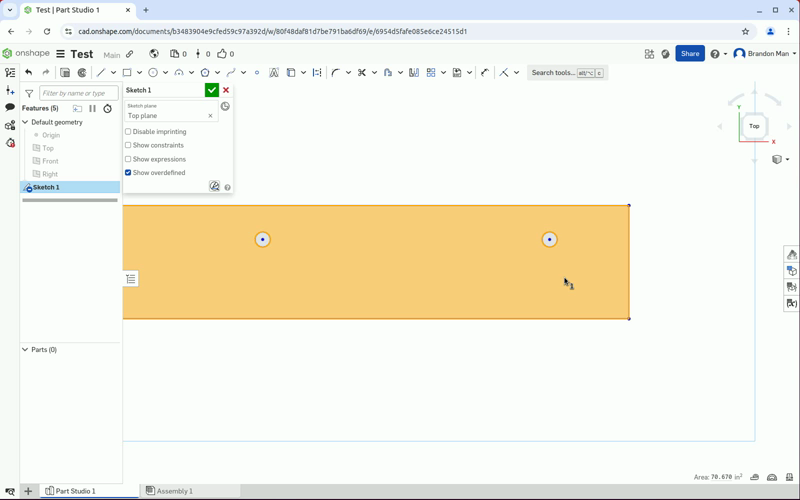
scroll(-6)
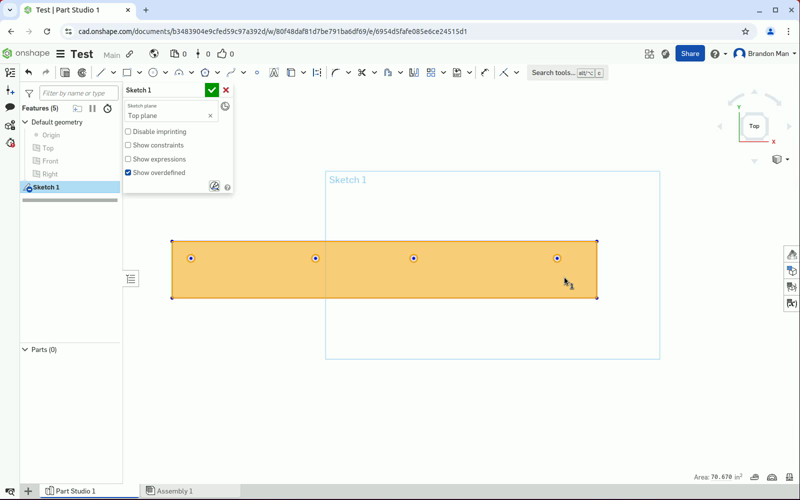
scroll(-6)
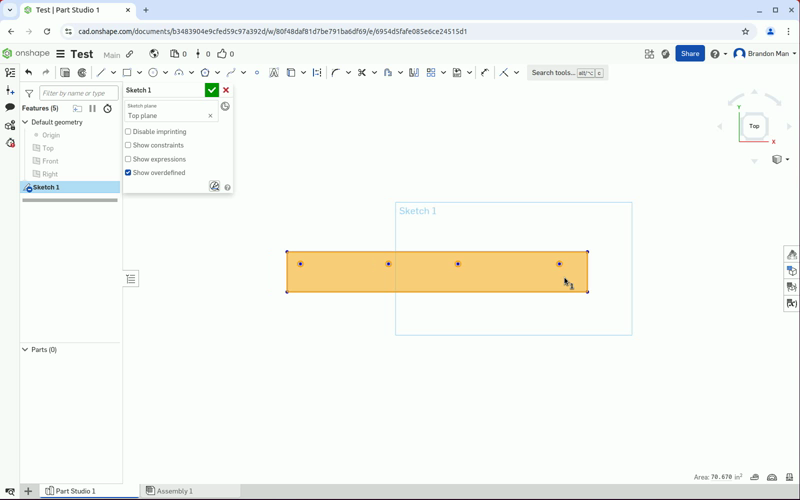
scroll(-6)
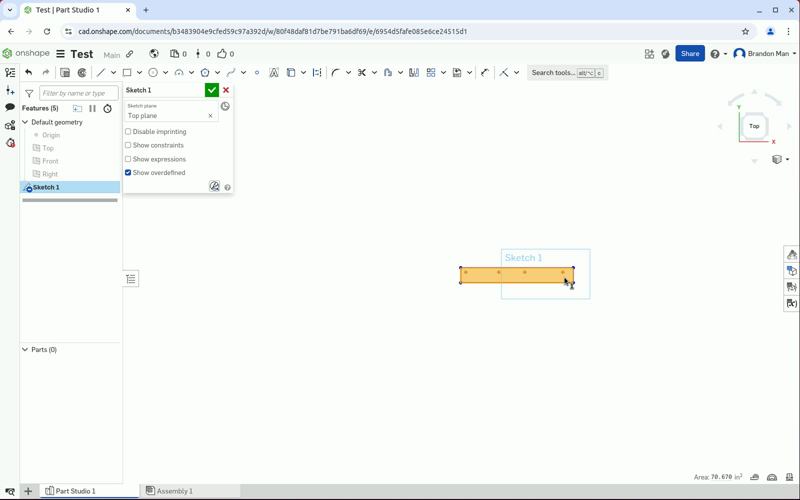
mouse_move(73, 352)
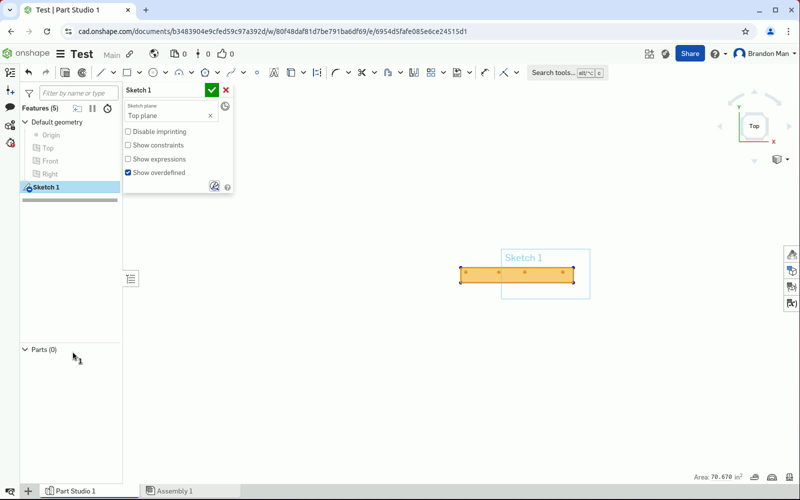
key(shift+y)
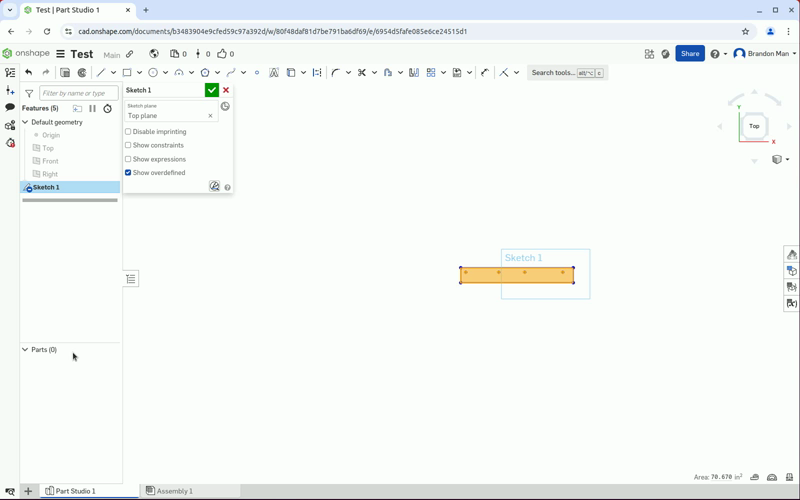
key(shift+e)
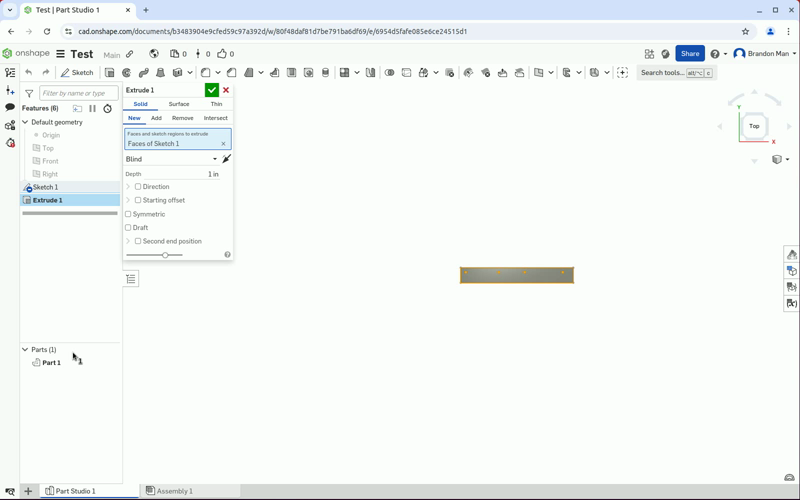
mouse_move(143, 106)
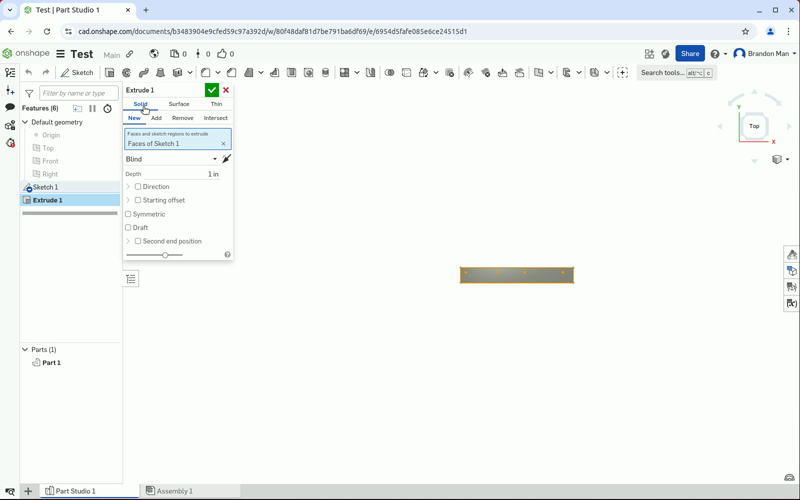
click(143, 106)
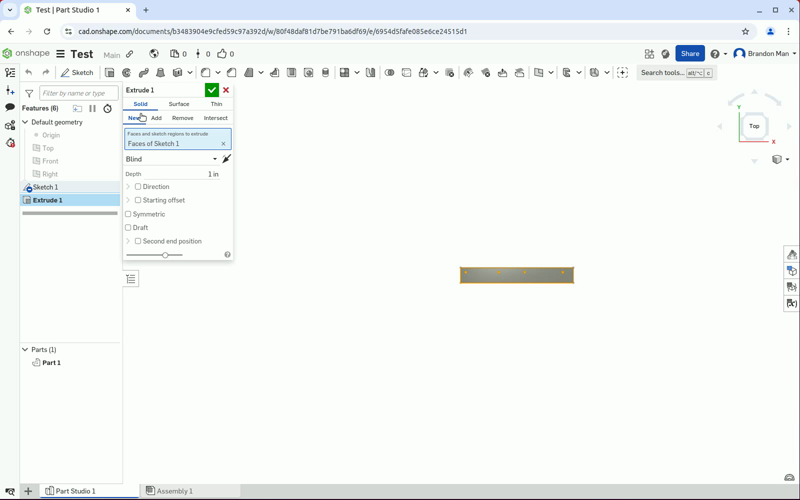
mouse_move(137, 120)
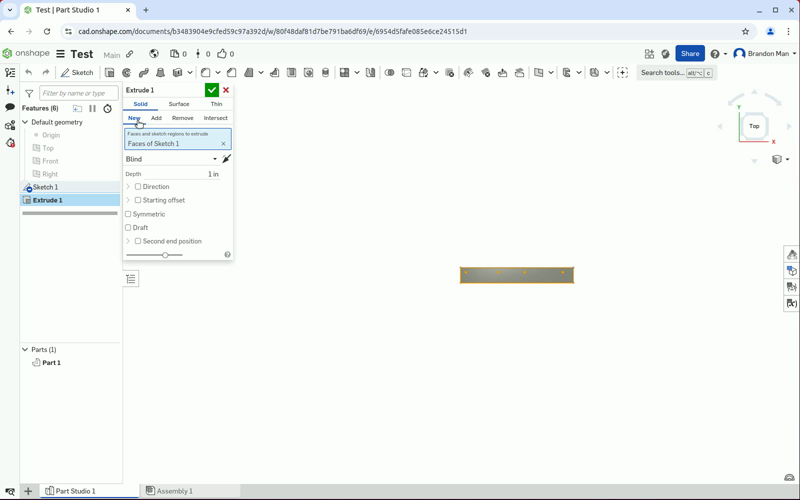
click(137, 120)
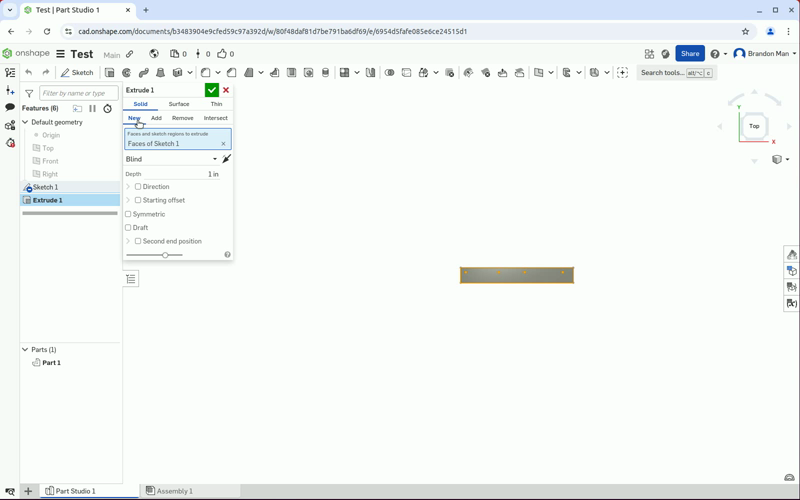
key(tab, 4)
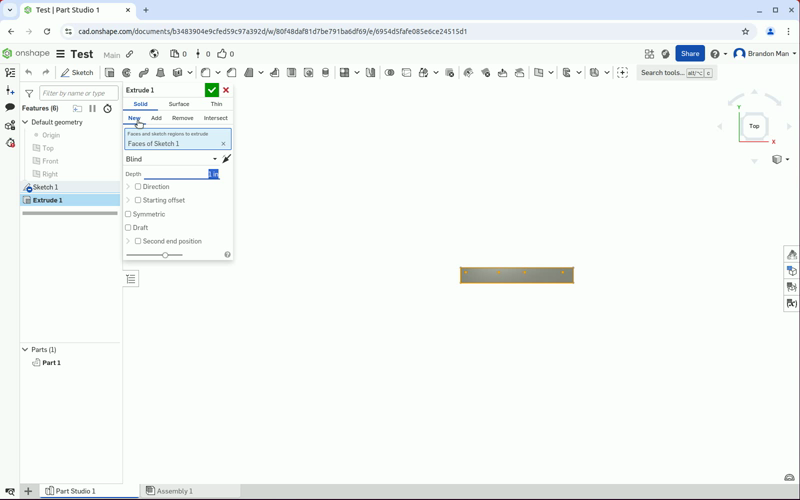
text(0.962)
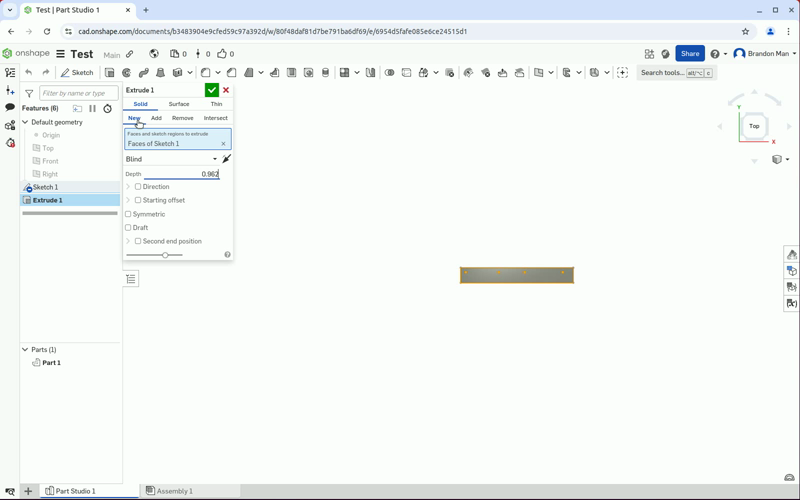
key(tab, 3)
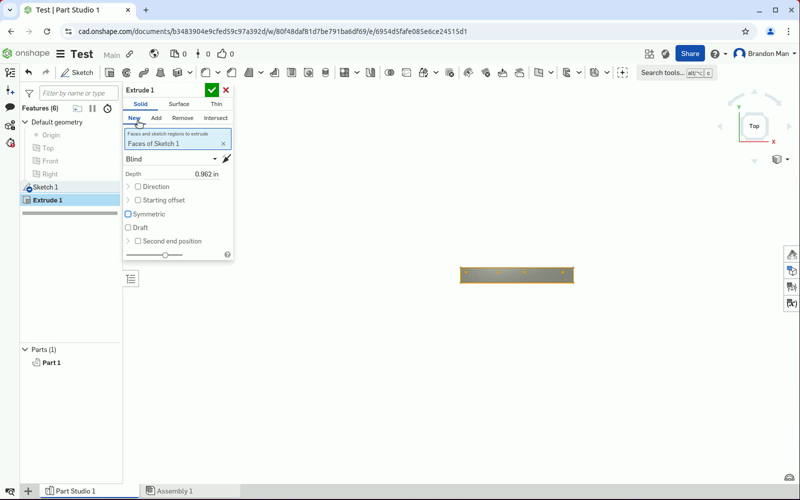
key(space)
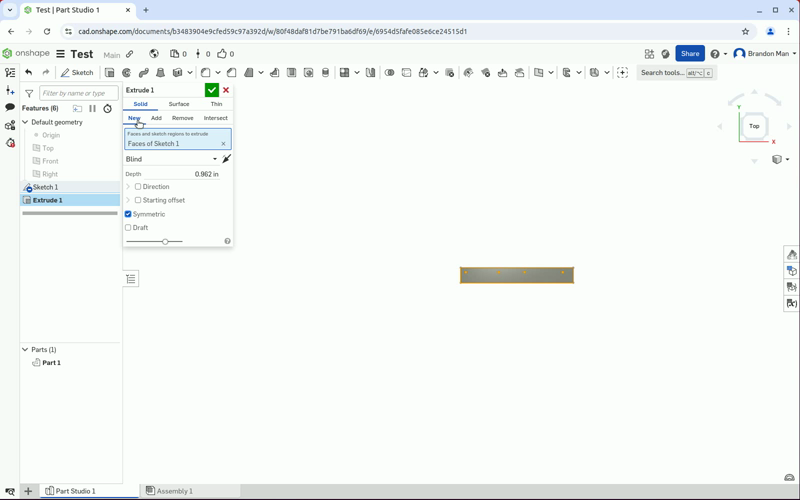
key(enter)
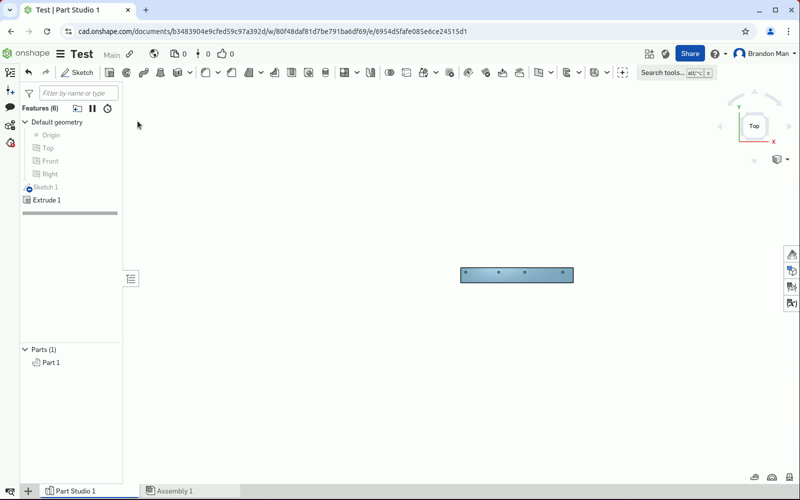
key(shift+h)
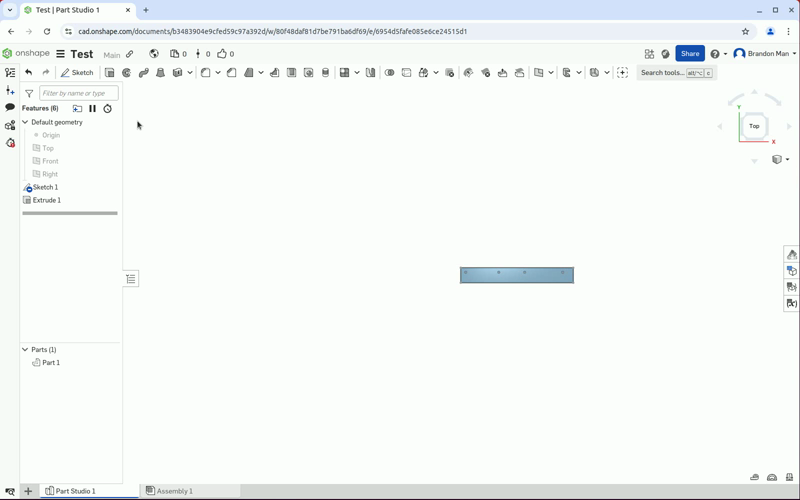
key(shift+h)
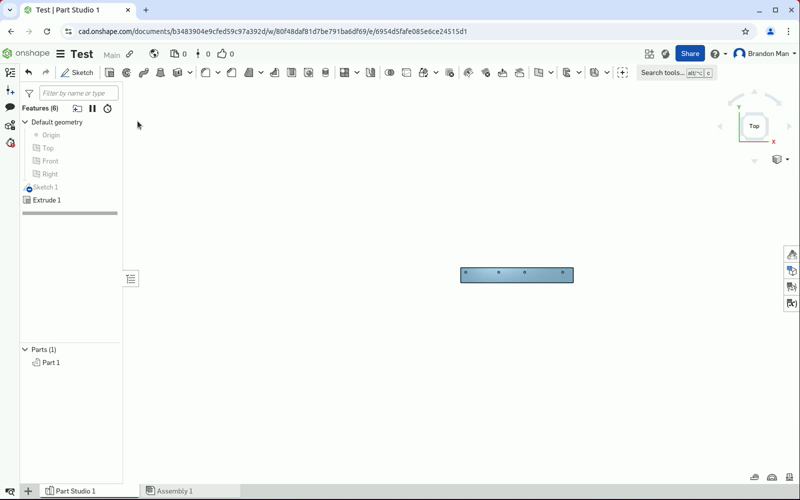
mouse_move(73, 189)
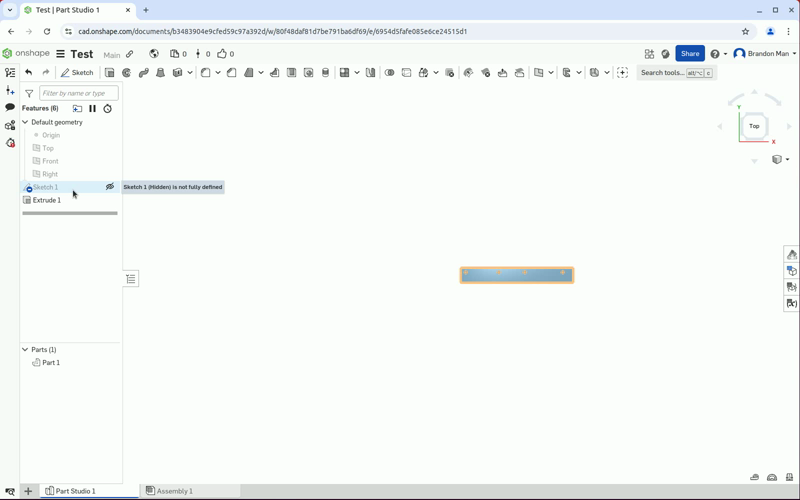
click(73, 189)
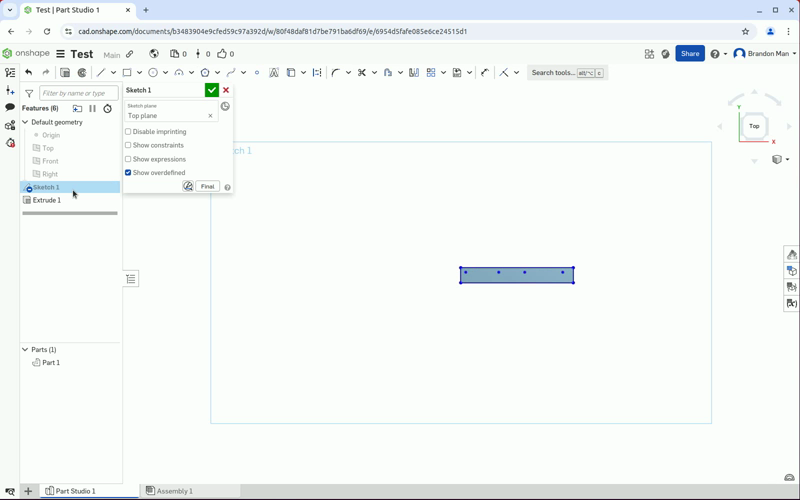
mouse_move(229, 92)
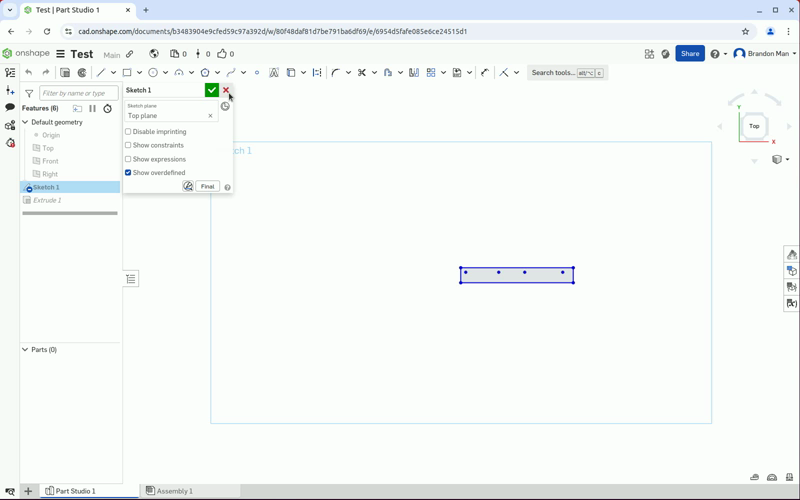
click(229, 92)
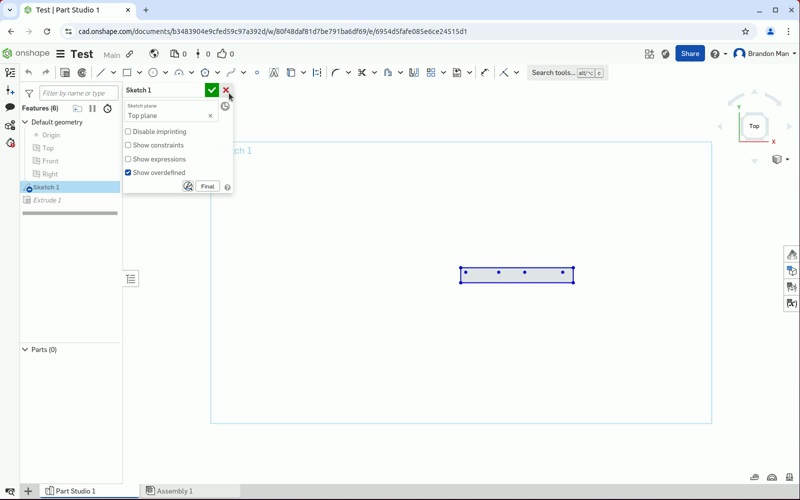
key(shift+s)
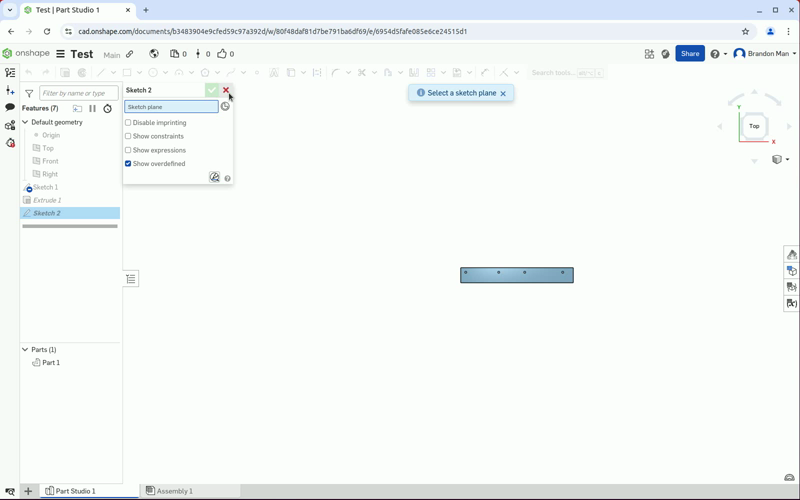
mouse_move(73, 150)
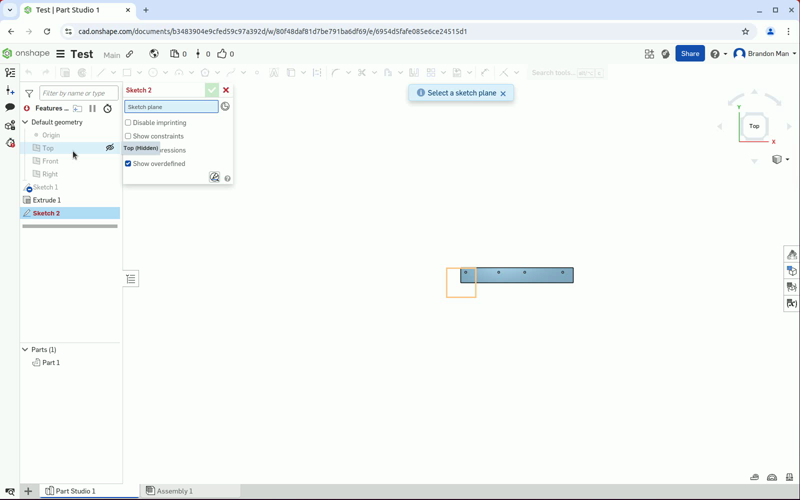
click(73, 150)
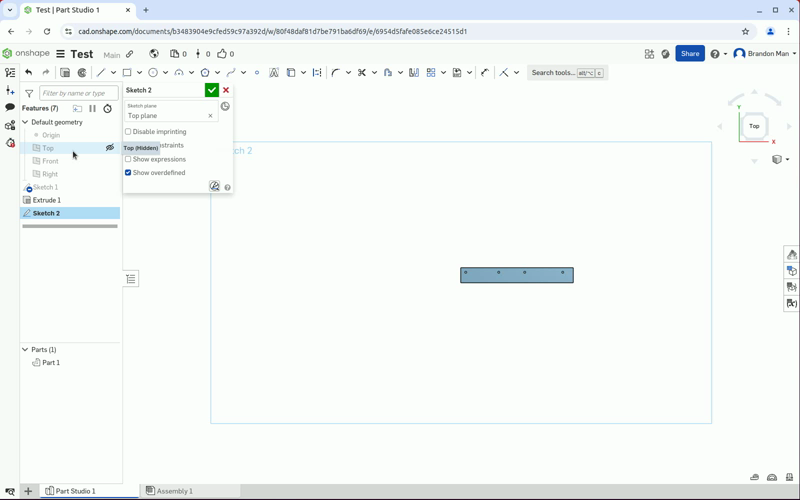
mouse_move(73, 352)
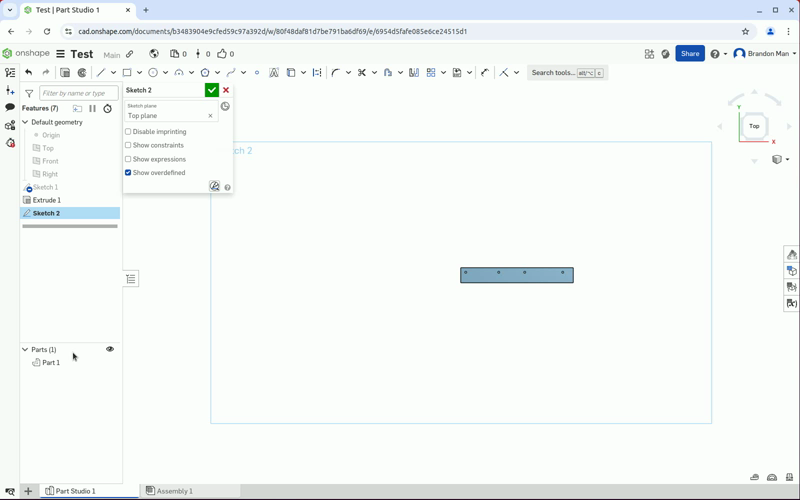
key(y)
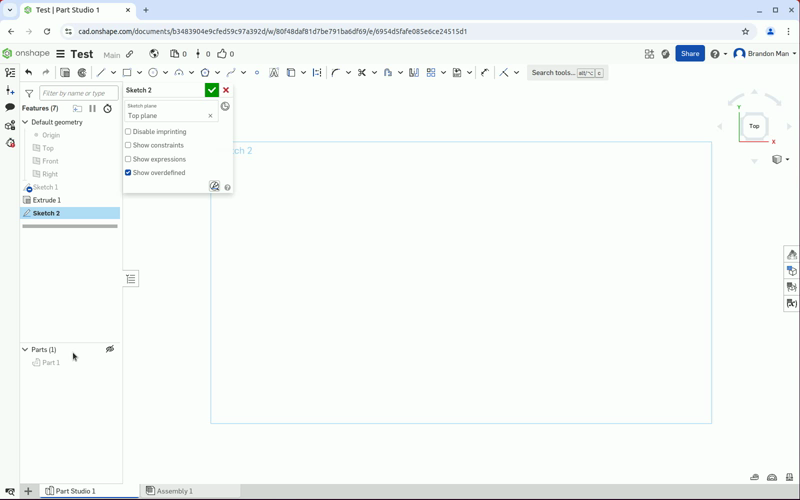
key(l)
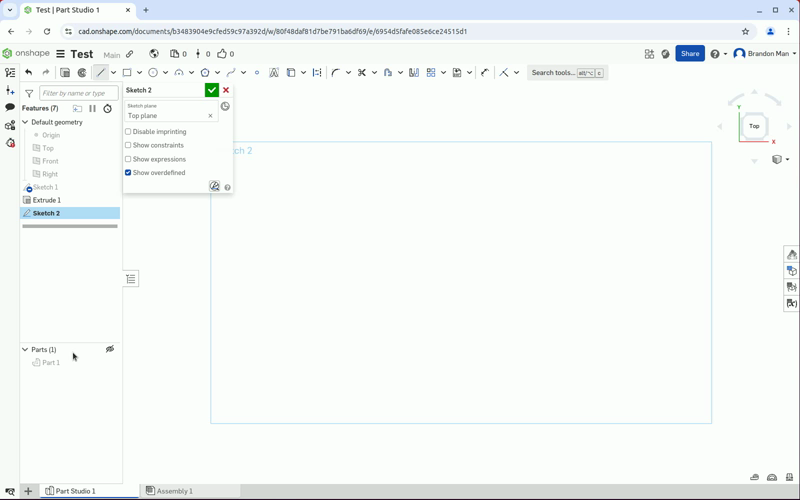
key_down(shift)
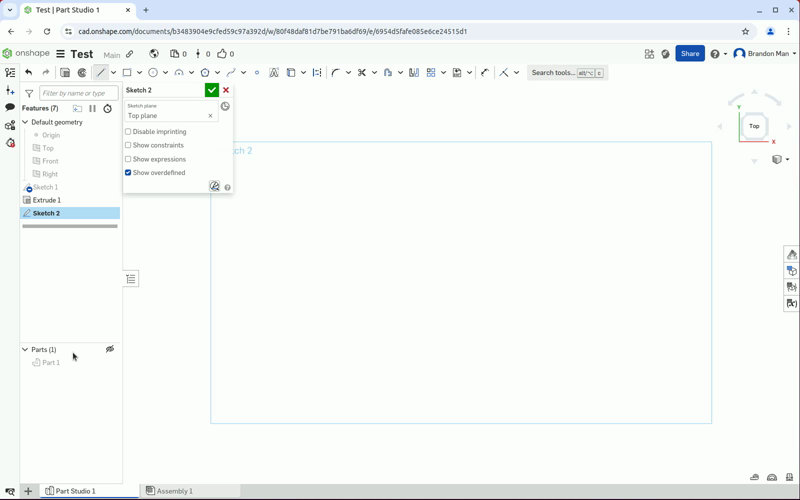
mouse_move(460, 267)
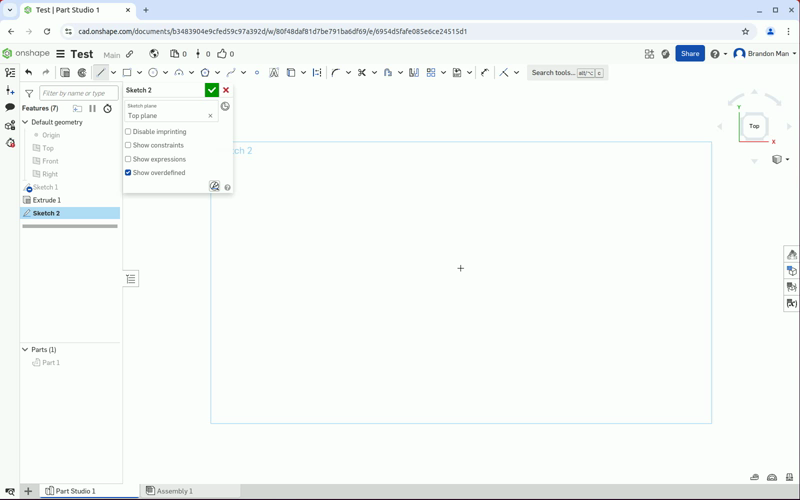
click(460, 267)
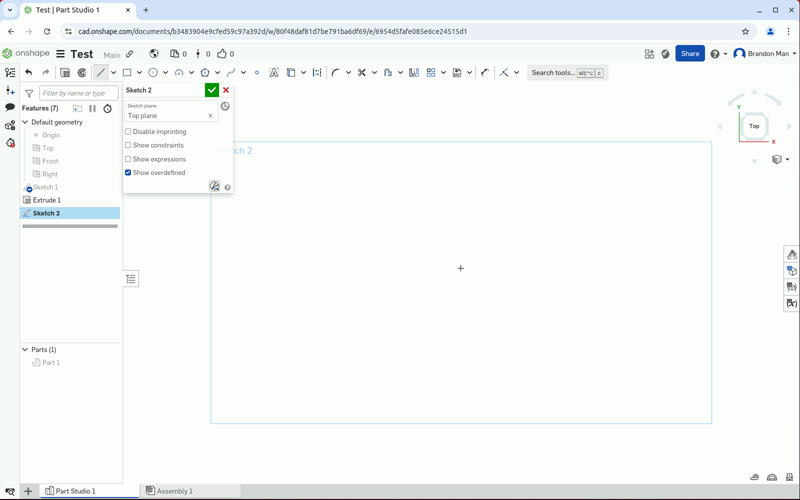
key_up(shift)
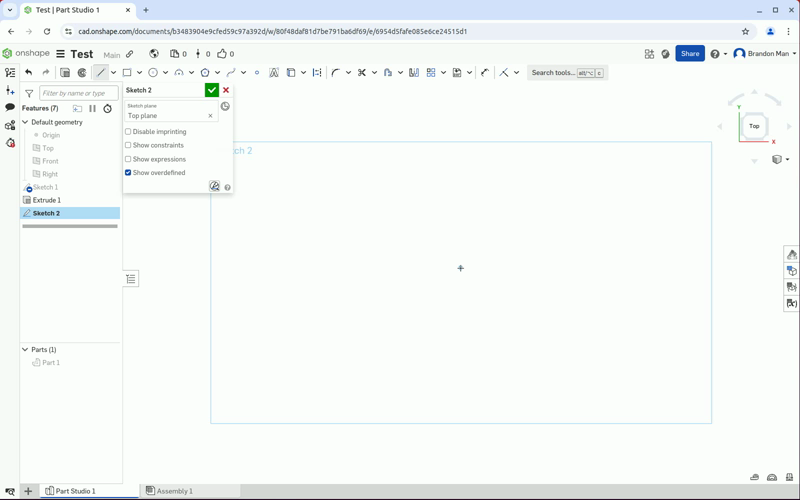
key_down(shift)
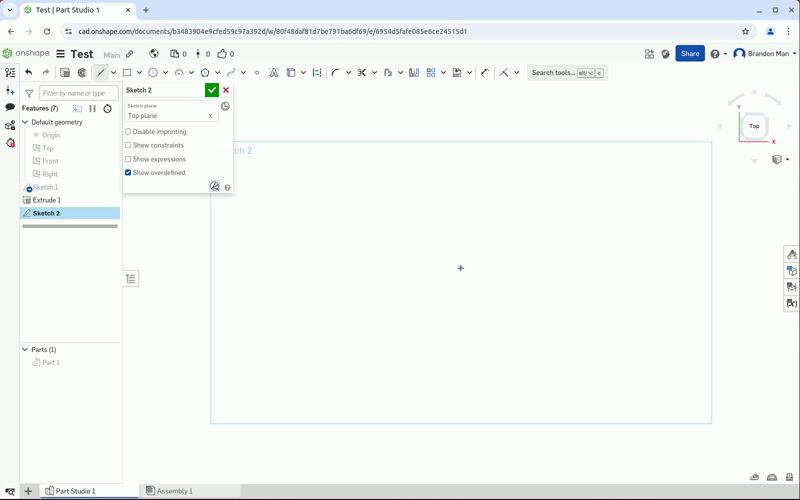
mouse_move(573, 267)
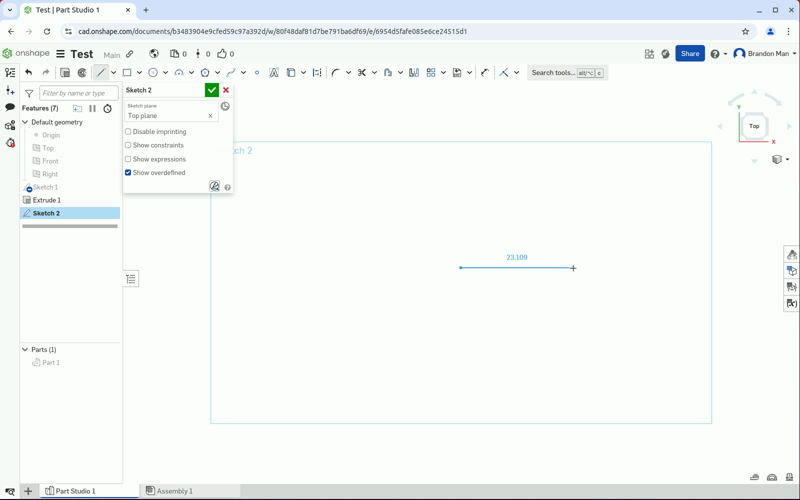
click(573, 267)
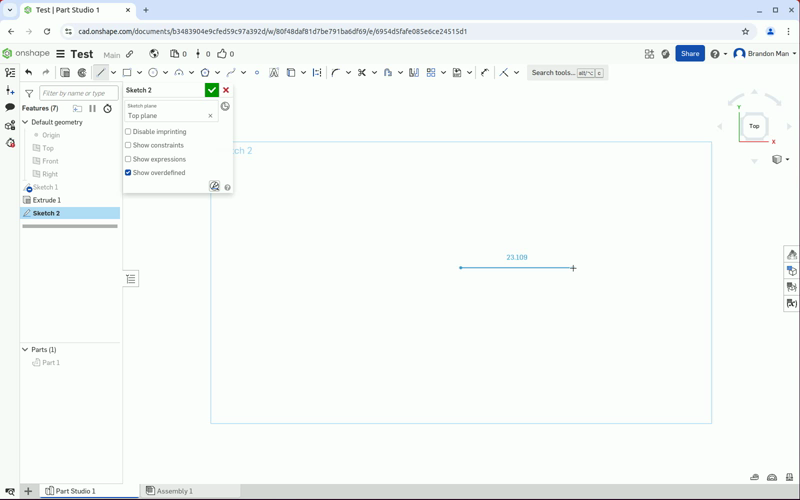
key_up(shift)
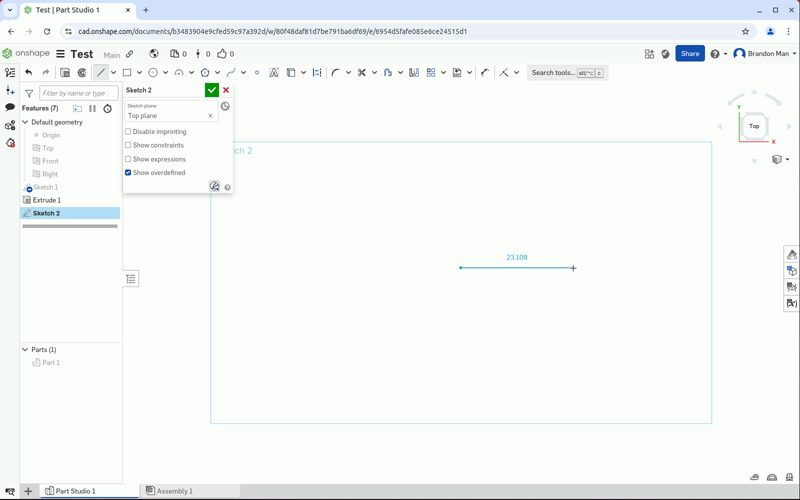
key_down(shift)
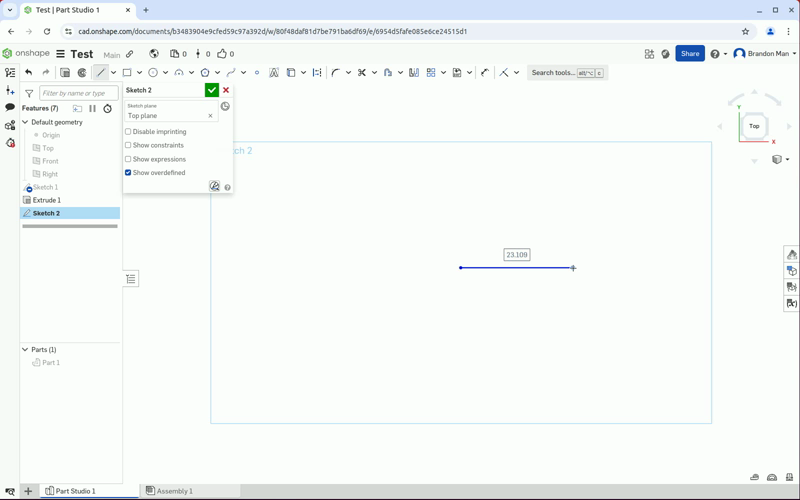
mouse_move(589, 267)
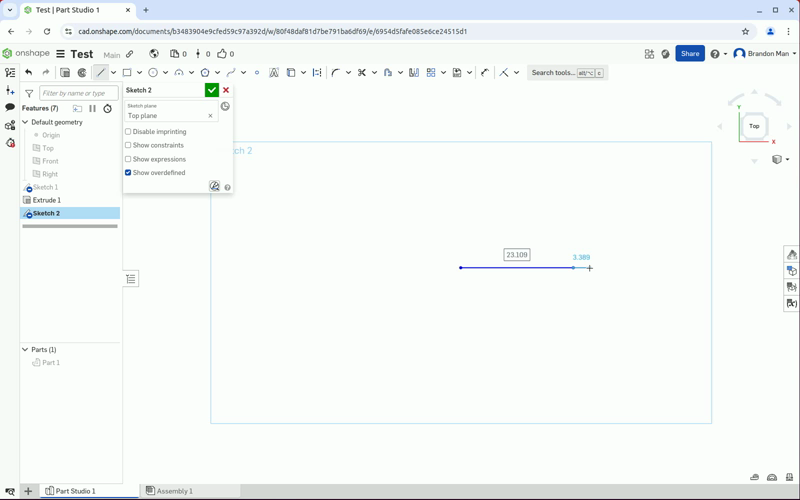
mouse_move(573, 252)
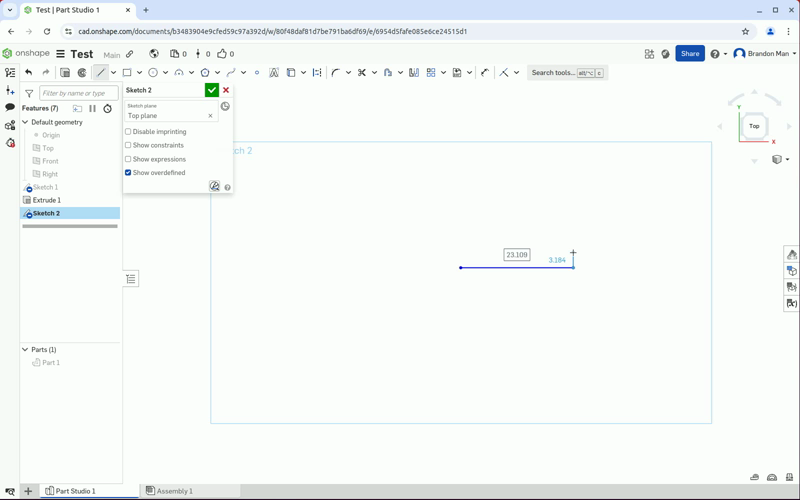
click(573, 252)
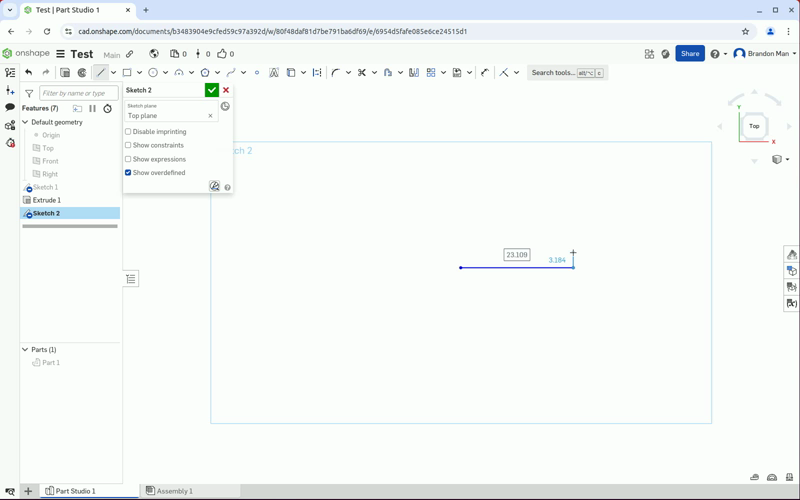
key_up(shift)
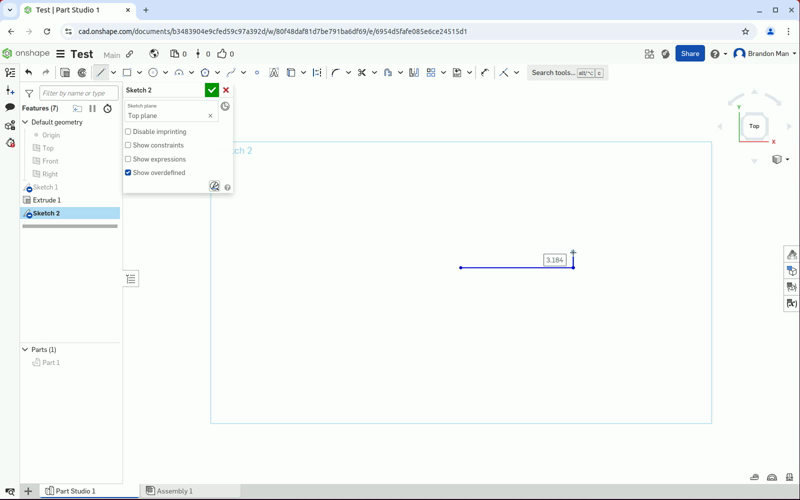
key_down(shift)
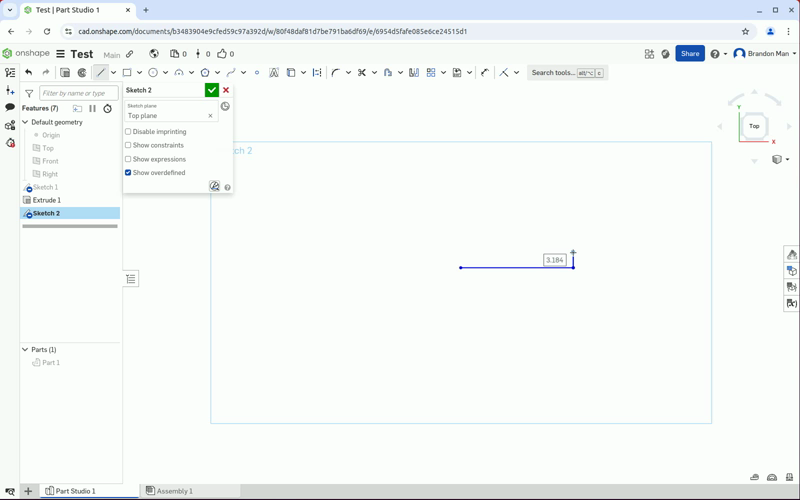
mouse_move(460, 252)
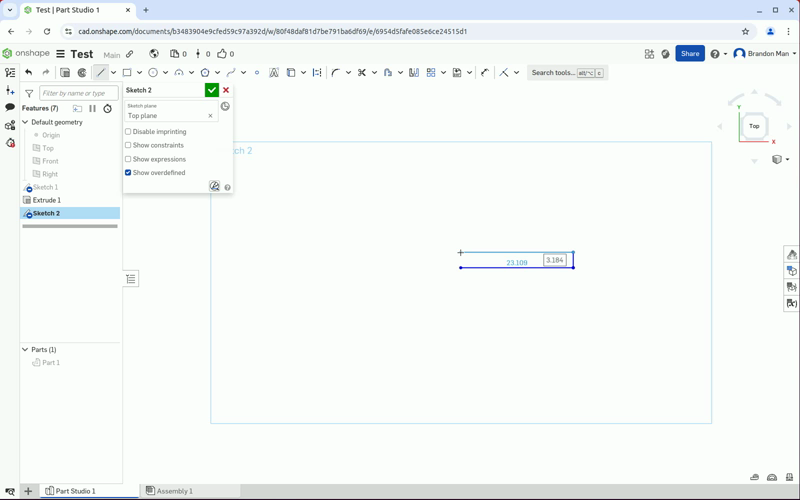
click(460, 252)
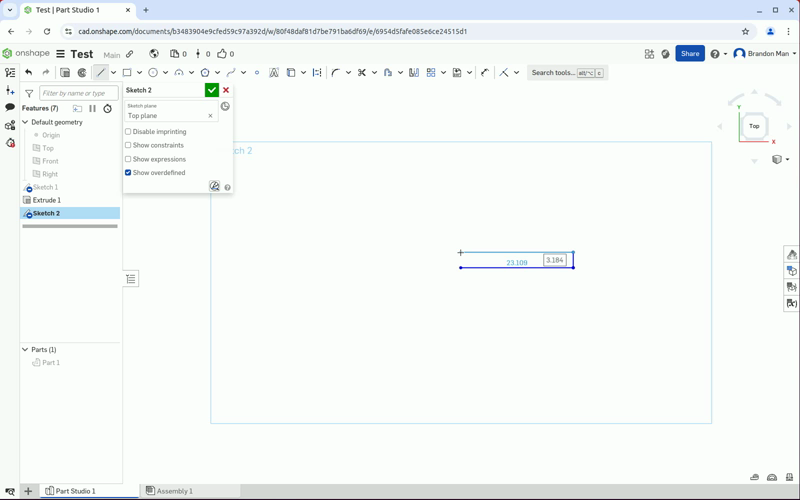
key_up(shift)
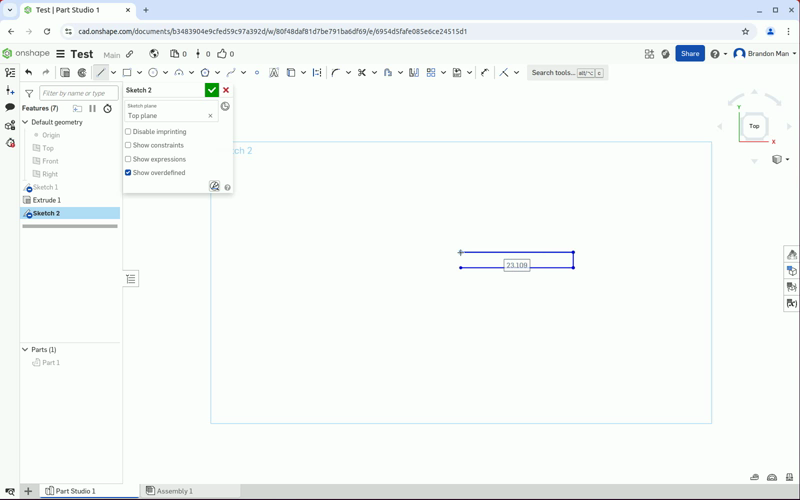
mouse_move(490, 252)
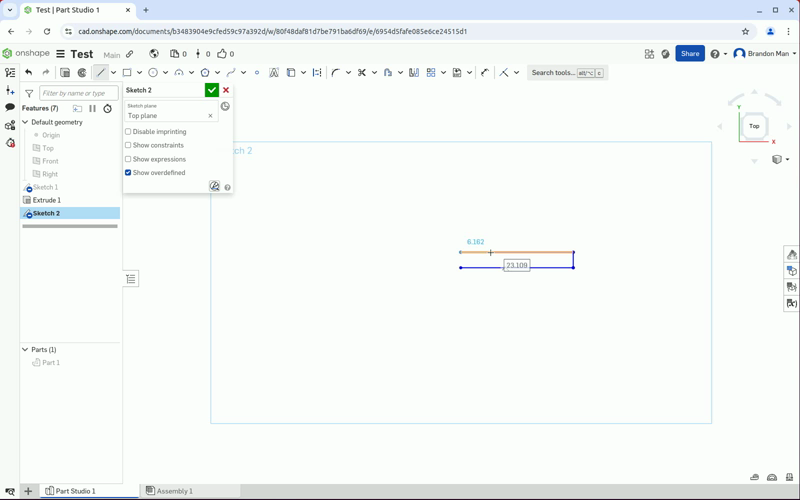
key_down(shift)
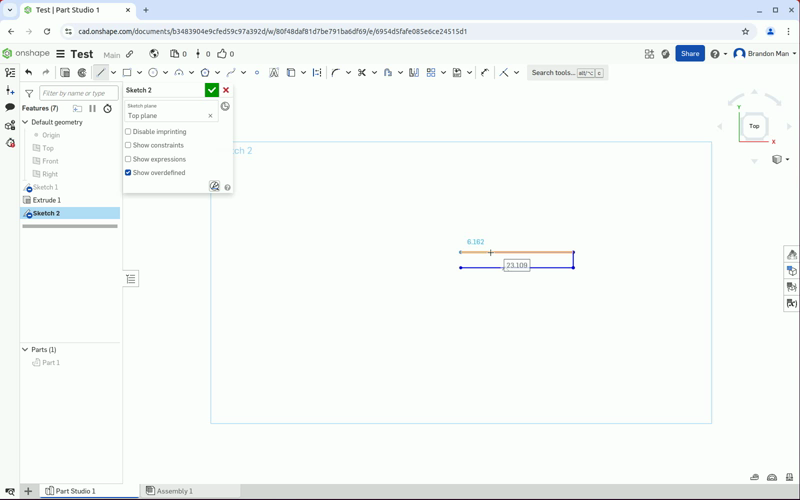
mouse_move(460, 267)
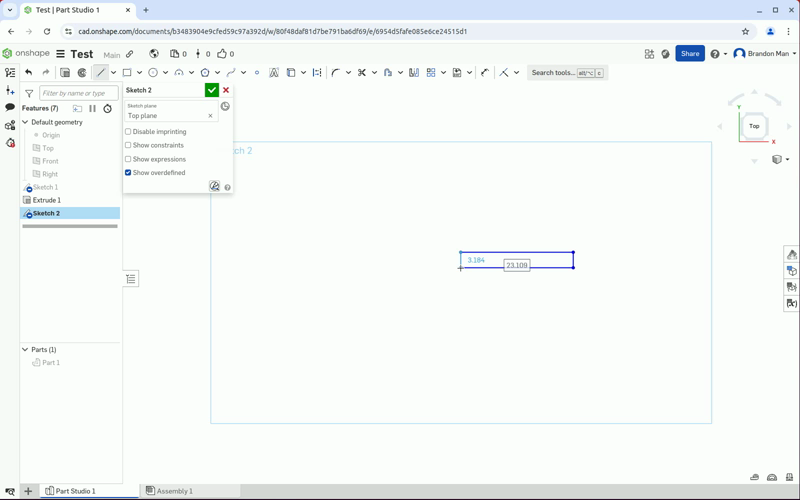
key_up(shift)
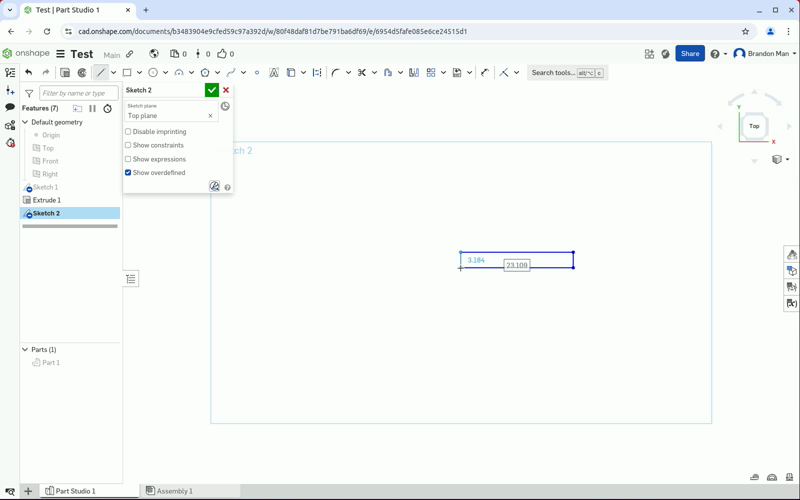
click(460, 267)
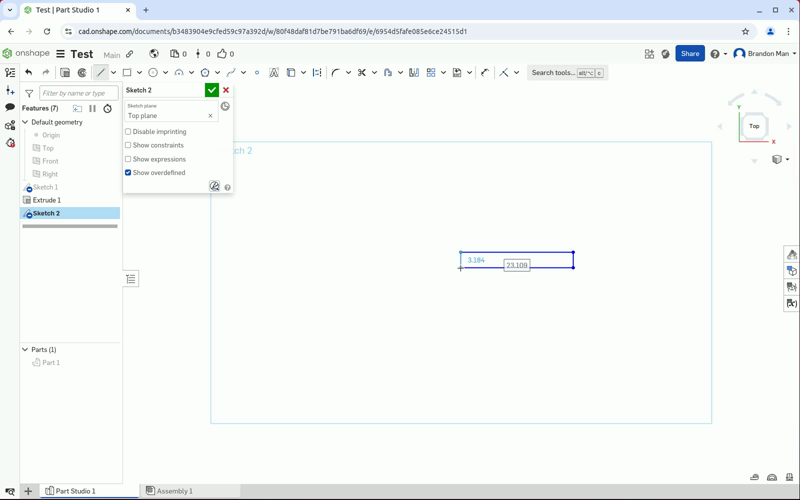
key(esc)
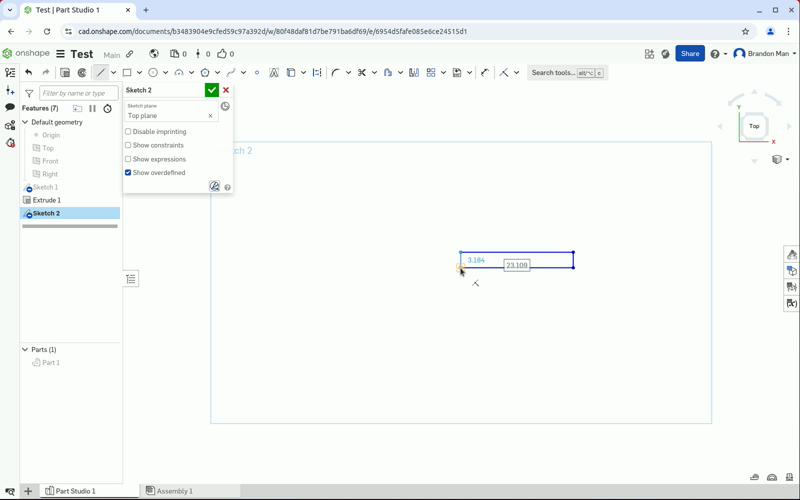
key(c)
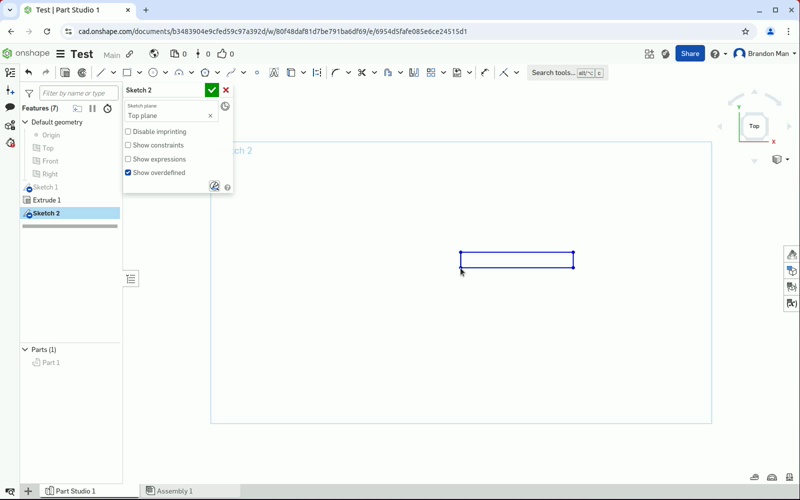
key_down(shift)
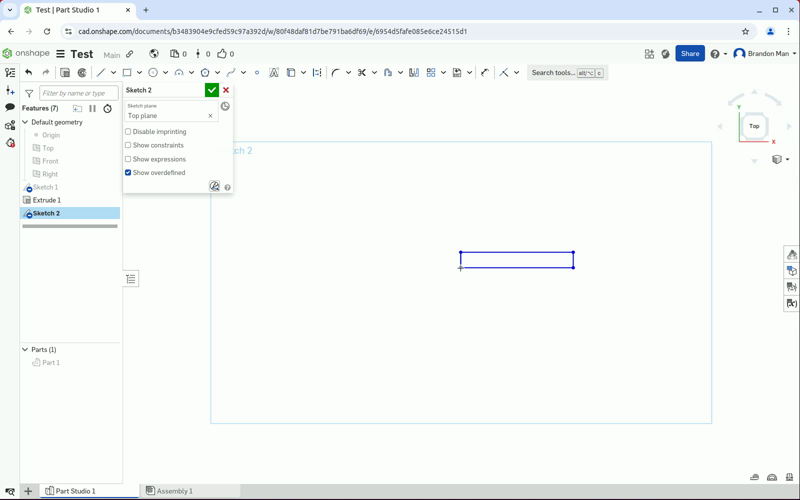
mouse_move(465, 262)
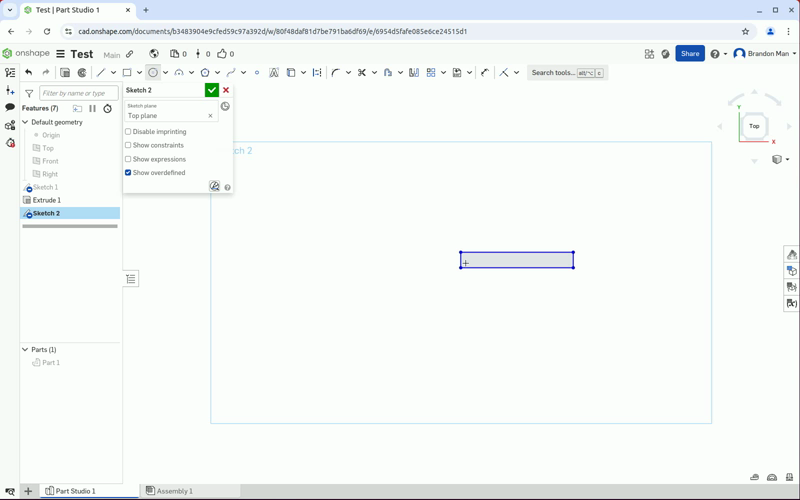
click(465, 262)
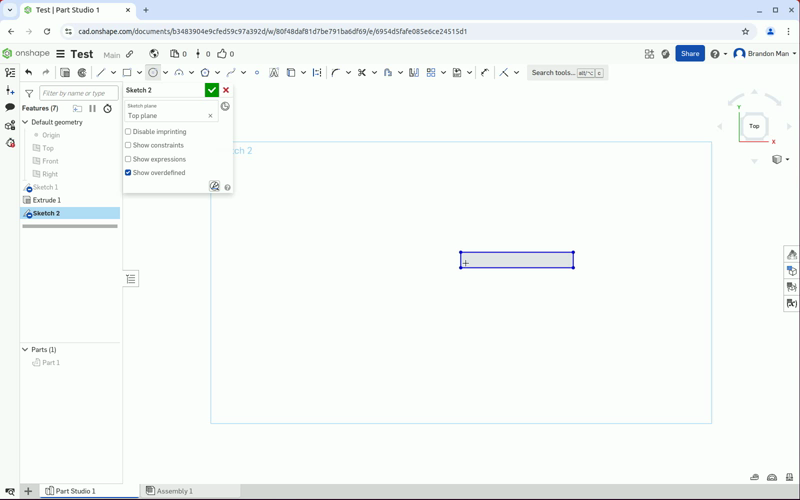
key_up(shift)
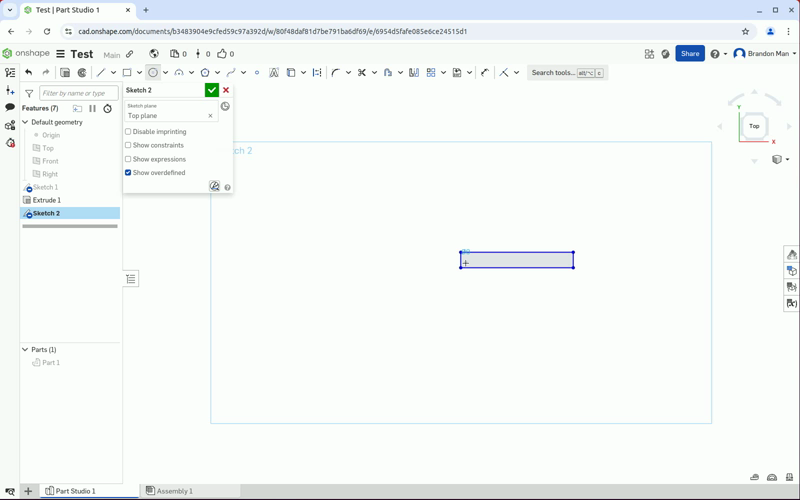
mouse_move(466, 262)
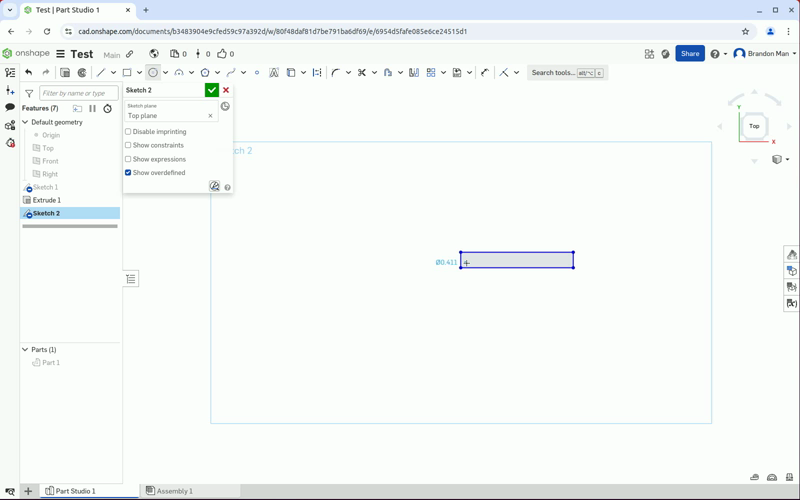
scroll(6)
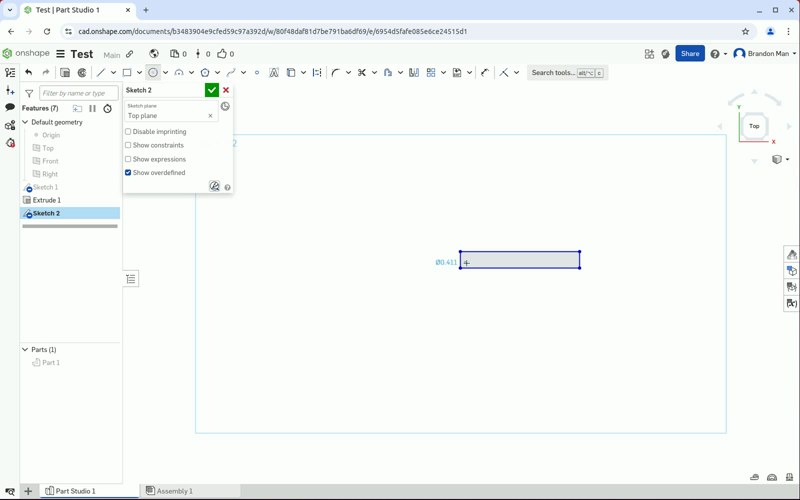
scroll(6)
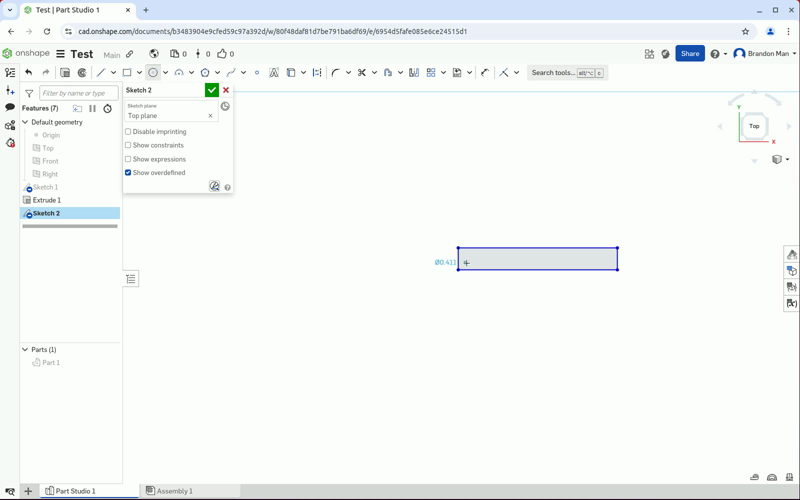
scroll(6)
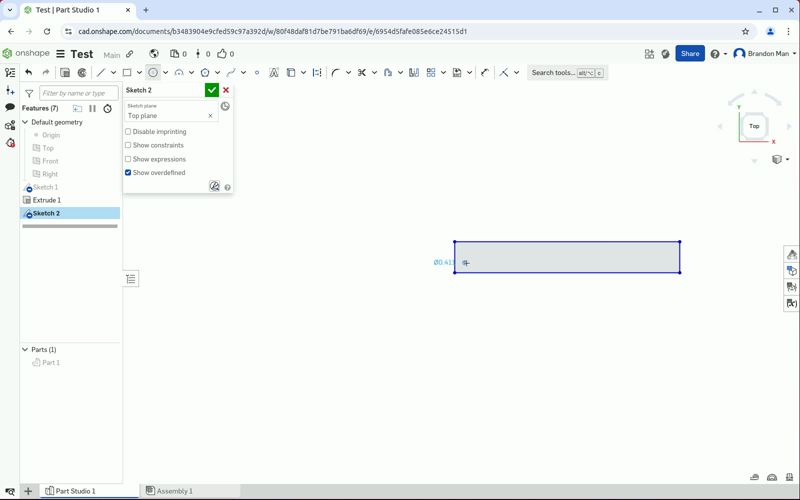
scroll(6)
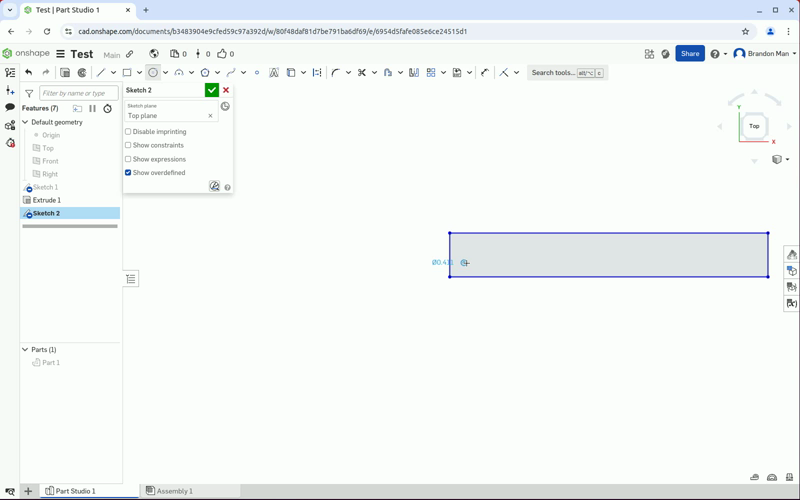
scroll(6)
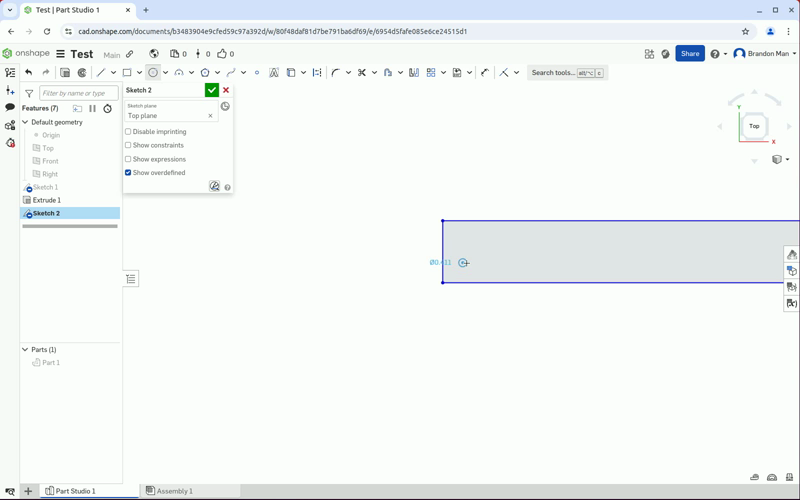
scroll(6)
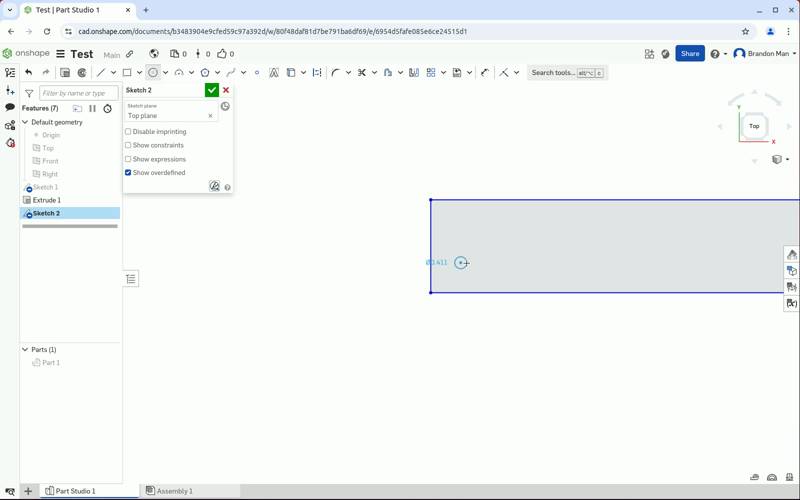
scroll(6)
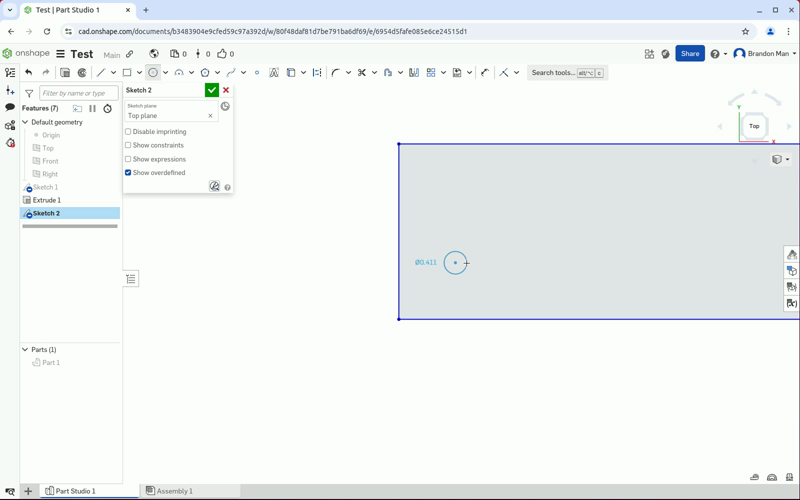
click(466, 262)
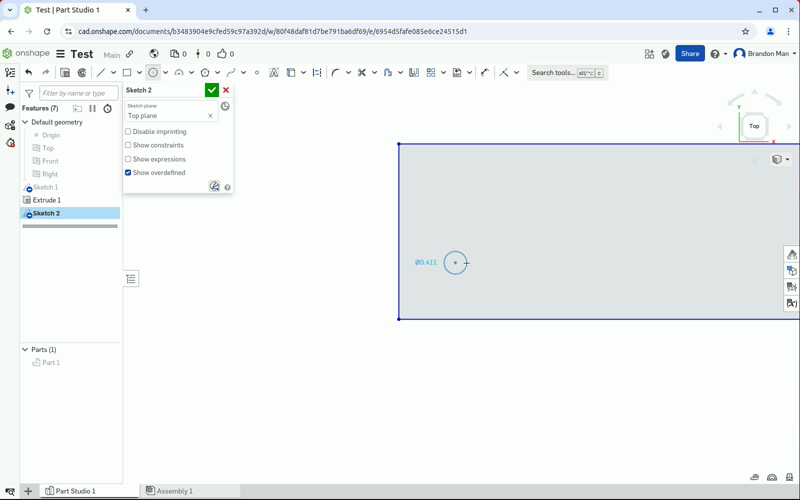
scroll(-6)
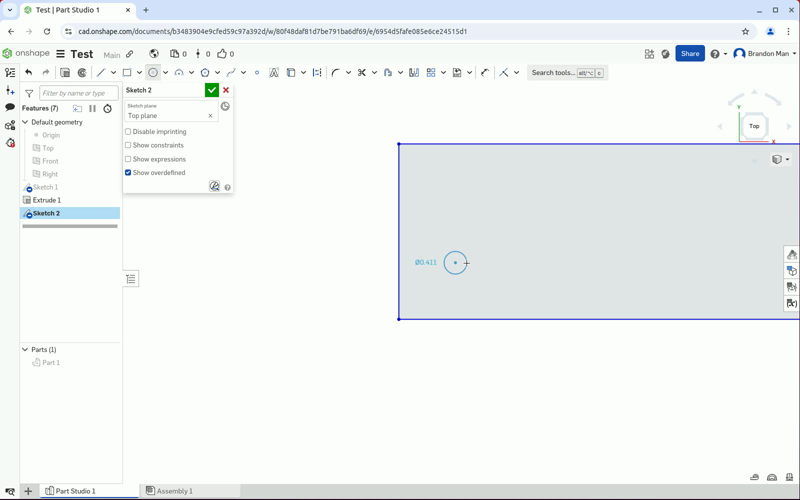
scroll(-6)
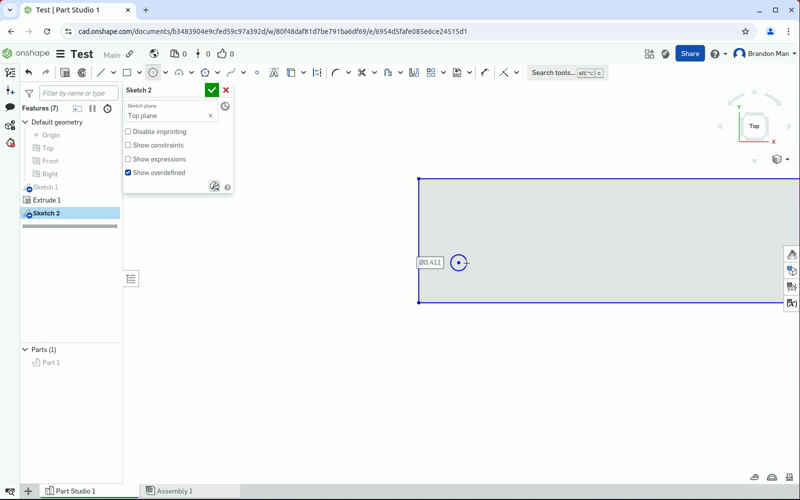
scroll(-6)
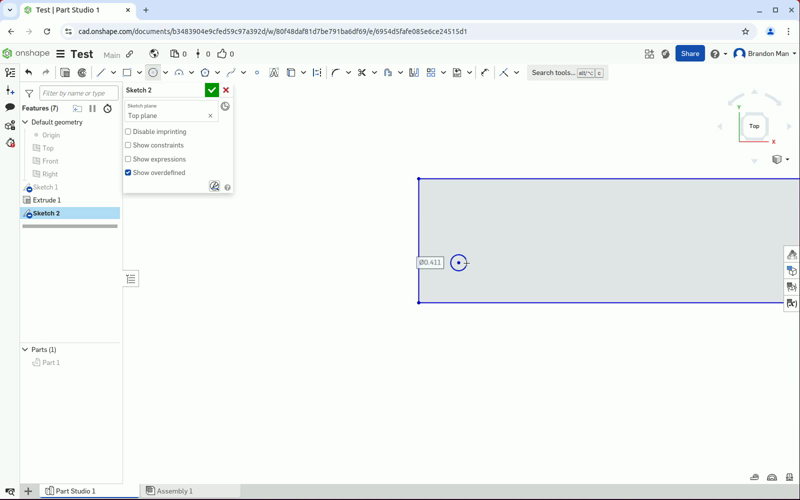
scroll(-6)
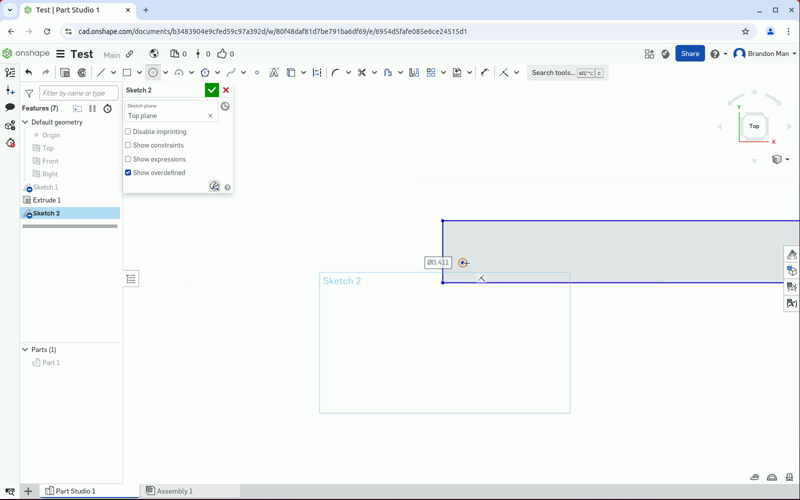
scroll(-6)
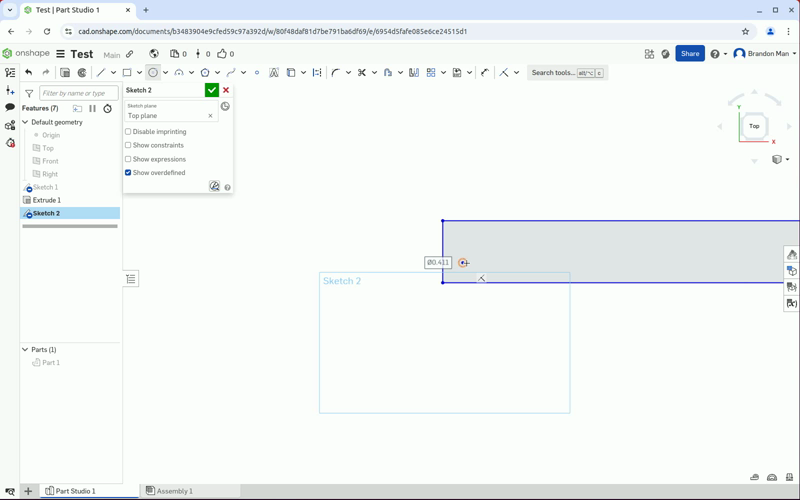
scroll(-6)
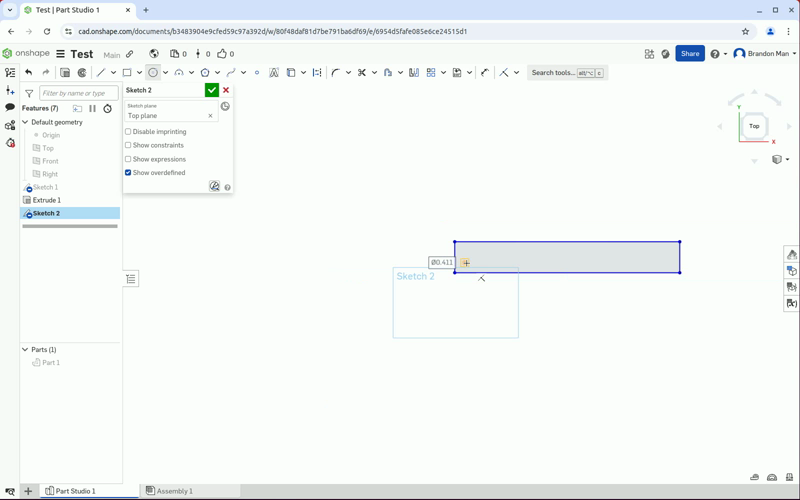
scroll(-6)
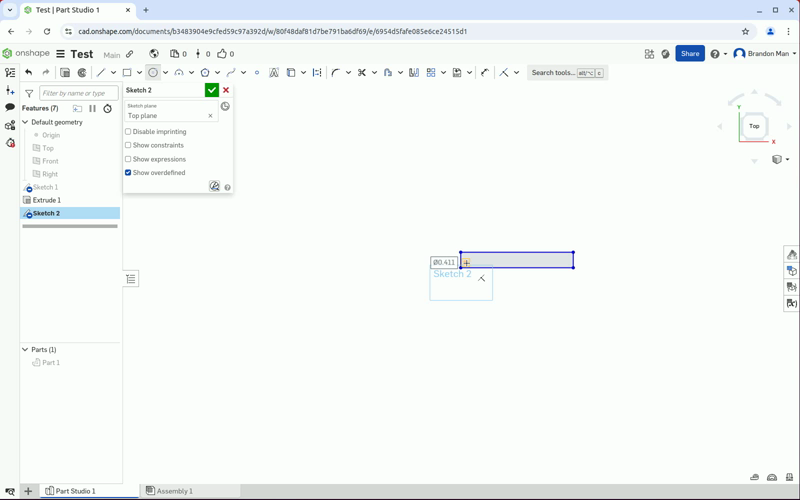
key(esc)
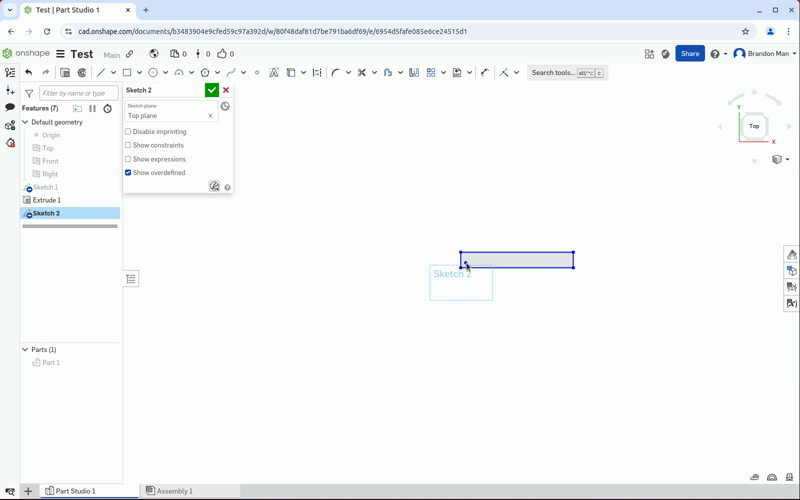
key(c)
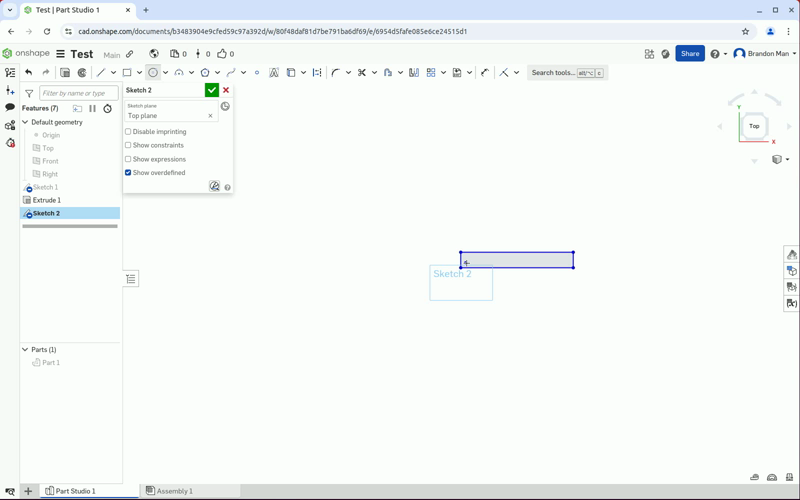
key_down(shift)
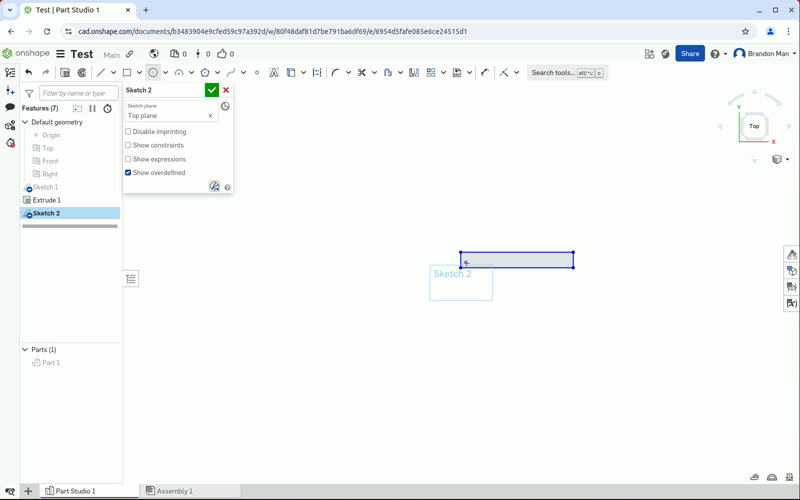
mouse_move(498, 262)
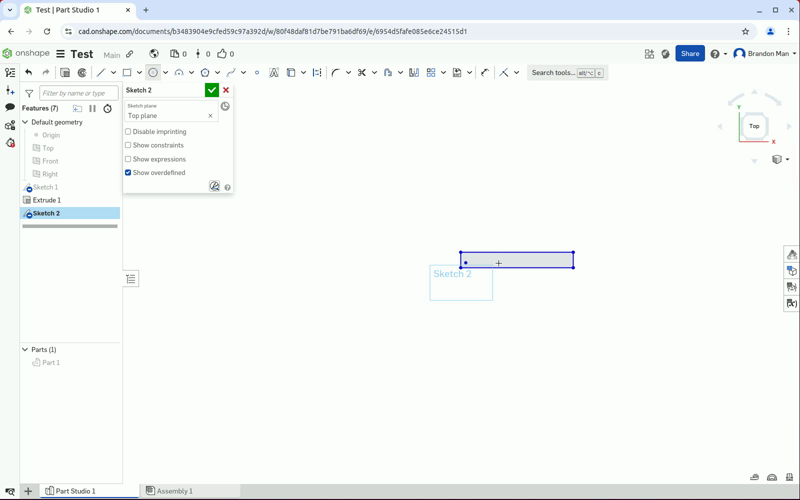
click(498, 262)
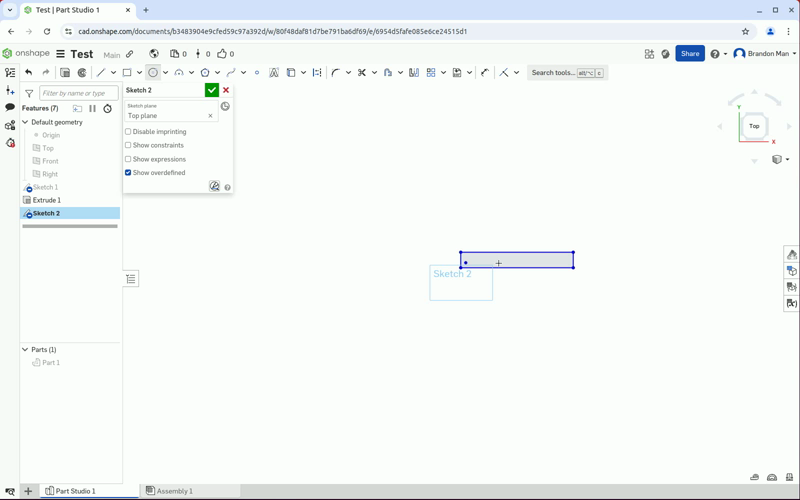
key_up(shift)
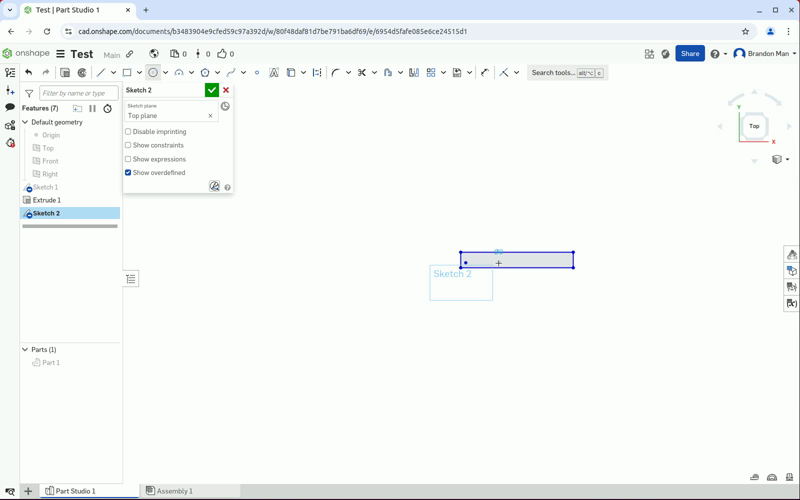
mouse_move(499, 262)
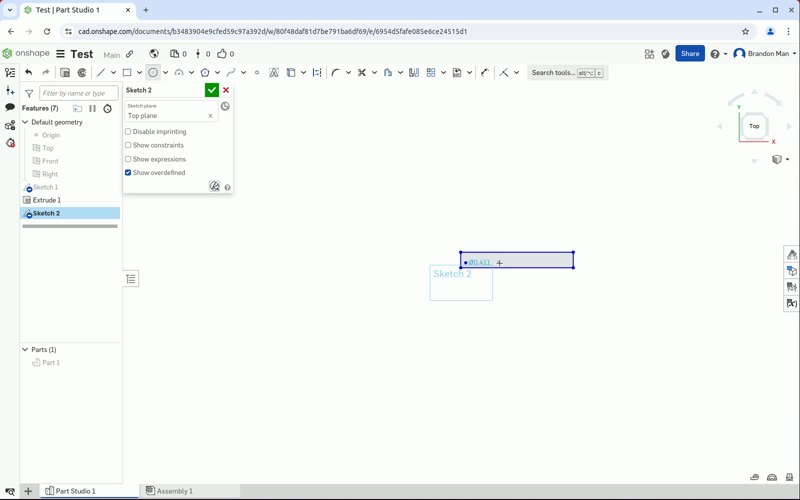
scroll(6)
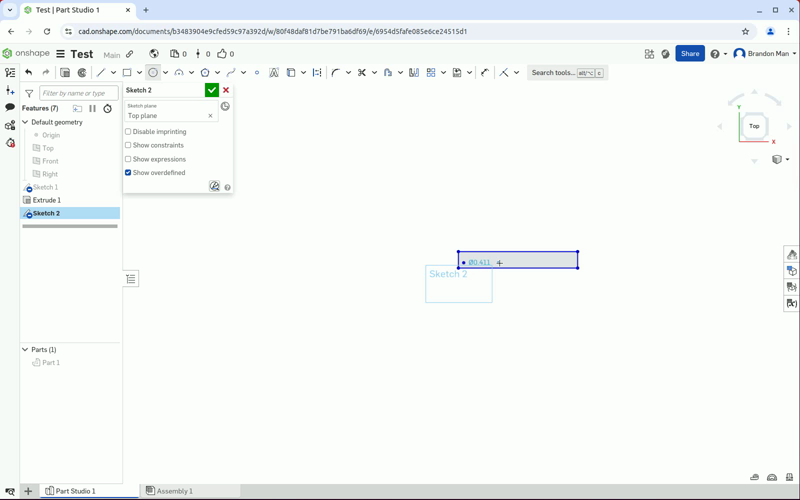
scroll(6)
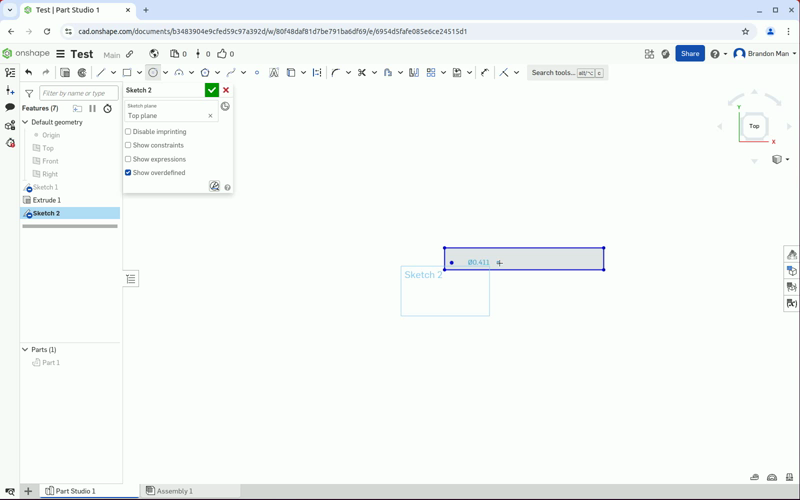
scroll(6)
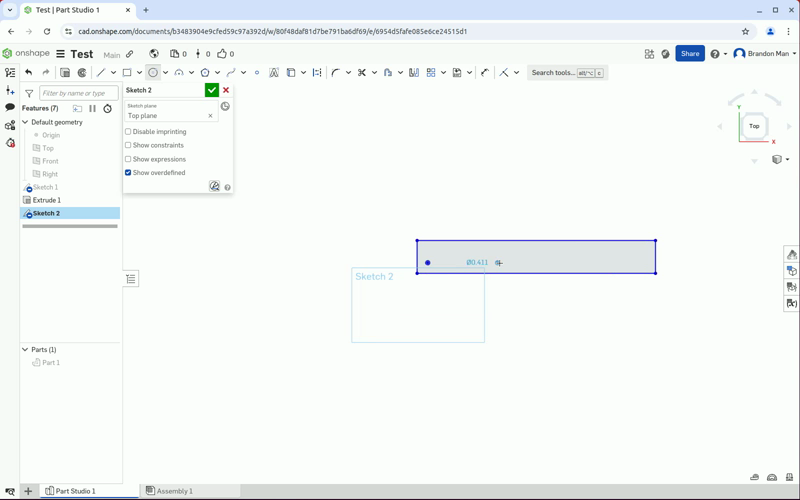
scroll(6)
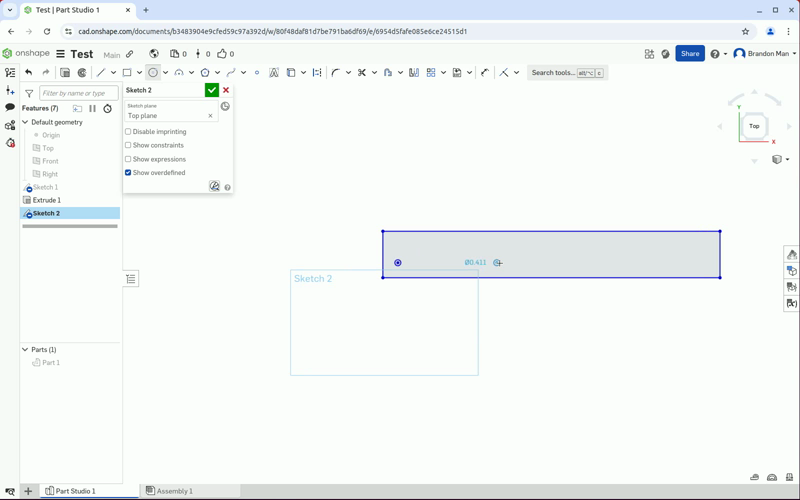
scroll(6)
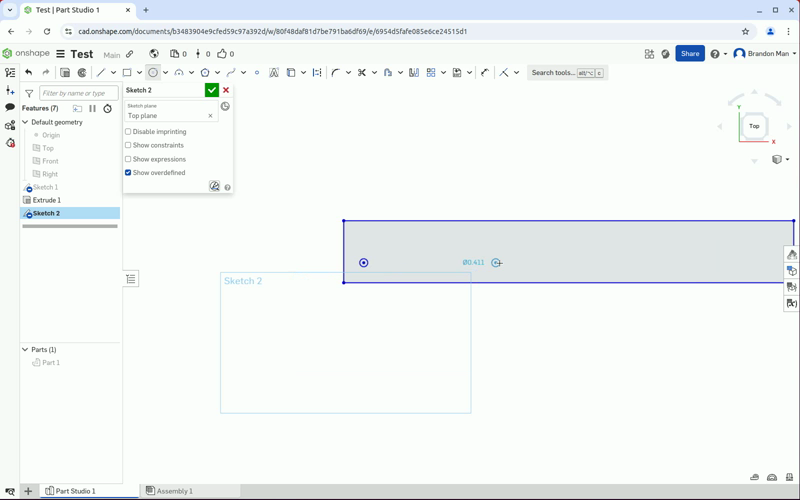
scroll(6)
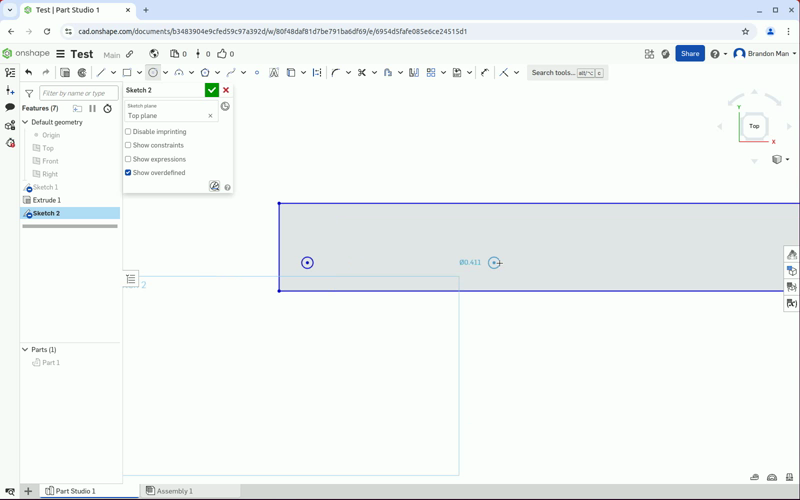
scroll(6)
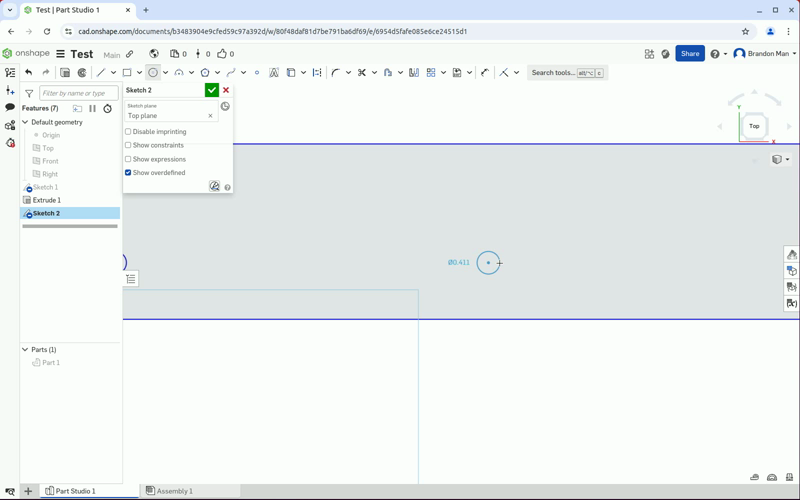
click(499, 262)
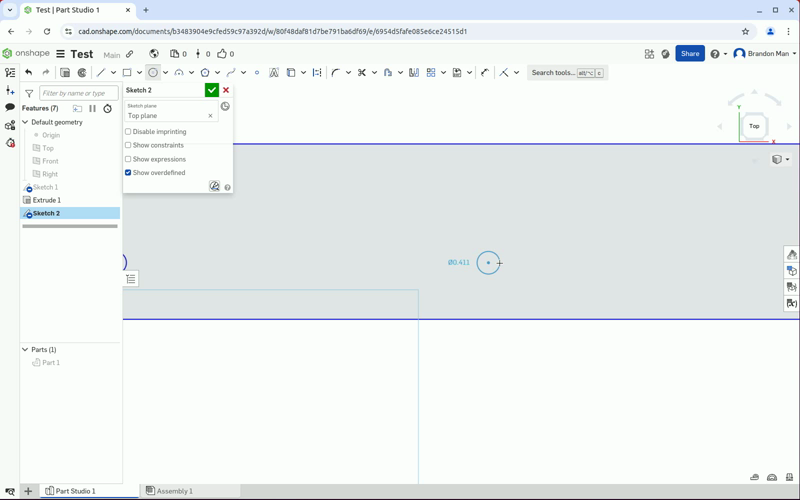
scroll(-6)
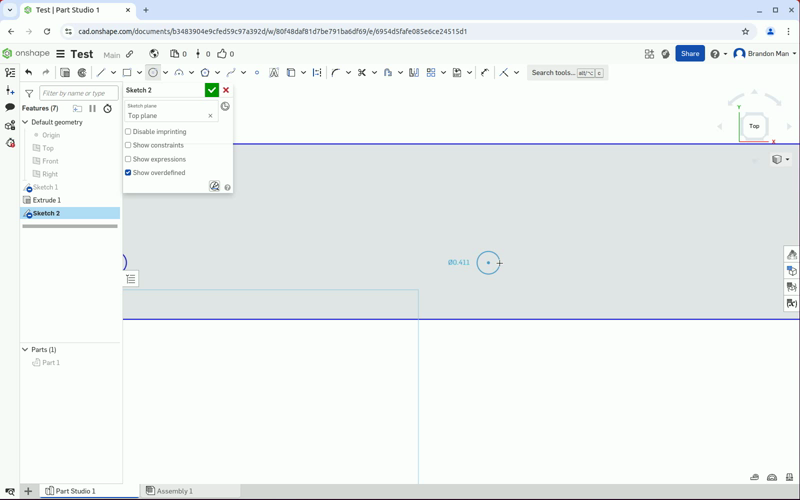
scroll(-6)
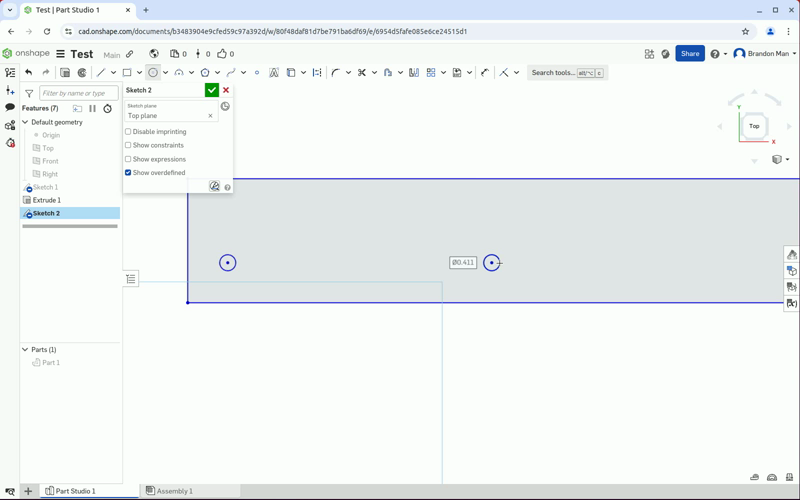
scroll(-6)
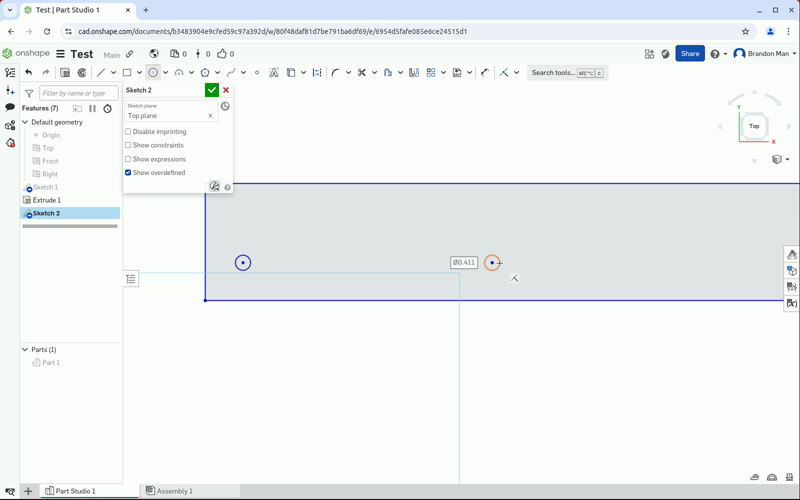
scroll(-6)
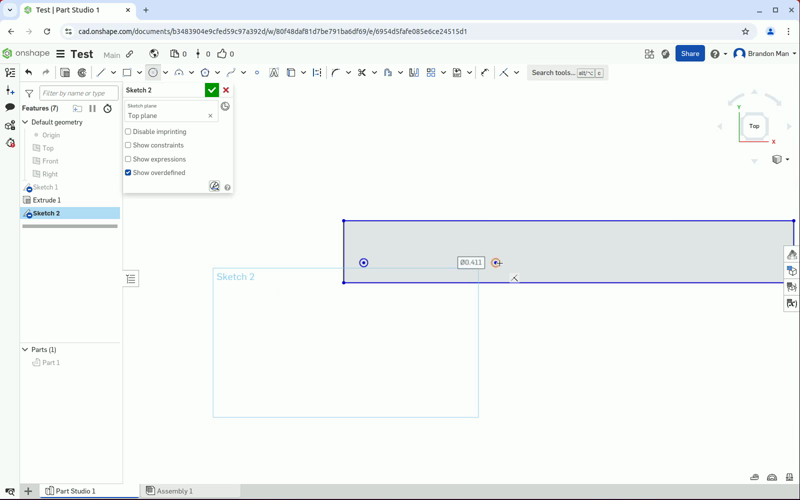
scroll(-6)
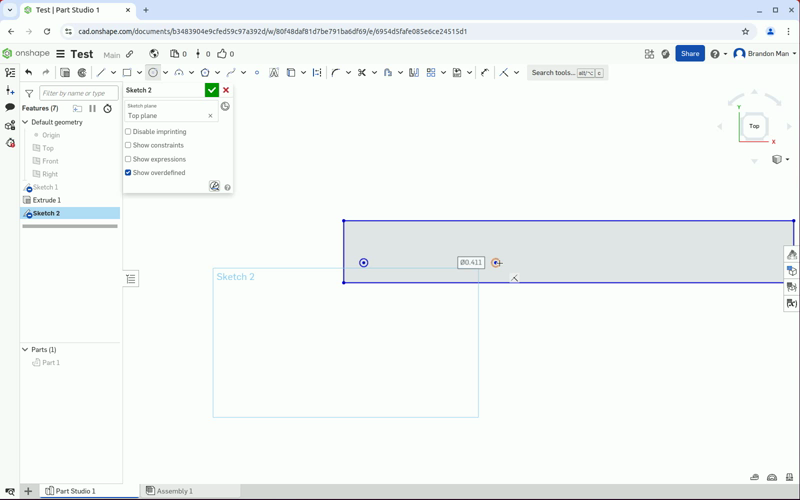
scroll(-6)
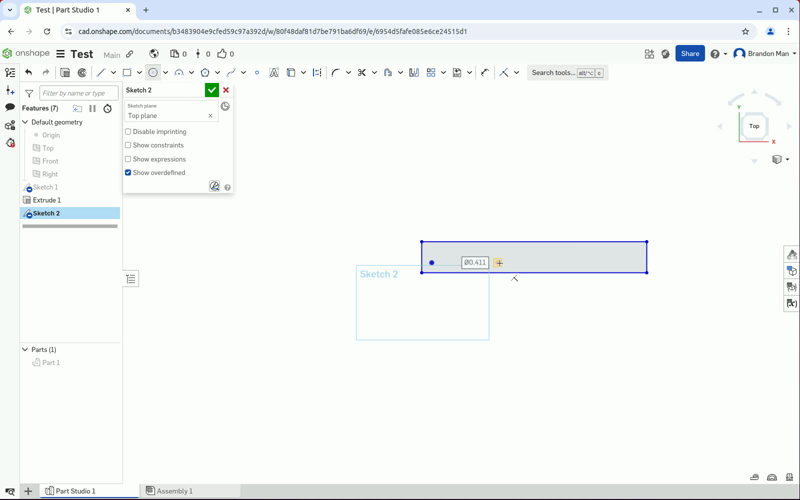
scroll(-6)
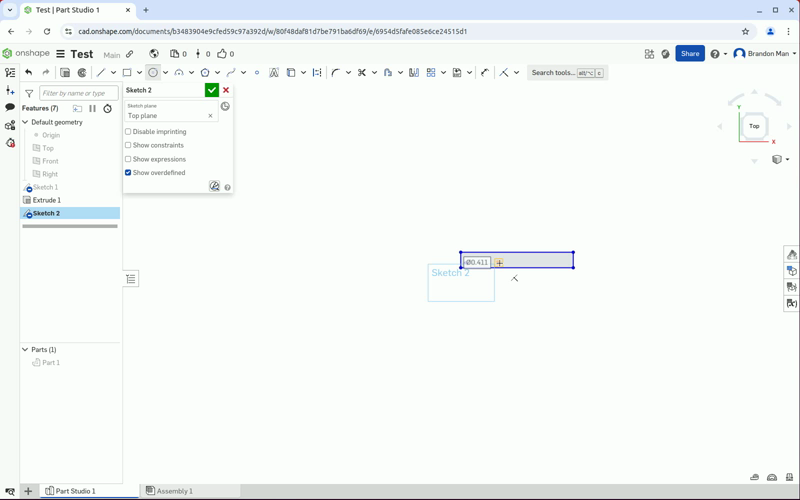
key(esc)
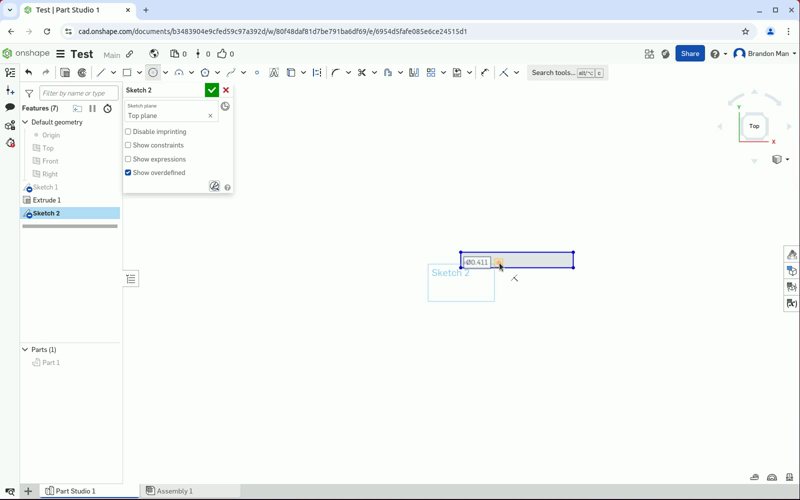
key(c)
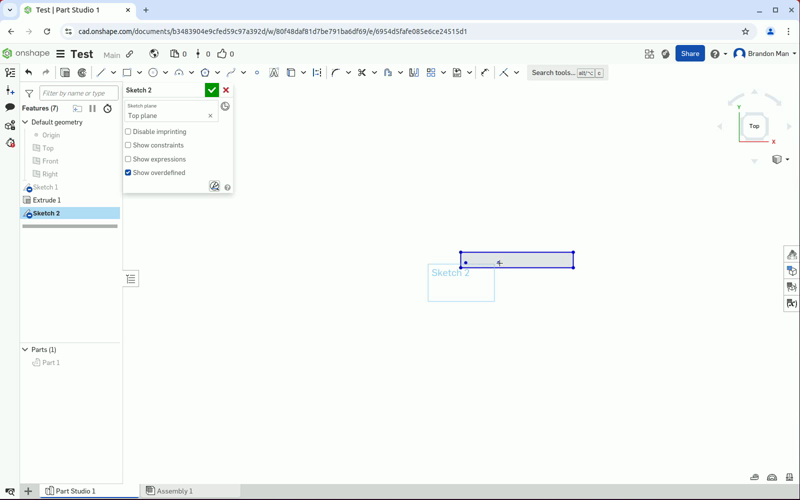
key_down(shift)
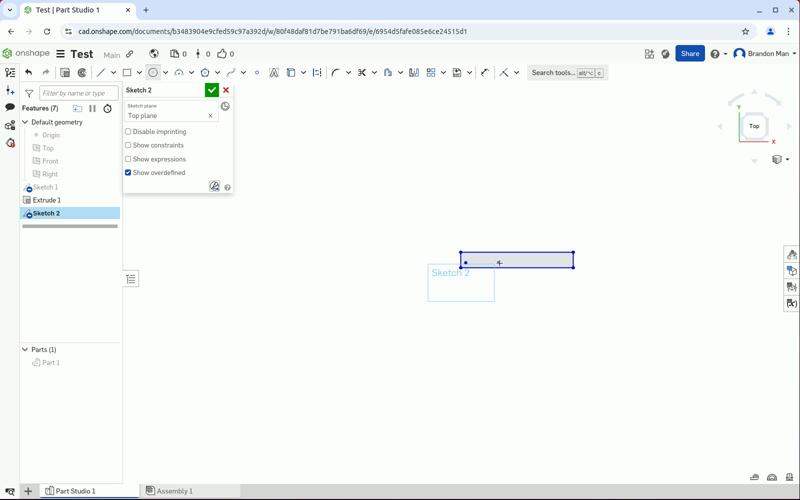
mouse_move(524, 262)
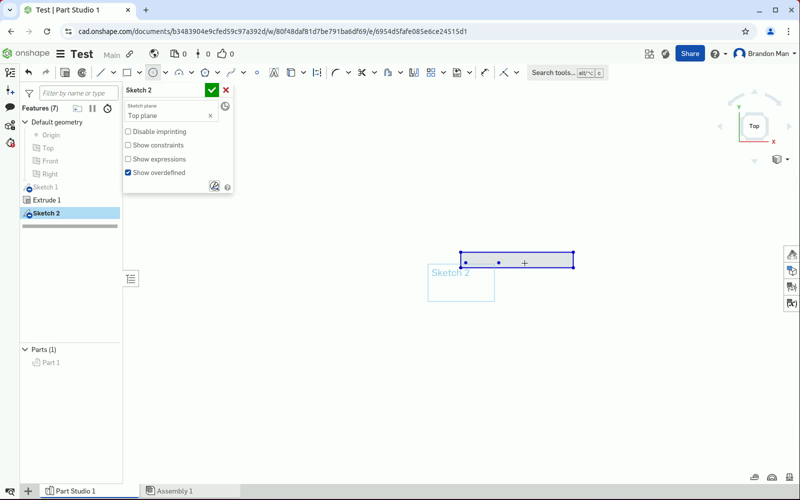
click(524, 262)
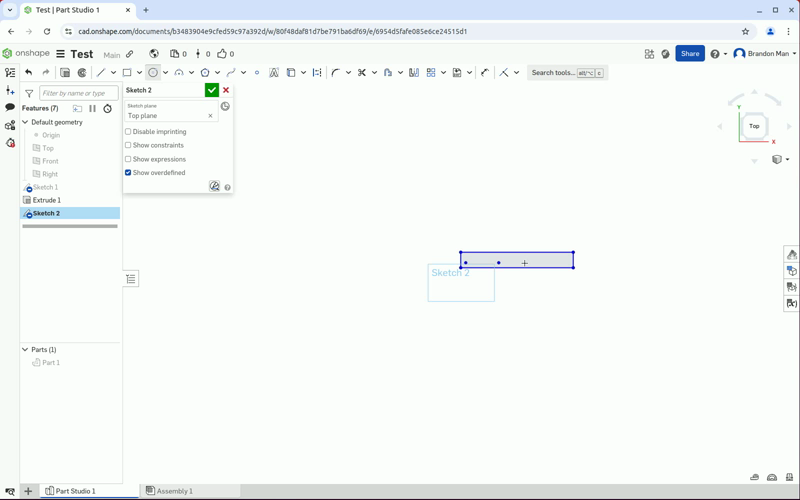
key_up(shift)
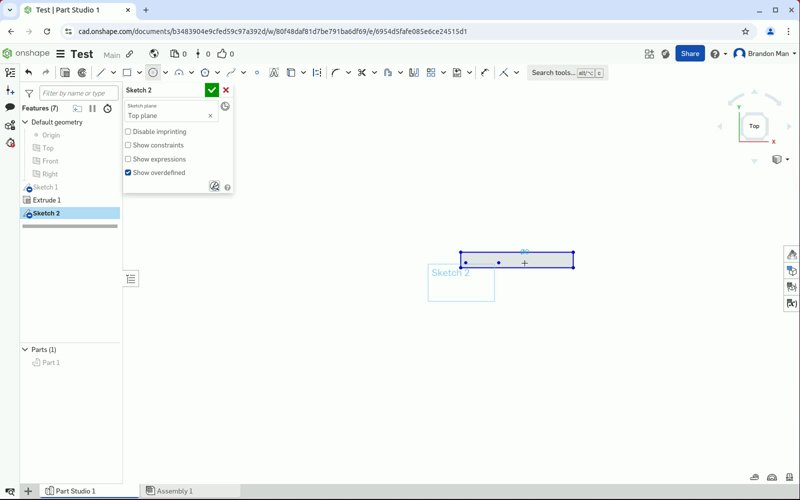
mouse_move(525, 262)
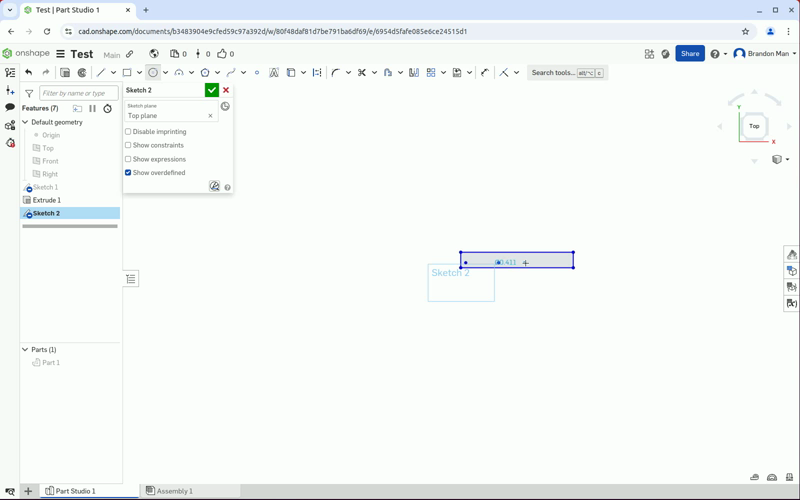
scroll(6)
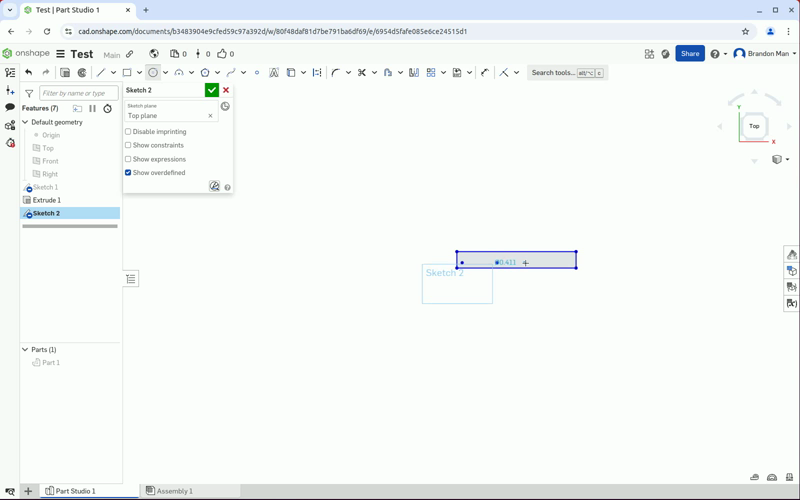
scroll(6)
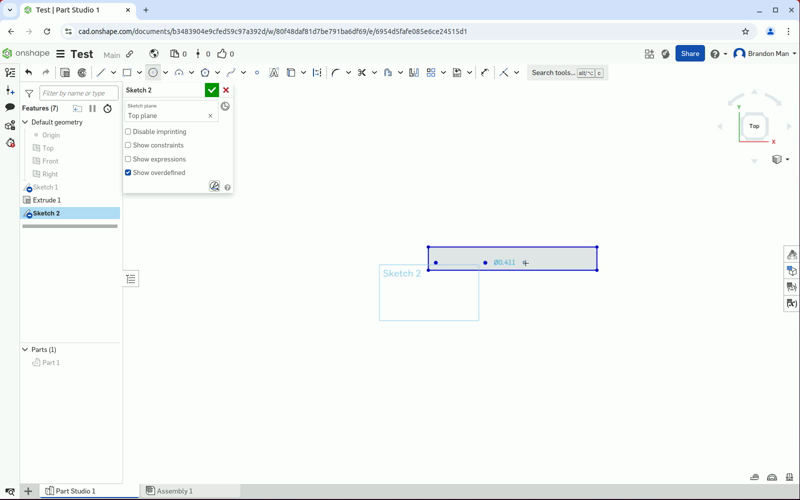
scroll(6)
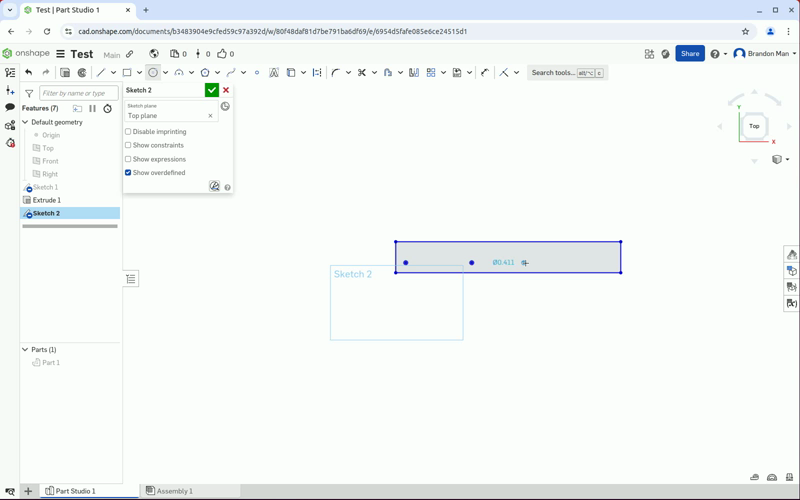
scroll(6)
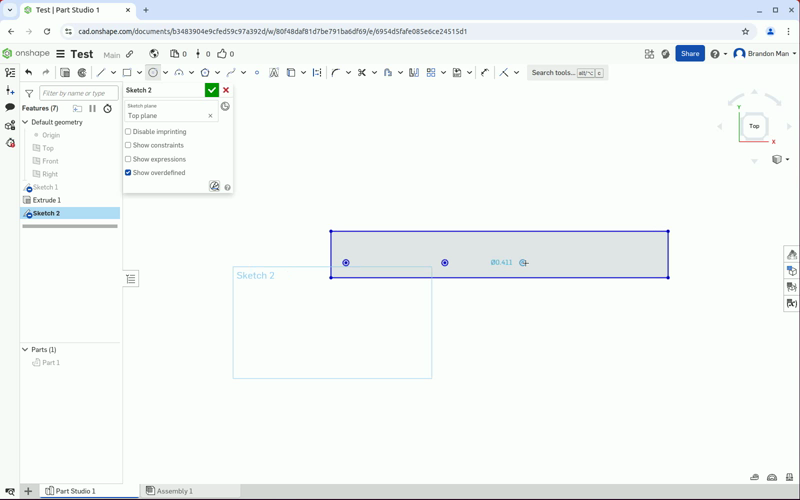
scroll(6)
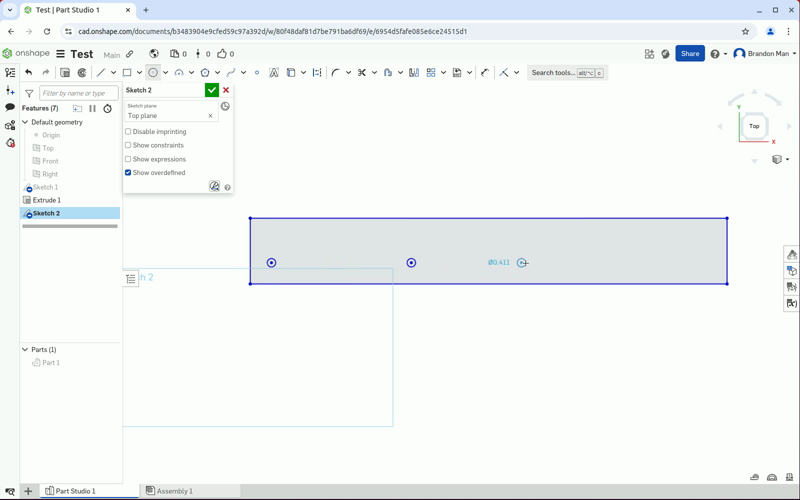
scroll(6)
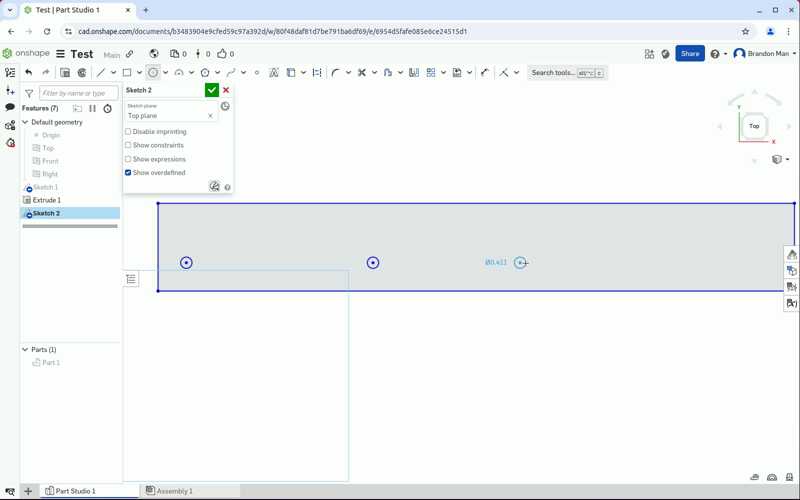
scroll(6)
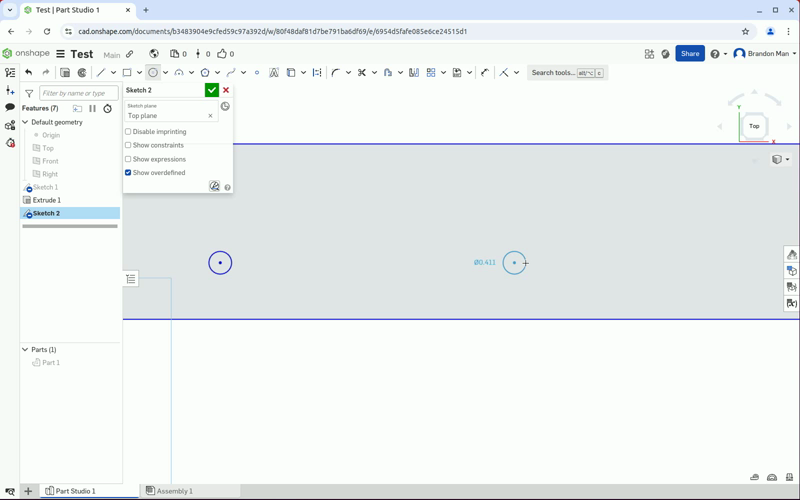
click(525, 262)
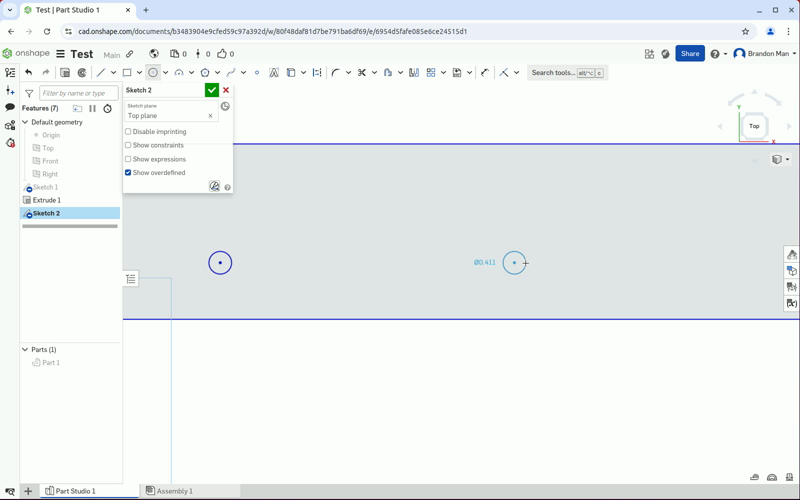
scroll(-6)
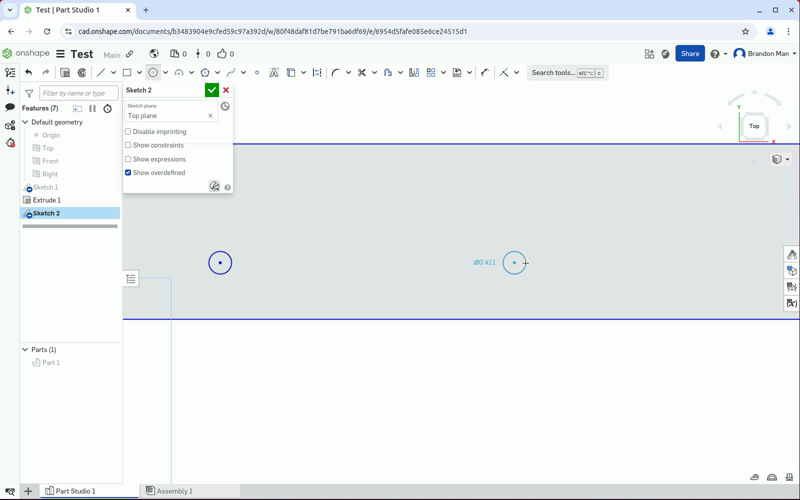
scroll(-6)
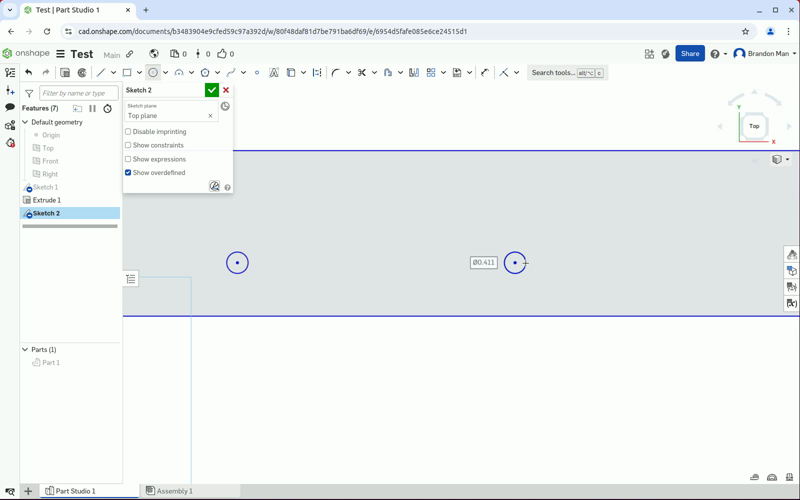
scroll(-6)
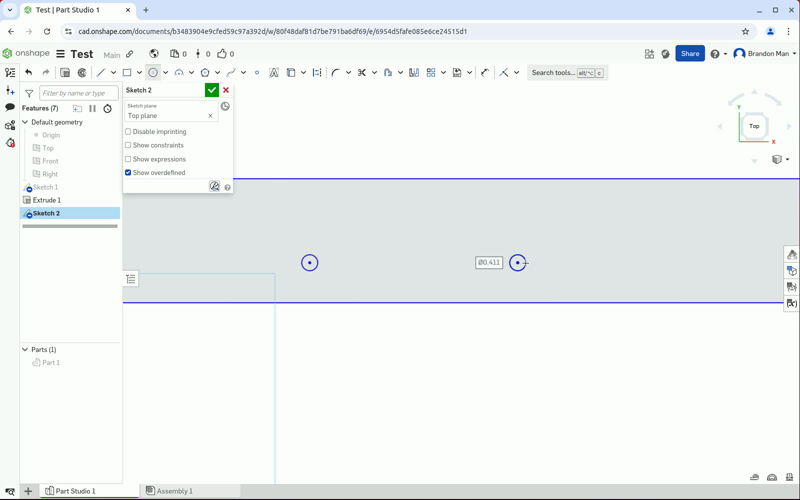
scroll(-6)
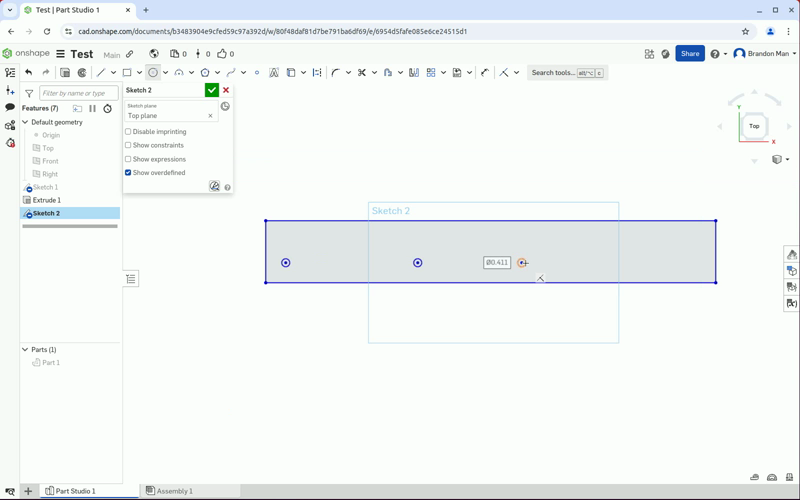
scroll(-6)
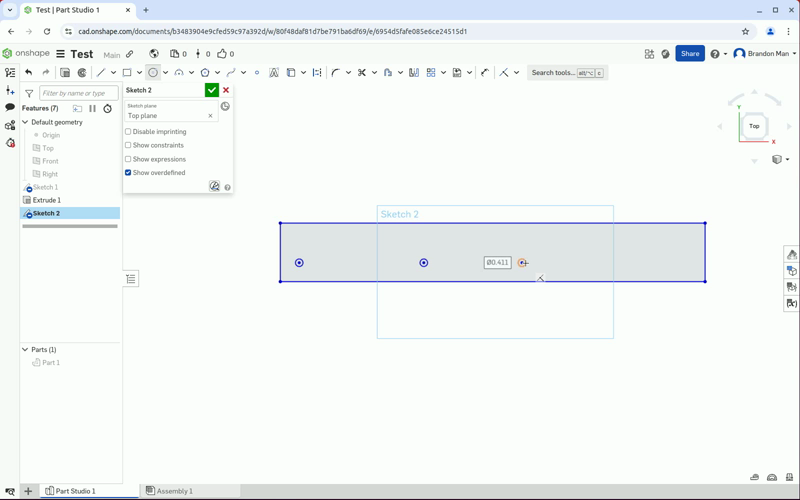
scroll(-6)
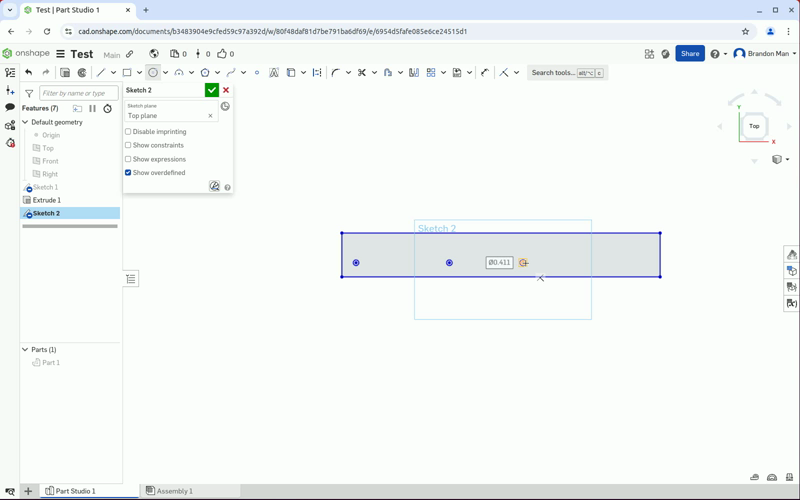
scroll(-6)
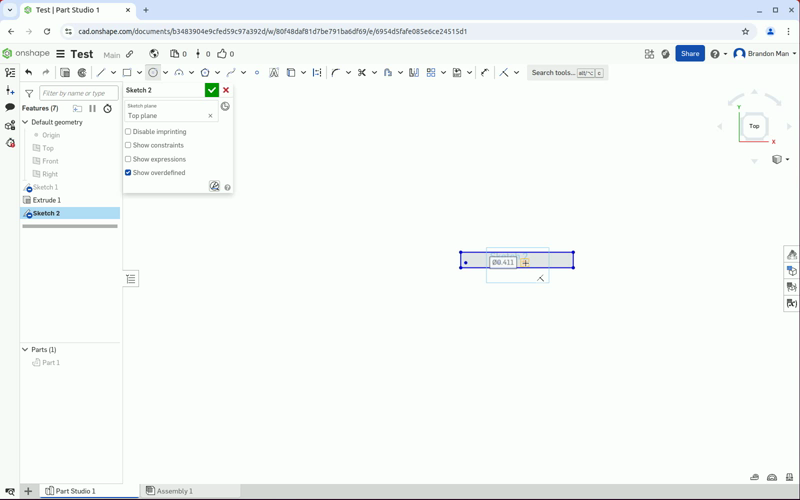
key(esc)
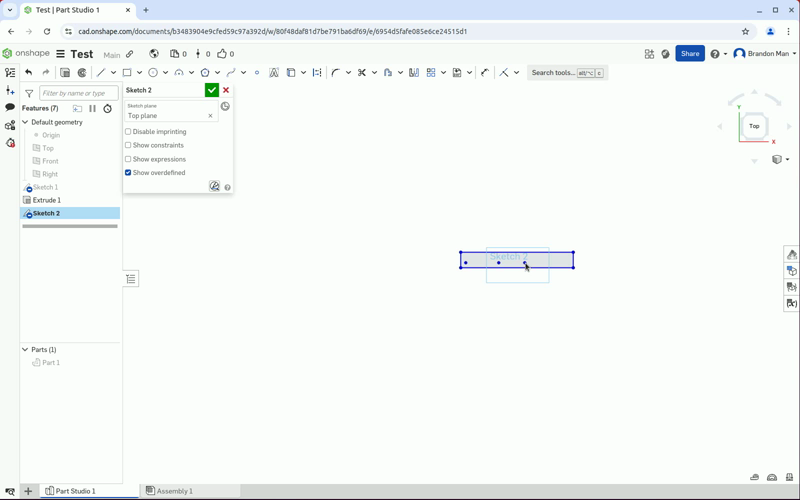
key(c)
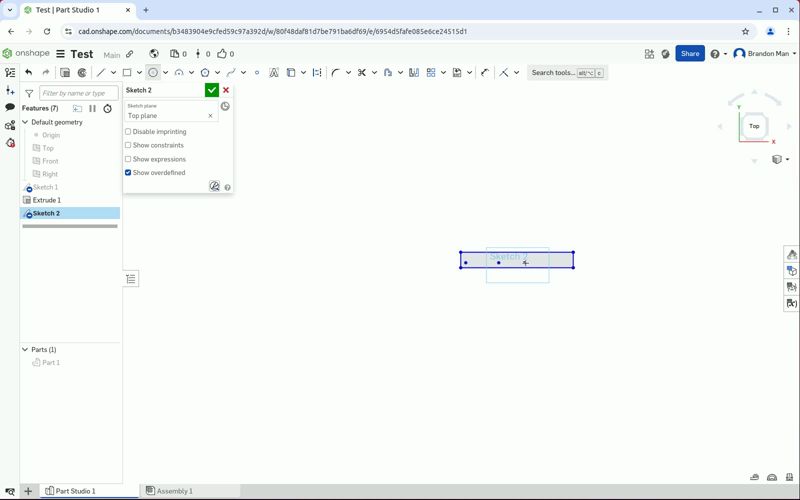
key_down(shift)
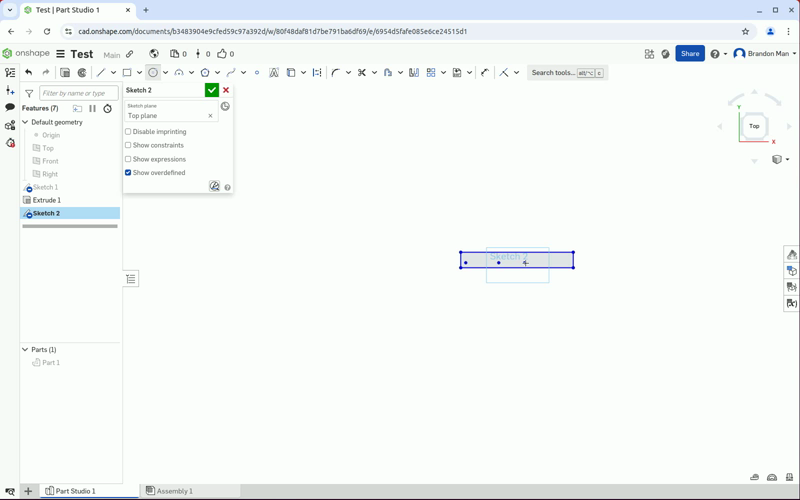
mouse_move(562, 262)
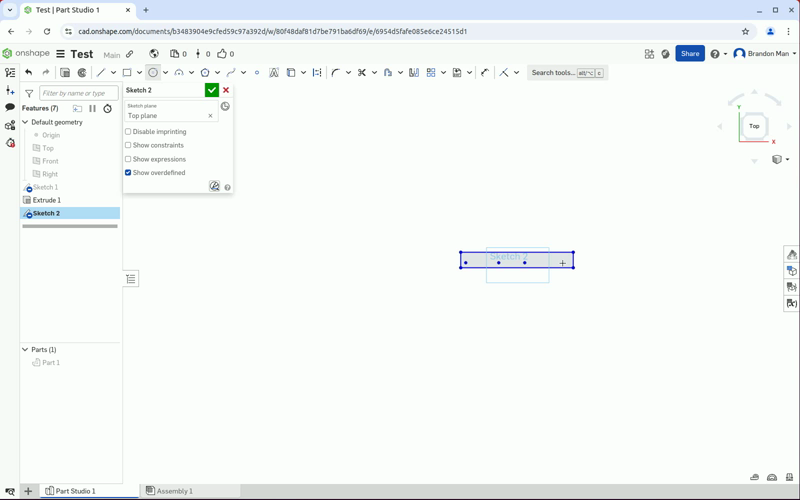
click(562, 262)
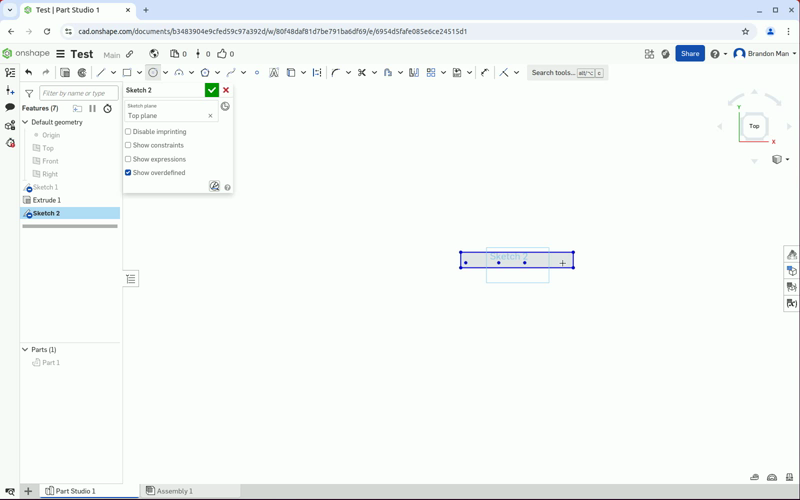
key_up(shift)
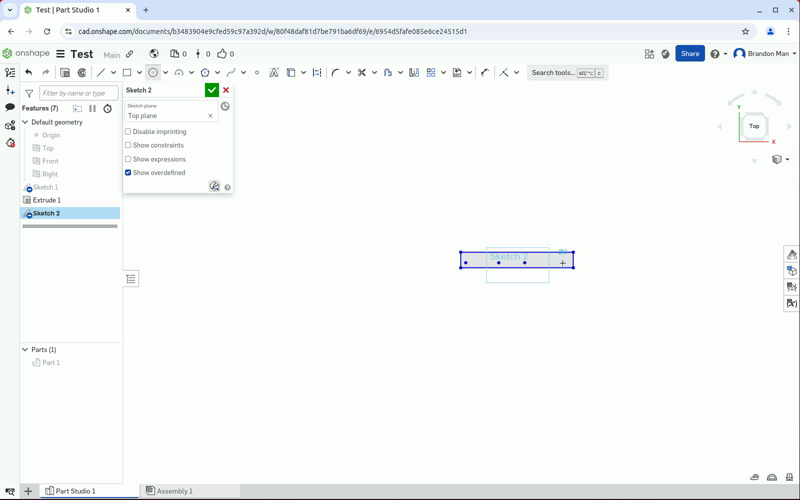
mouse_move(563, 262)
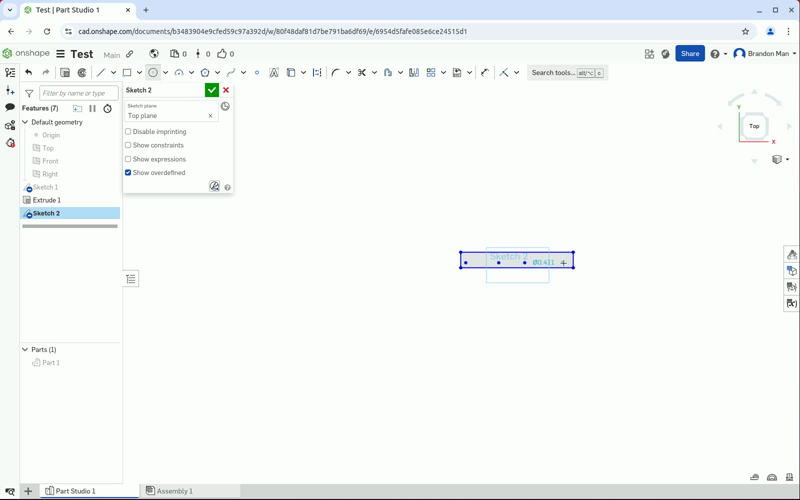
scroll(6)
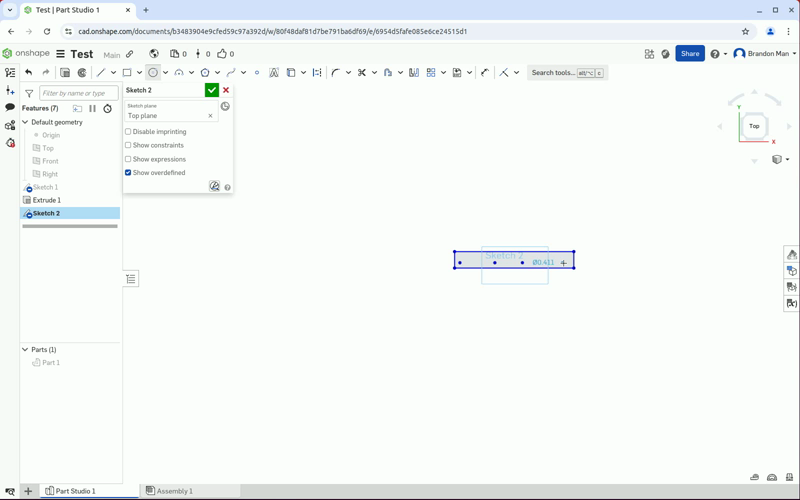
scroll(6)
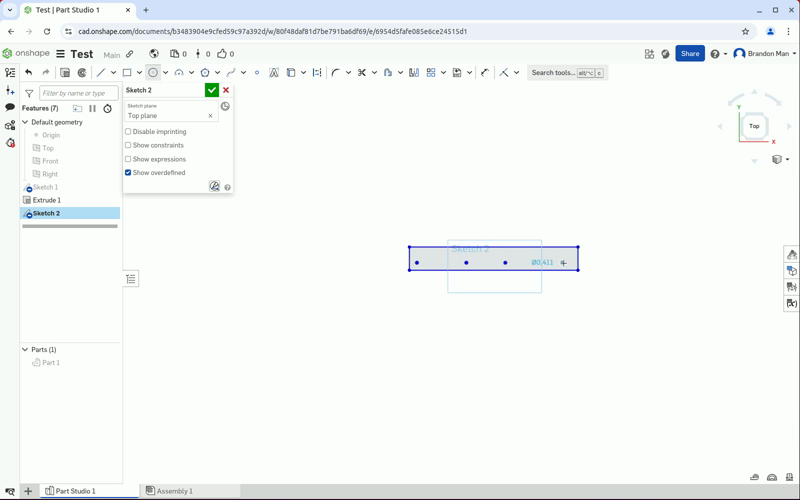
scroll(6)
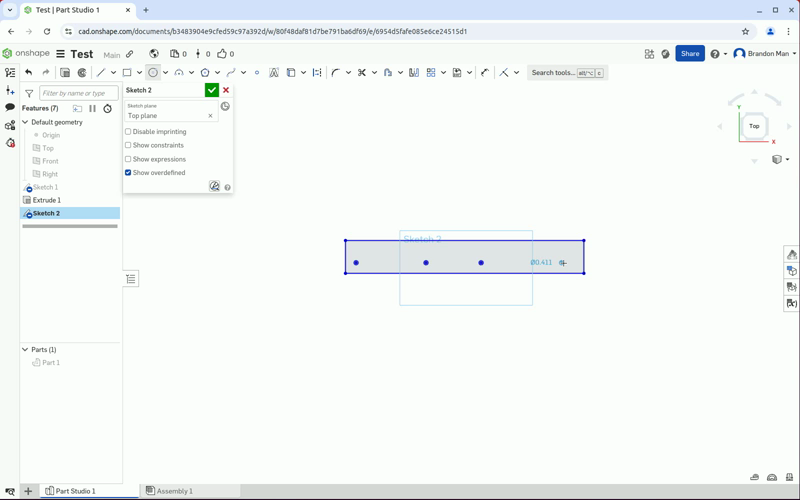
scroll(6)
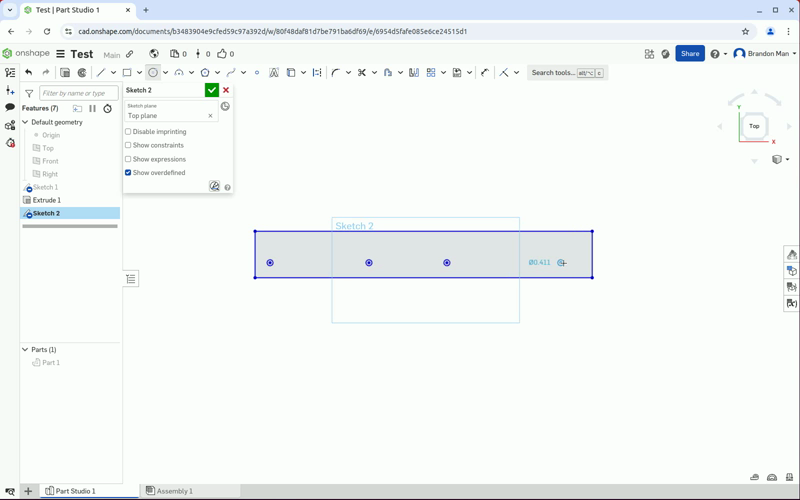
scroll(6)
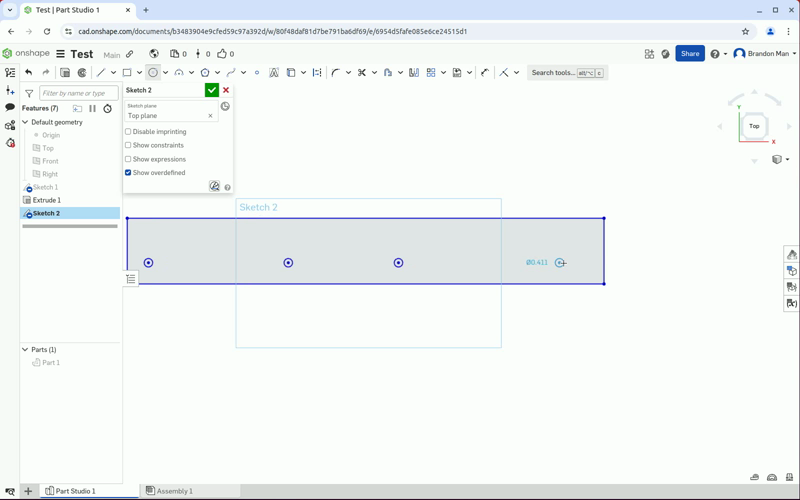
scroll(6)
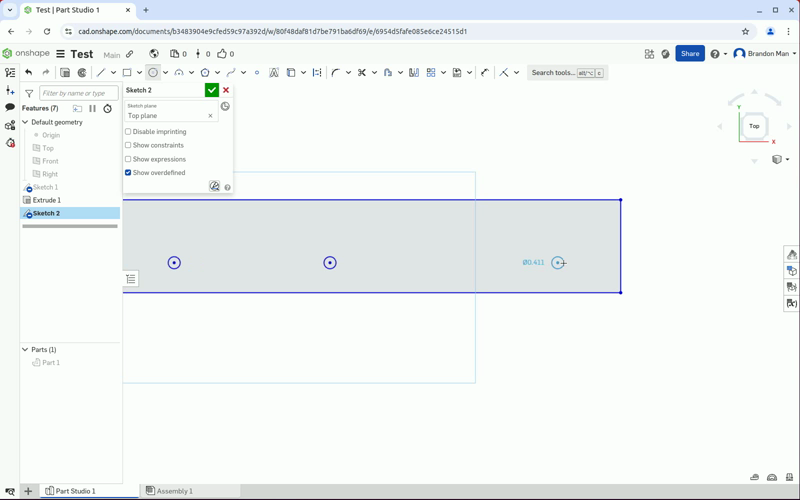
scroll(6)
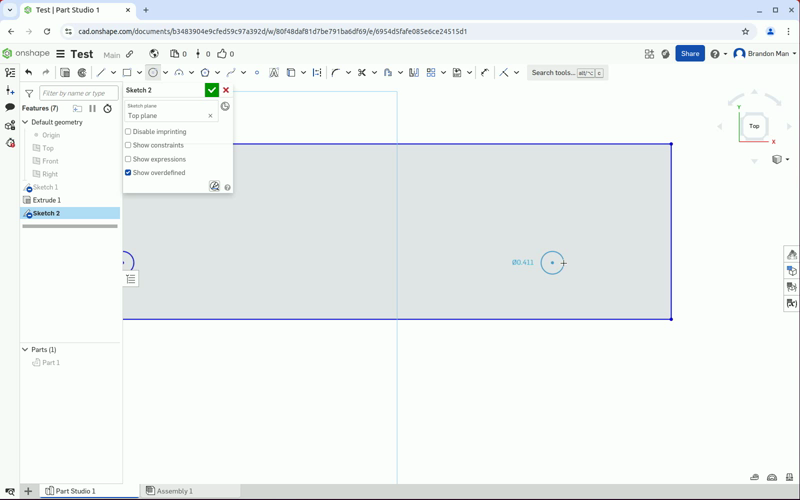
click(563, 262)
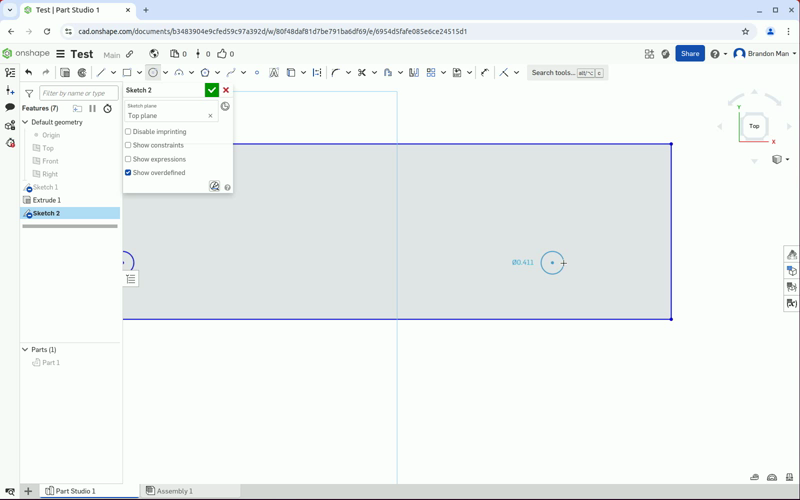
scroll(-6)
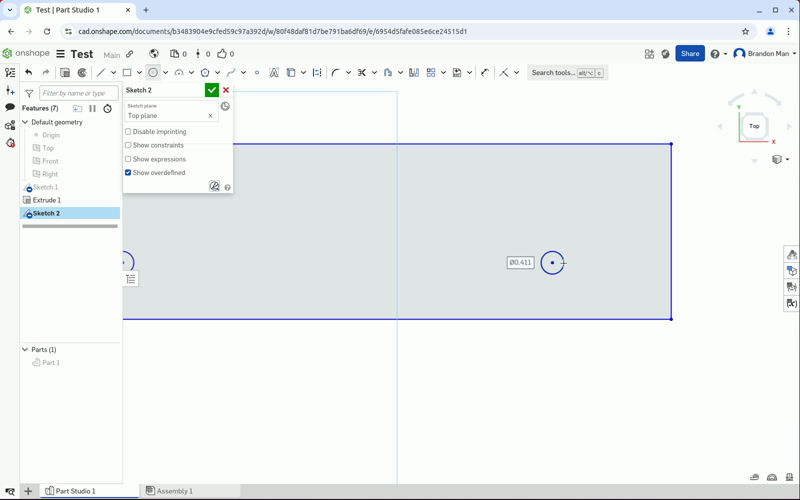
scroll(-6)
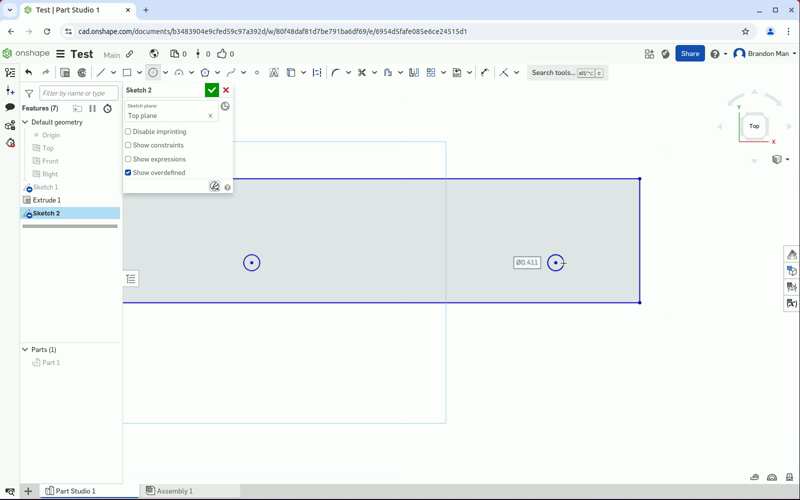
scroll(-6)
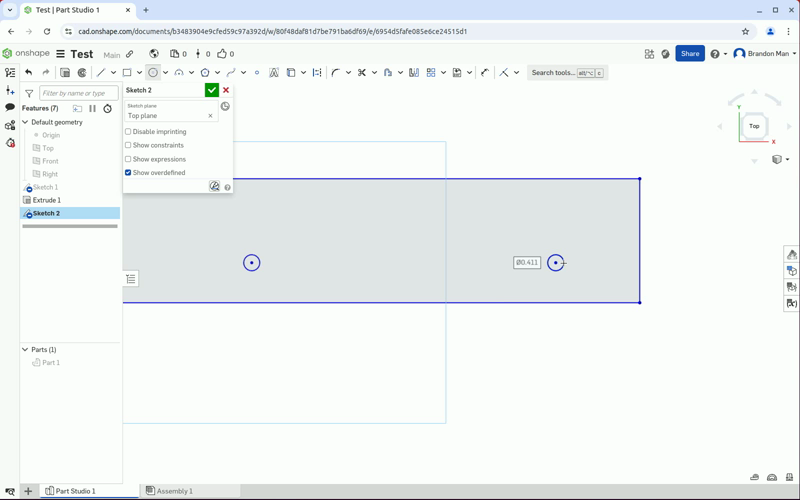
scroll(-6)
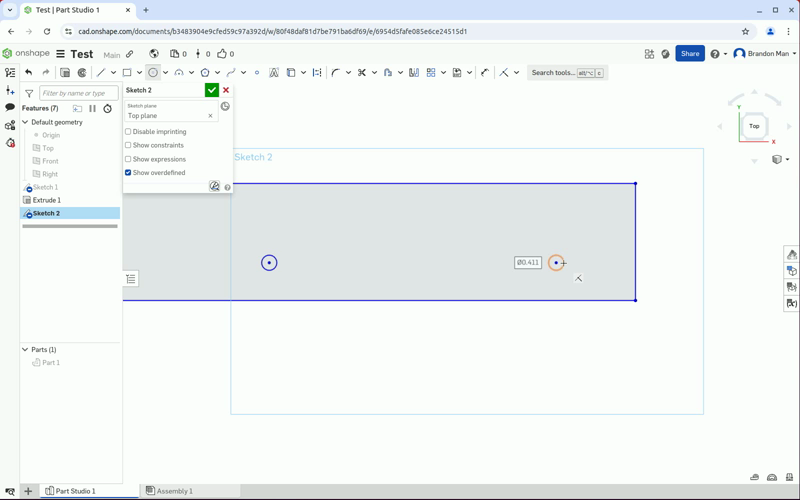
scroll(-6)
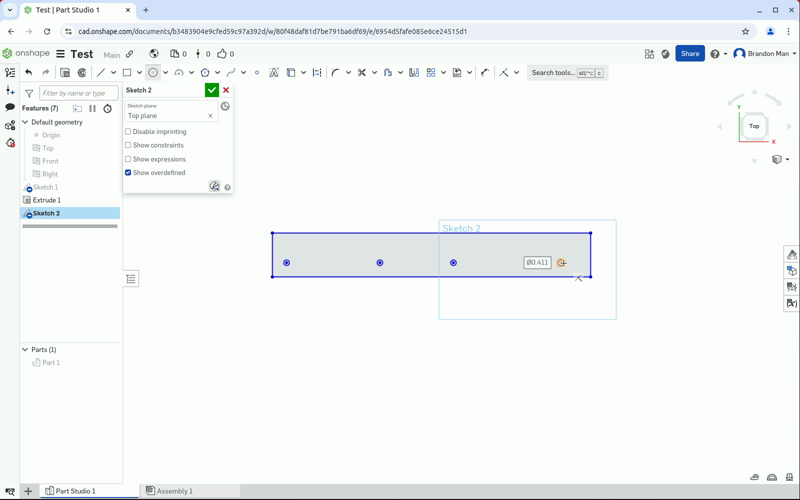
scroll(-6)
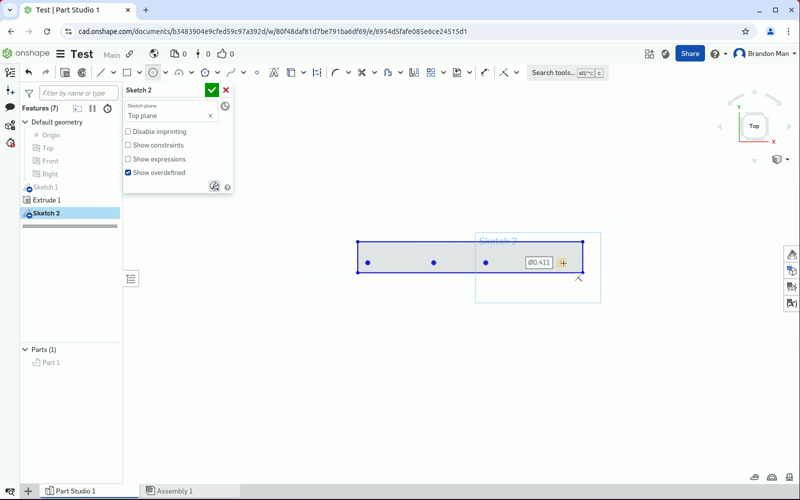
scroll(-6)
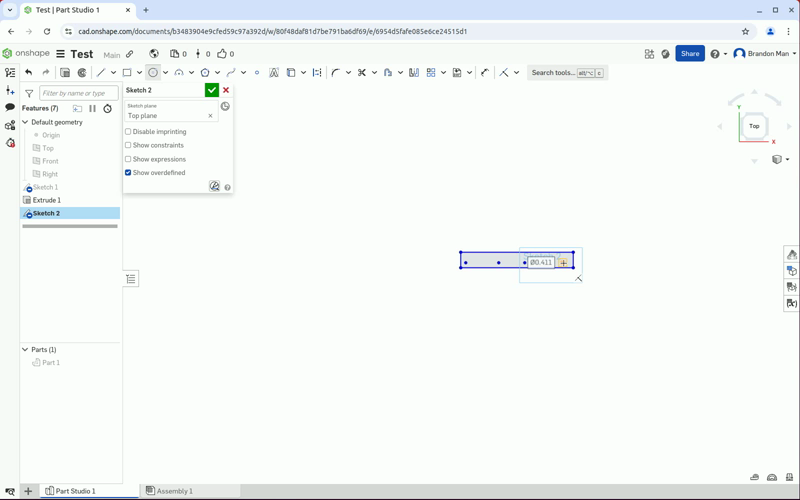
key(esc)
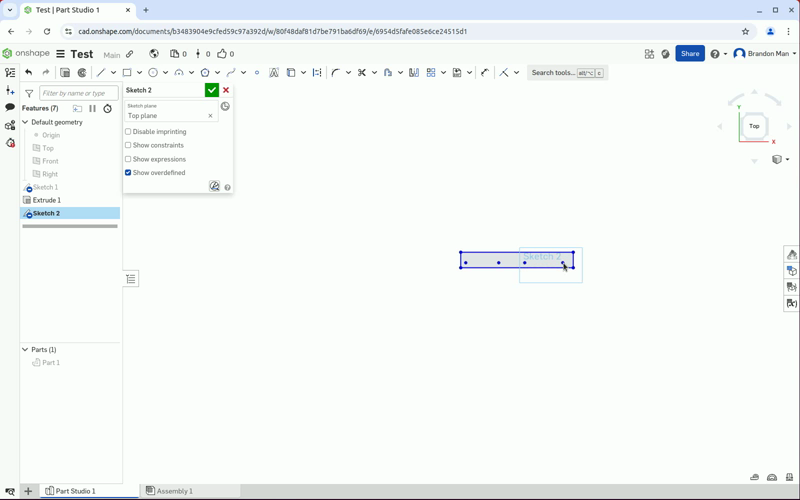
mouse_move(485, 255)
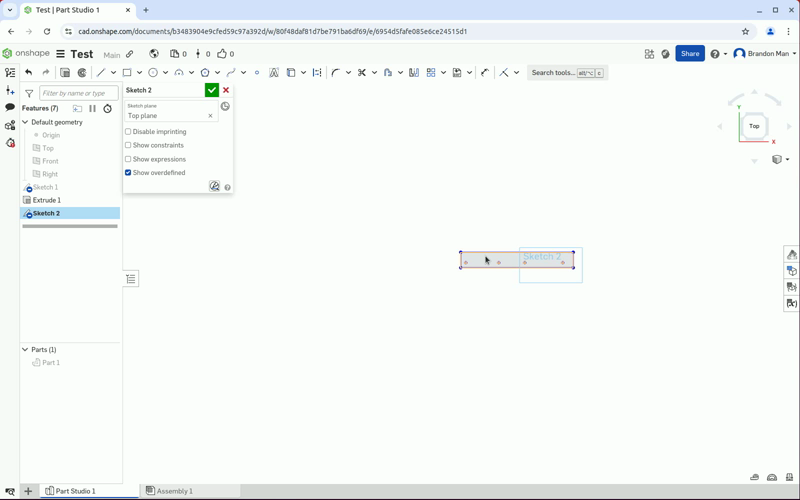
scroll(6)
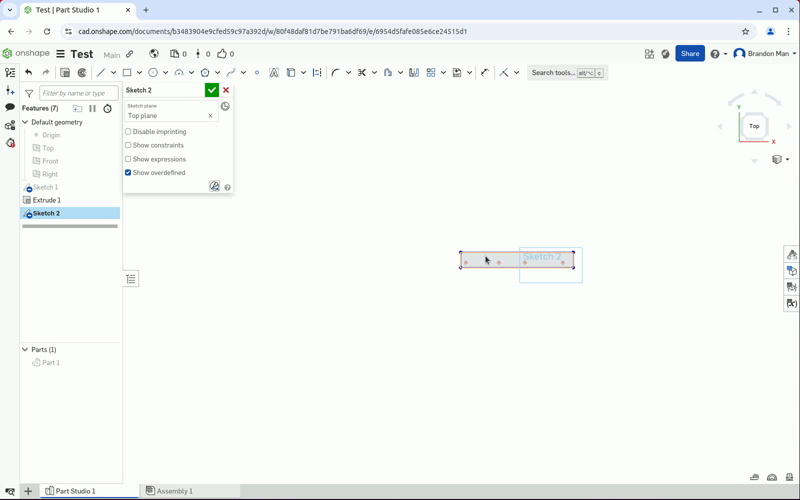
scroll(6)
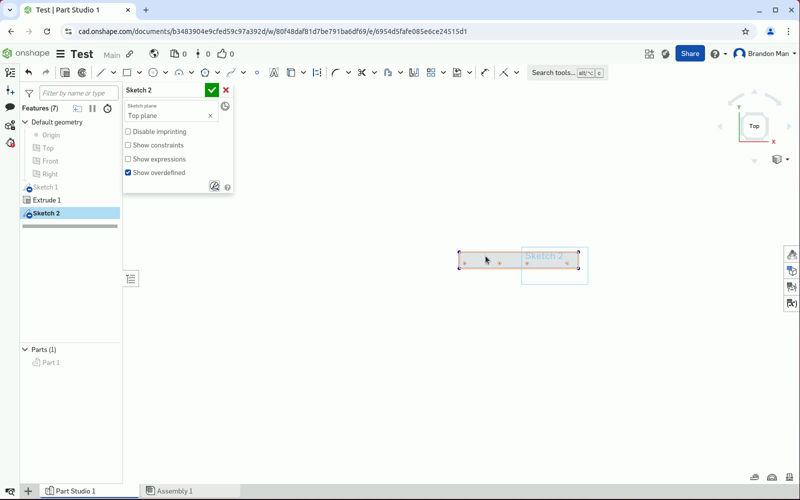
scroll(6)
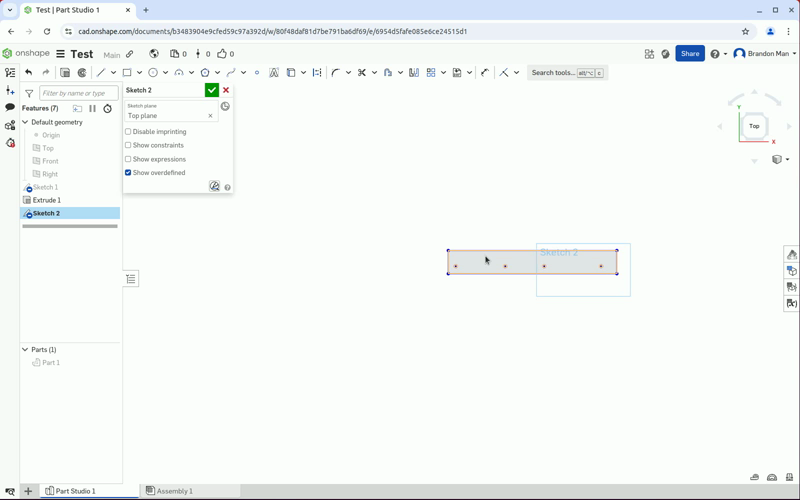
scroll(6)
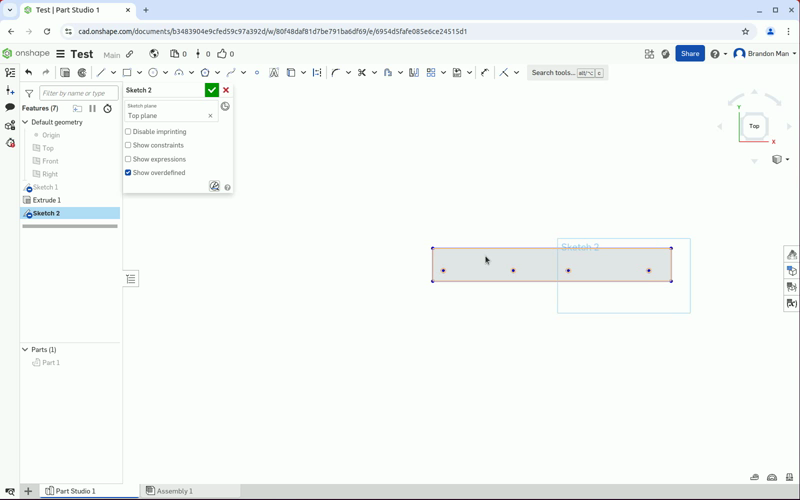
scroll(6)
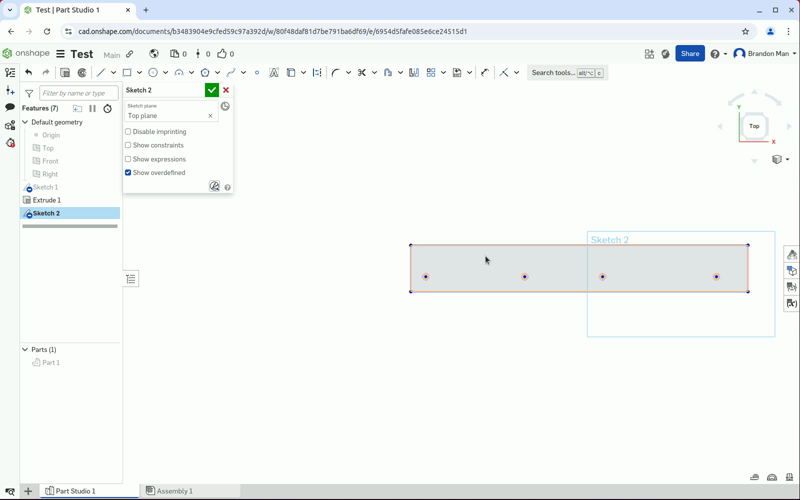
scroll(6)
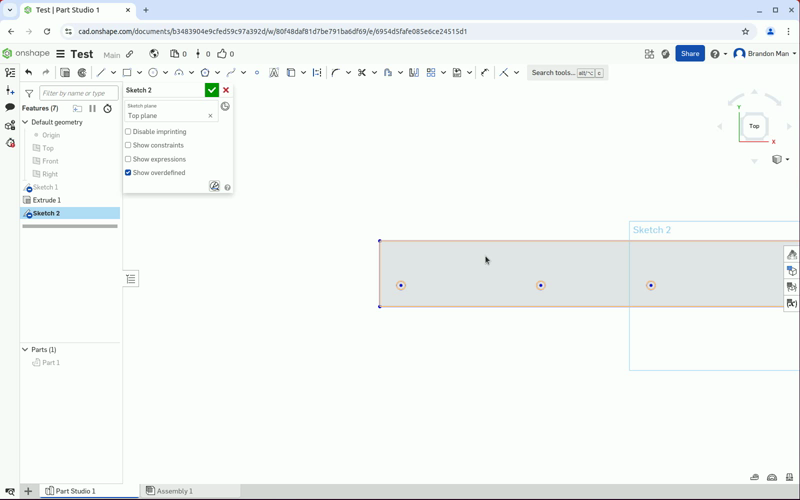
scroll(6)
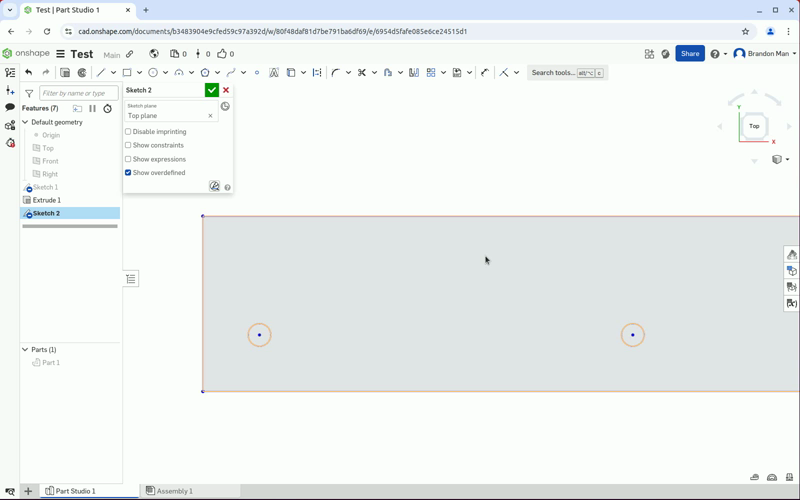
click(485, 255)
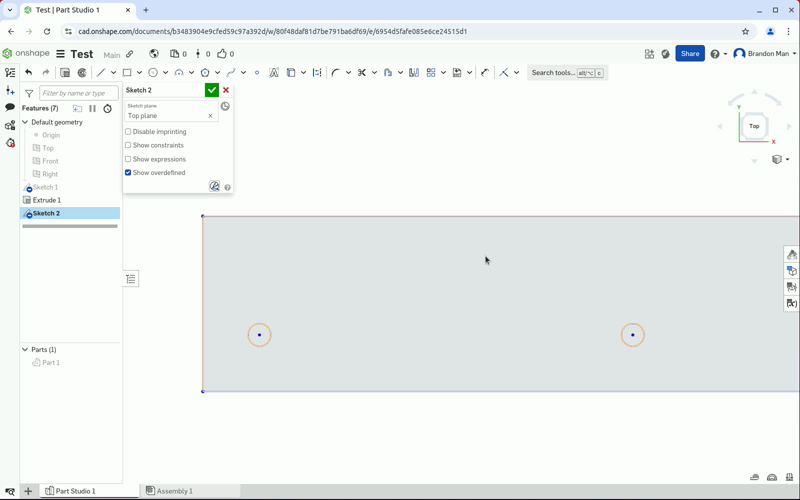
scroll(-6)
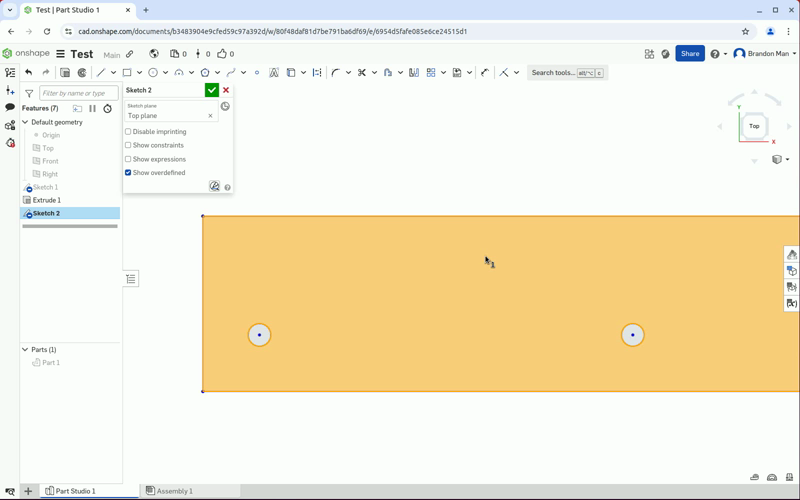
scroll(-6)
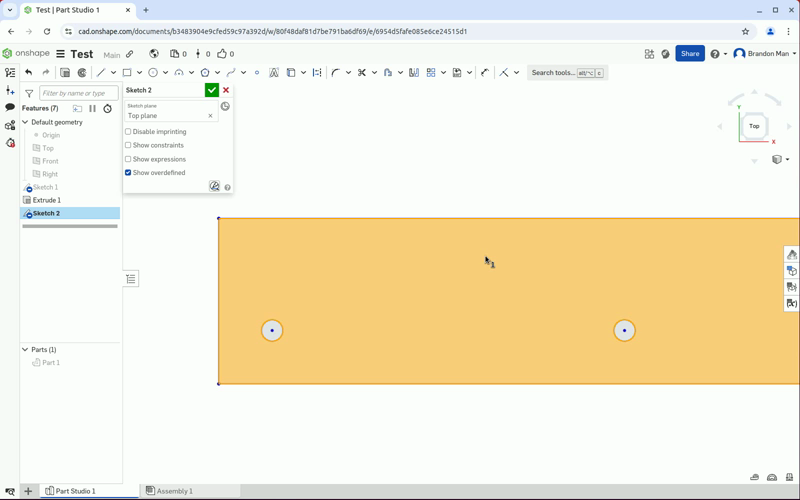
scroll(-6)
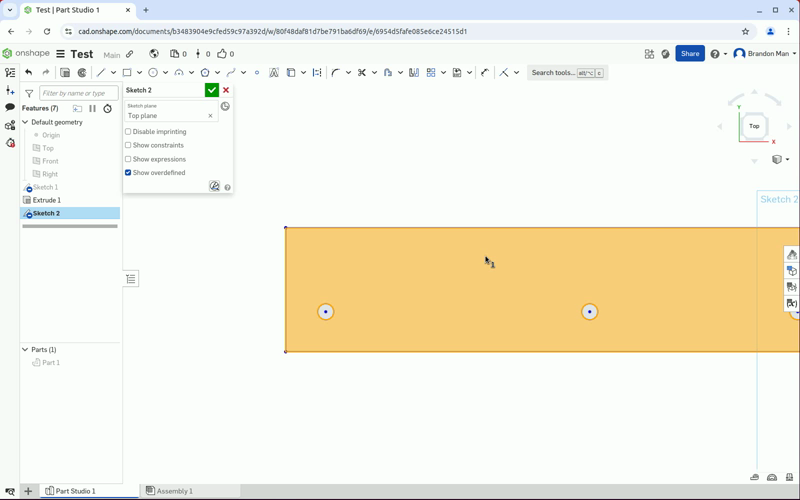
scroll(-6)
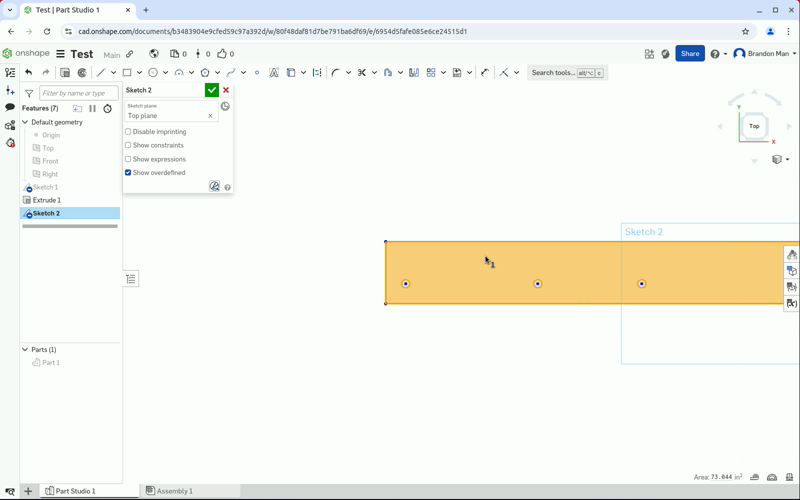
scroll(-6)
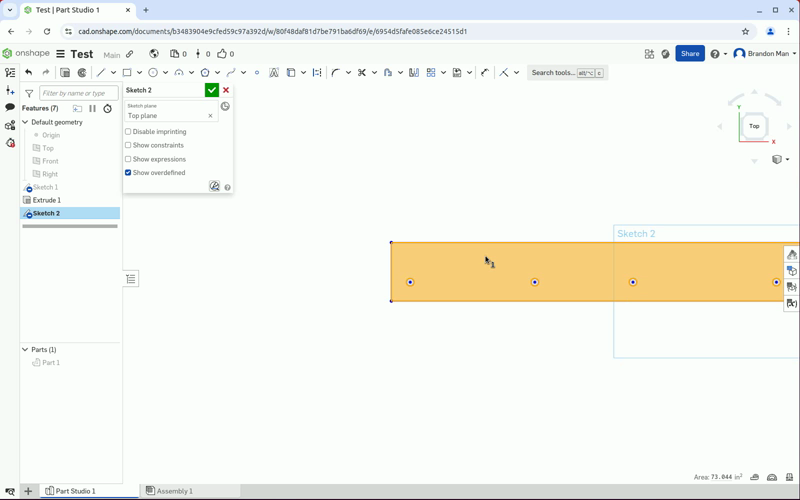
scroll(-6)
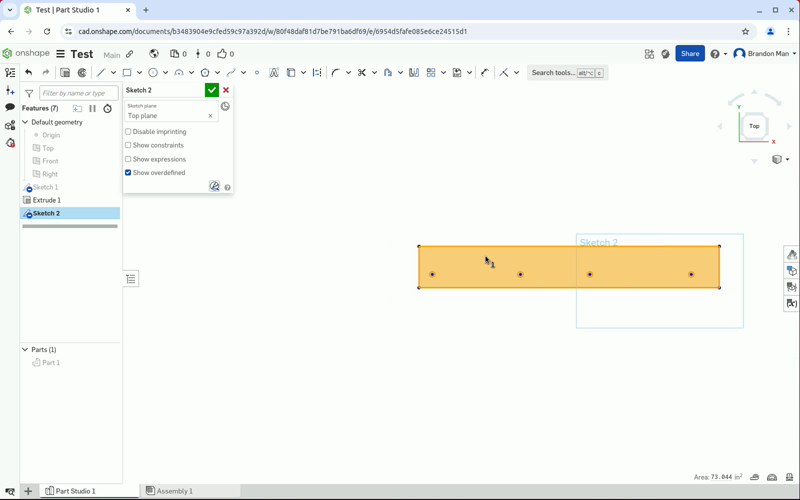
scroll(-6)
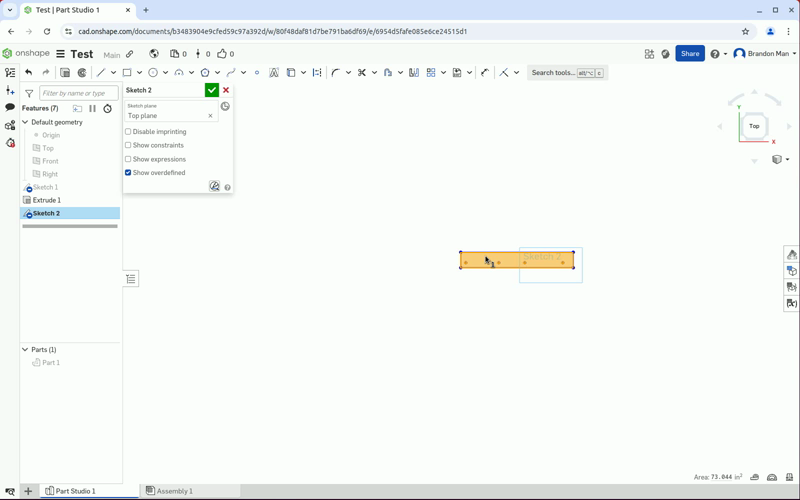
mouse_move(73, 352)
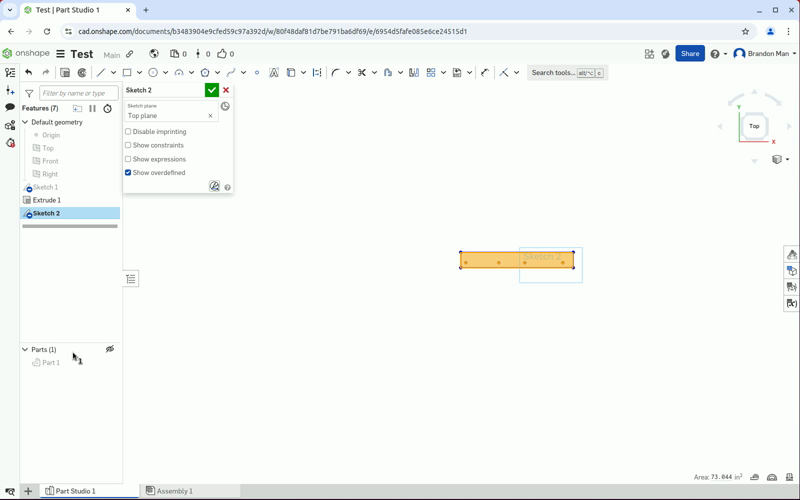
key(shift+y)
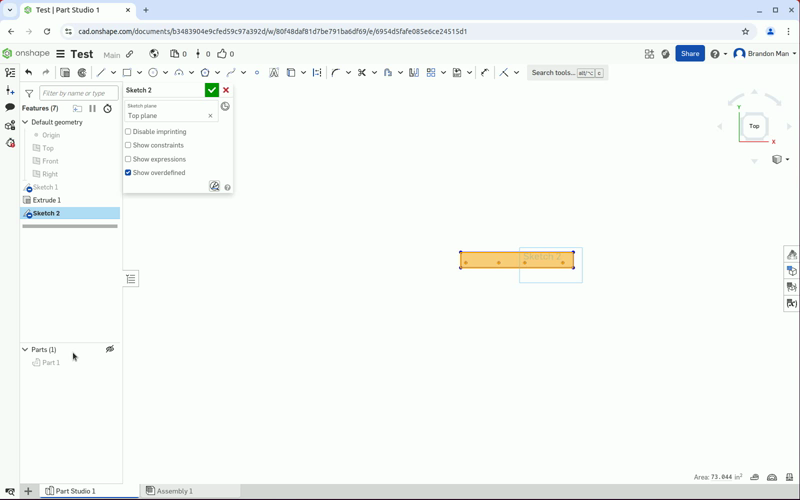
key(shift+e)
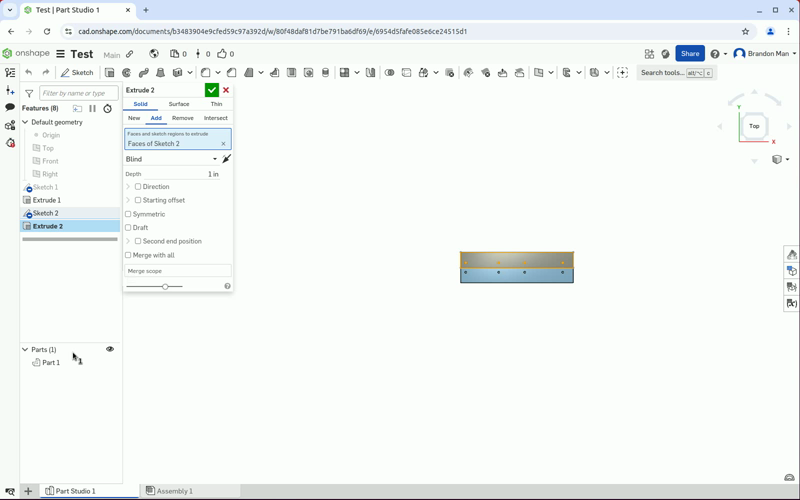
mouse_move(143, 106)
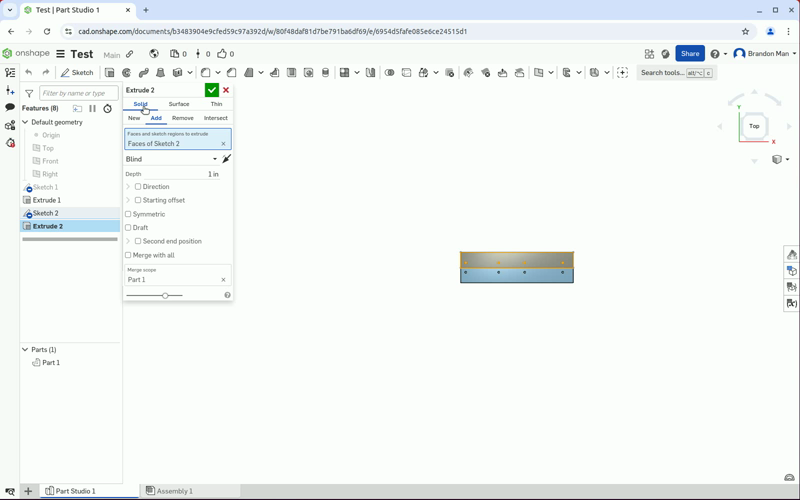
click(143, 106)
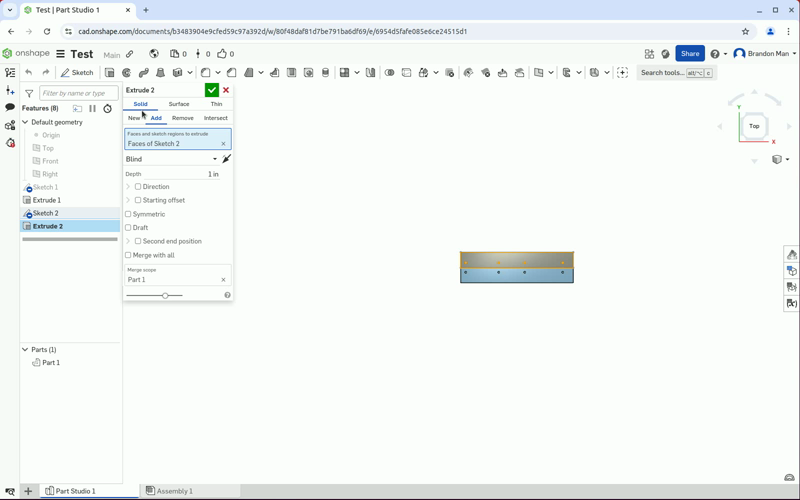
mouse_move(137, 120)
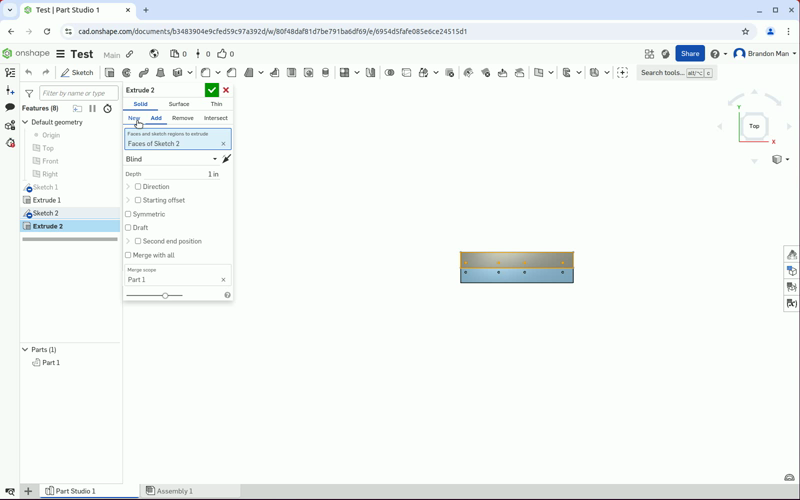
click(137, 120)
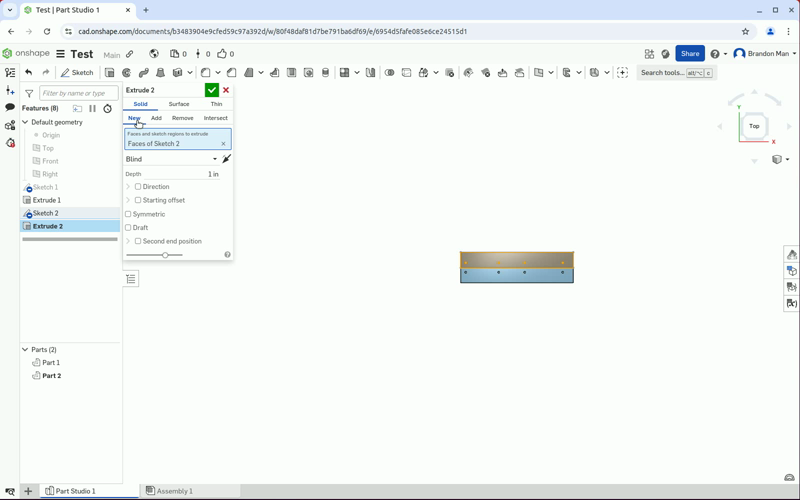
key(tab, 4)
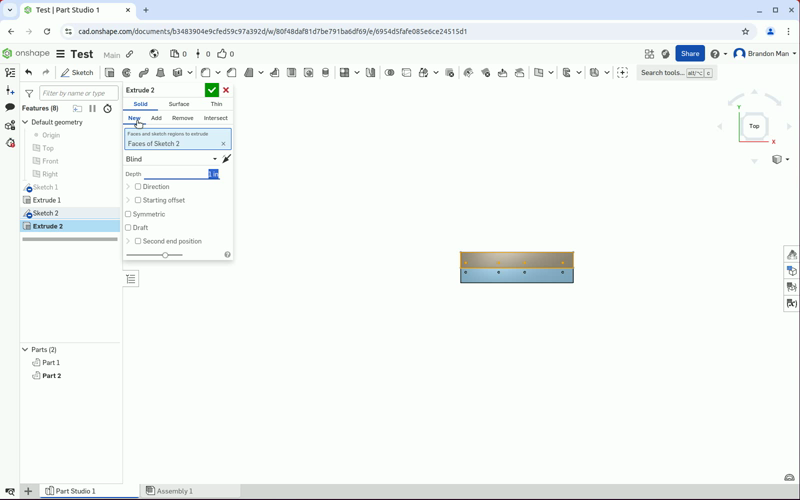
text(0.962)
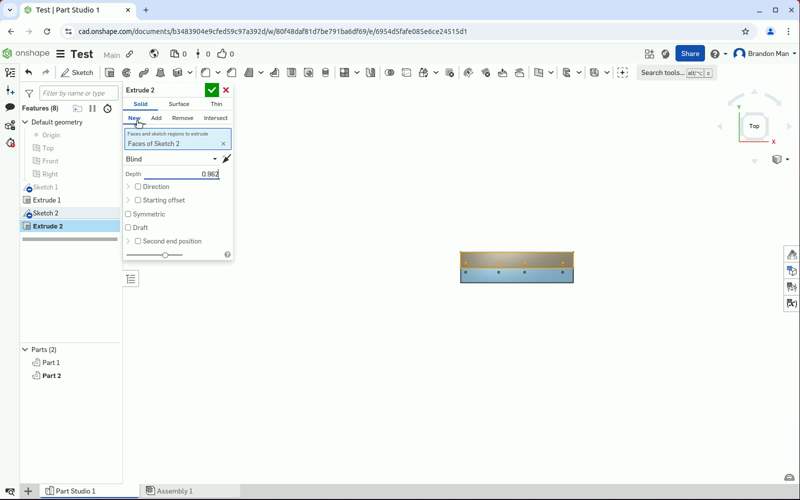
key(tab, 3)
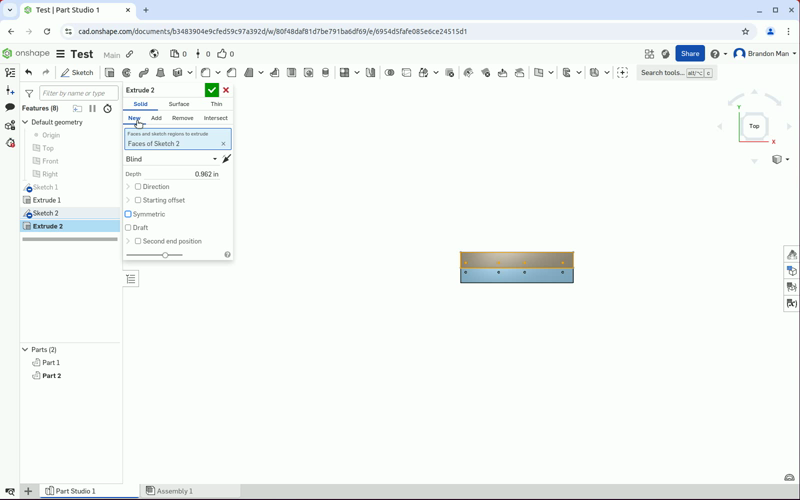
key(space)
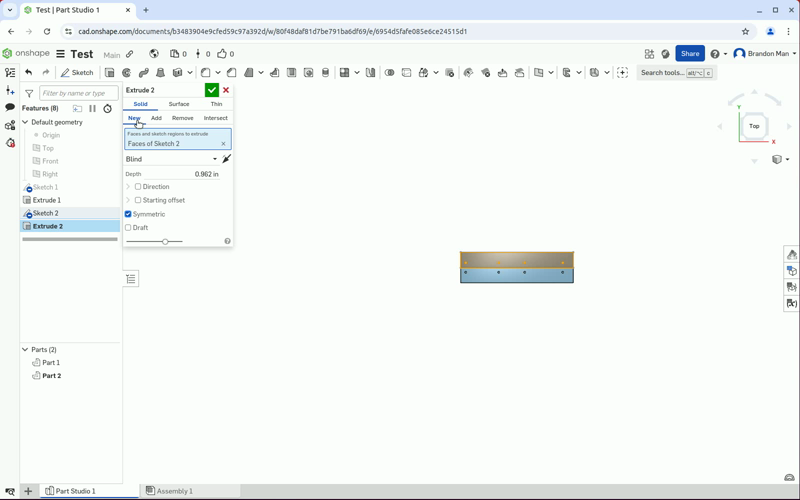
key(enter)
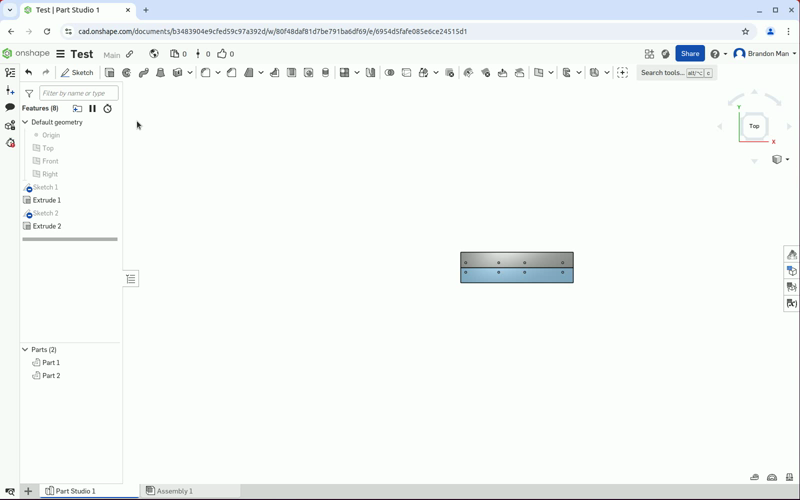
key(shift+h)
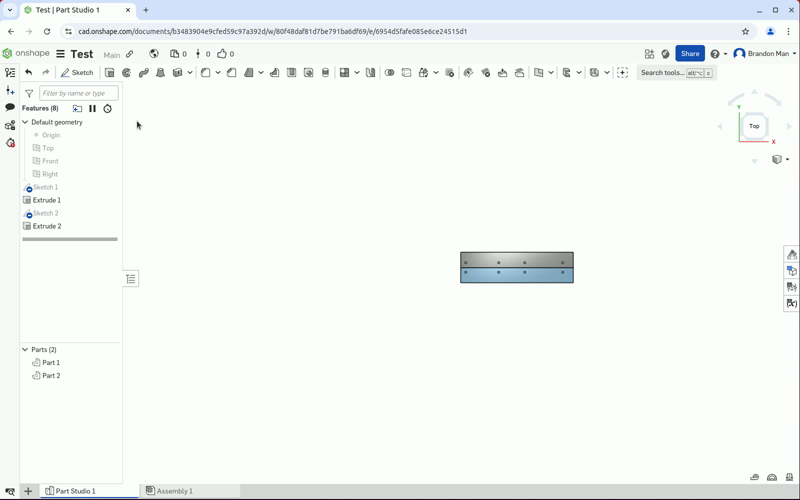
key(shift+h)
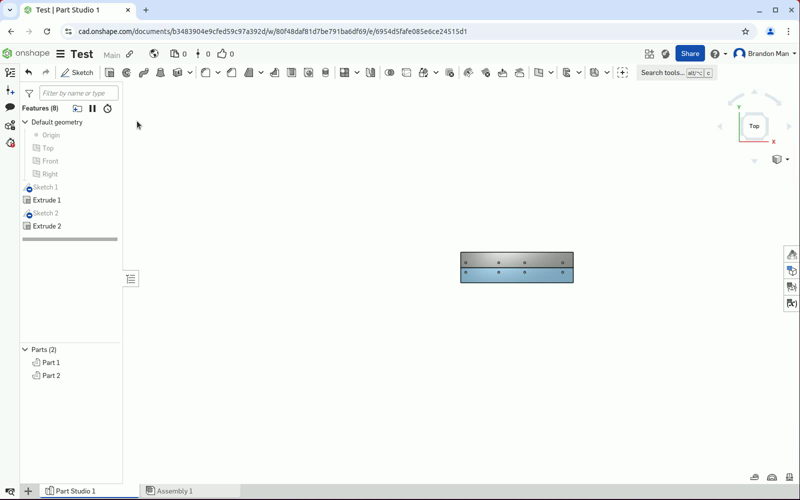
mouse_move(73, 189)
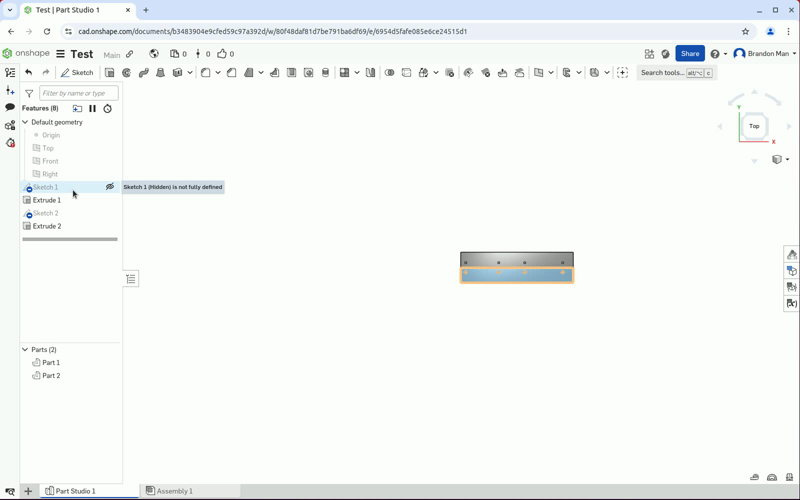
click(73, 189)
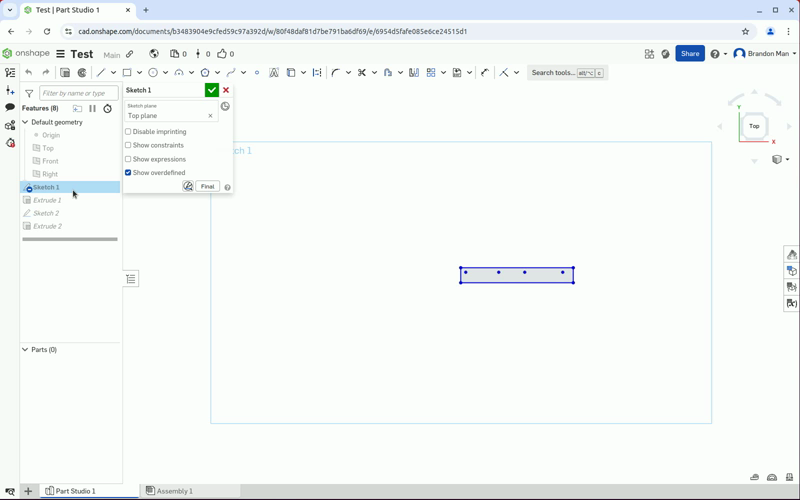
mouse_move(229, 92)
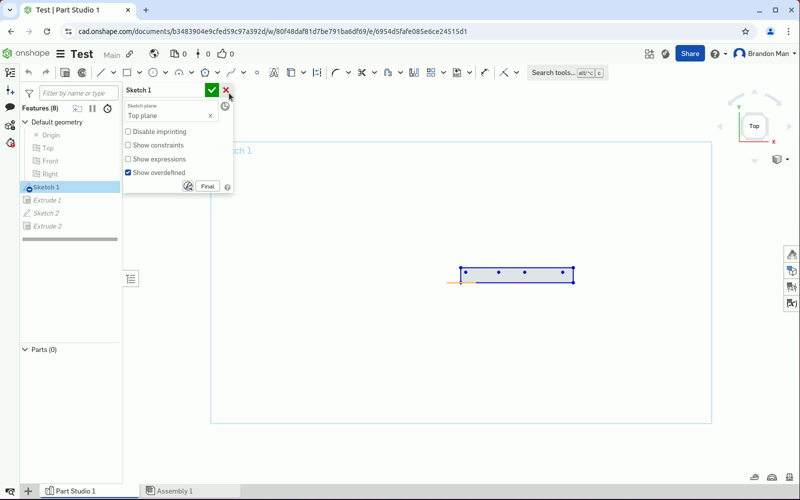
click(229, 92)
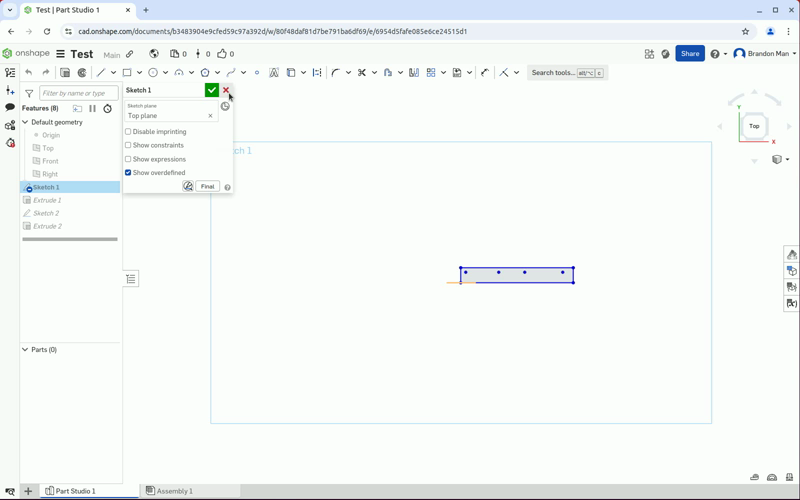
key(shift+s)
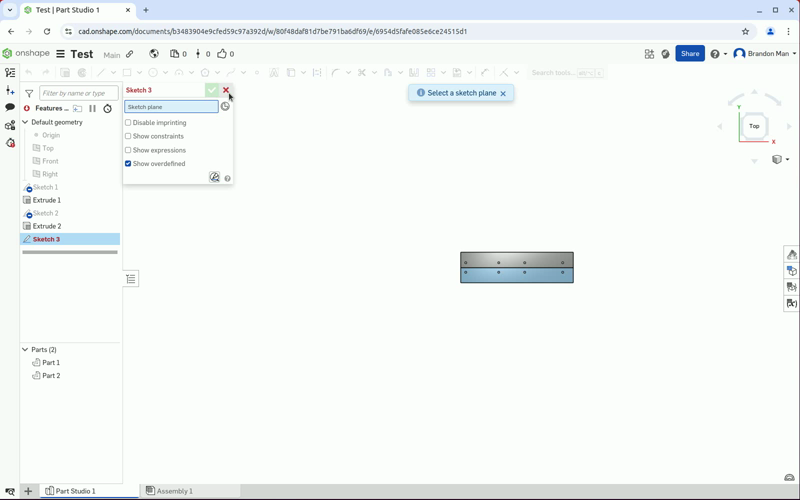
mouse_move(73, 150)
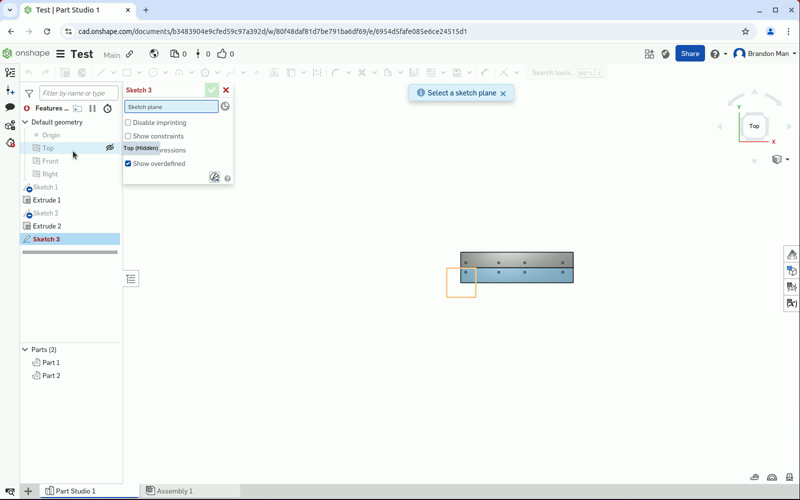
click(73, 150)
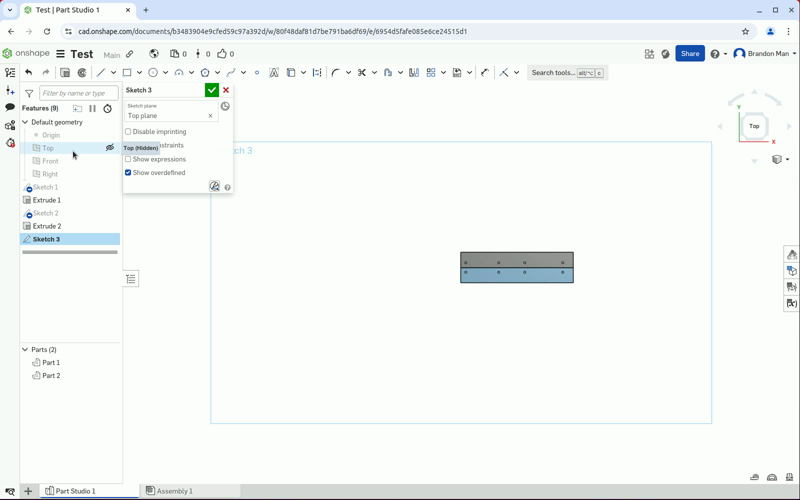
mouse_move(73, 352)
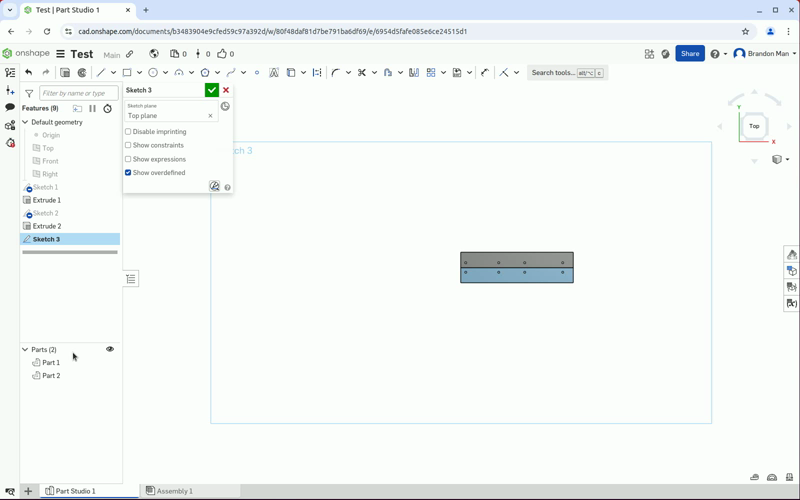
key(y)
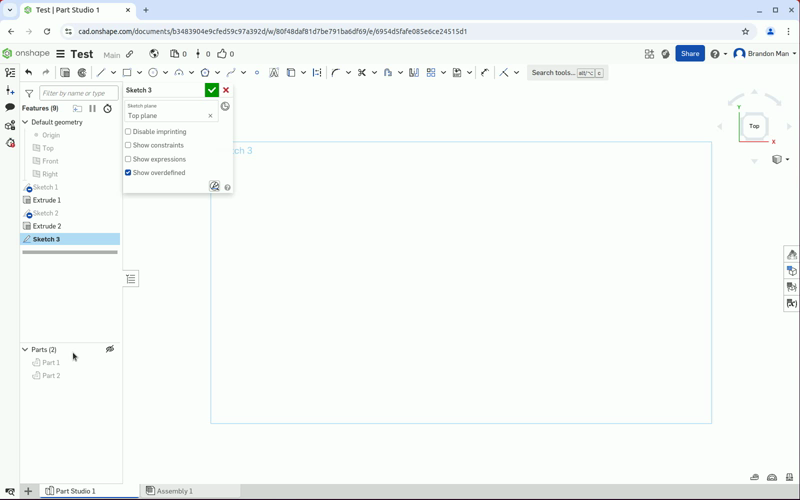
key(l)
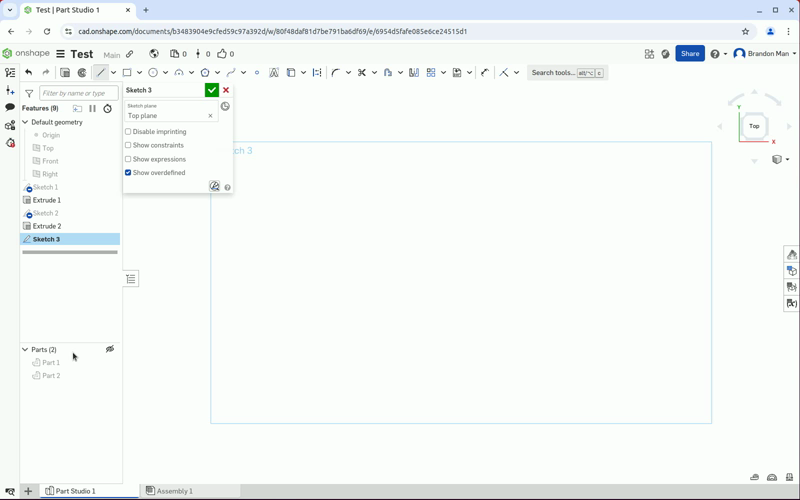
key_down(shift)
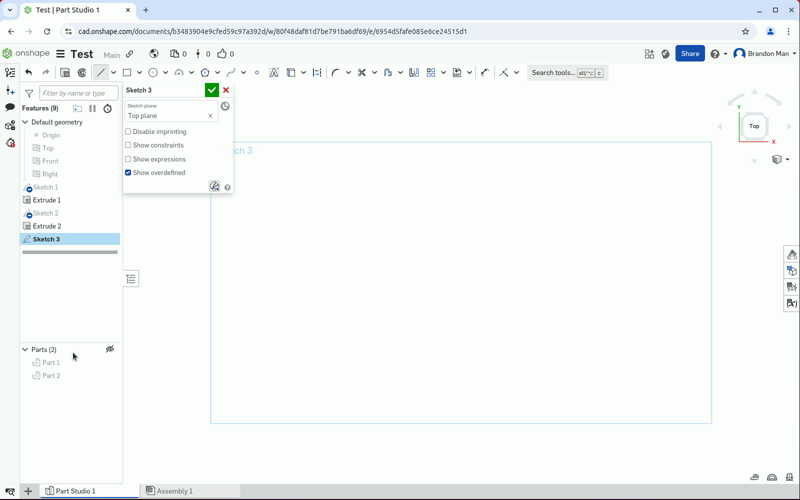
mouse_move(460, 267)
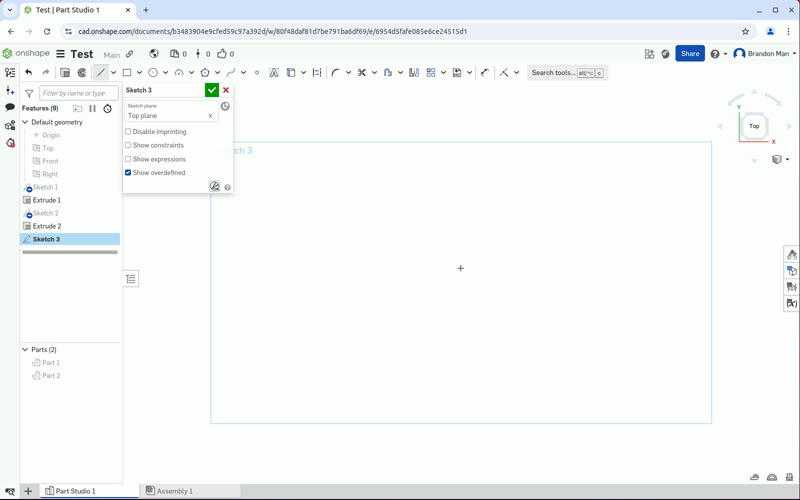
click(460, 267)
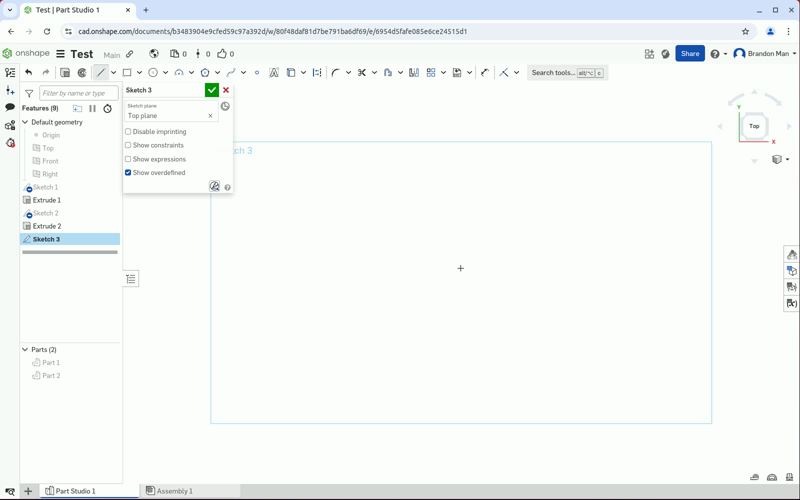
key_up(shift)
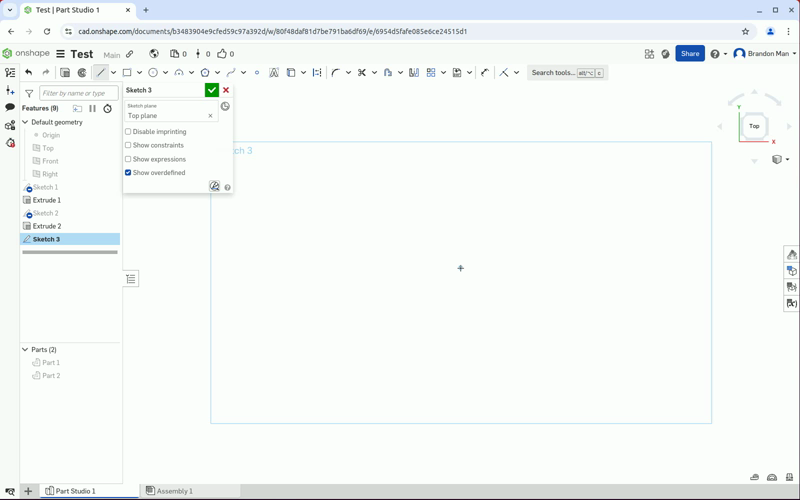
key_down(shift)
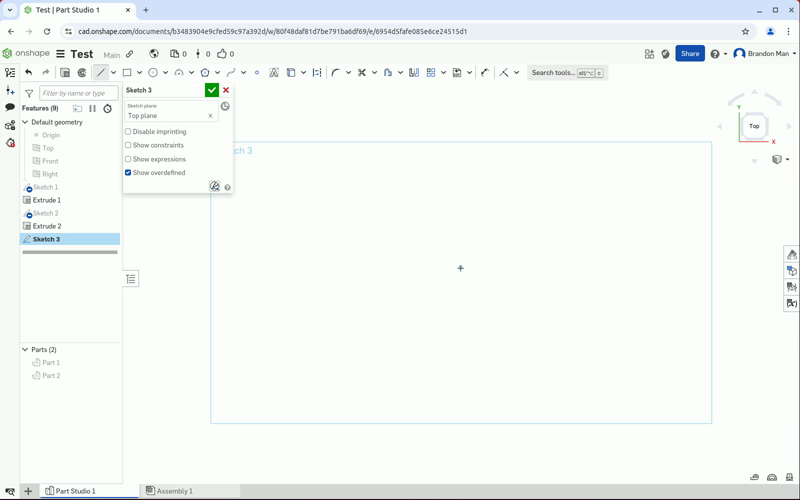
mouse_move(573, 267)
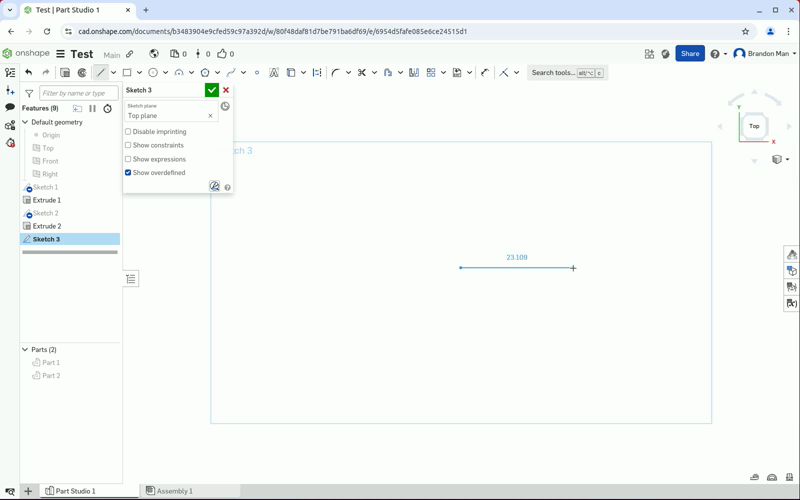
click(573, 267)
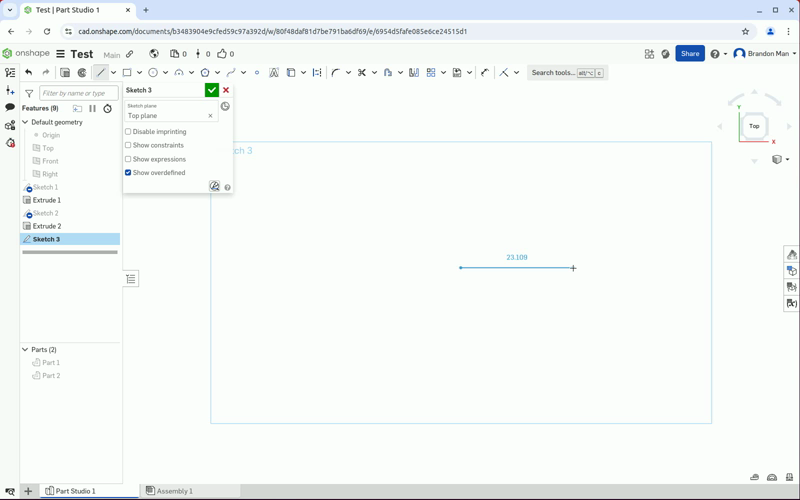
key_up(shift)
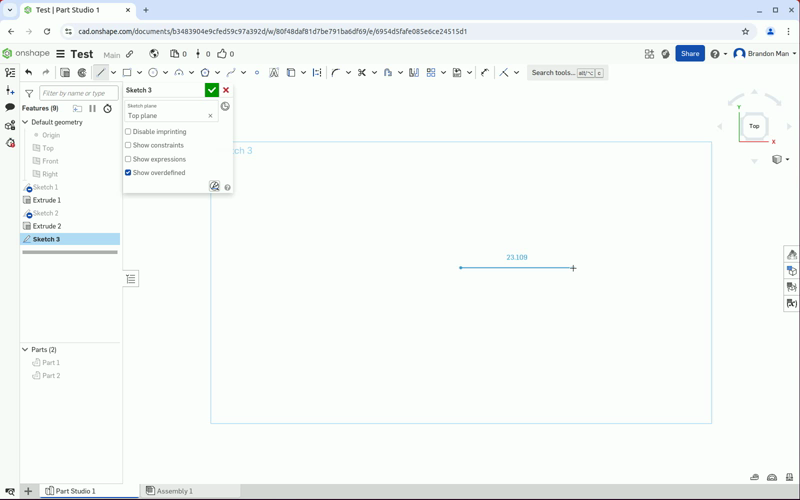
key_down(shift)
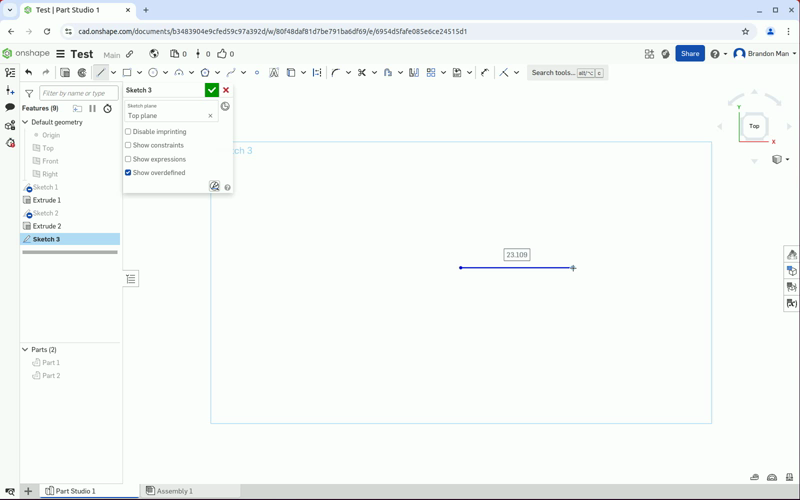
mouse_move(589, 267)
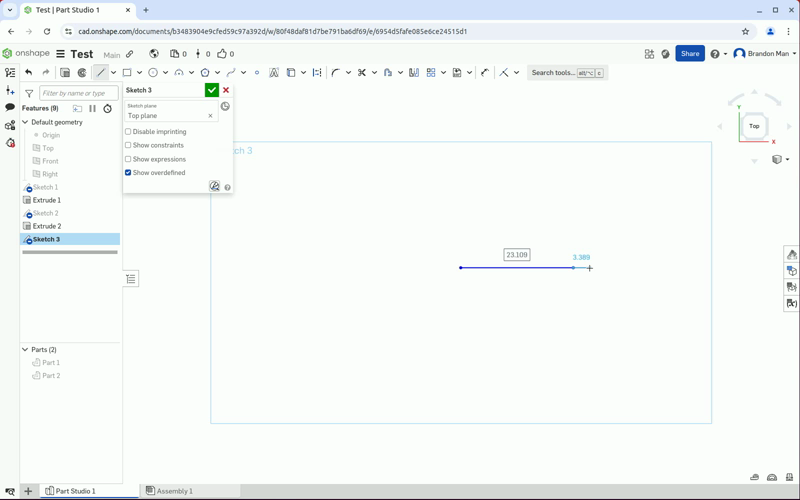
mouse_move(573, 252)
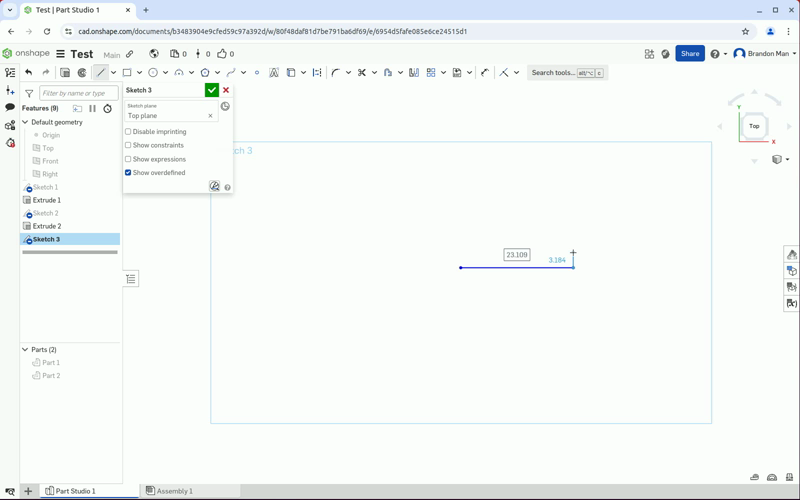
click(573, 252)
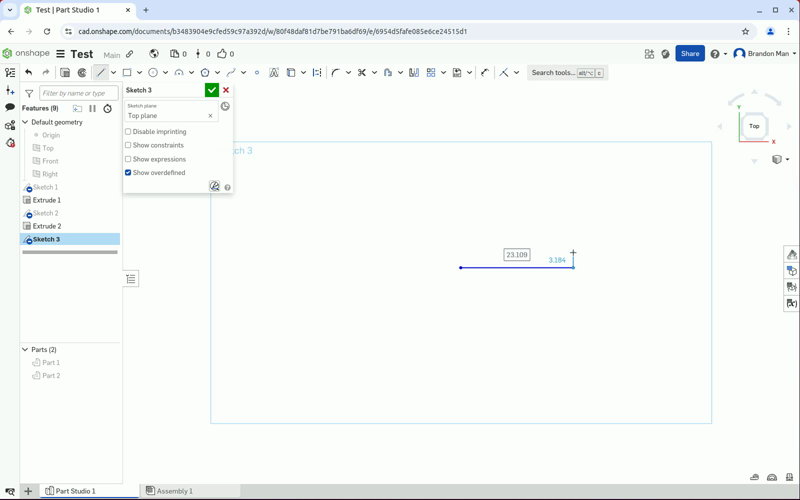
key_up(shift)
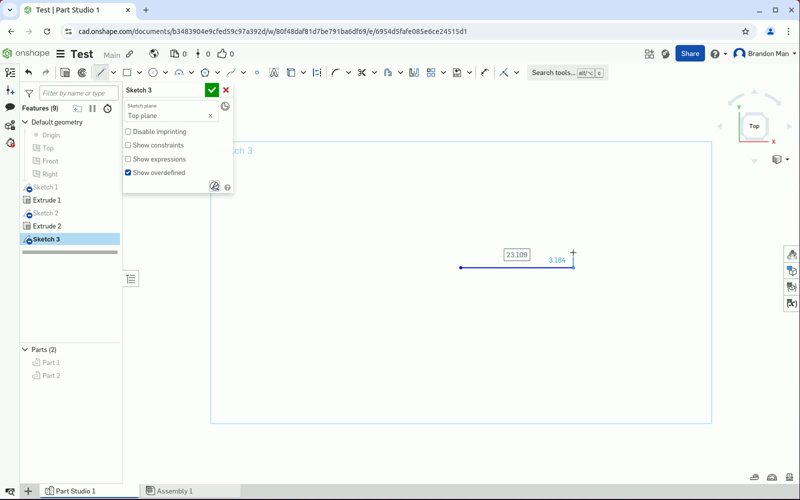
key_down(shift)
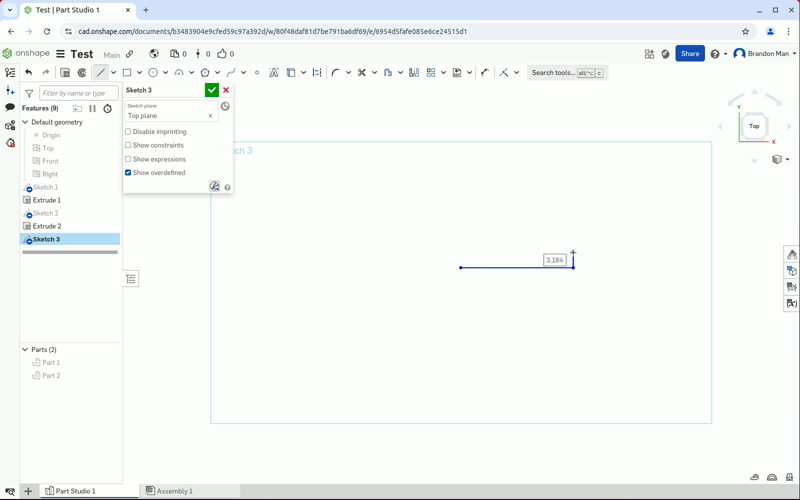
mouse_move(460, 252)
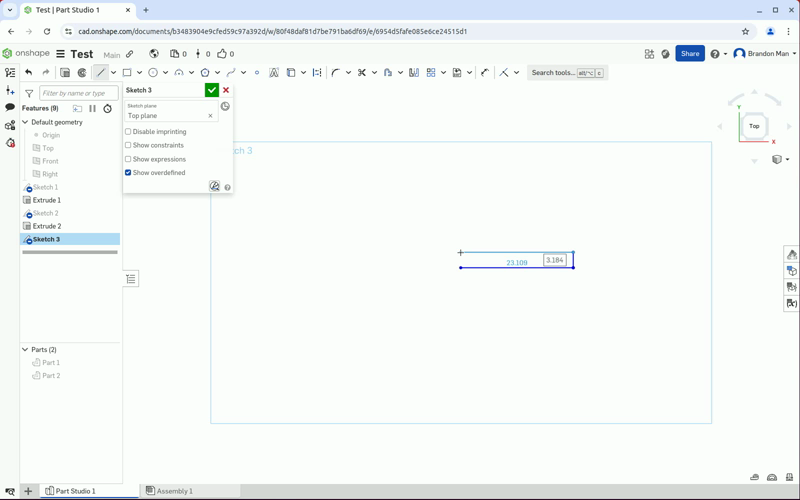
click(460, 252)
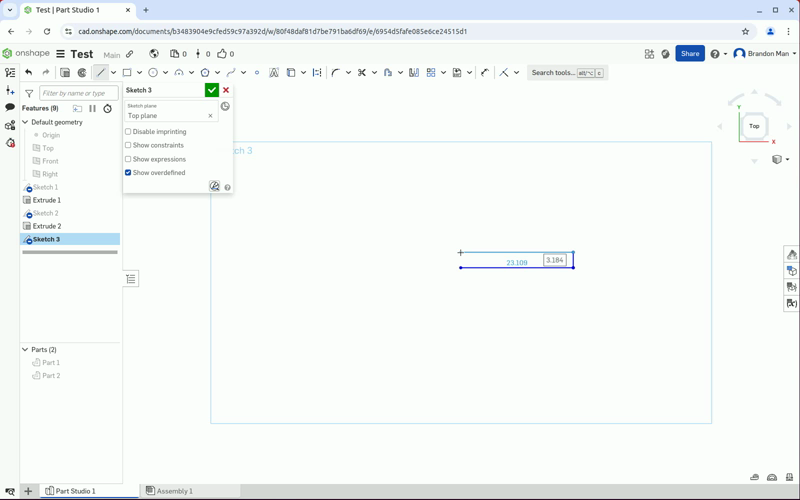
key_up(shift)
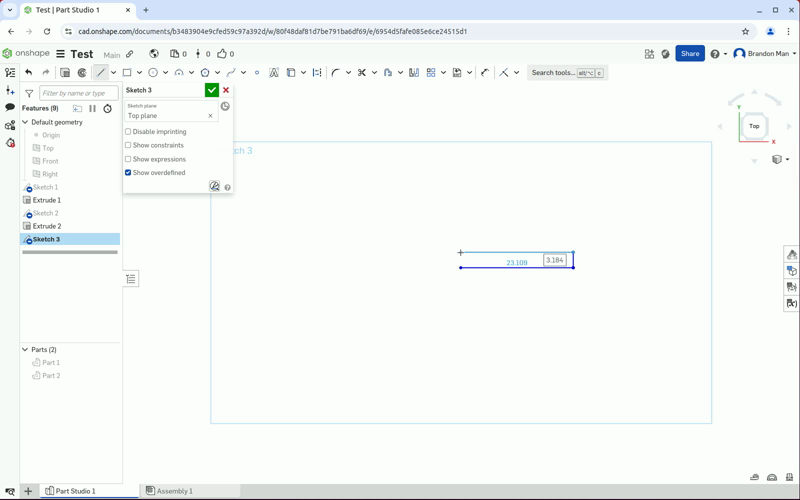
mouse_move(490, 252)
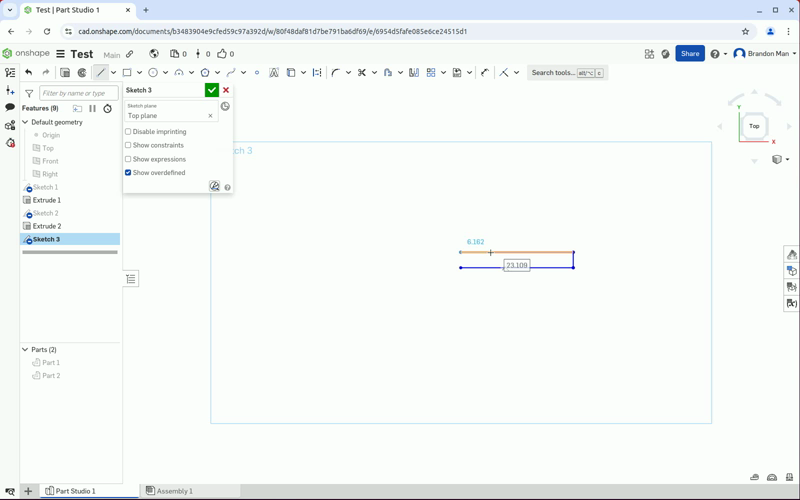
key_down(shift)
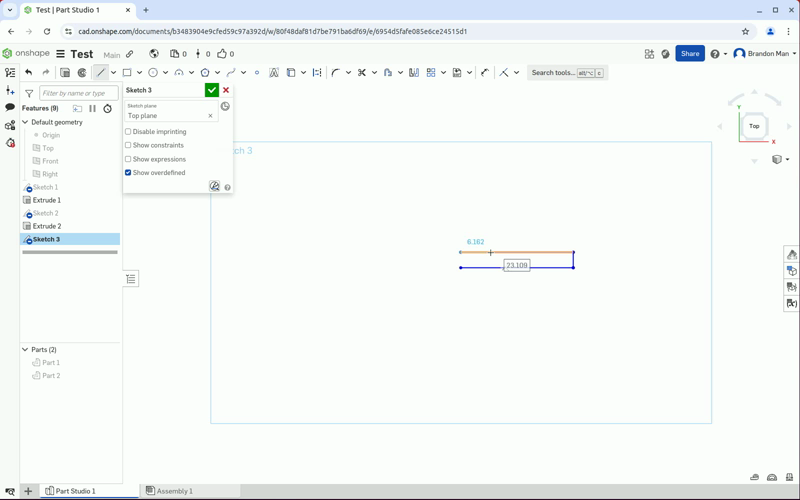
mouse_move(460, 267)
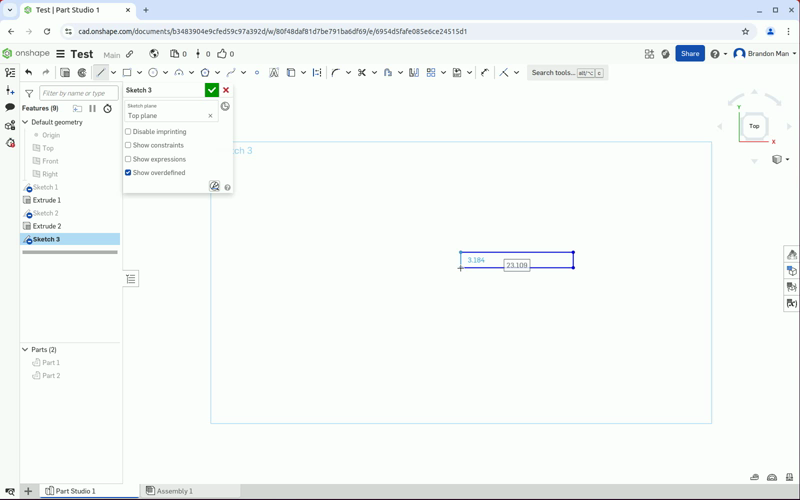
key_up(shift)
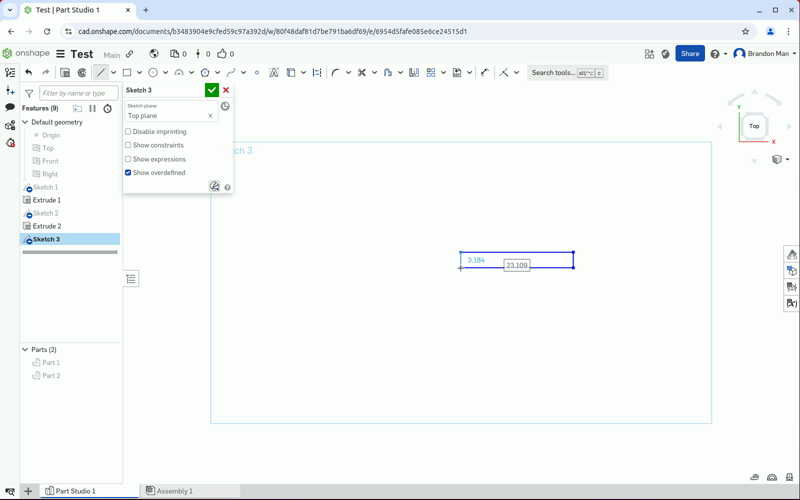
click(460, 267)
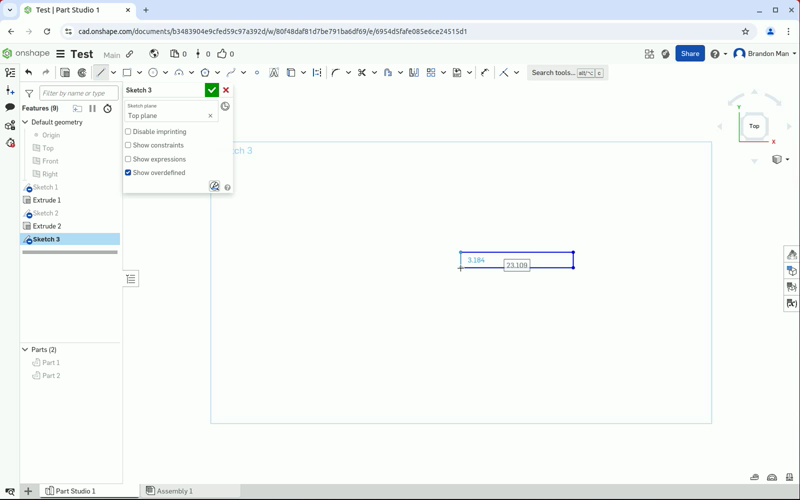
key(esc)
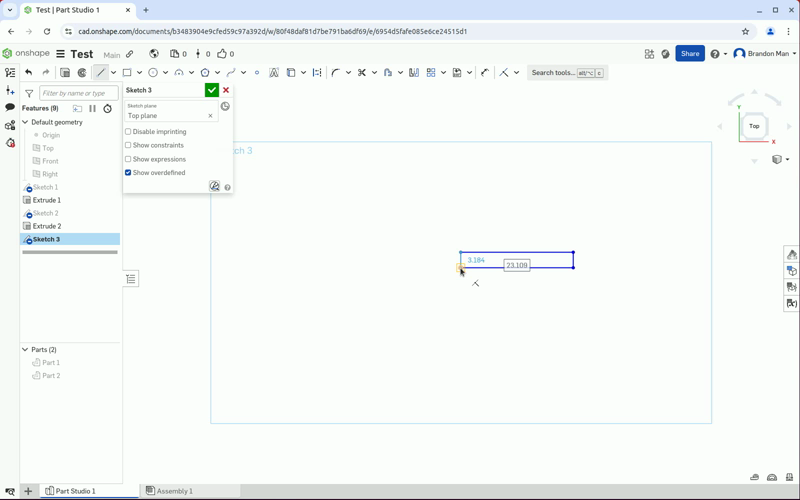
key(c)
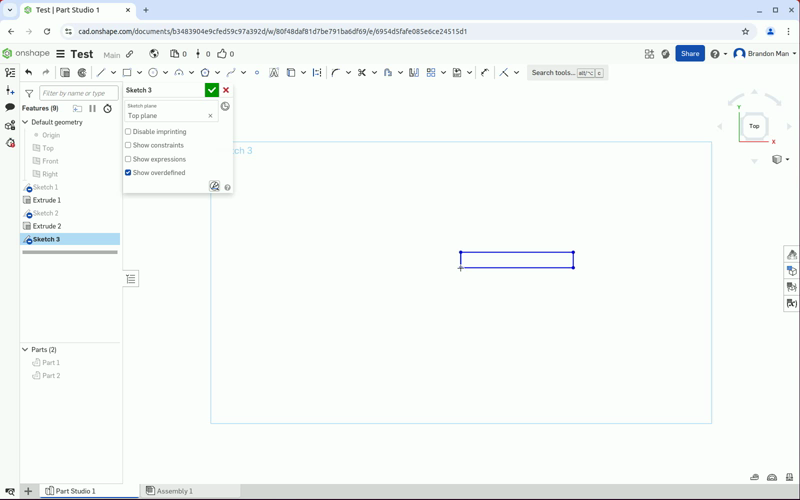
key_down(shift)
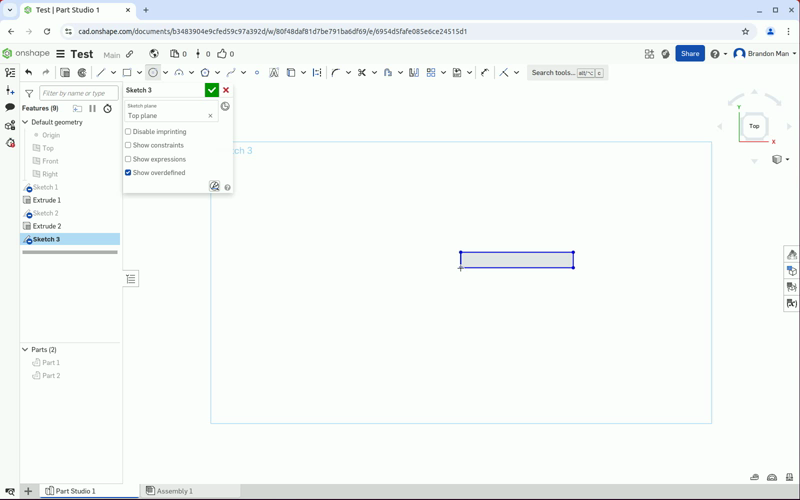
mouse_move(465, 262)
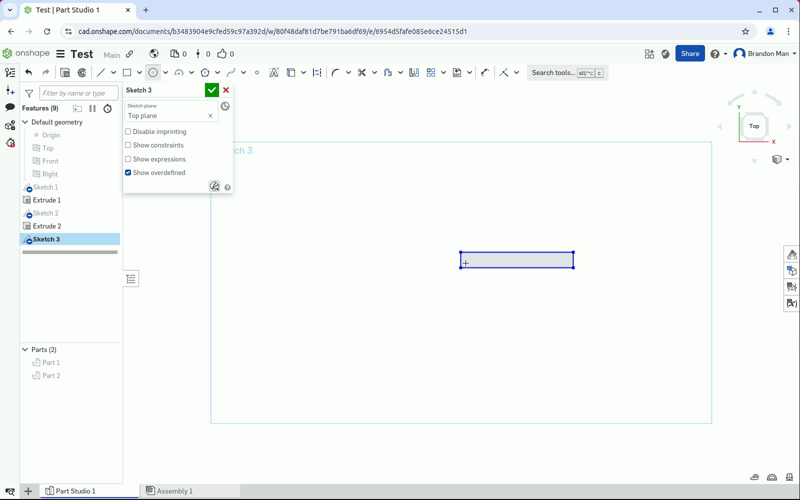
click(465, 262)
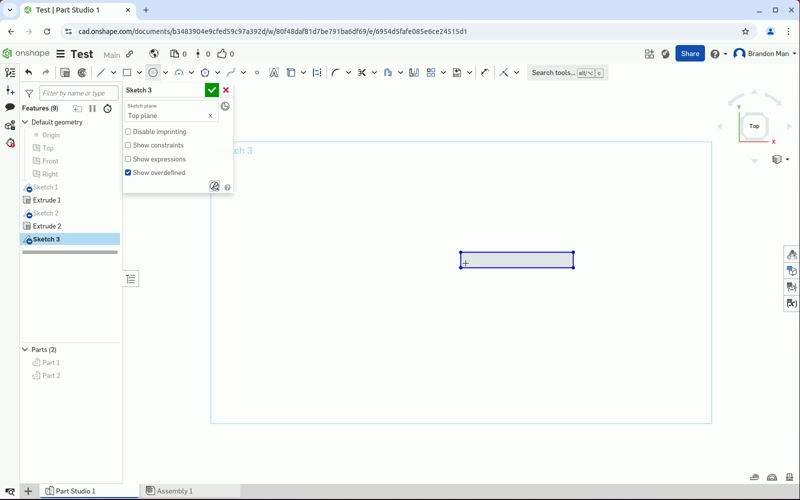
key_up(shift)
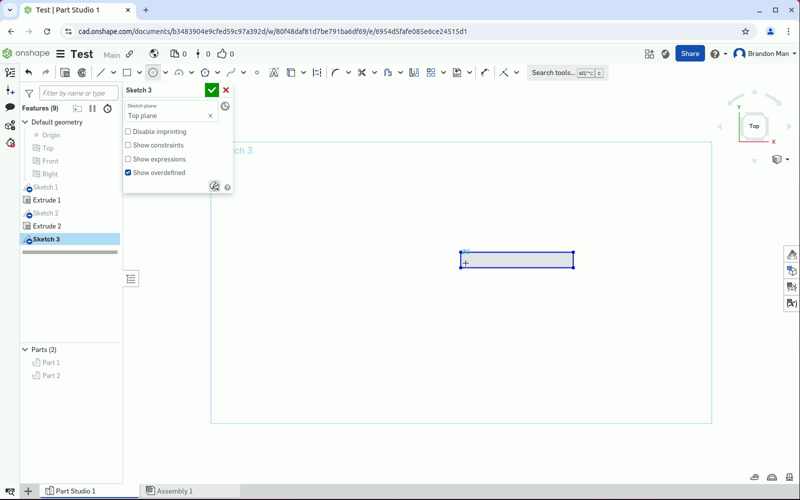
mouse_move(466, 262)
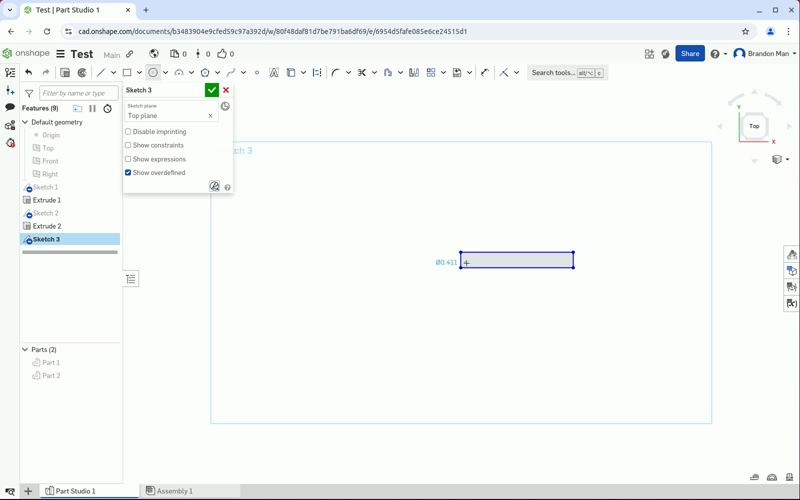
scroll(6)
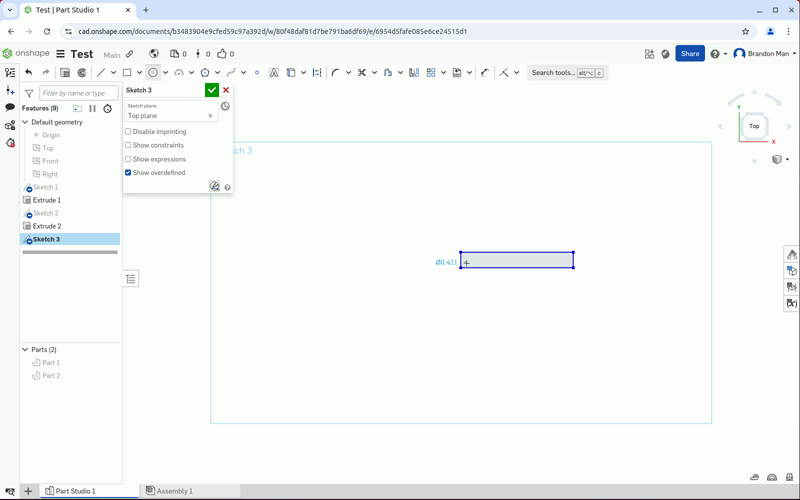
scroll(6)
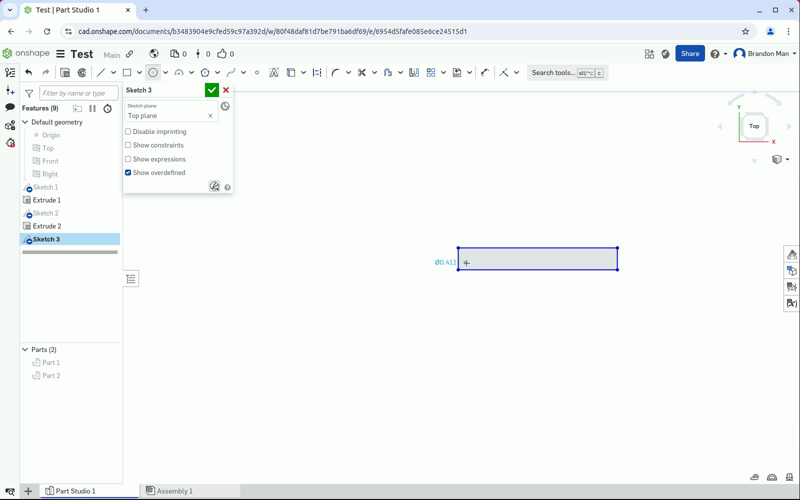
scroll(6)
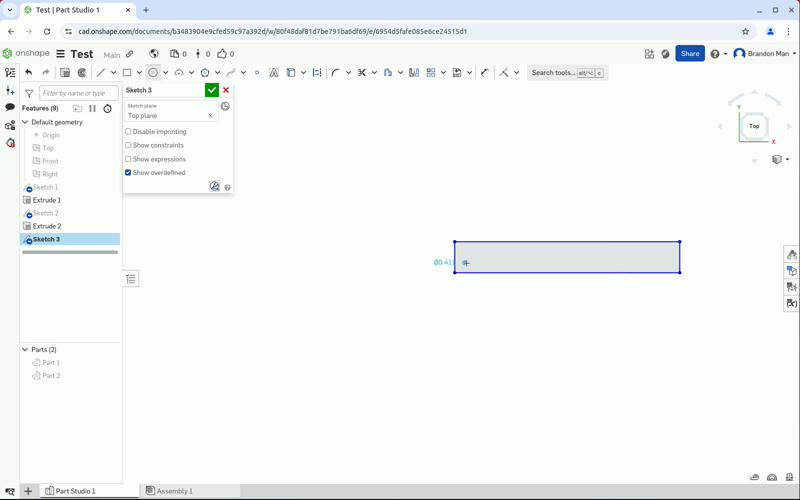
scroll(6)
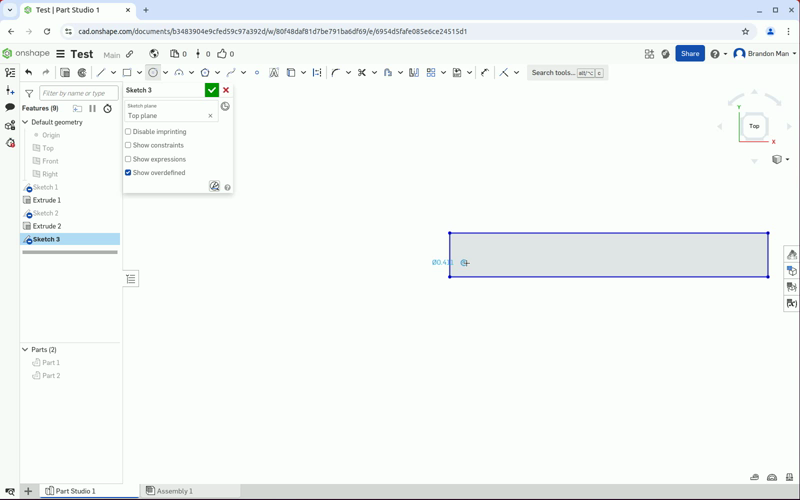
scroll(6)
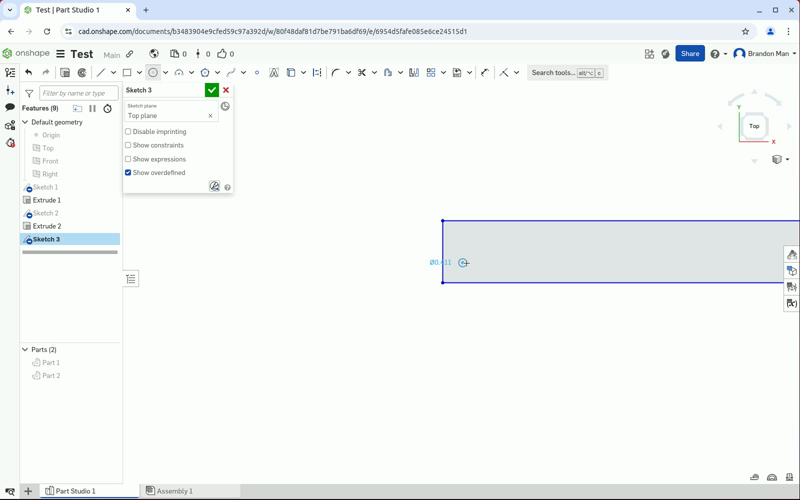
scroll(6)
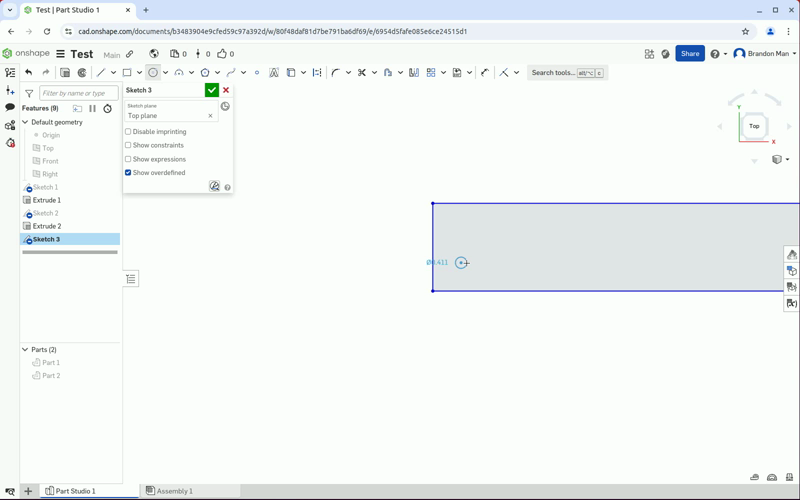
scroll(6)
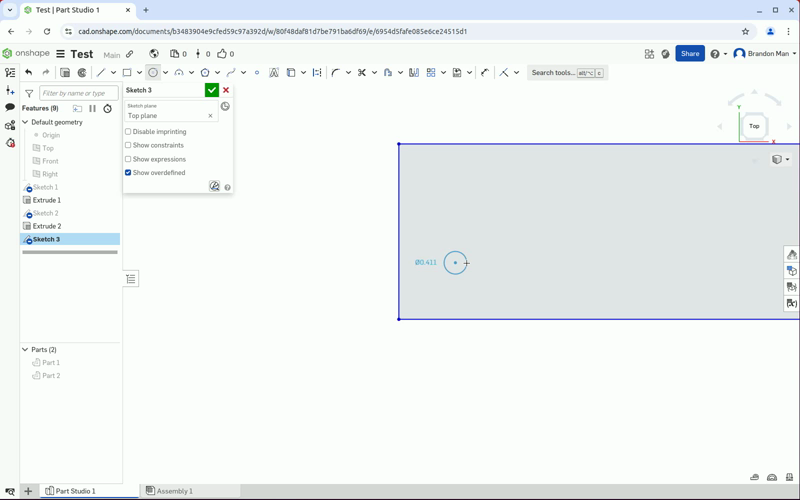
click(466, 262)
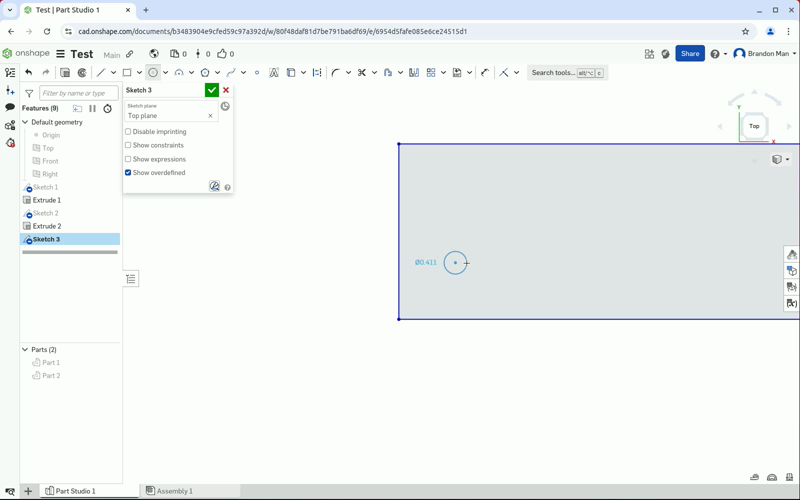
scroll(-6)
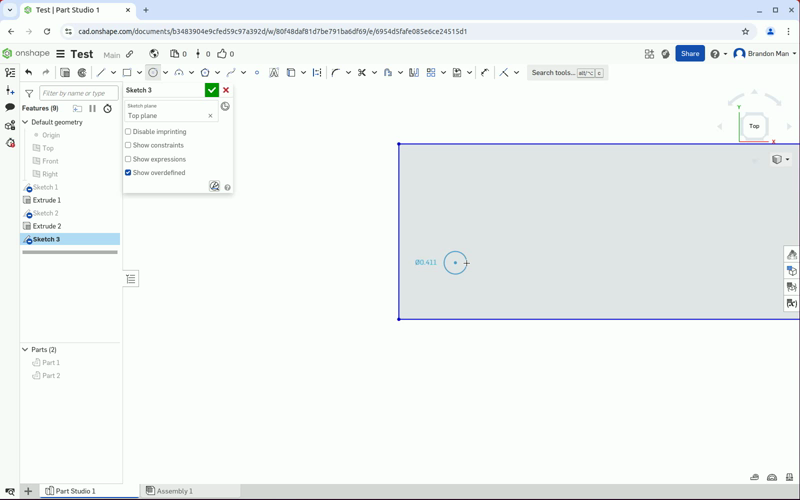
scroll(-6)
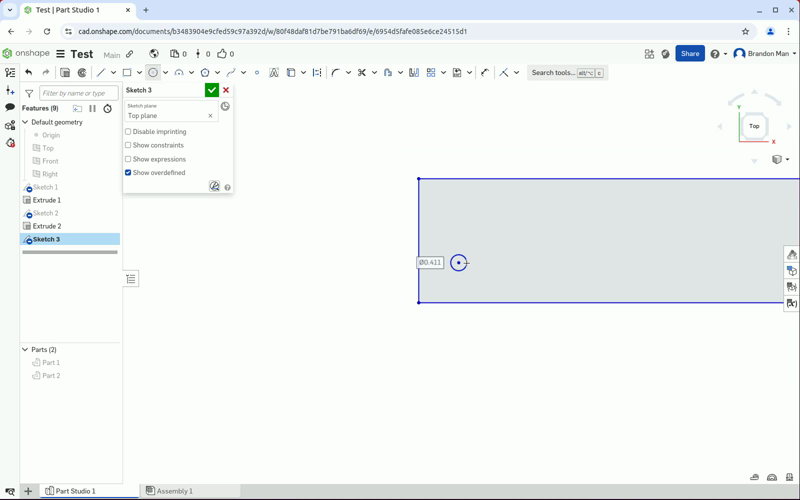
scroll(-6)
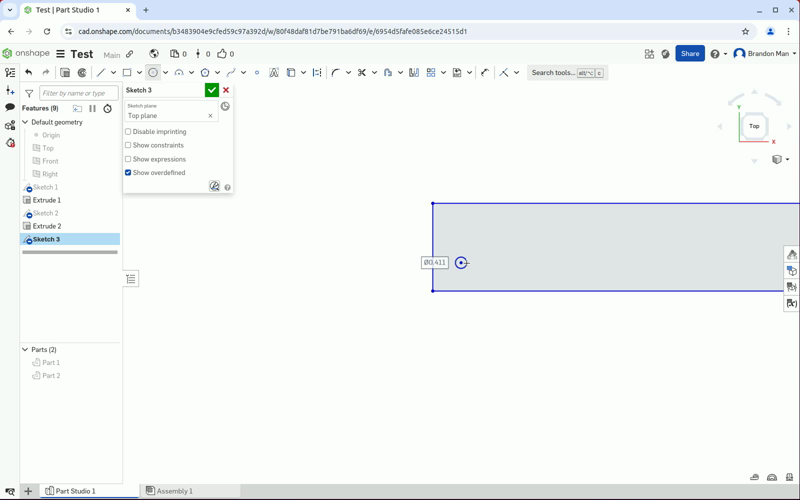
scroll(-6)
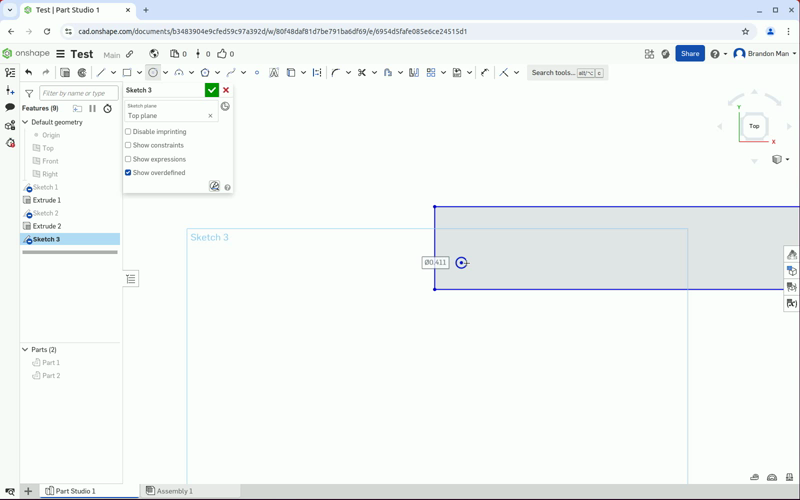
scroll(-6)
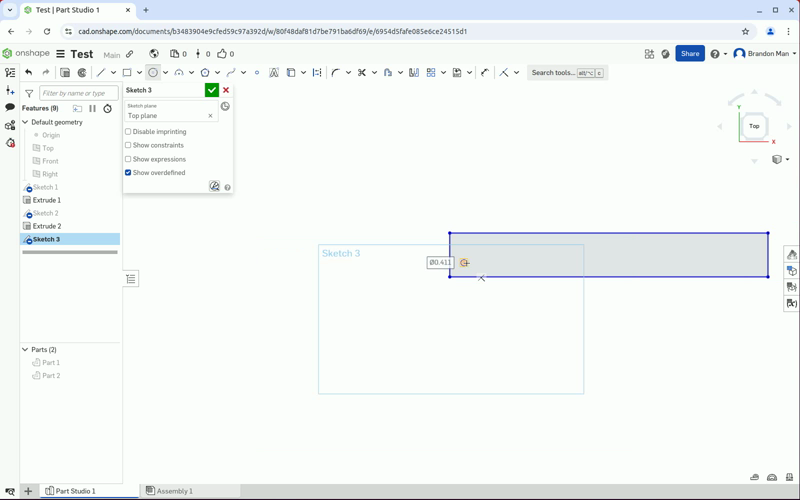
scroll(-6)
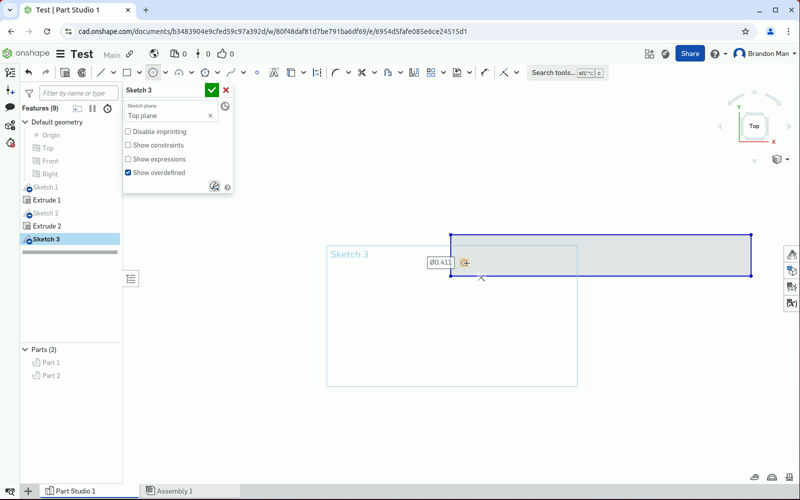
scroll(-6)
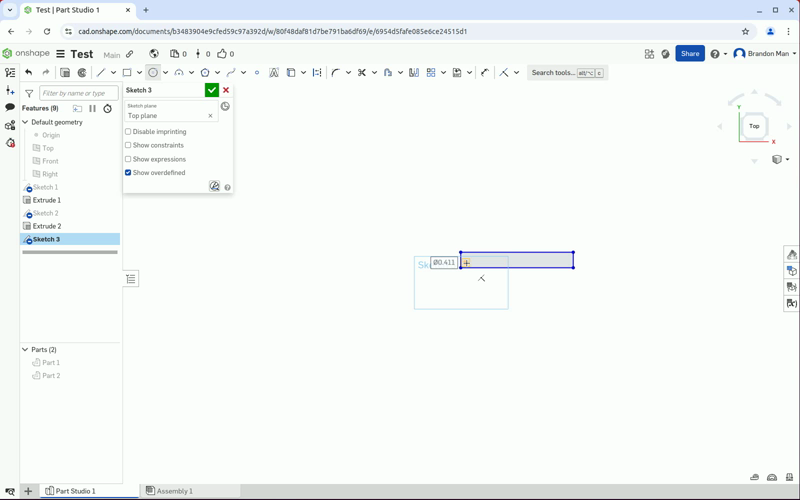
key(esc)
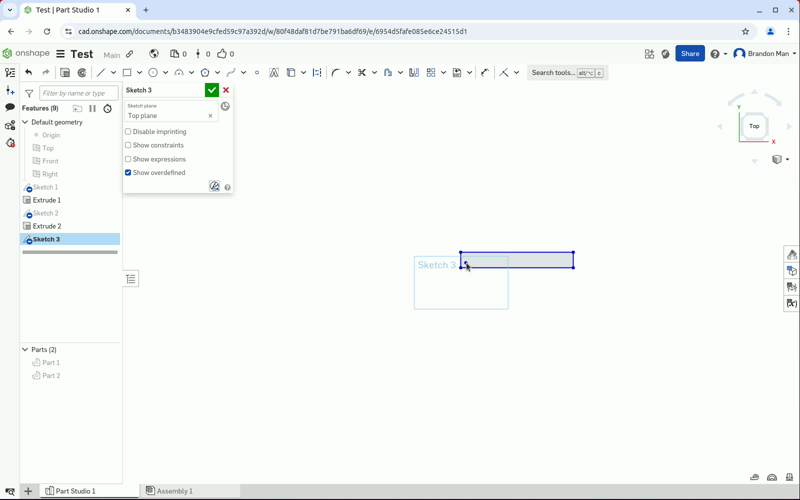
key(c)
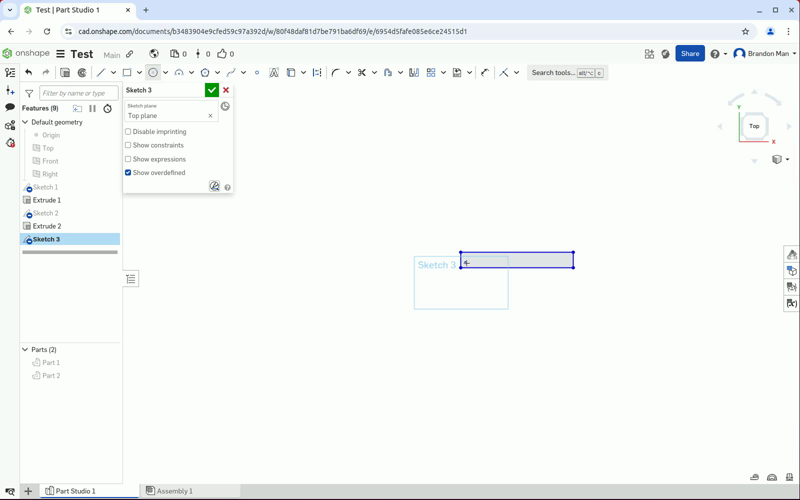
key_down(shift)
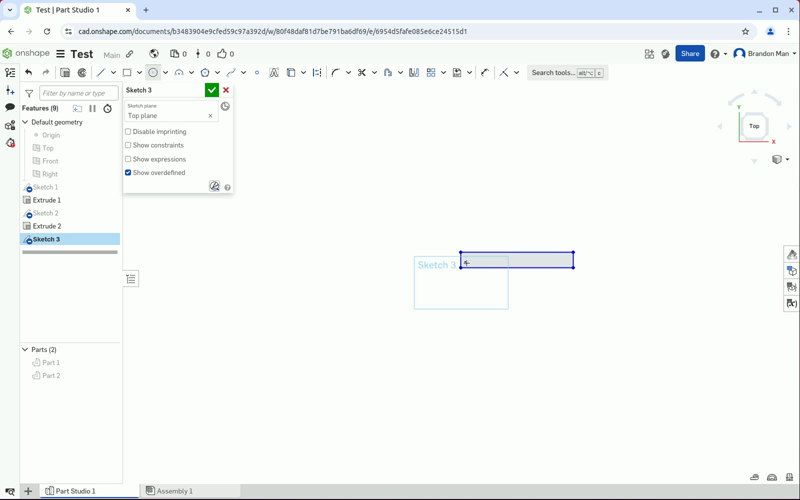
mouse_move(498, 262)
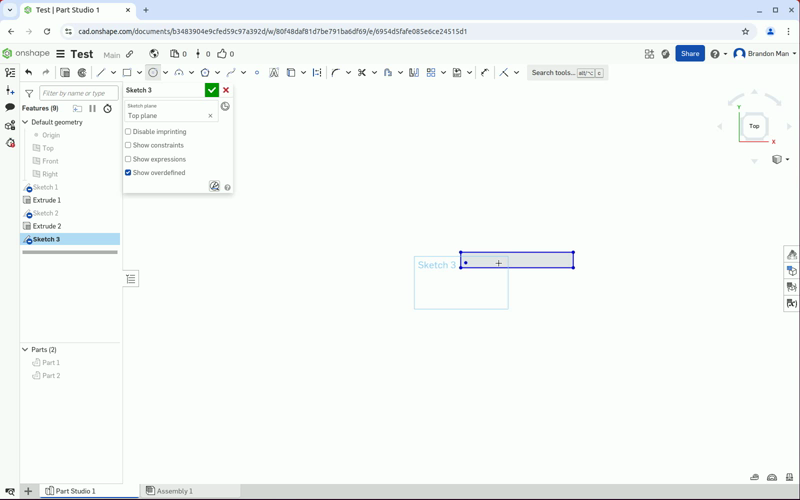
click(498, 262)
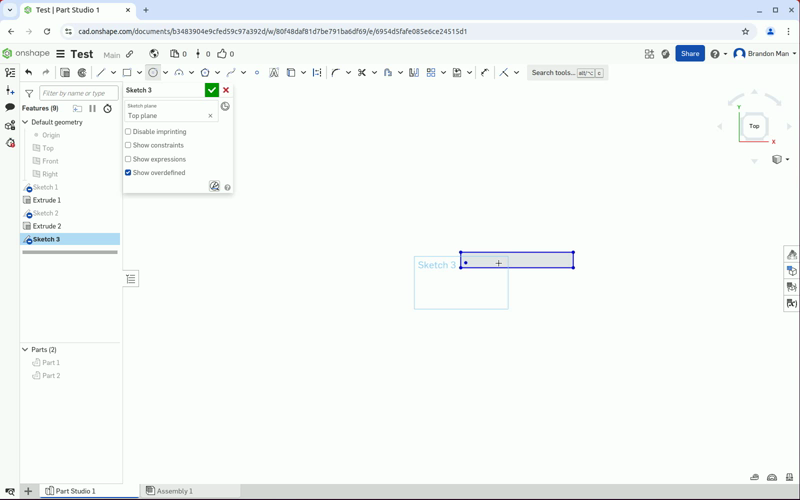
key_up(shift)
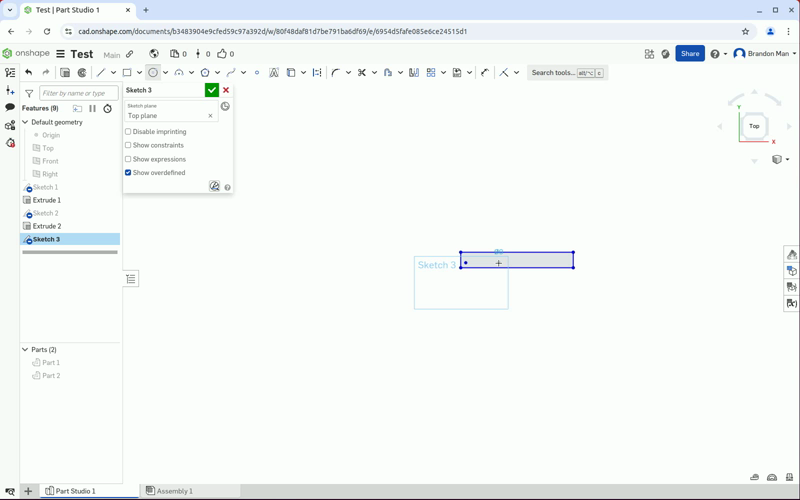
mouse_move(499, 262)
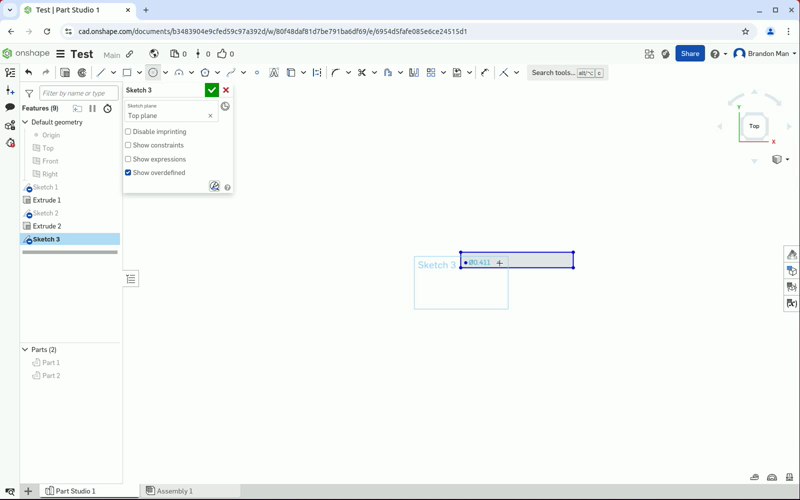
scroll(6)
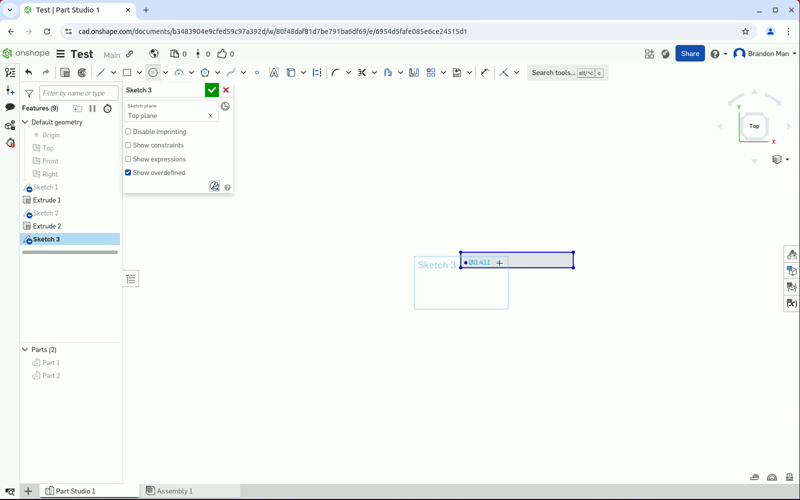
scroll(6)
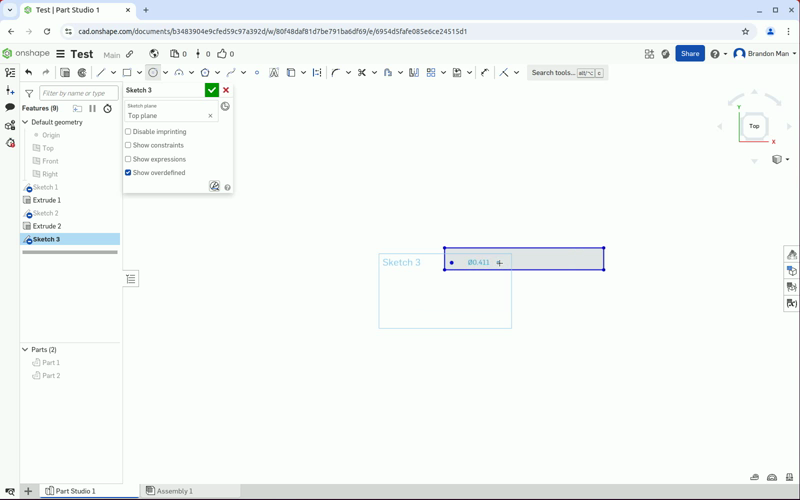
scroll(6)
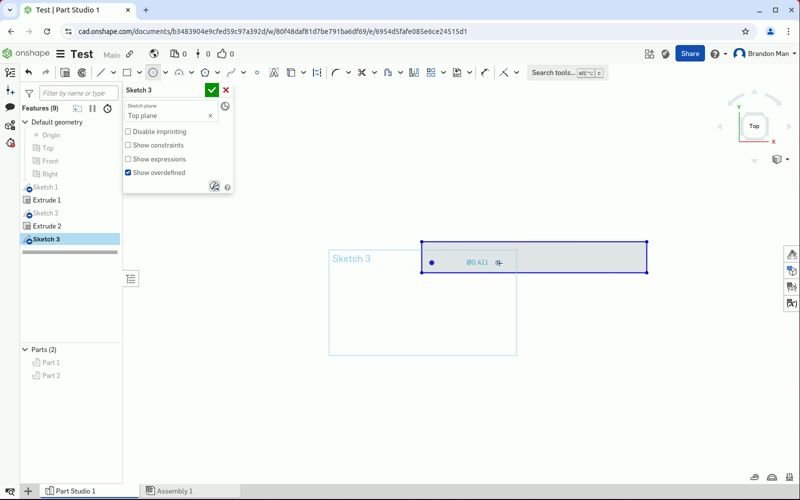
scroll(6)
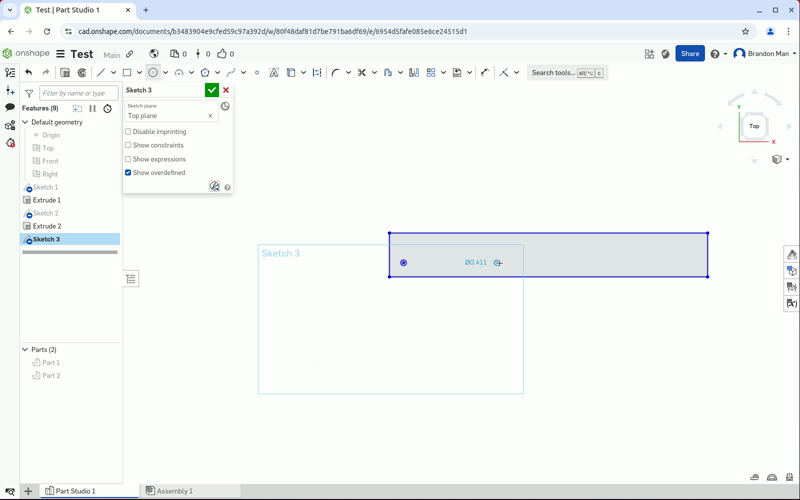
scroll(6)
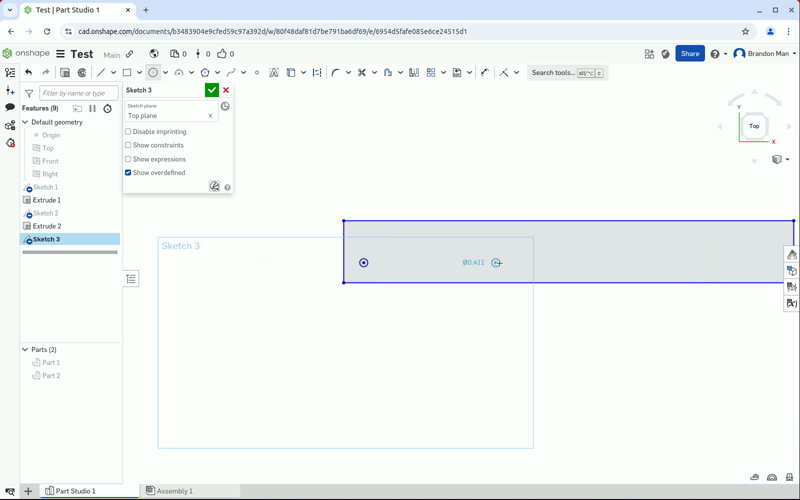
scroll(6)
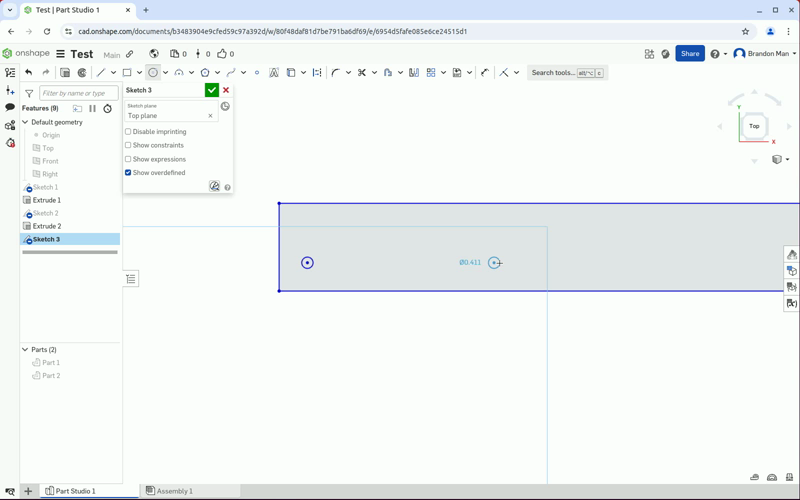
scroll(6)
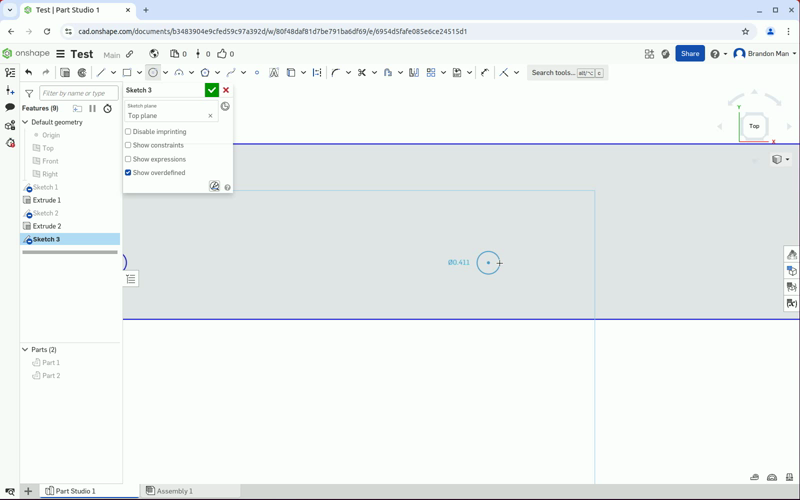
click(499, 262)
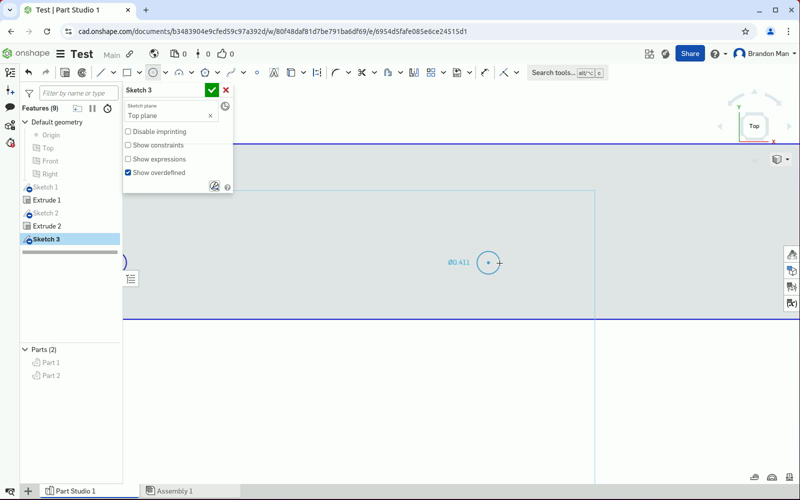
scroll(-6)
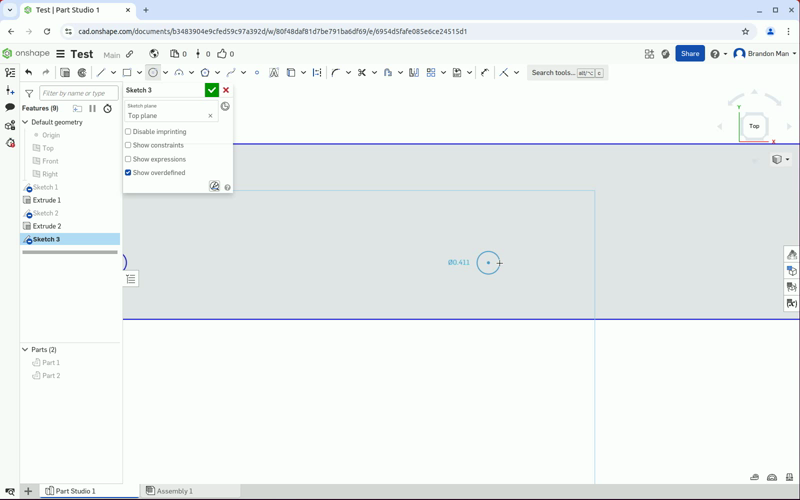
scroll(-6)
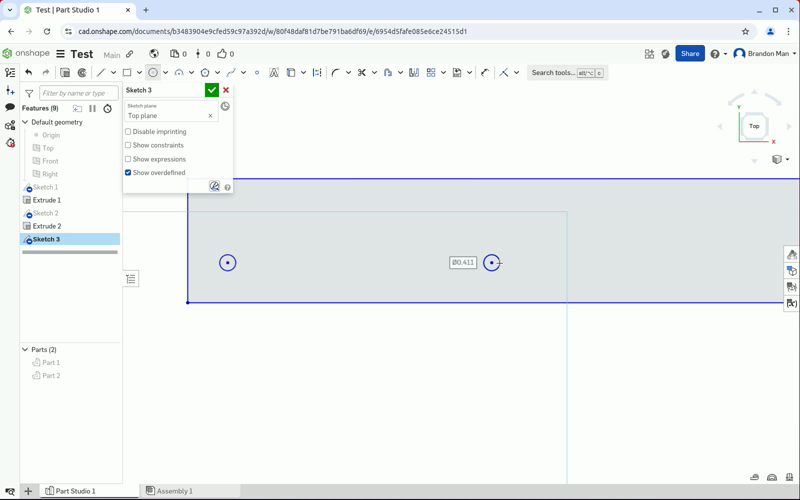
scroll(-6)
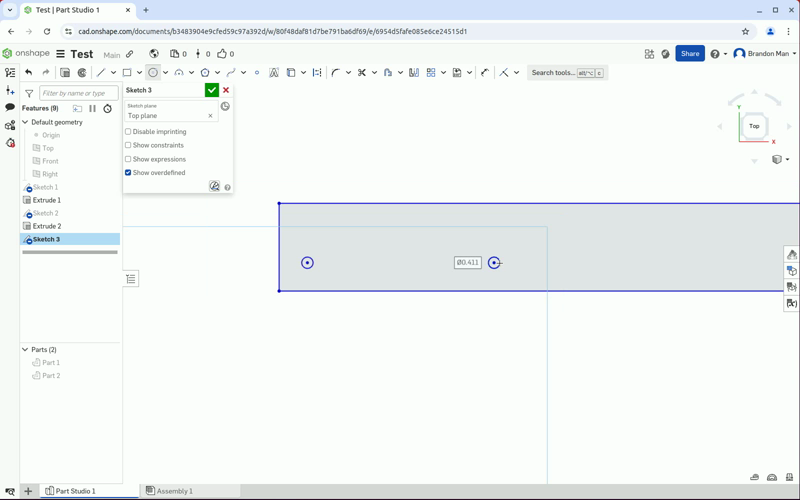
scroll(-6)
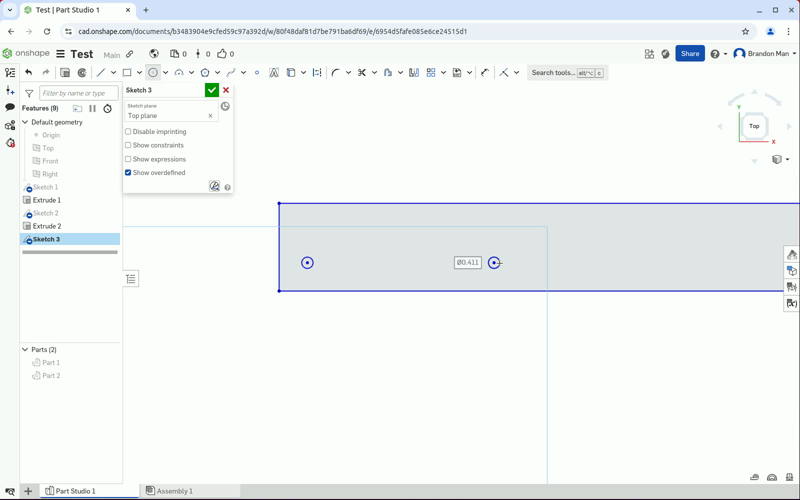
scroll(-6)
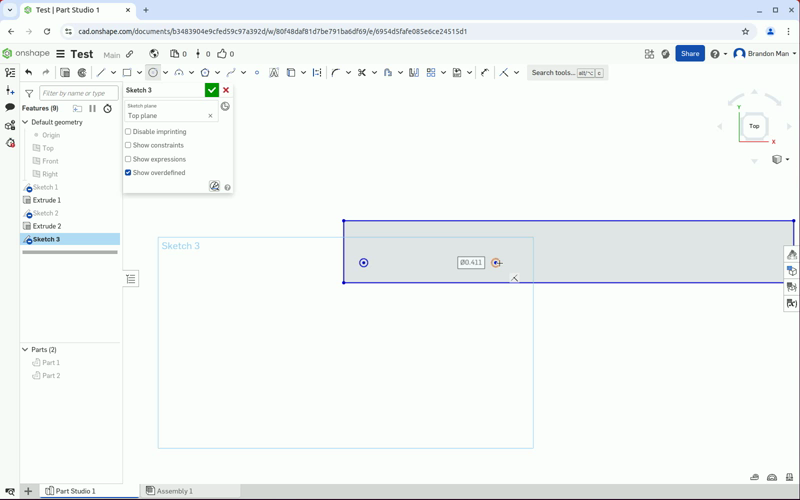
scroll(-6)
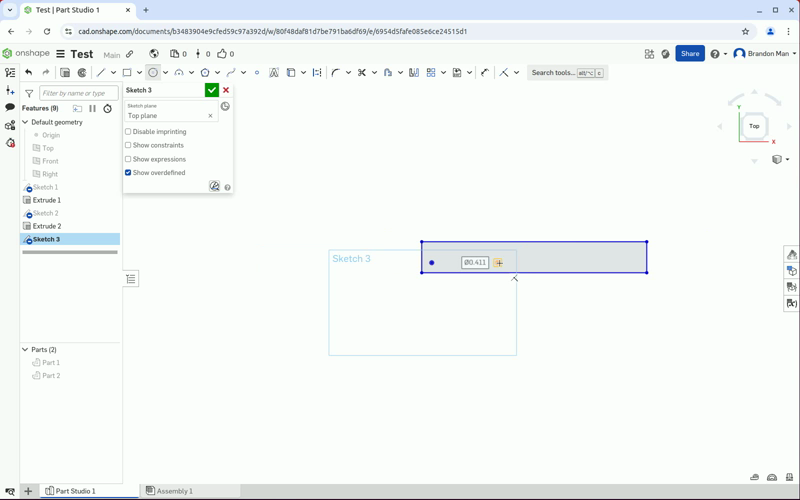
scroll(-6)
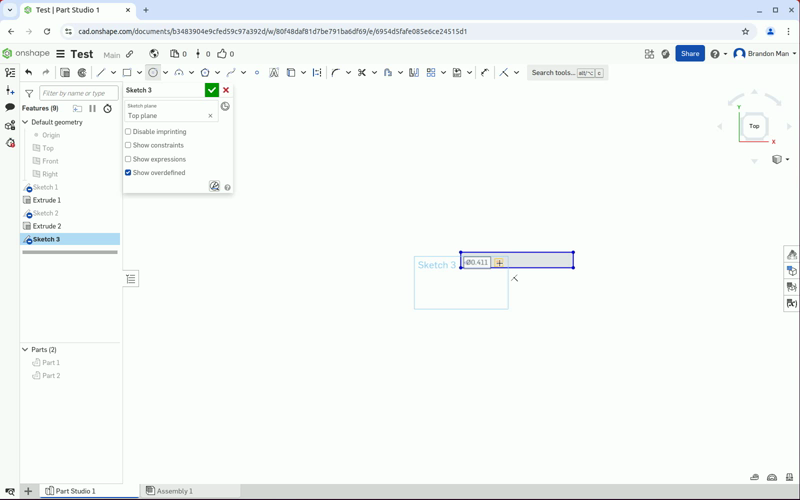
key(esc)
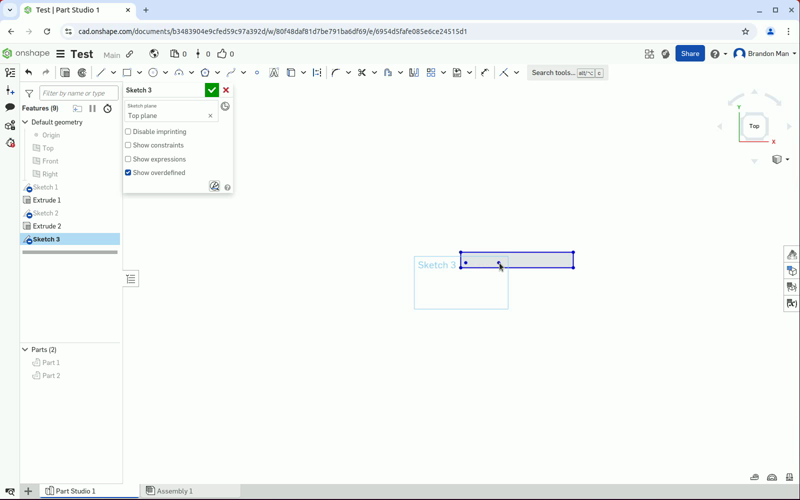
key(c)
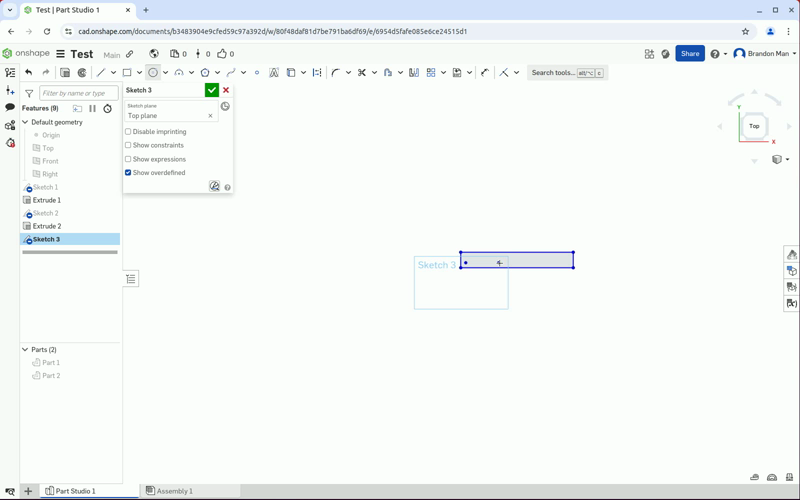
key_down(shift)
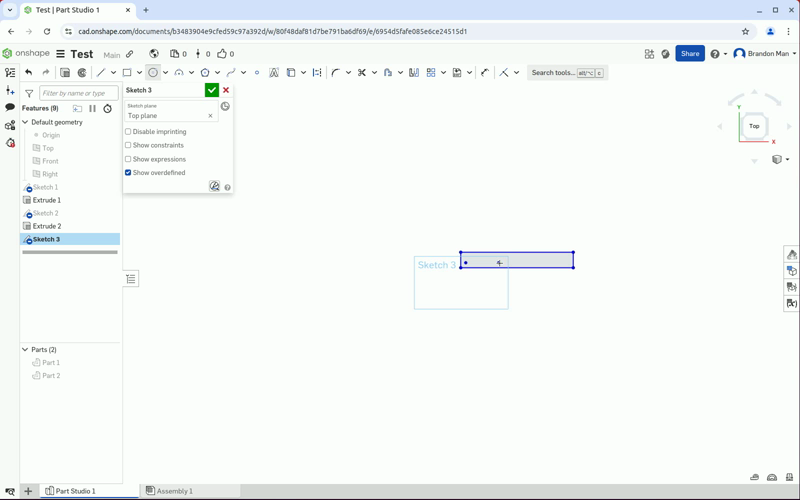
mouse_move(524, 262)
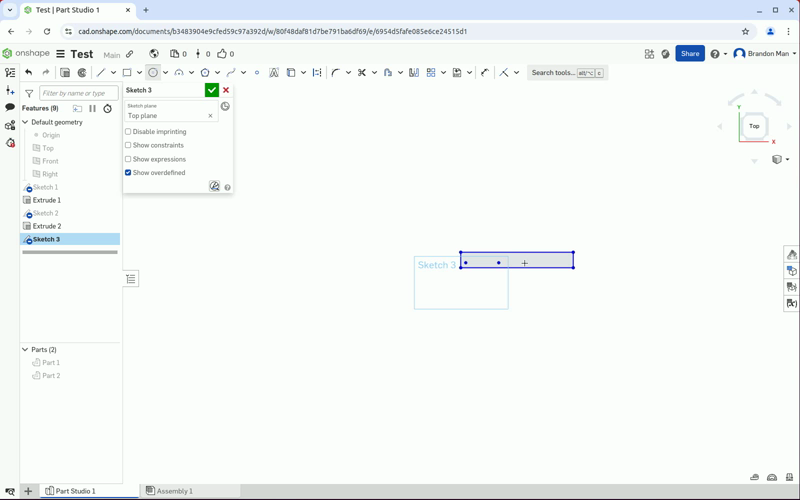
click(524, 262)
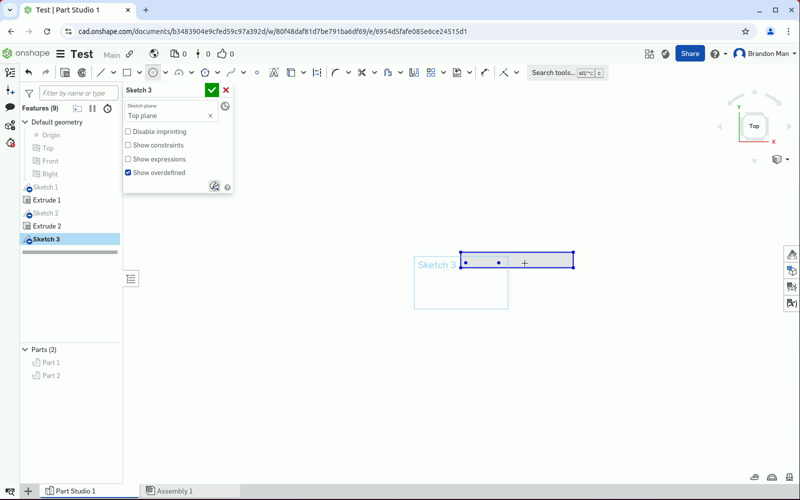
key_up(shift)
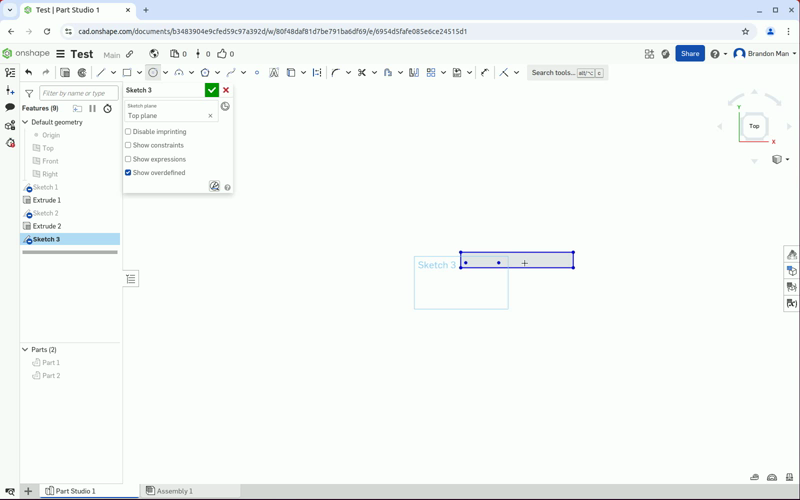
mouse_move(525, 262)
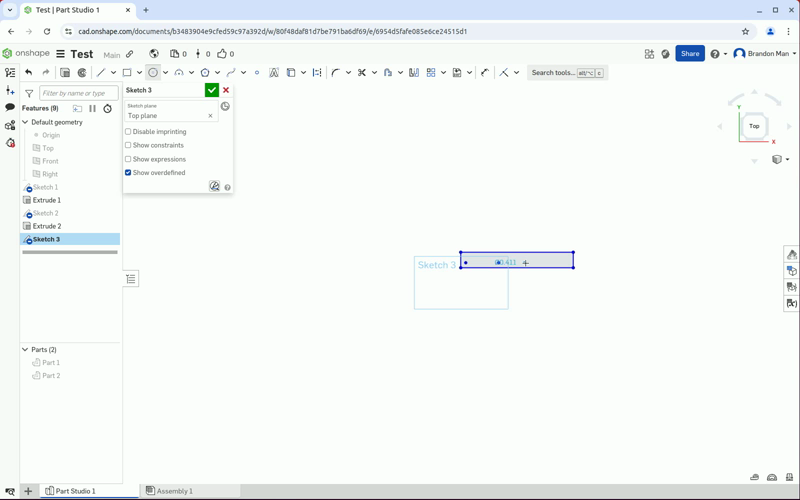
scroll(6)
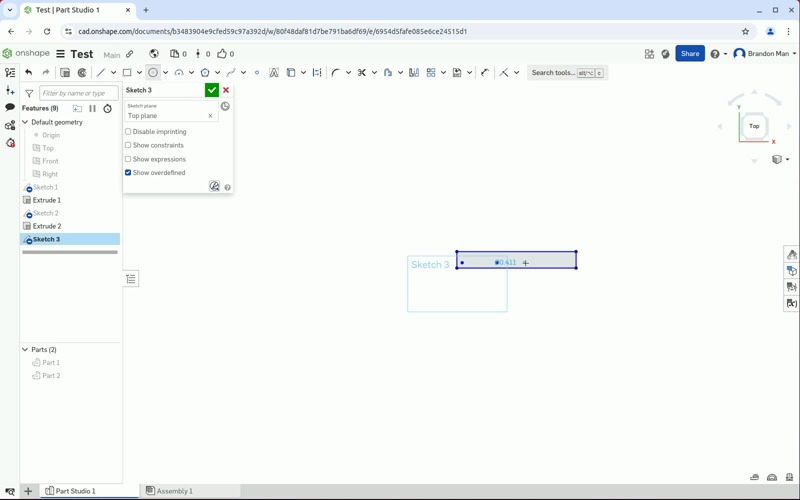
scroll(6)
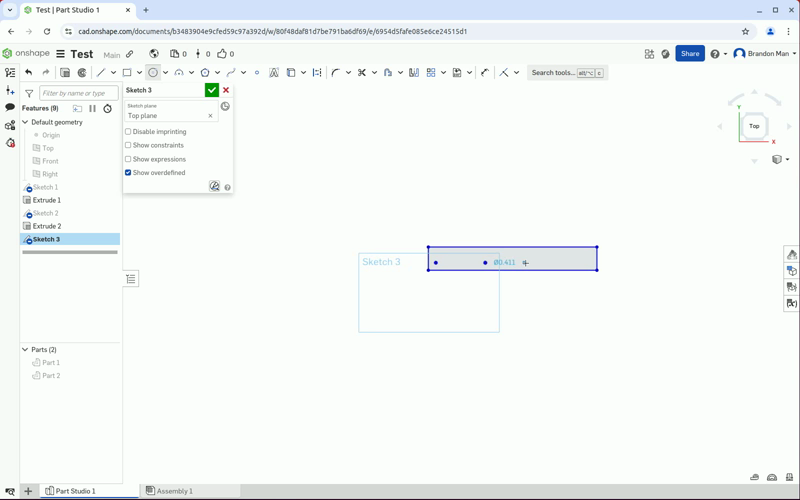
scroll(6)
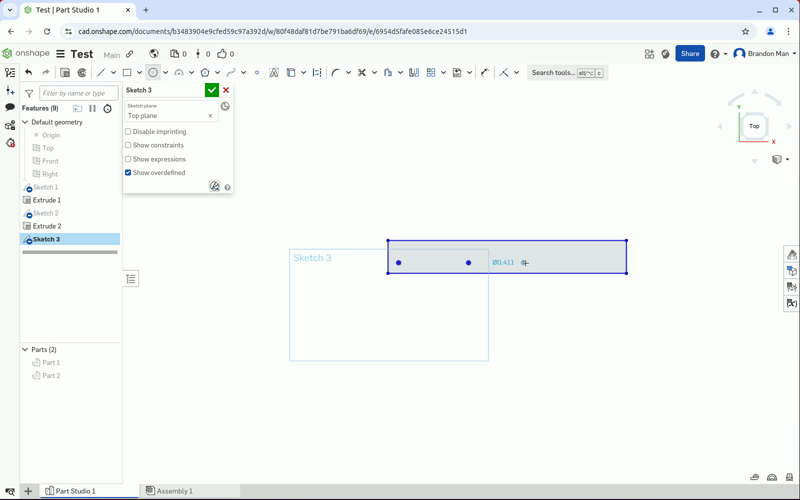
scroll(6)
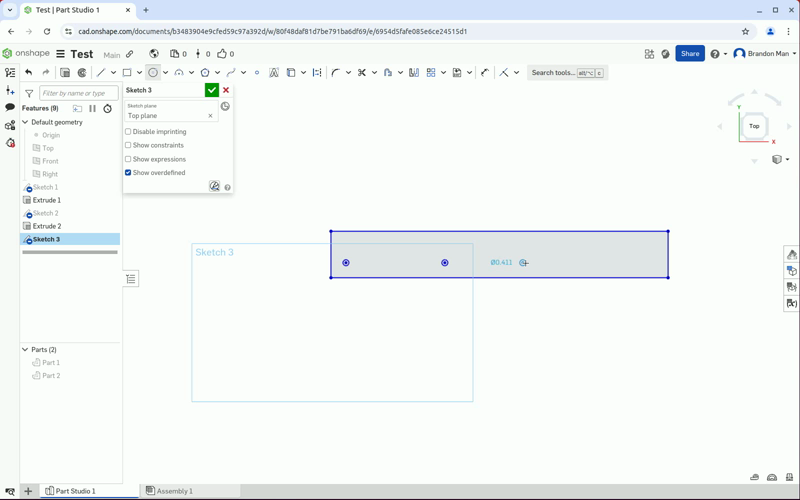
scroll(6)
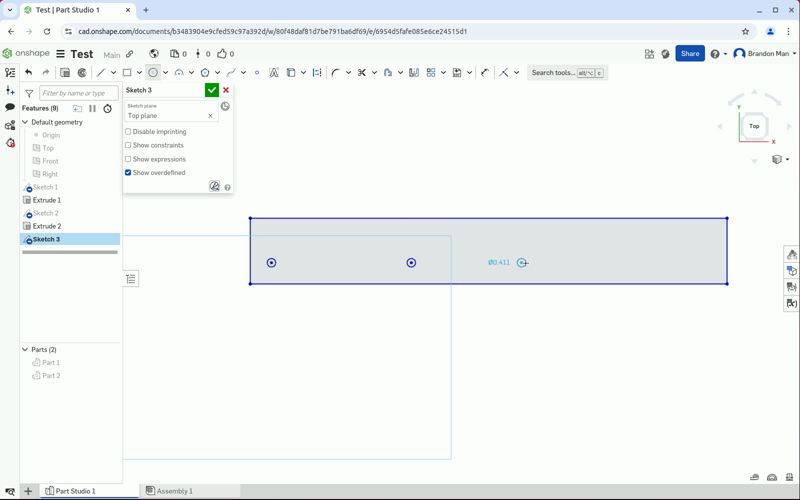
scroll(6)
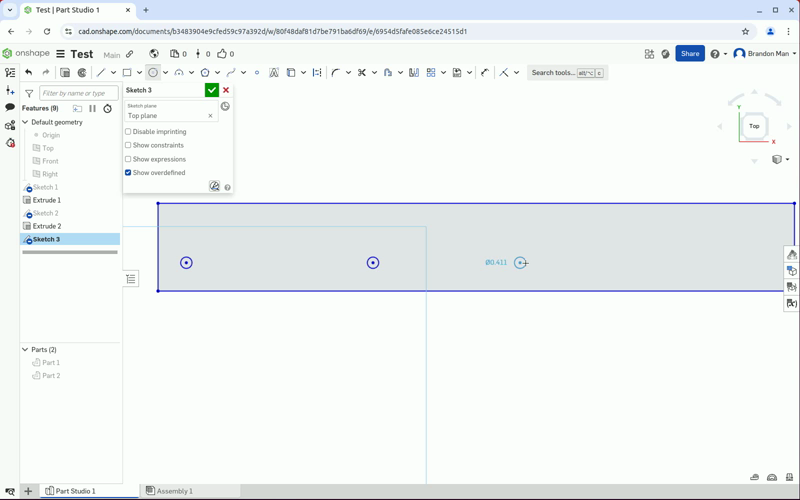
scroll(6)
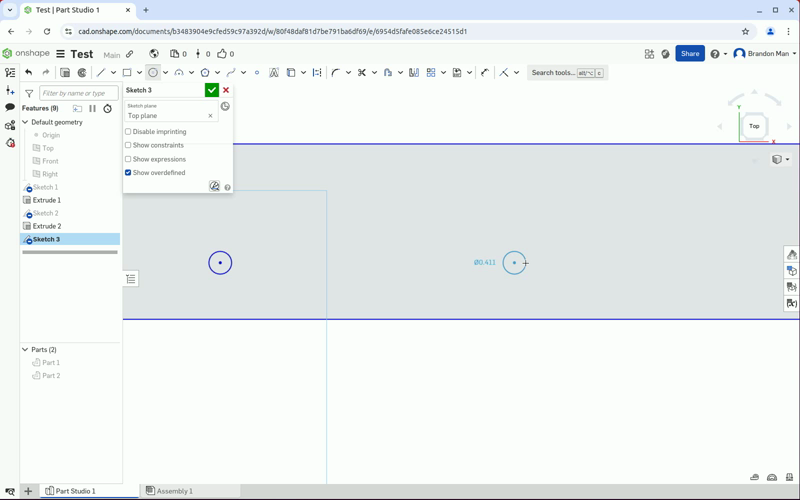
click(525, 262)
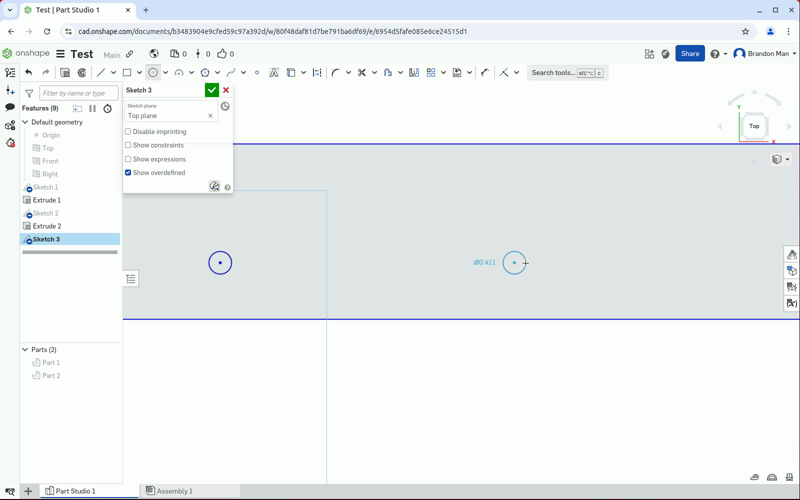
scroll(-6)
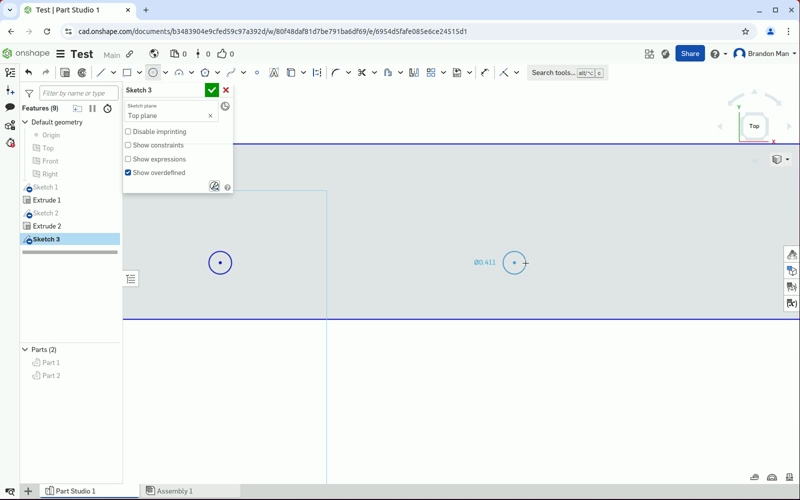
scroll(-6)
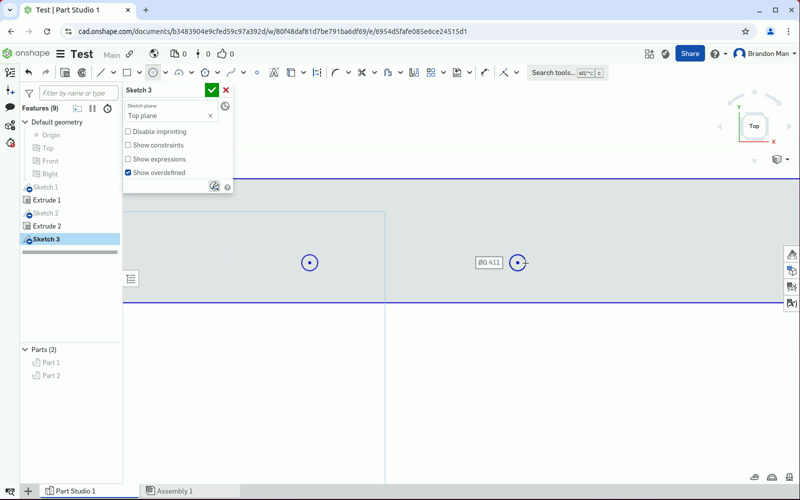
scroll(-6)
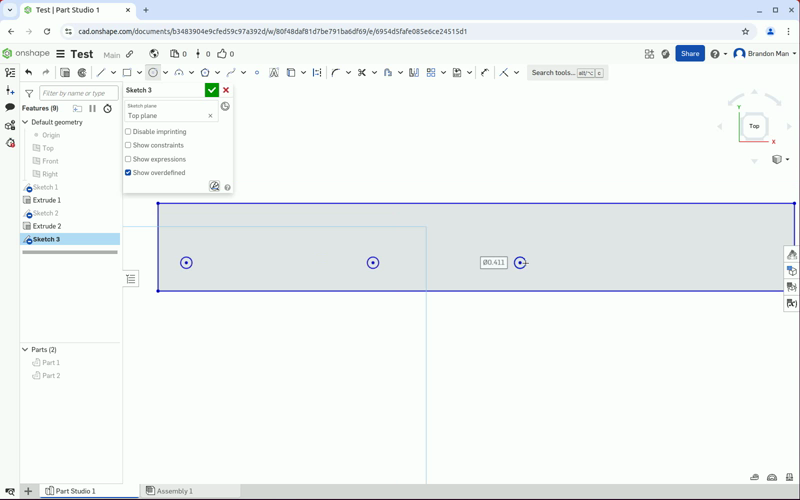
scroll(-6)
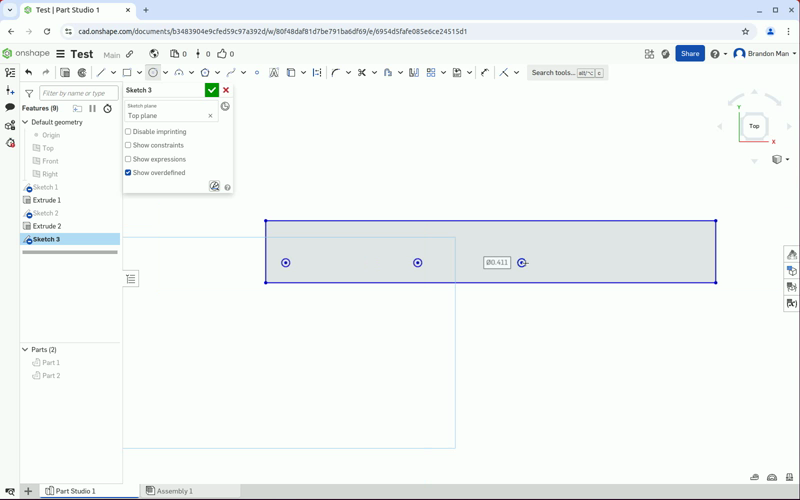
scroll(-6)
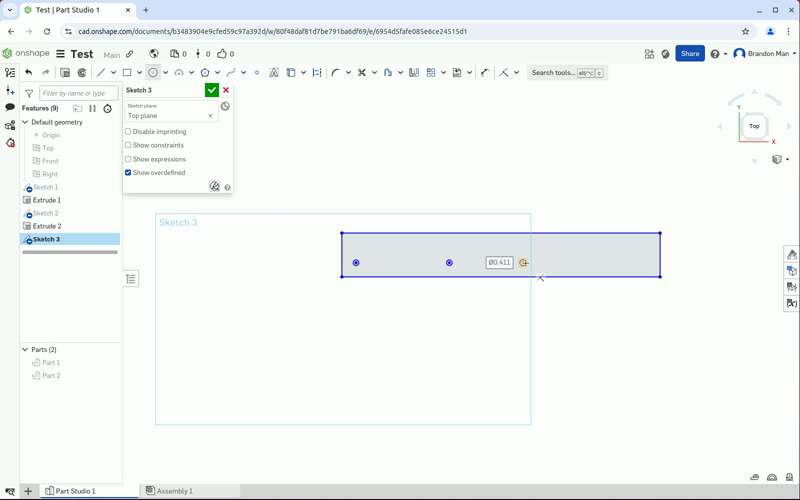
scroll(-6)
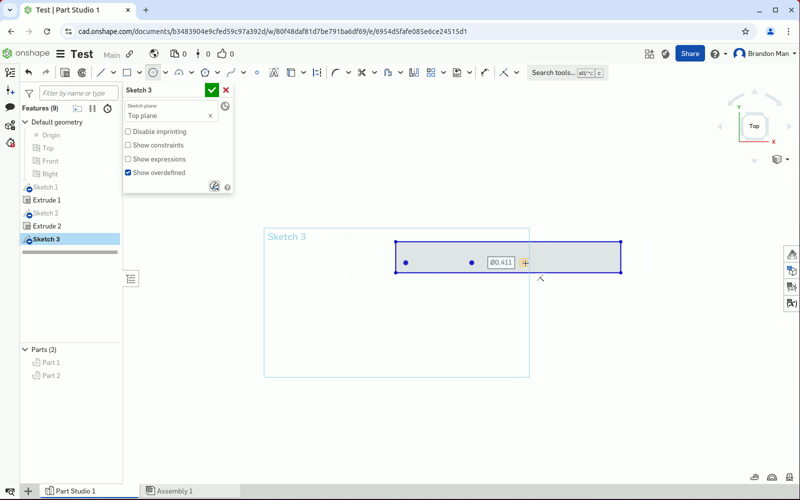
scroll(-6)
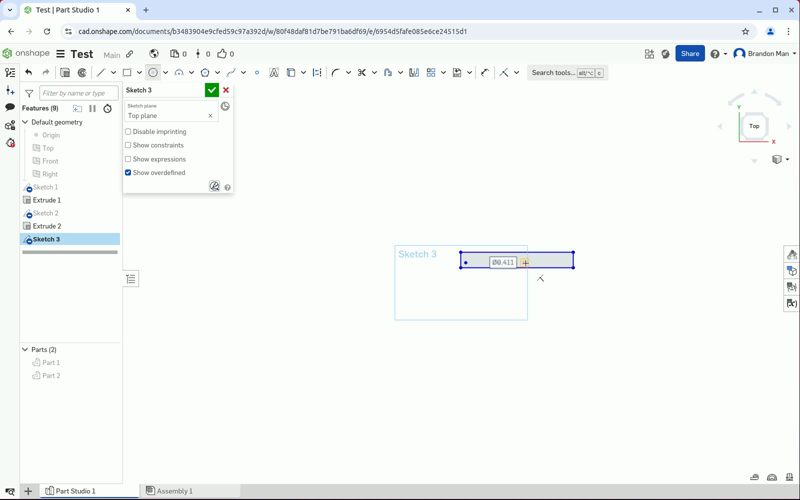
key(esc)
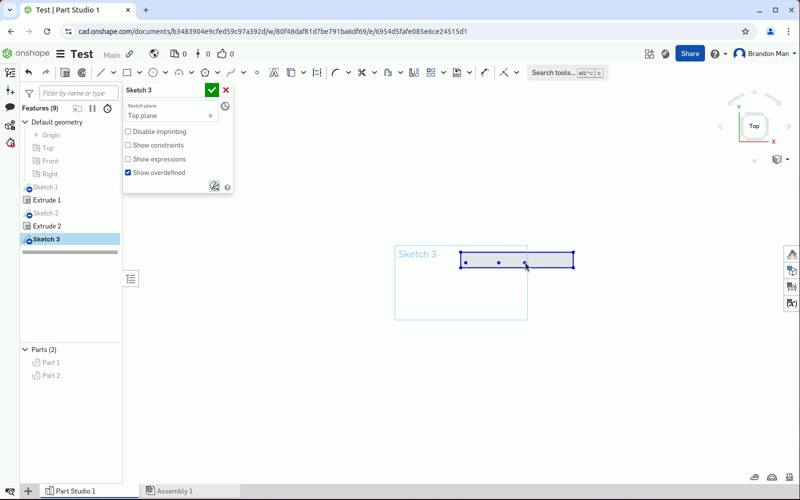
key(c)
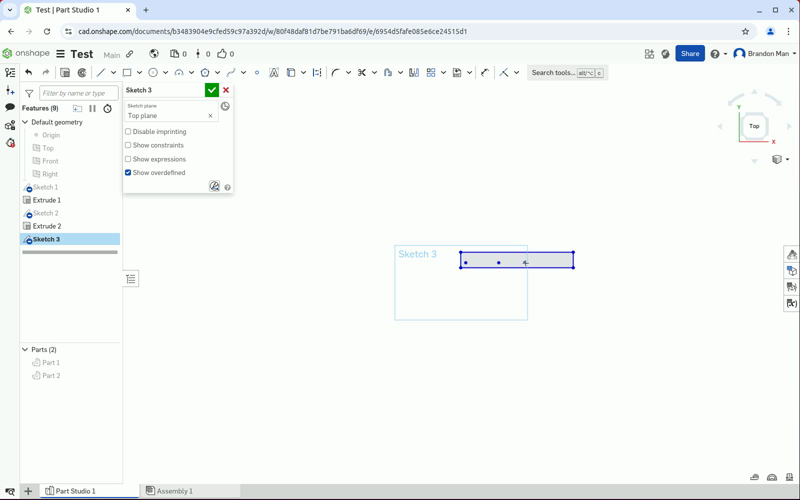
key_down(shift)
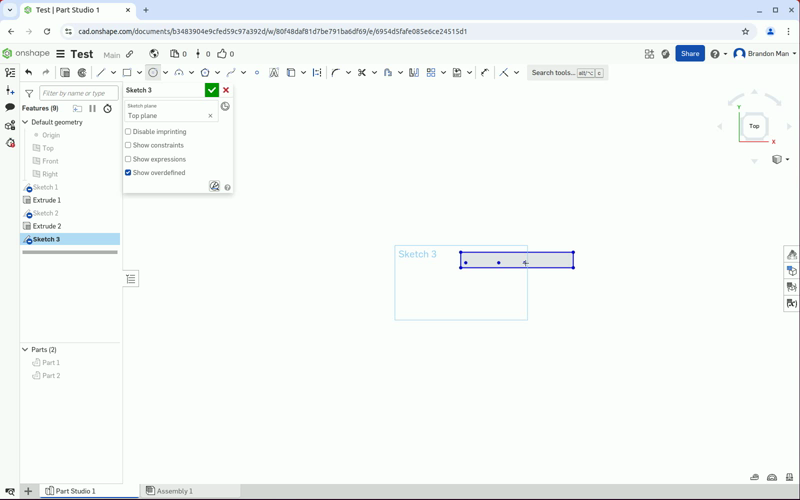
mouse_move(562, 262)
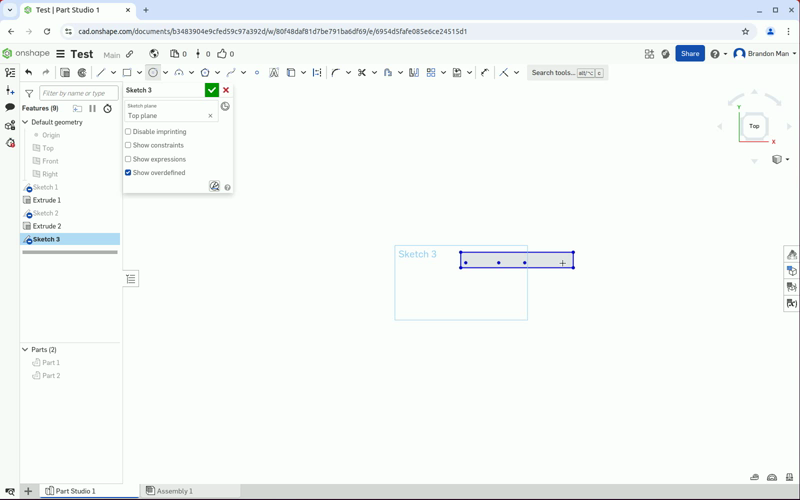
click(562, 262)
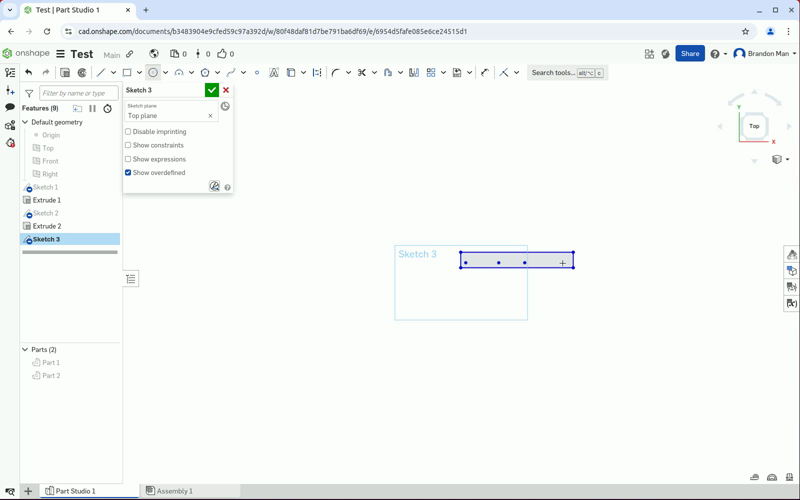
key_up(shift)
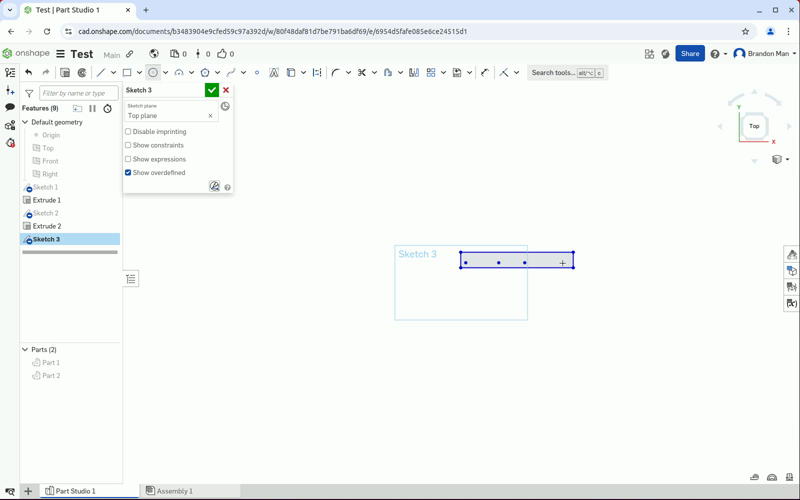
mouse_move(563, 262)
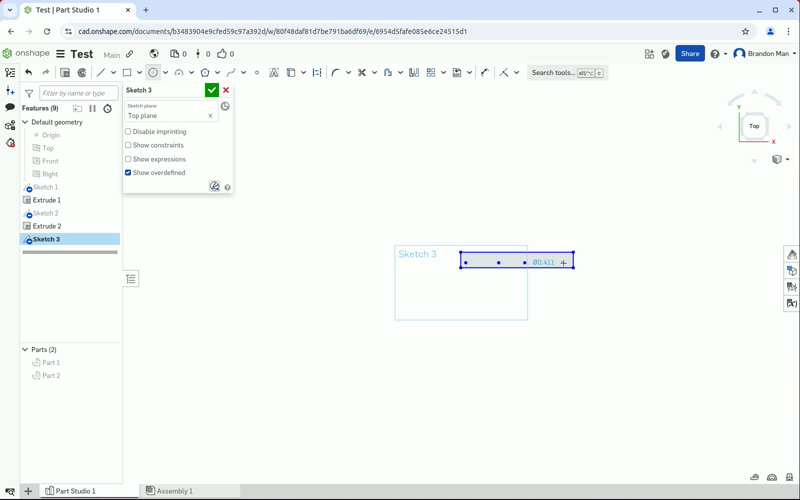
scroll(6)
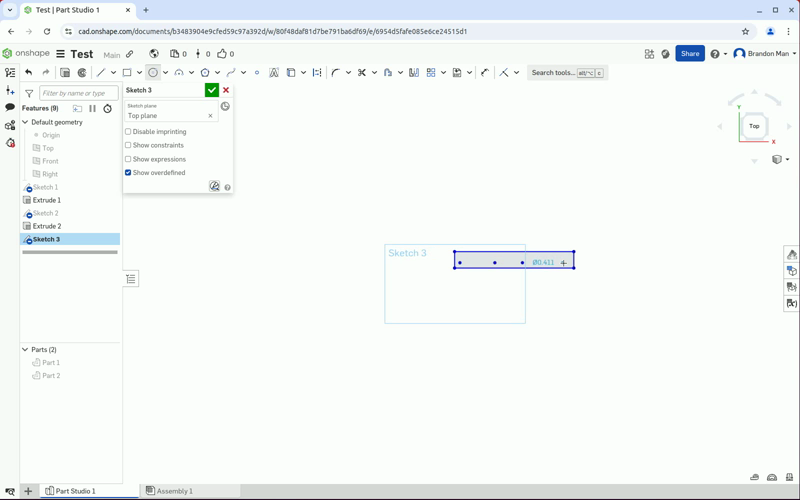
scroll(6)
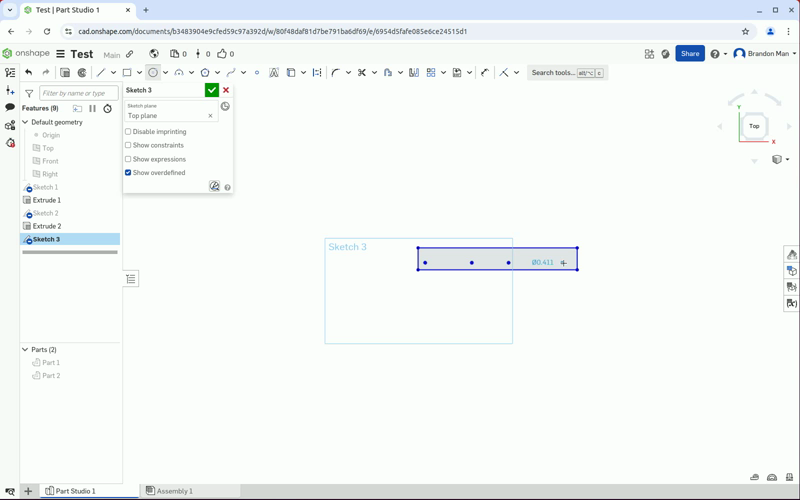
scroll(6)
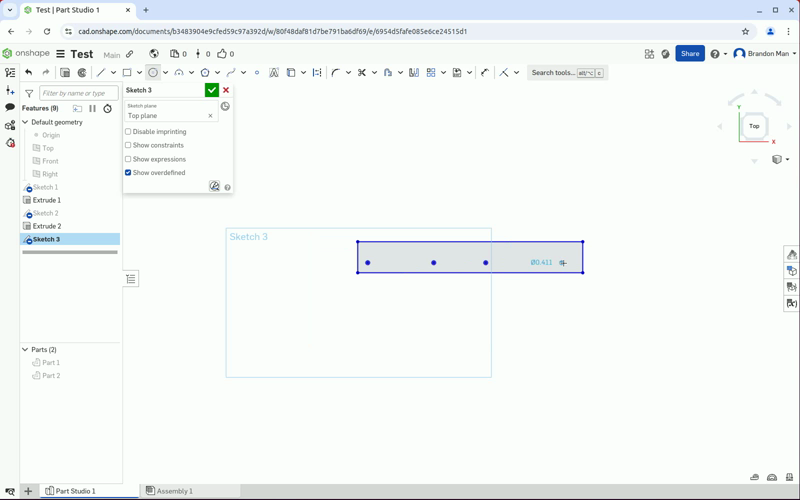
scroll(6)
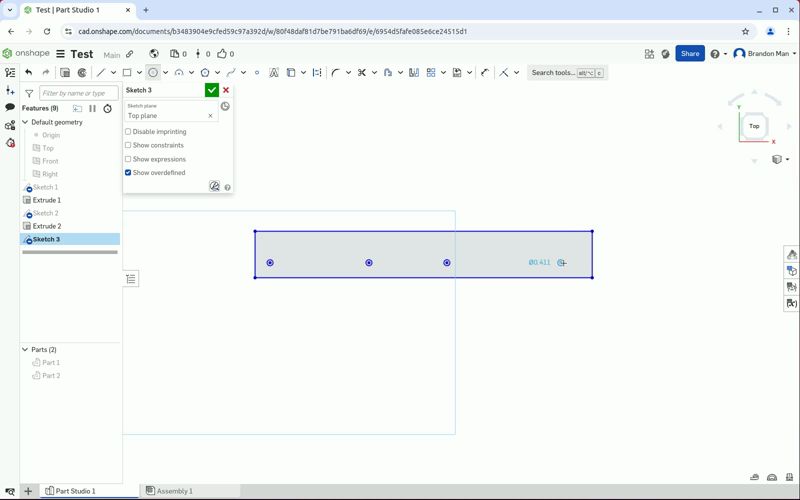
scroll(6)
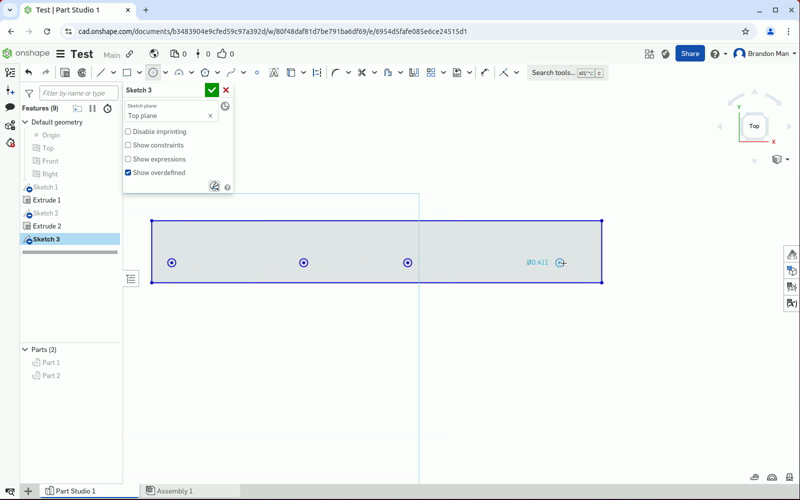
scroll(6)
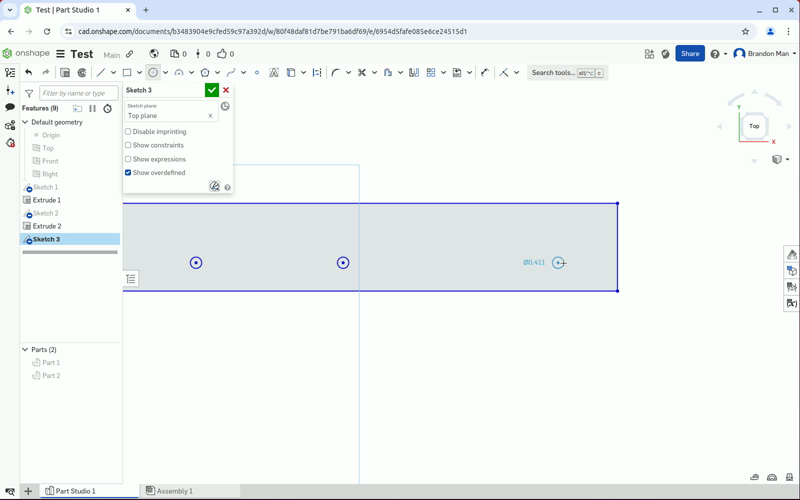
scroll(6)
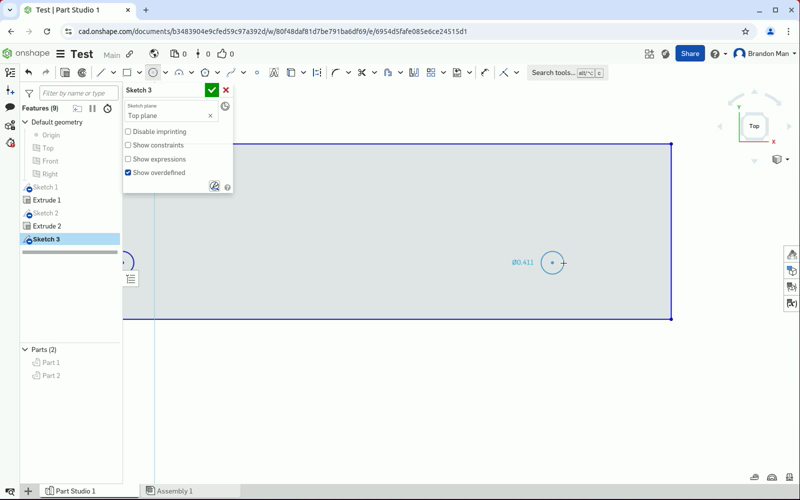
click(563, 262)
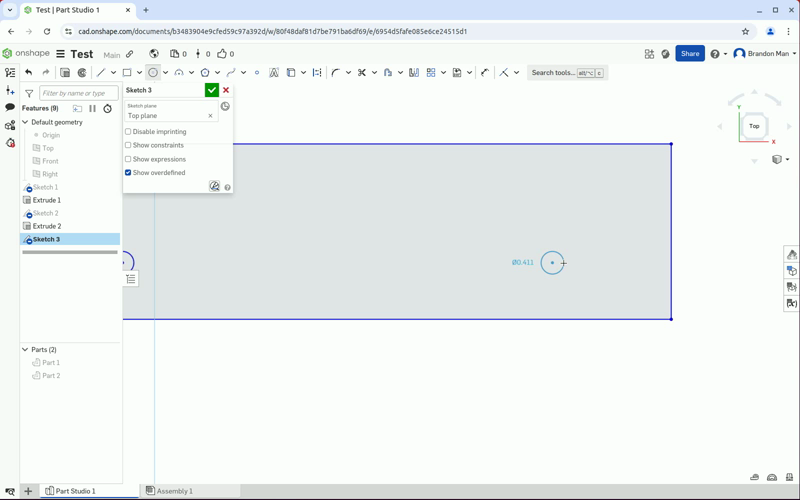
scroll(-6)
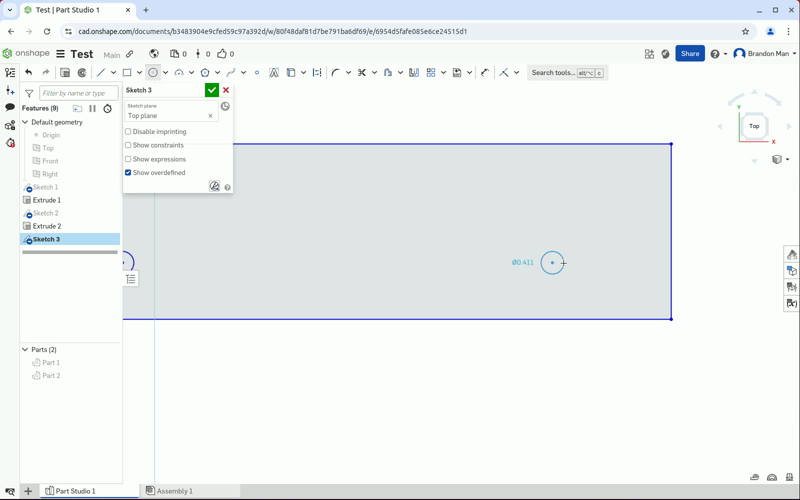
scroll(-6)
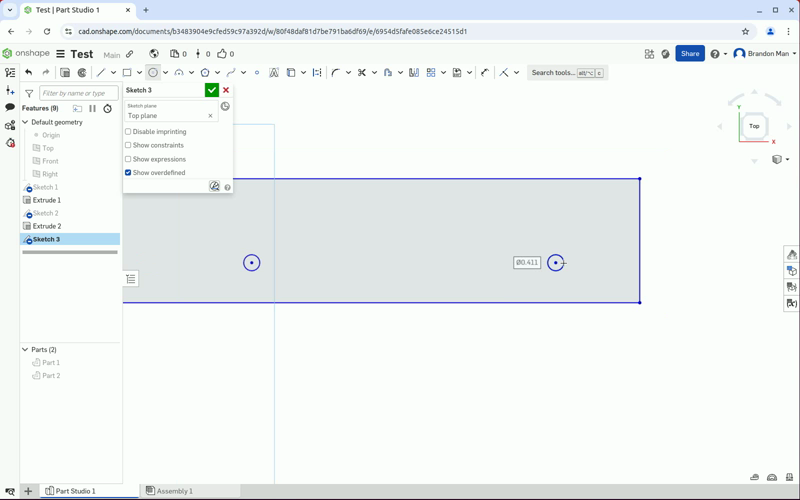
scroll(-6)
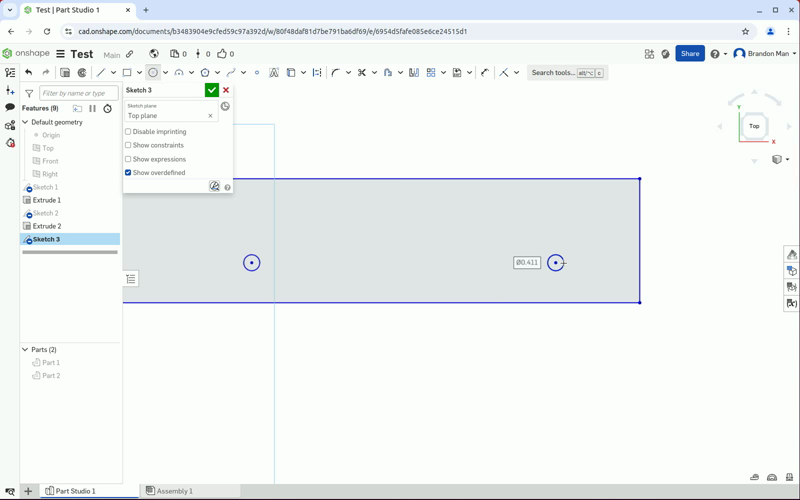
scroll(-6)
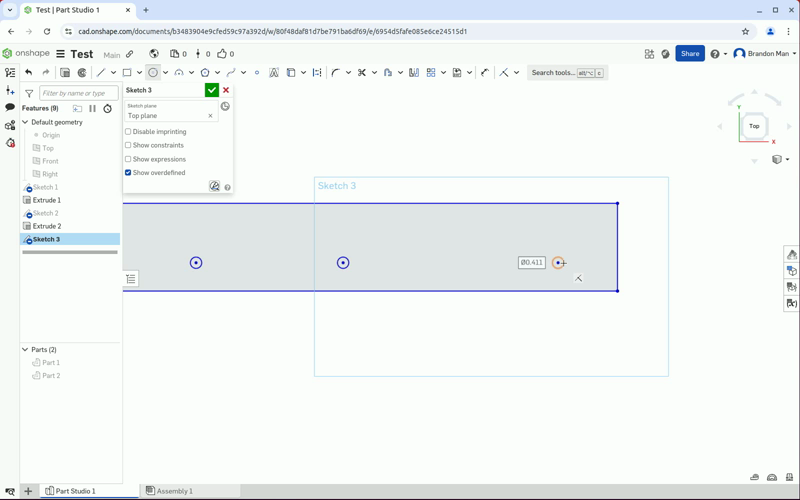
scroll(-6)
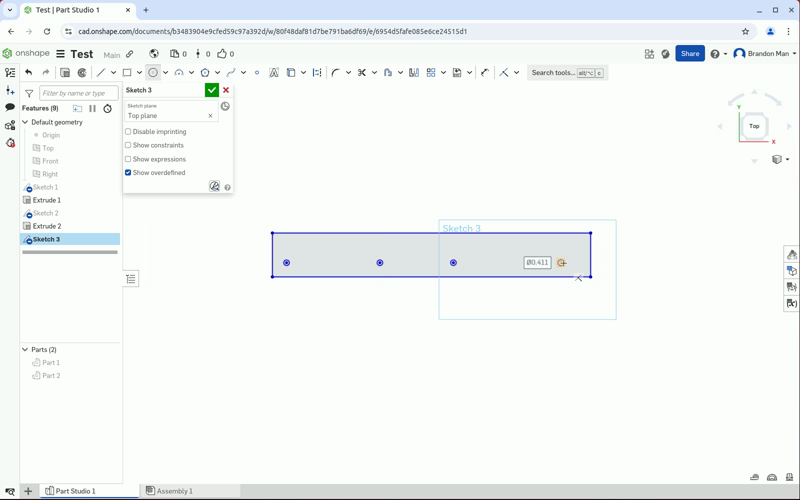
scroll(-6)
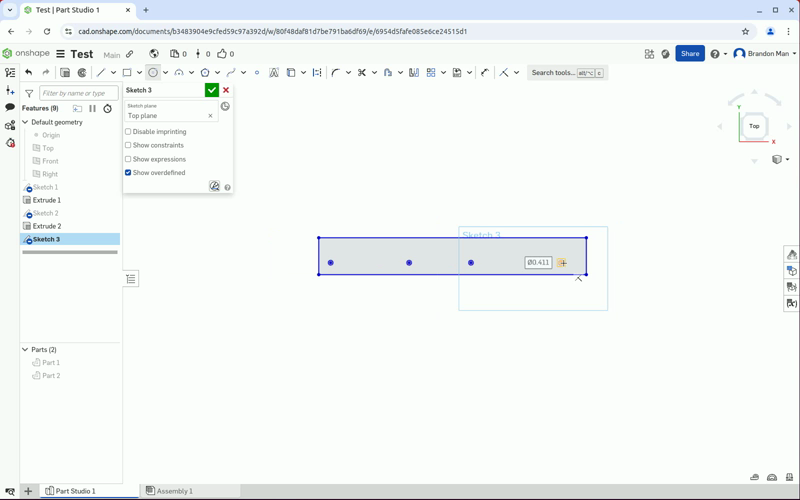
scroll(-6)
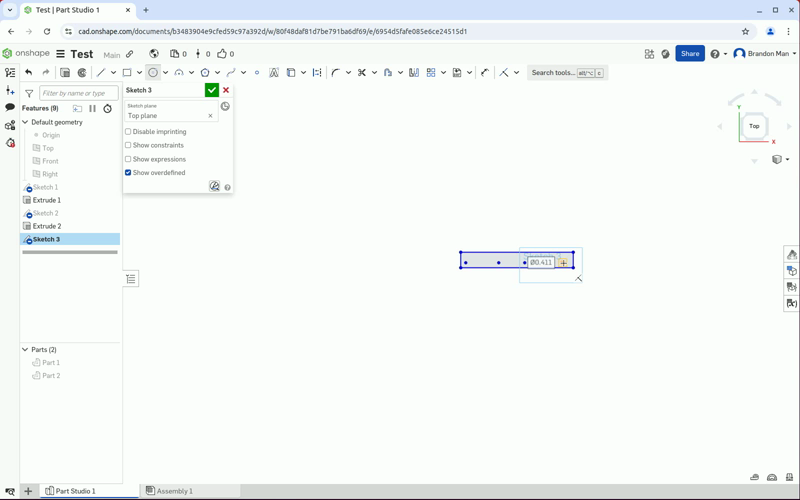
key(esc)
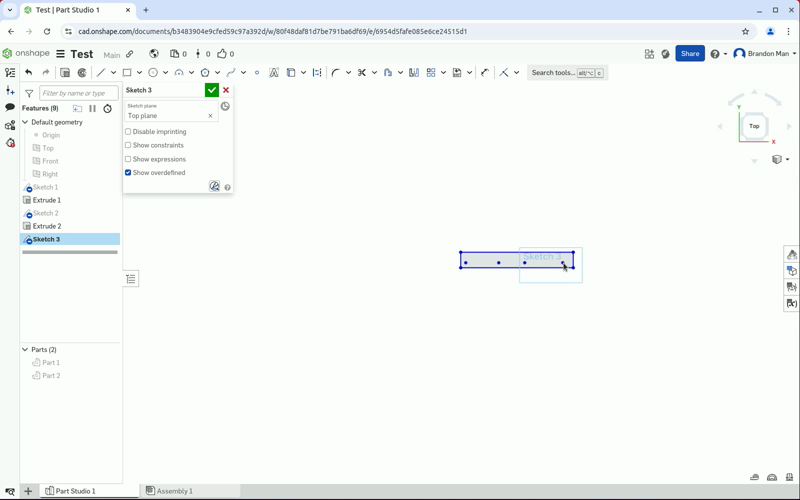
mouse_move(514, 255)
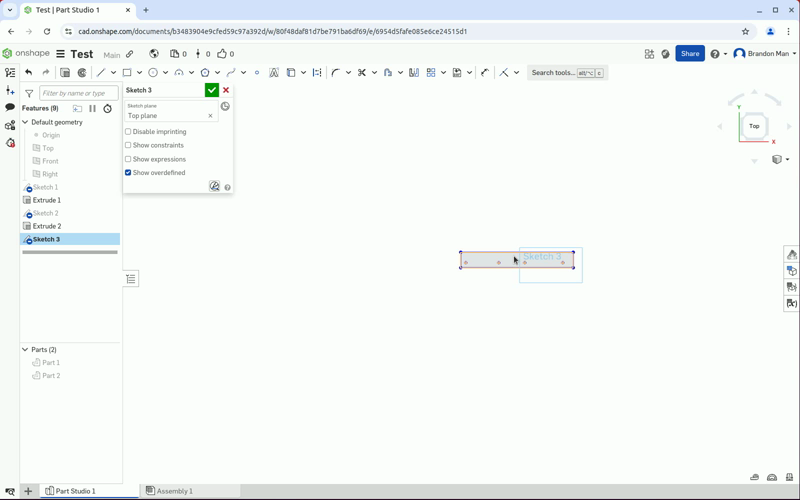
scroll(6)
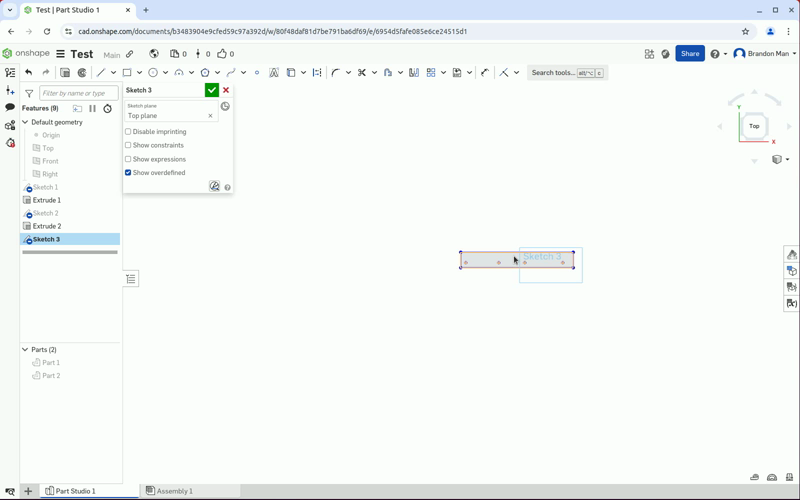
scroll(6)
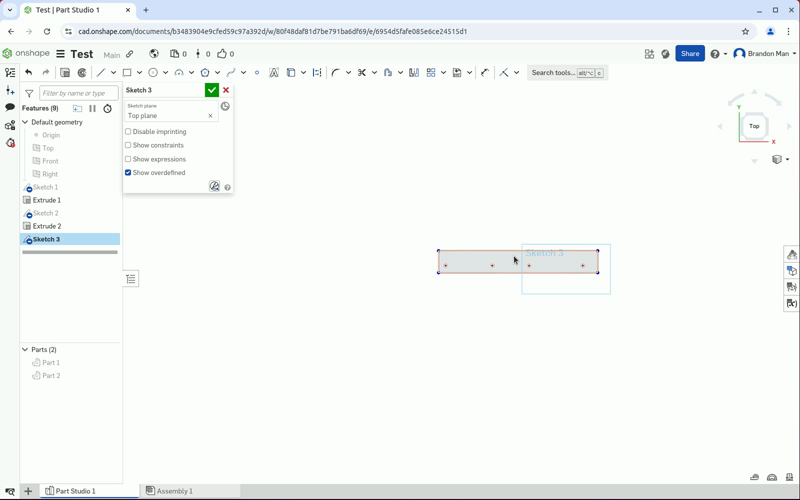
scroll(6)
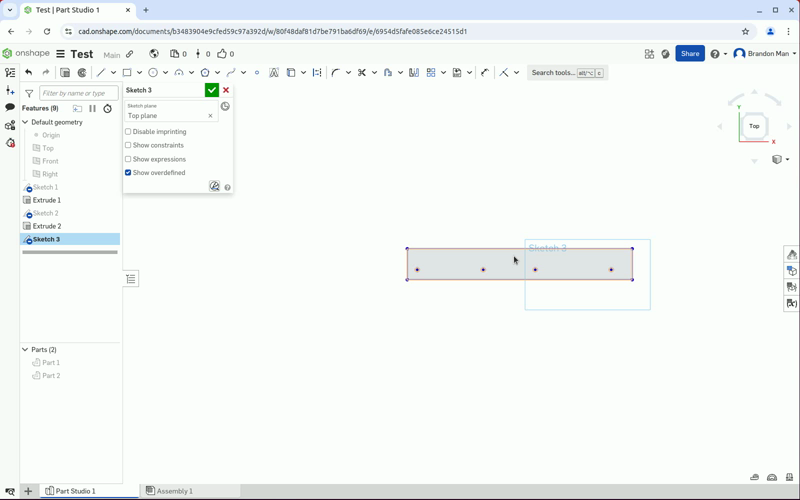
scroll(6)
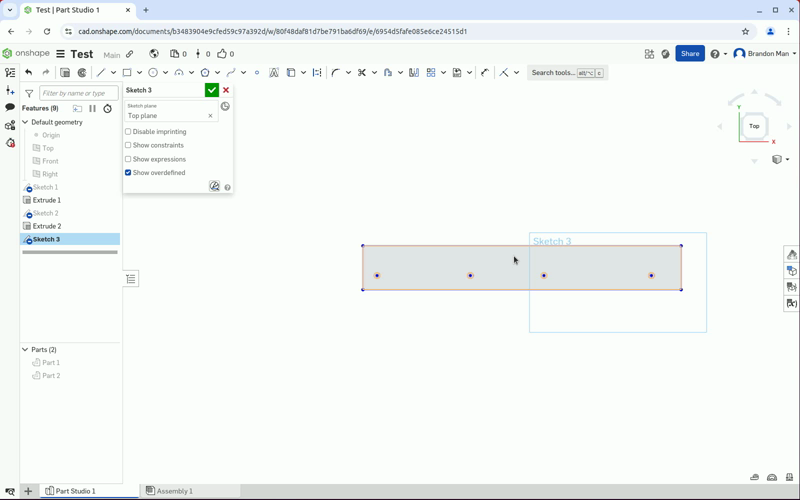
scroll(6)
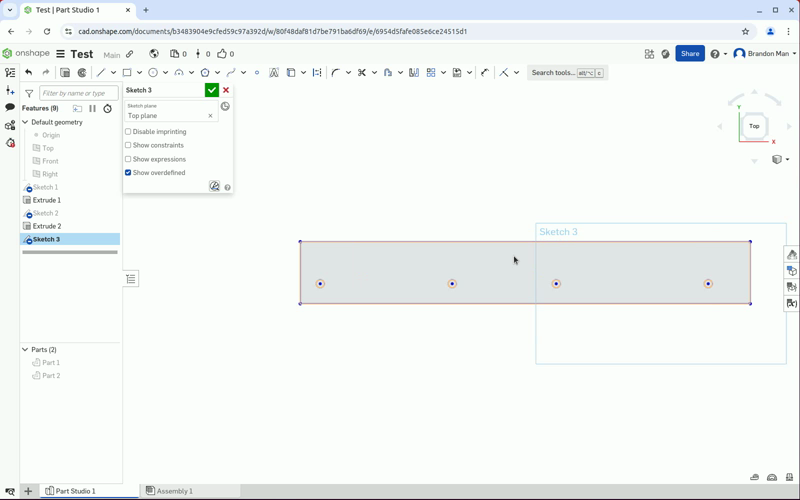
scroll(6)
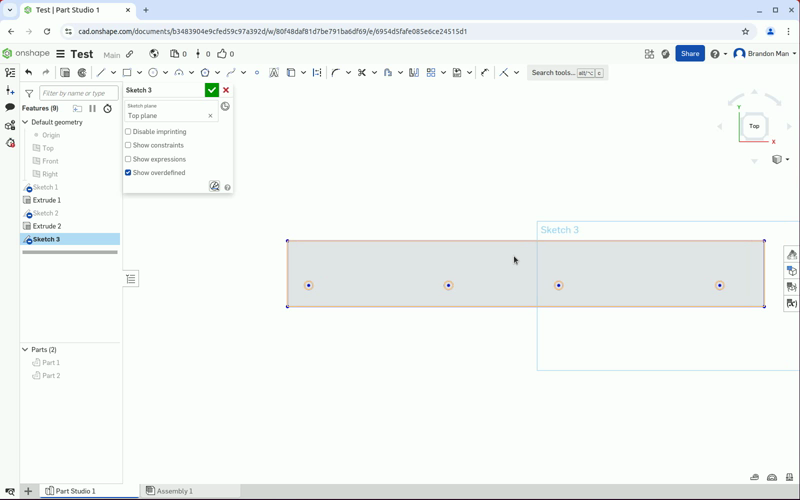
scroll(6)
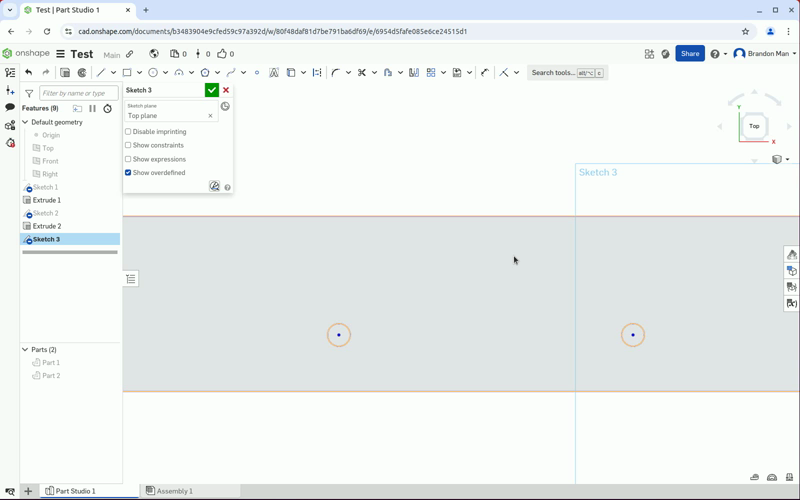
click(514, 255)
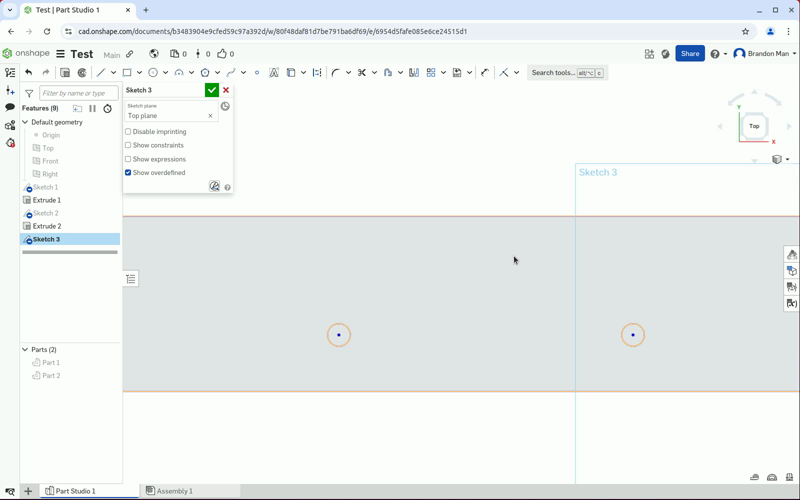
scroll(-6)
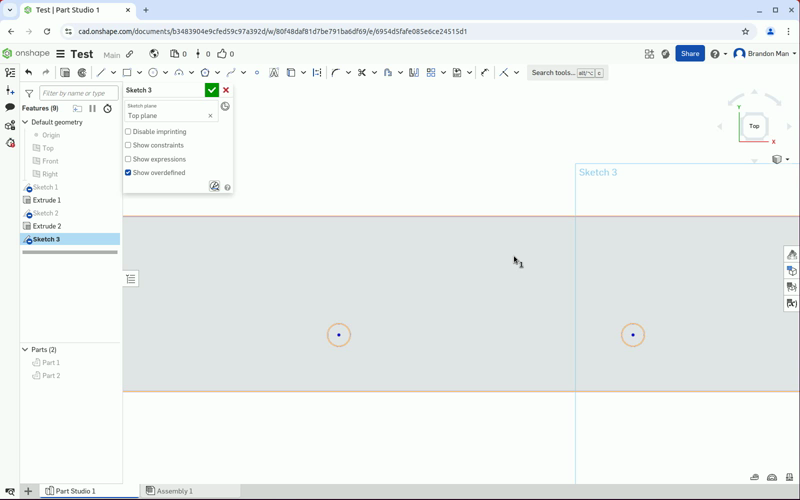
scroll(-6)
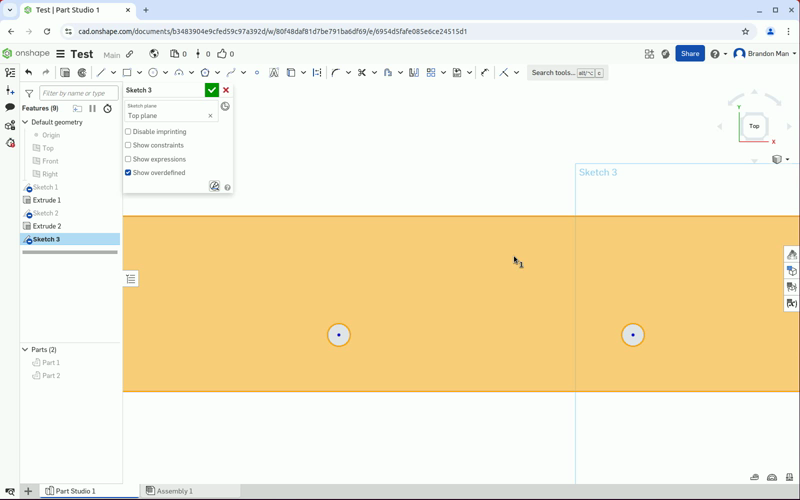
scroll(-6)
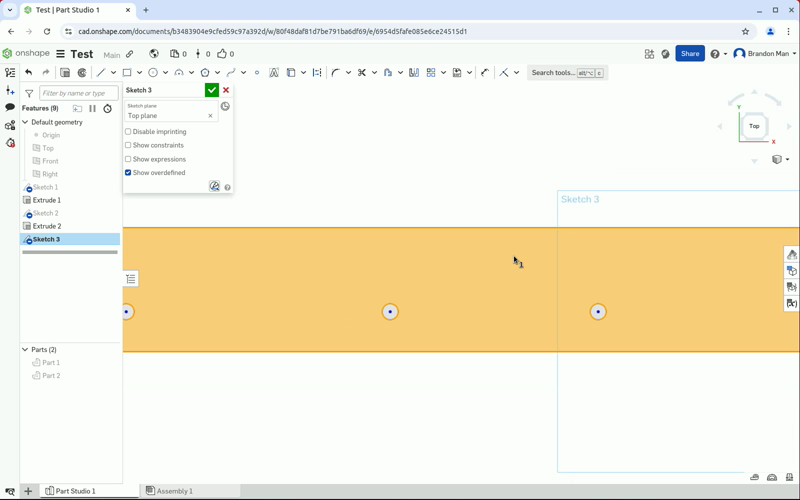
scroll(-6)
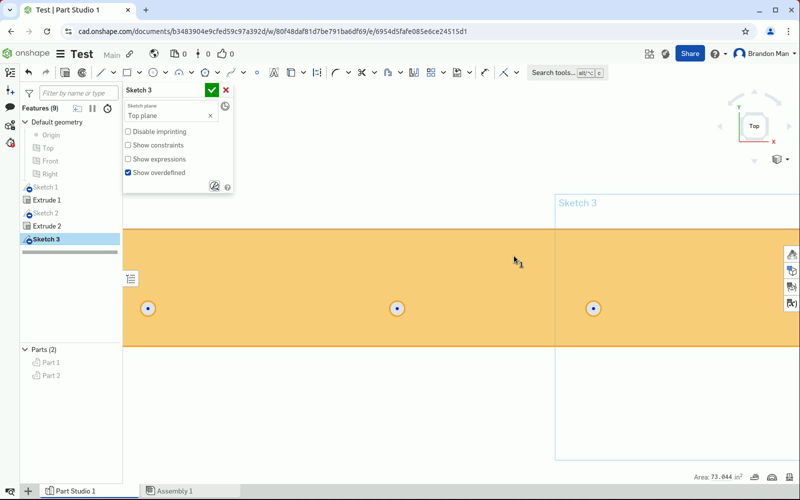
scroll(-6)
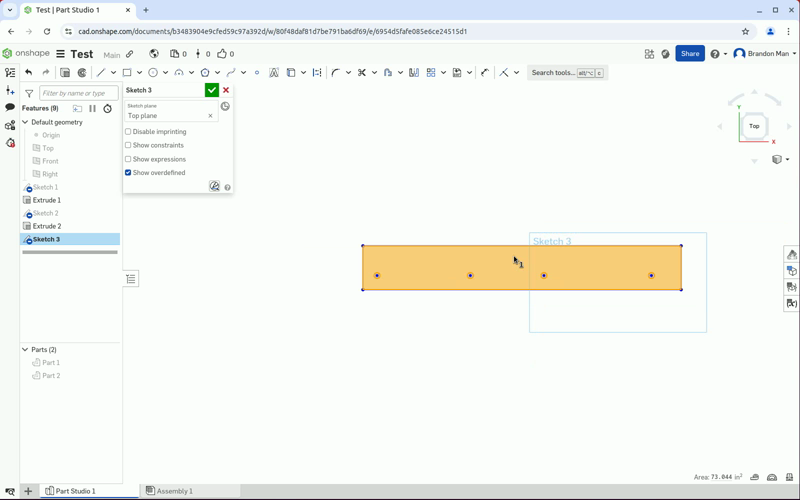
scroll(-6)
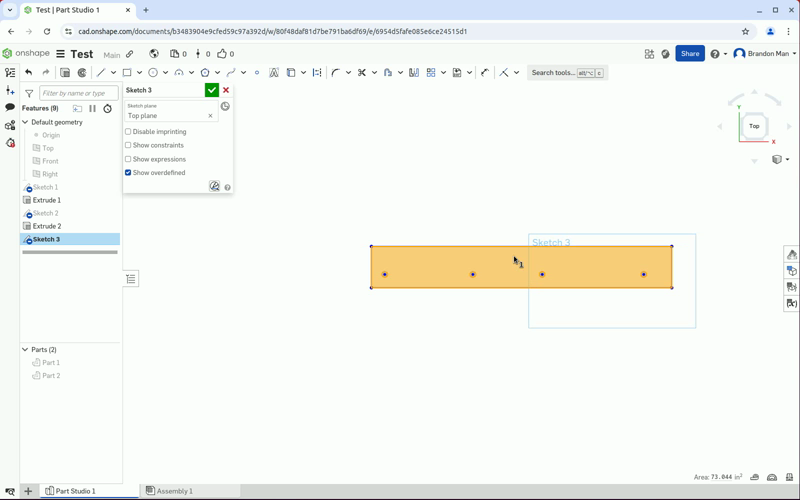
scroll(-6)
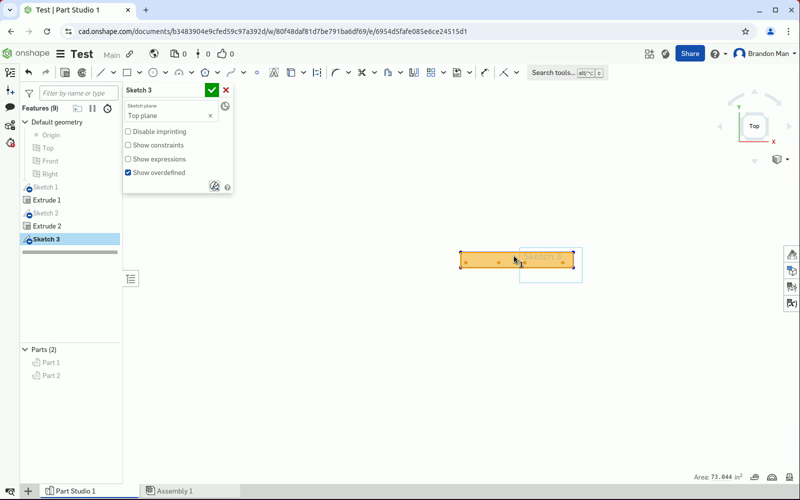
mouse_move(73, 352)
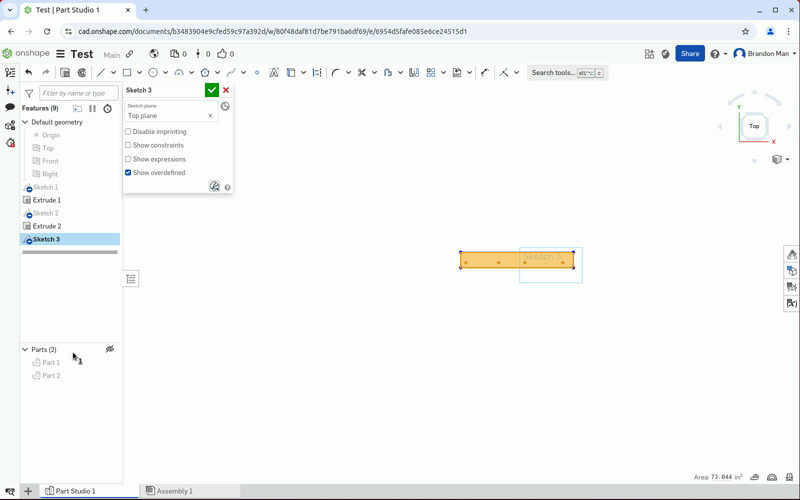
key(shift+y)
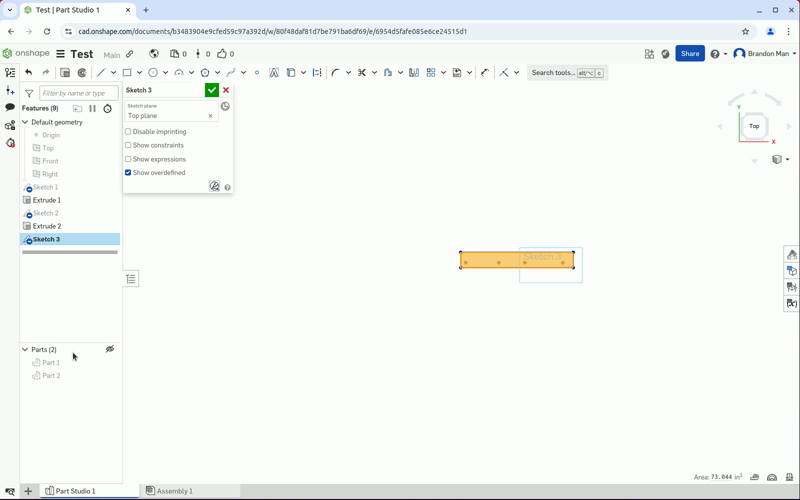
key(shift+e)
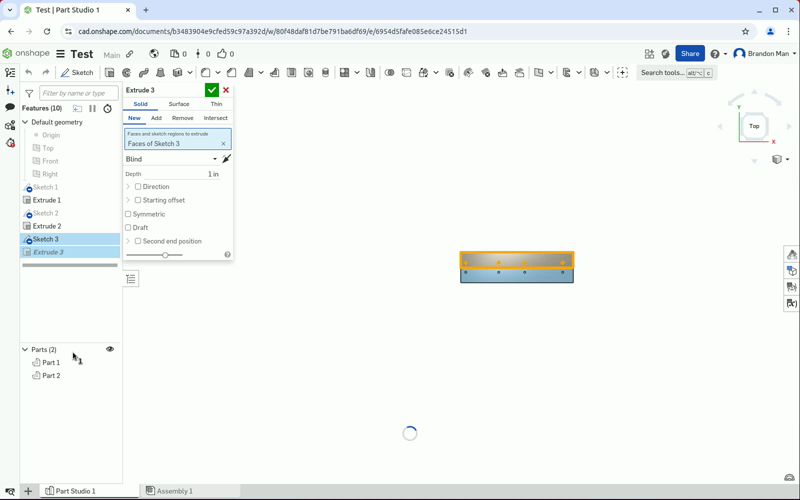
mouse_move(143, 106)
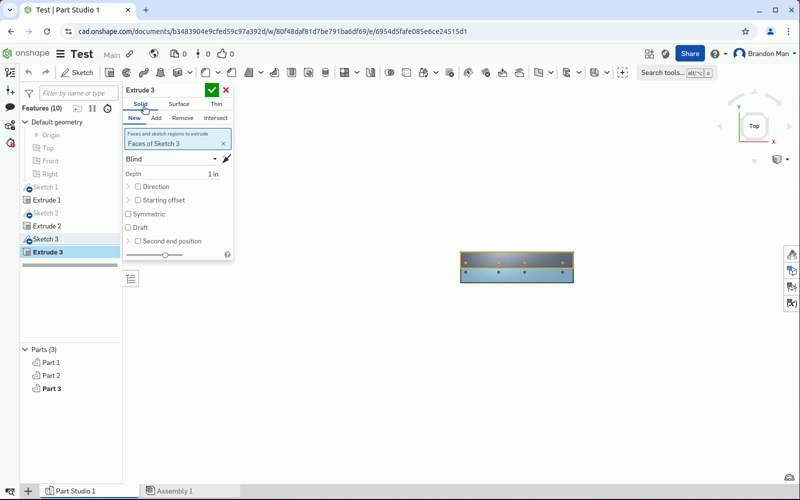
click(143, 106)
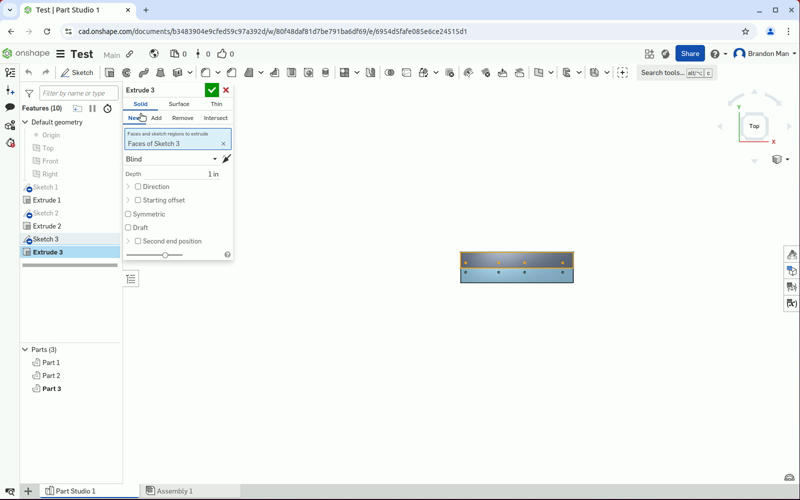
mouse_move(137, 120)
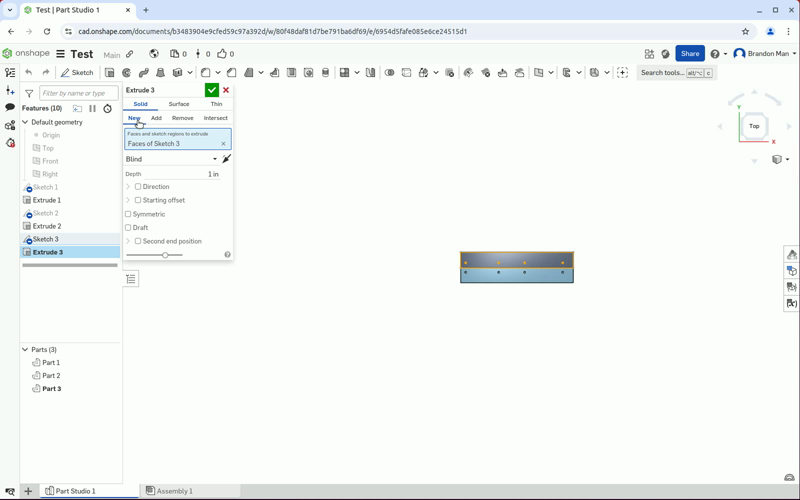
click(137, 120)
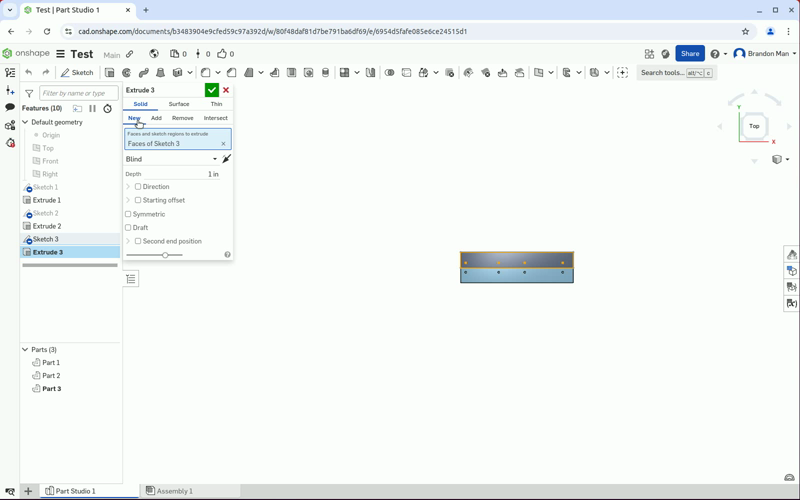
key(tab, 4)
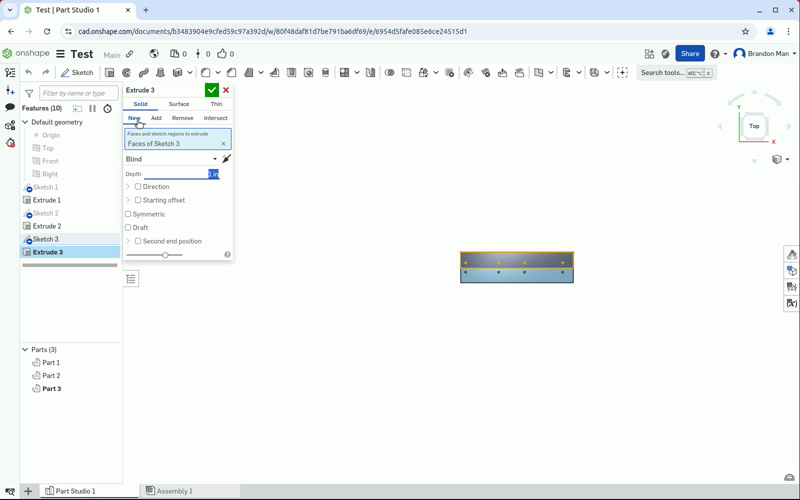
text(0.962)
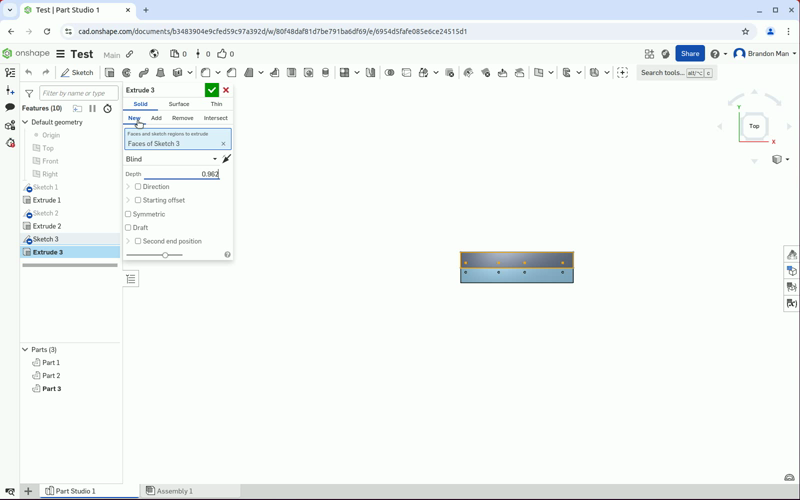
key(tab, 3)
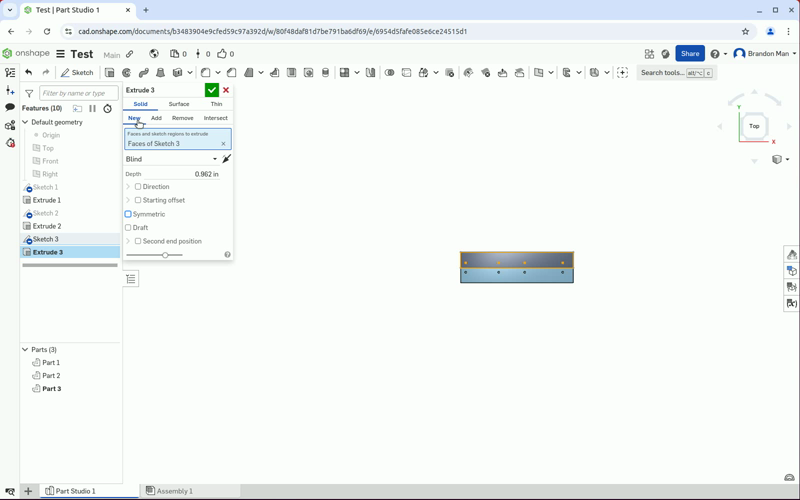
key(space)
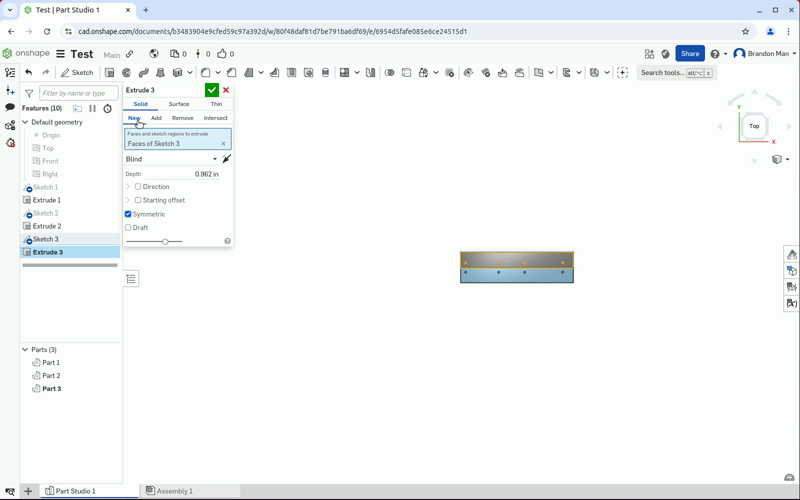
key(enter)
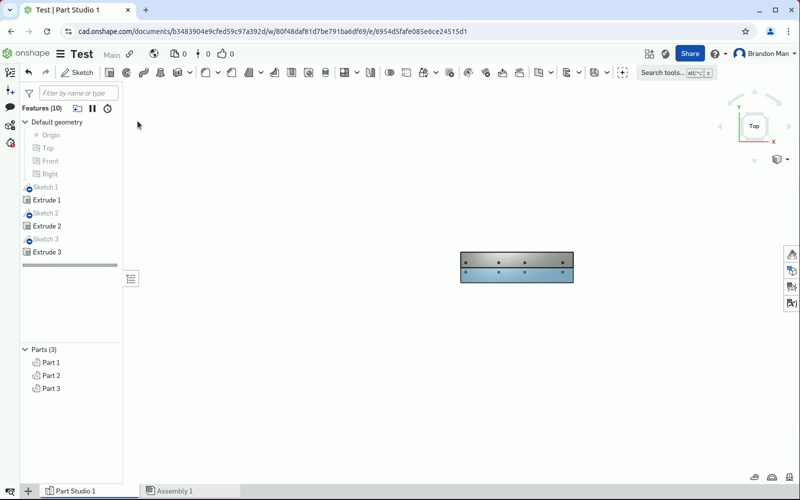
key(shift+h)
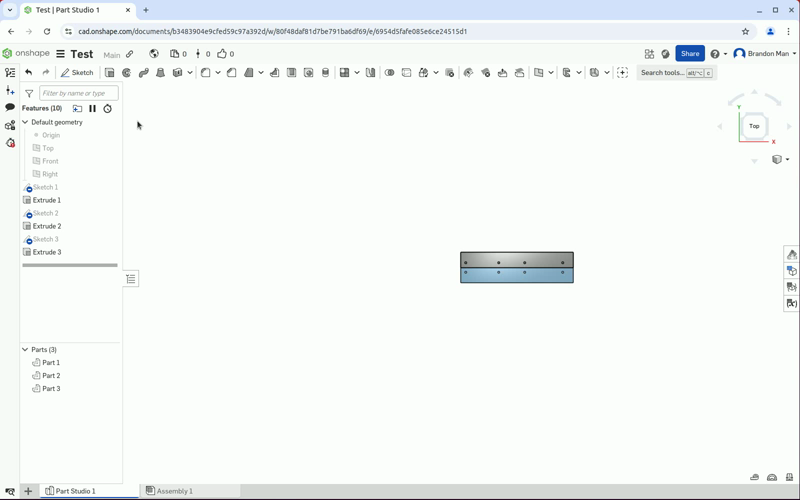
key(shift+h)
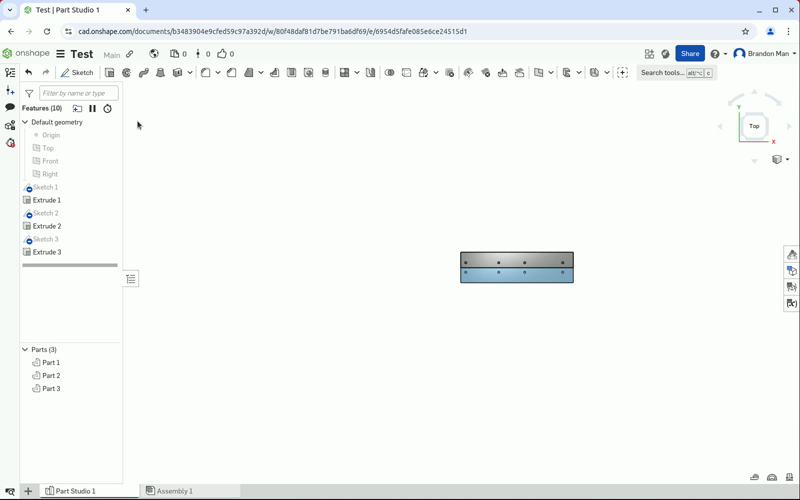
key(shift+7)
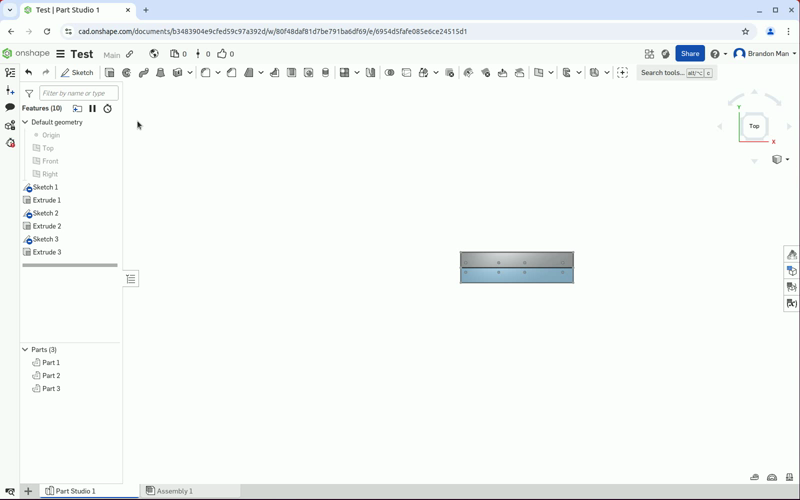
key(up, 3)
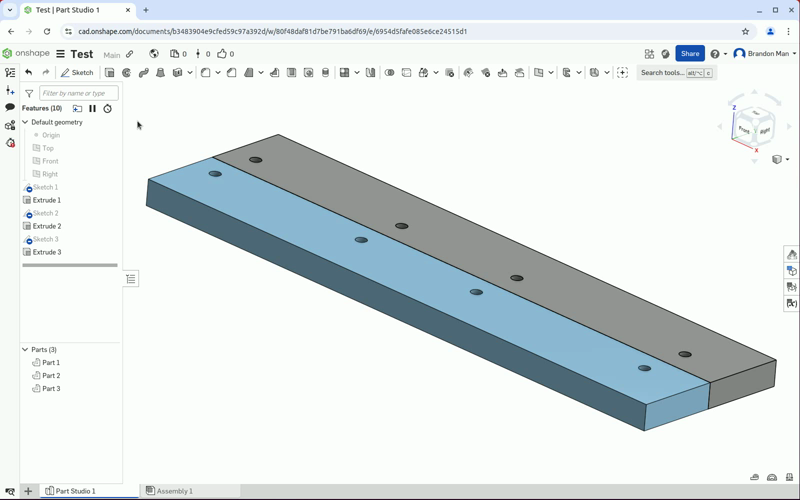
key(left, 3)
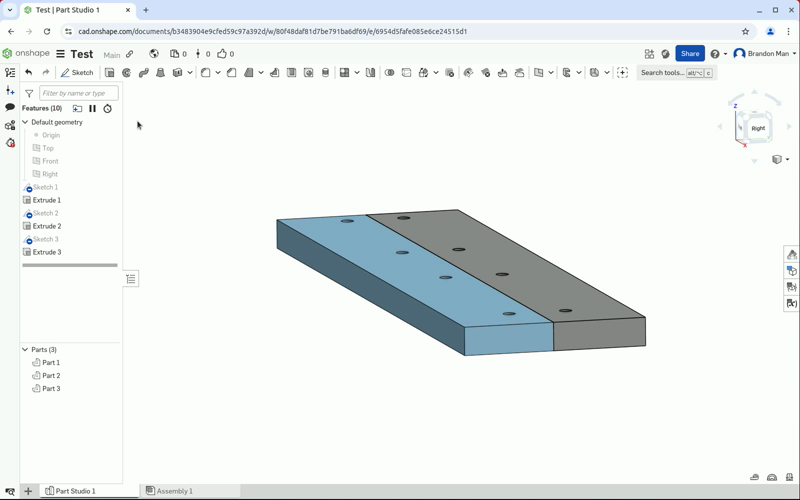
key(right, 3)
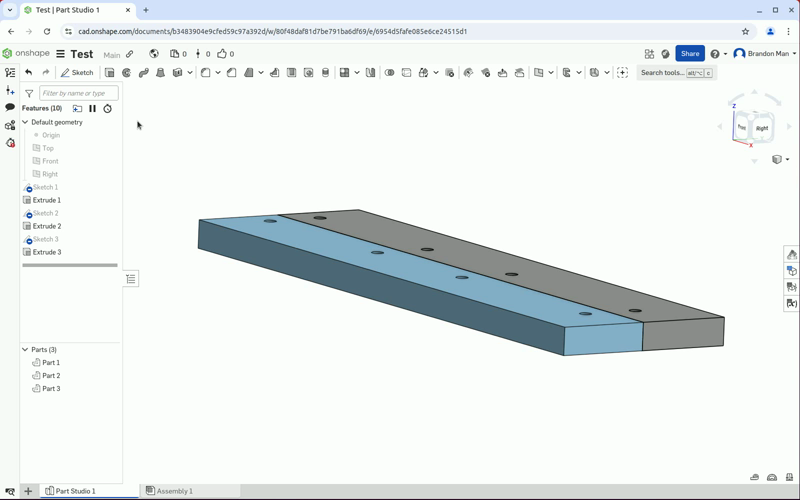
key(down, 3)
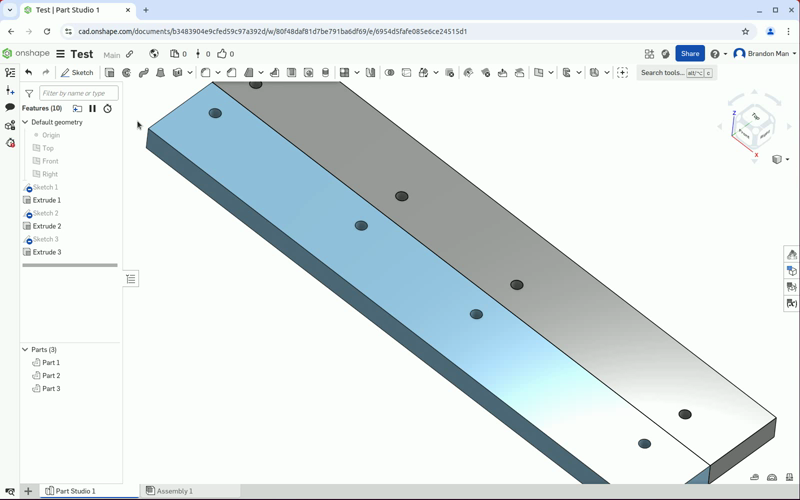
mouse_move(73, 189)
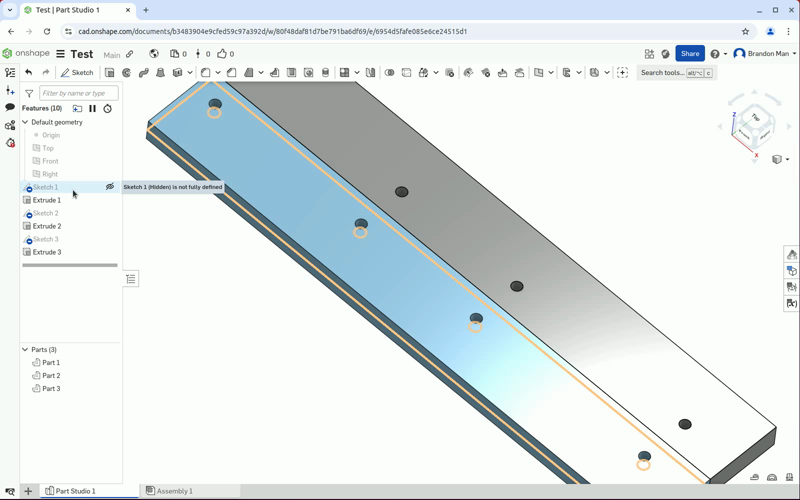
click(73, 189)